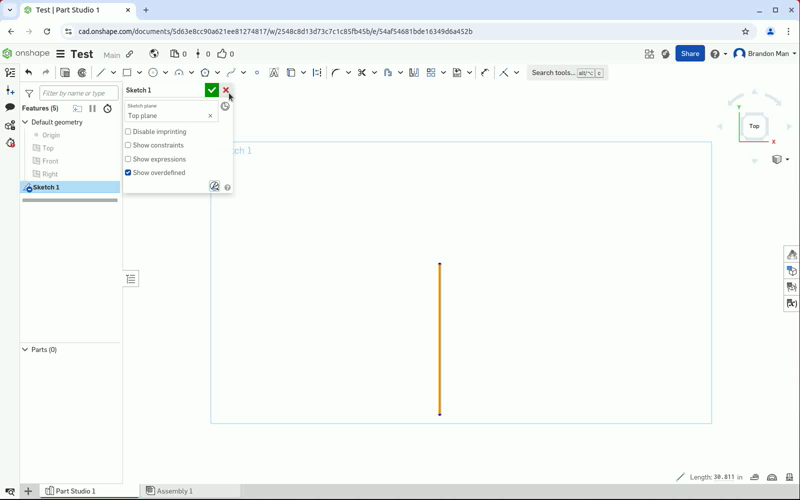
key(shift+h)
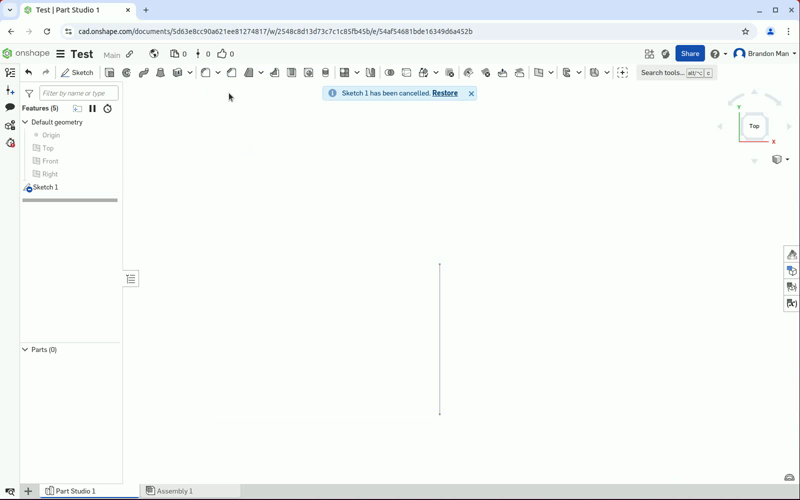
key(shift+s)
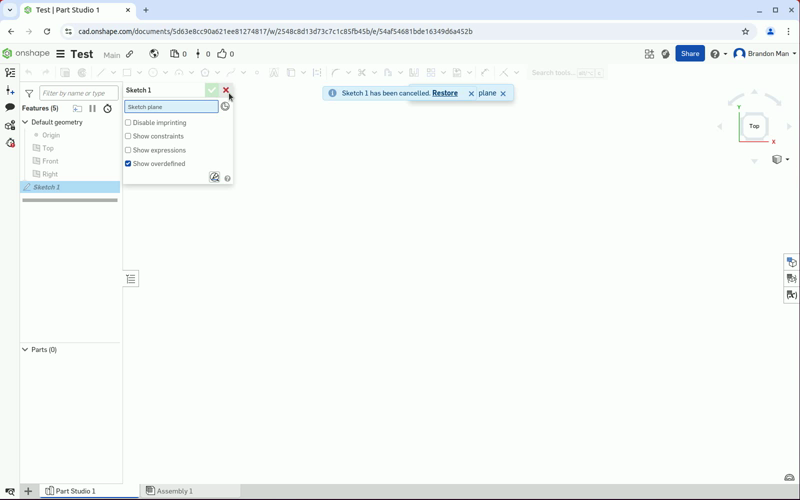
mouse_move(73, 150)
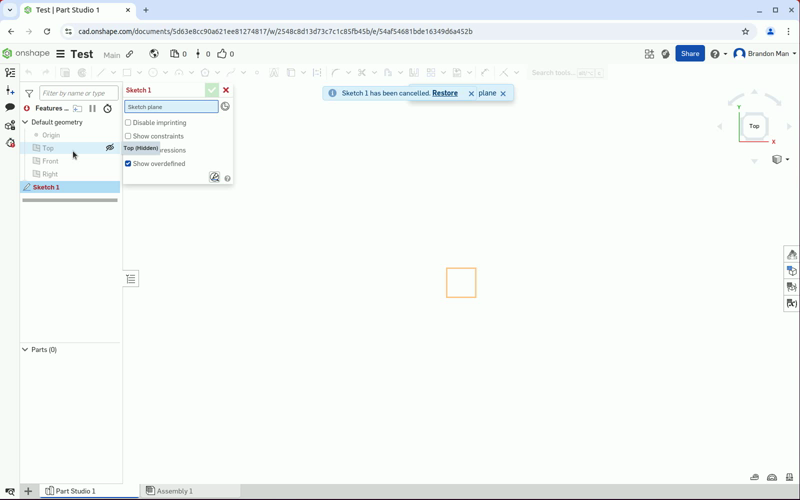
click(73, 150)
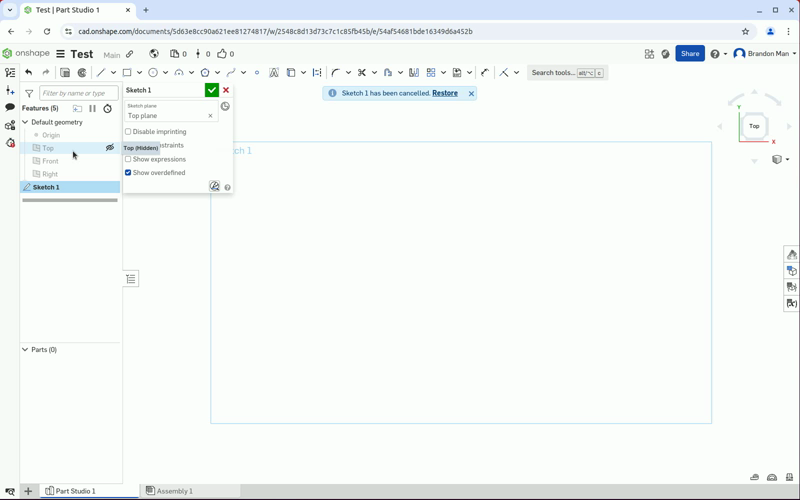
mouse_move(73, 352)
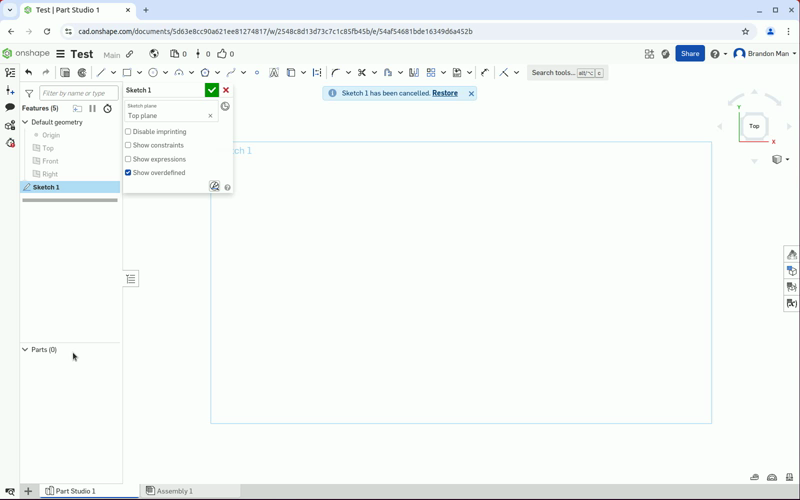
key(y)
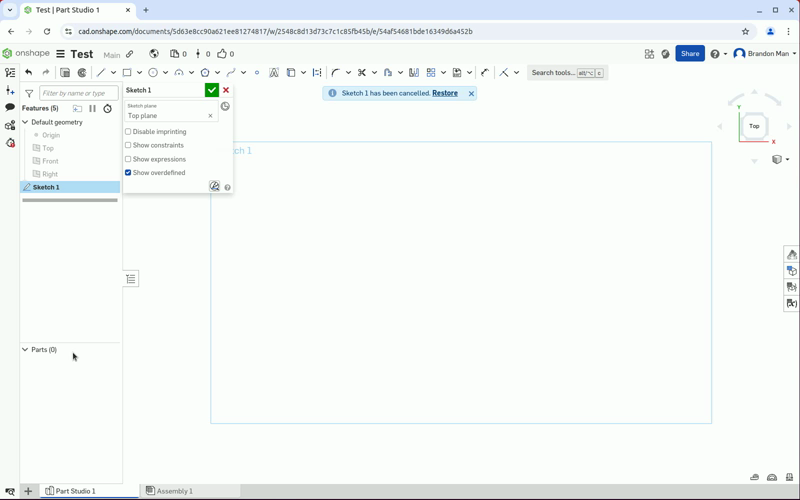
key(l)
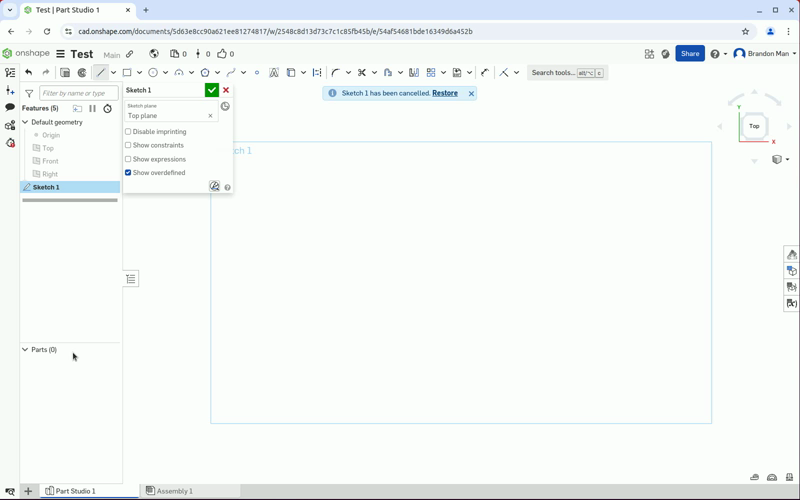
key_down(shift)
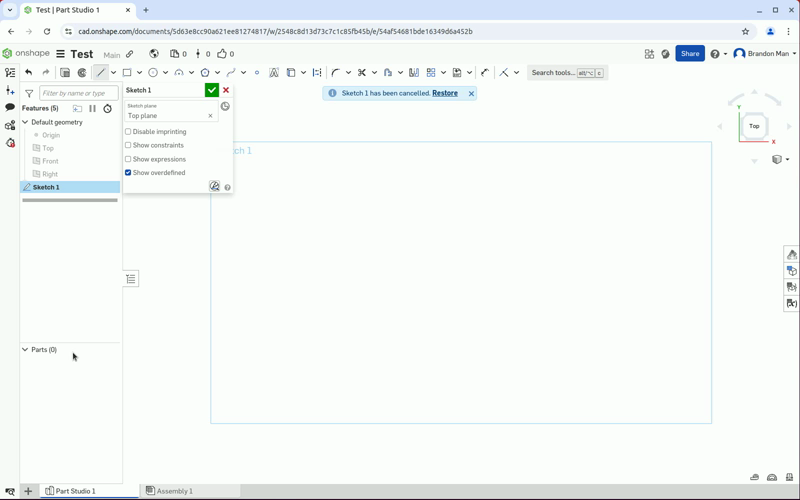
mouse_move(364, 205)
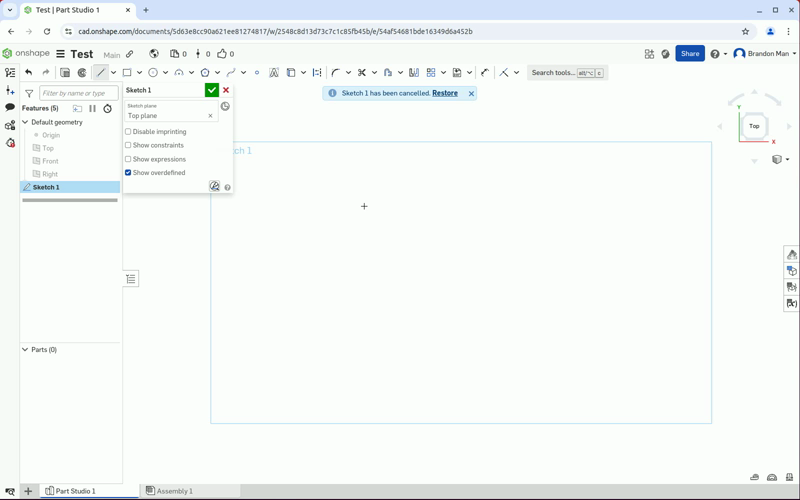
click(364, 205)
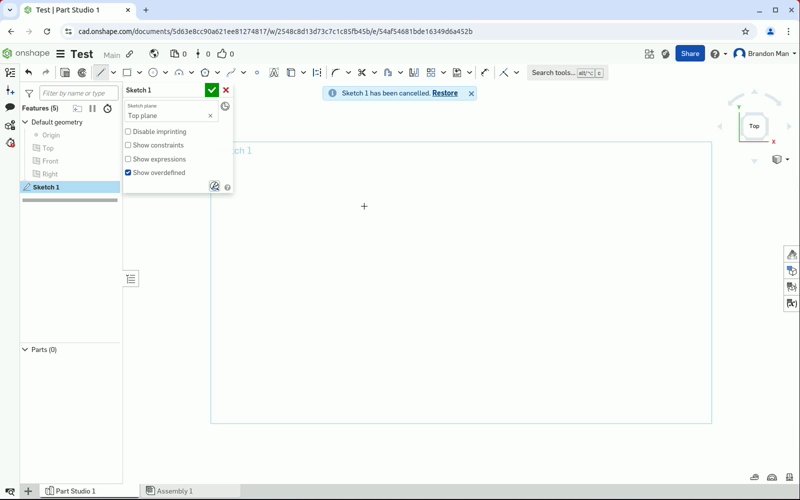
key_up(shift)
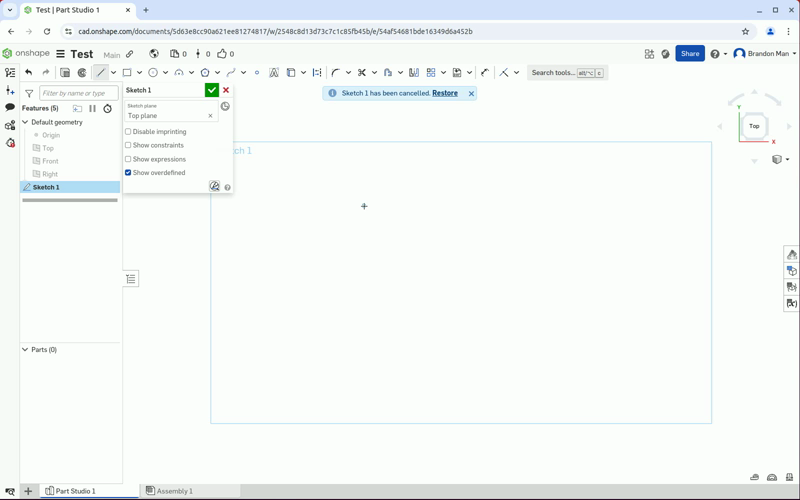
key_down(shift)
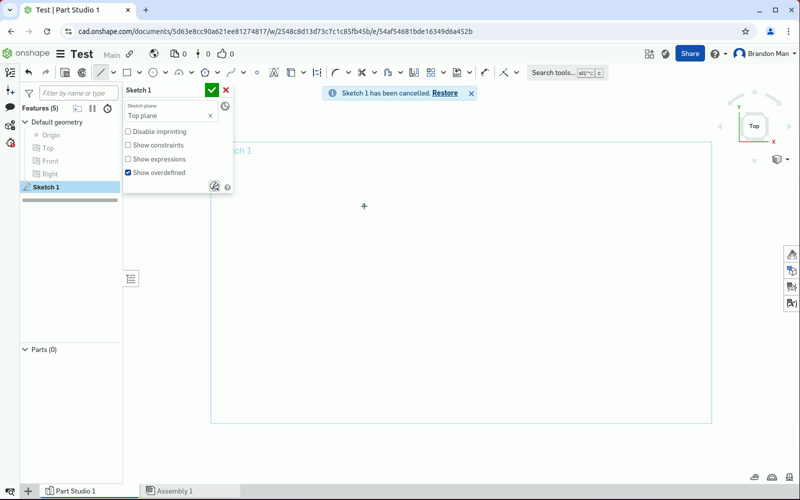
mouse_move(507, 205)
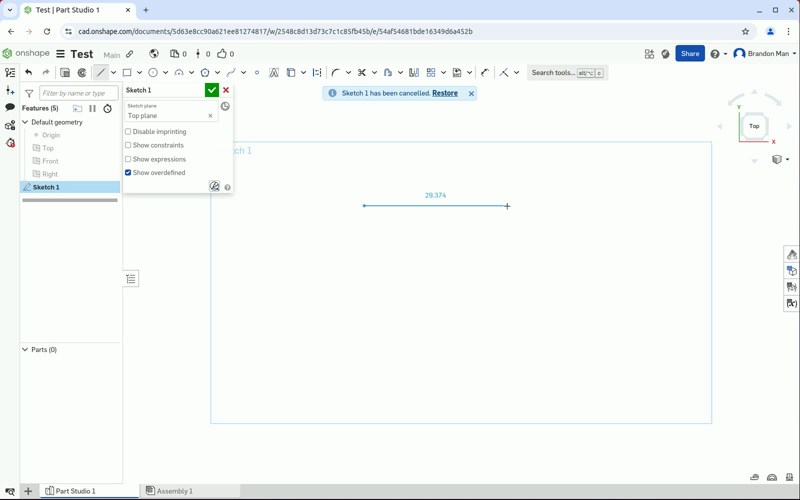
click(507, 205)
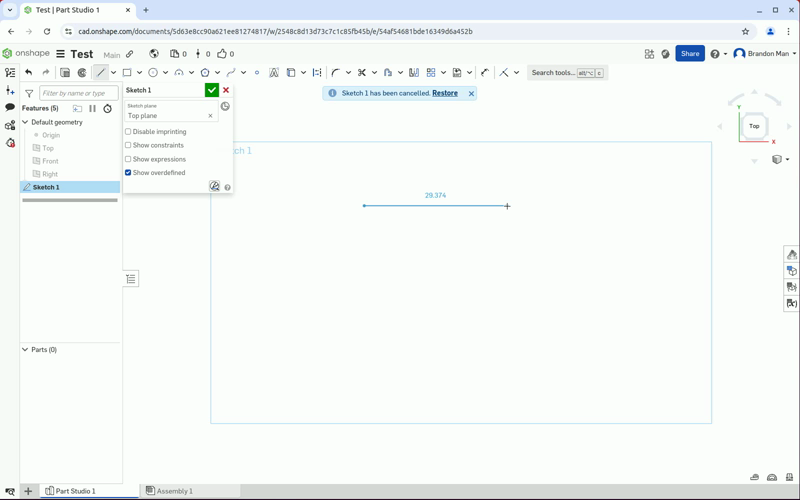
key_up(shift)
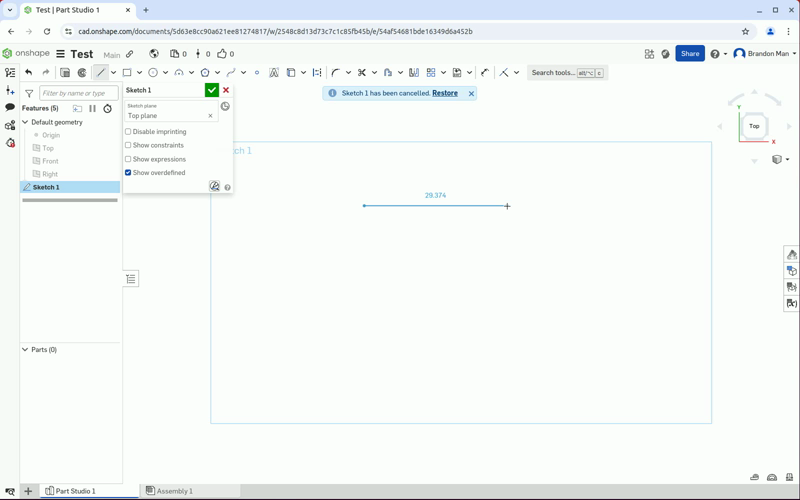
key_down(shift)
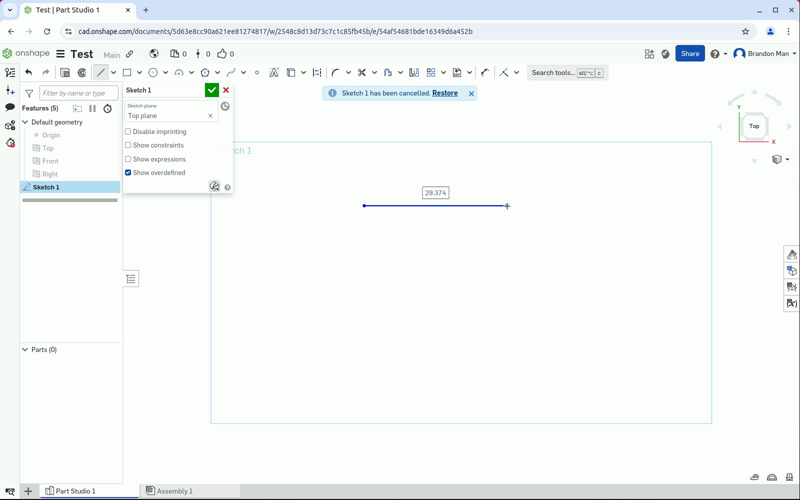
mouse_move(537, 205)
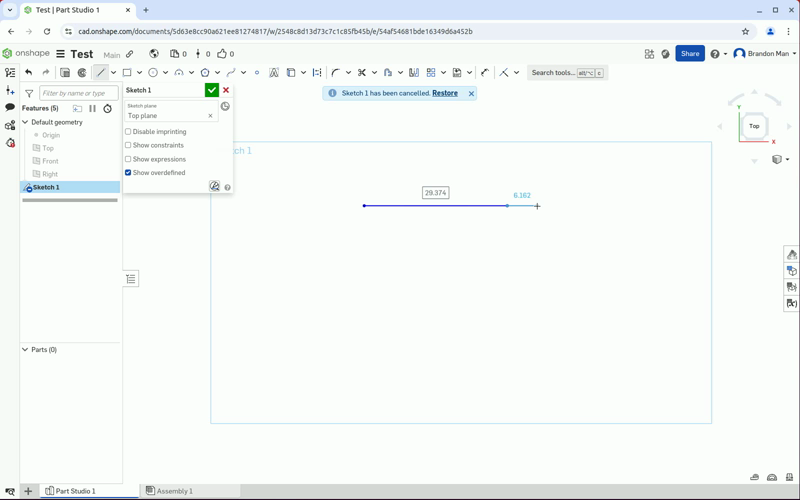
mouse_move(507, 192)
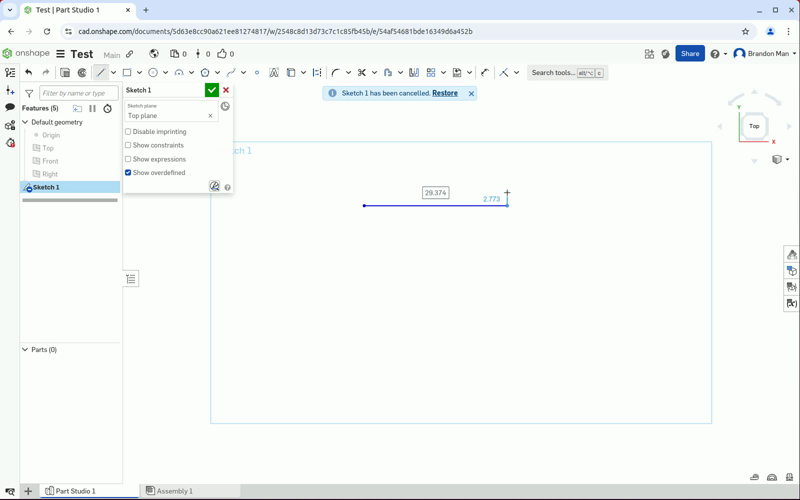
click(507, 192)
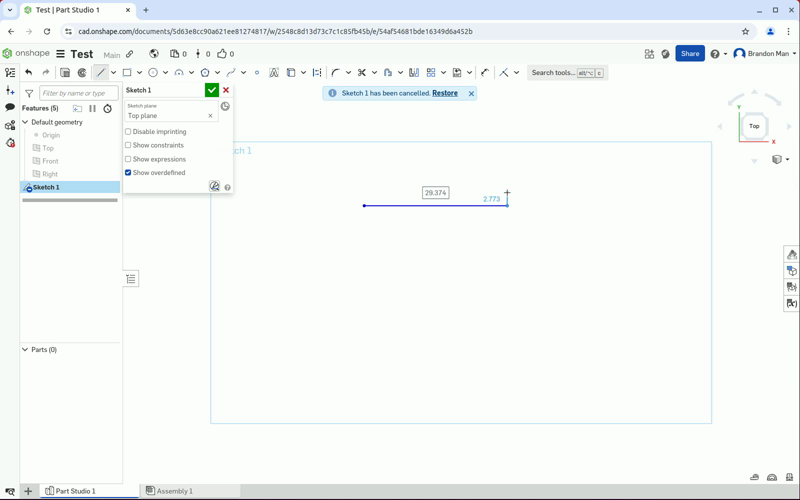
key_up(shift)
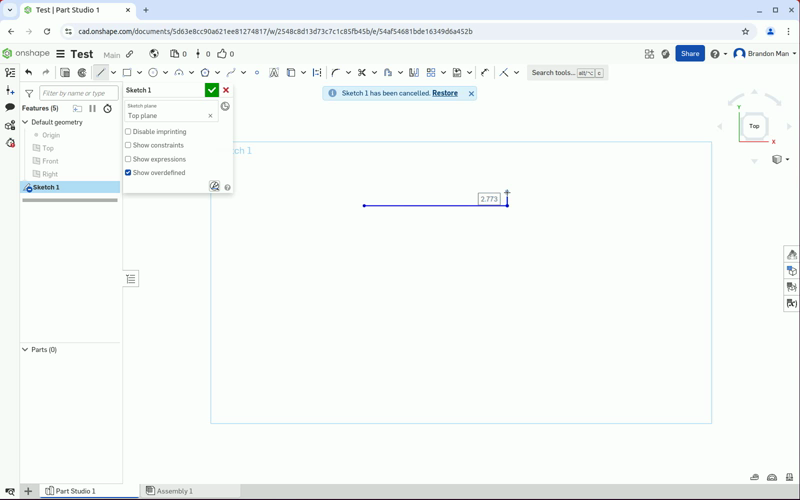
key_down(shift)
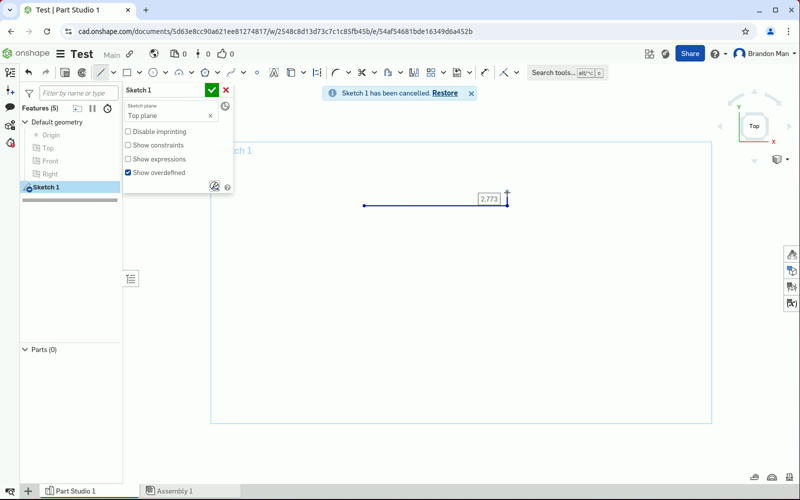
mouse_move(364, 192)
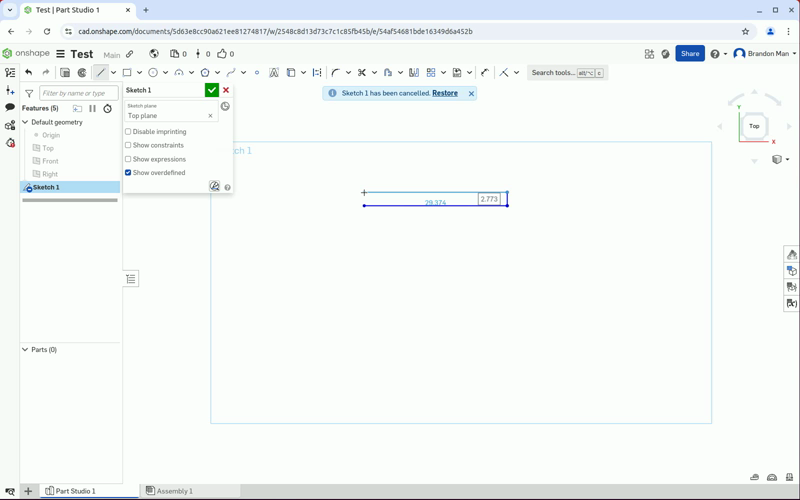
click(364, 192)
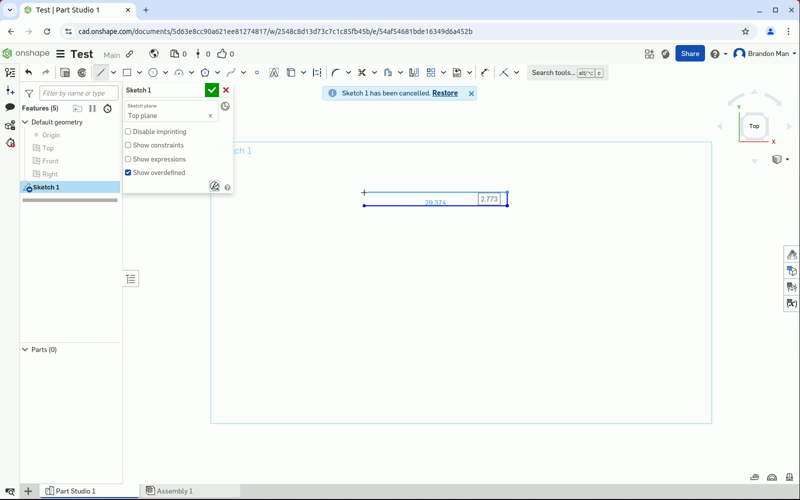
key_up(shift)
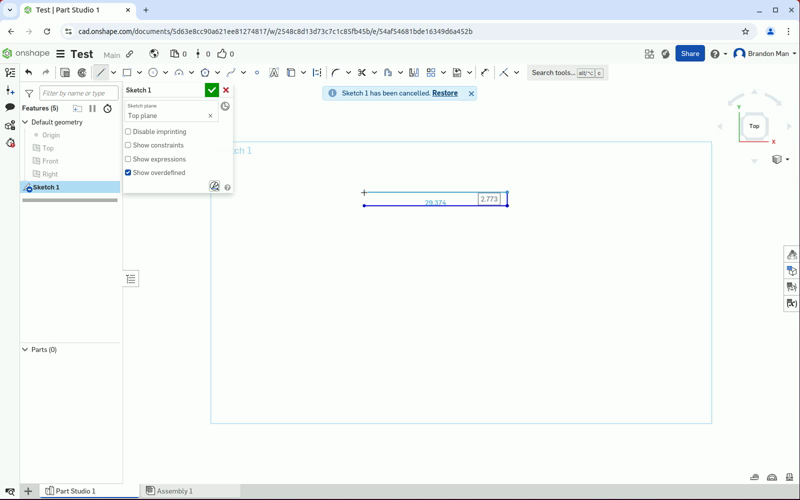
mouse_move(394, 192)
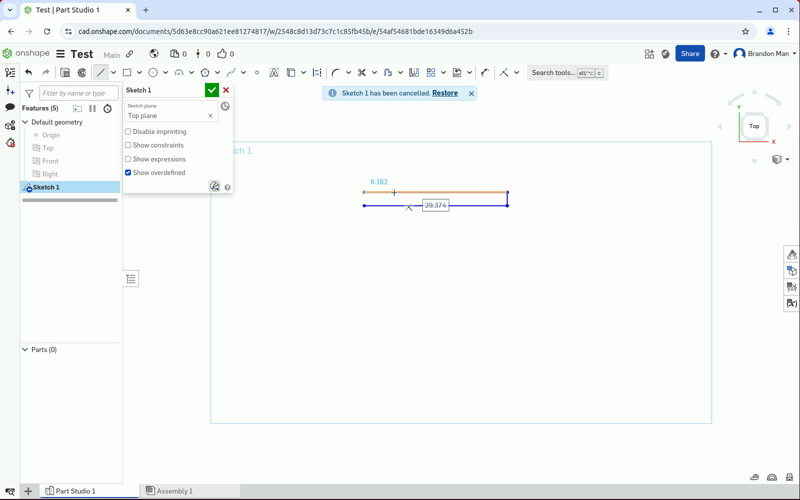
key_down(shift)
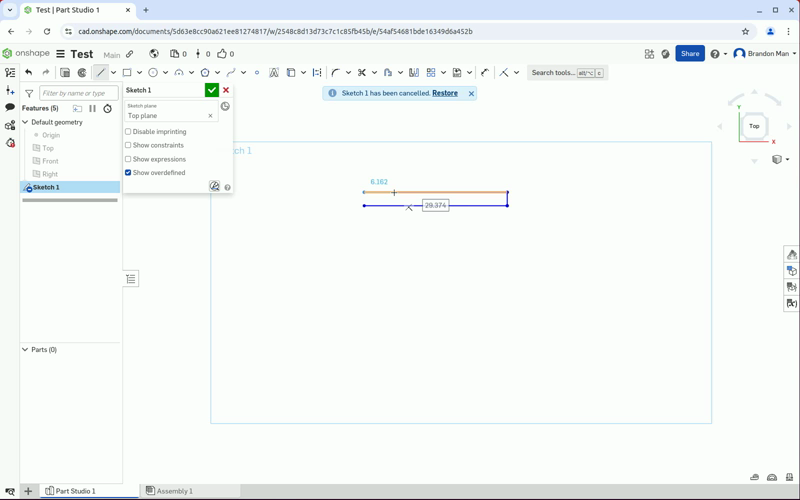
mouse_move(364, 205)
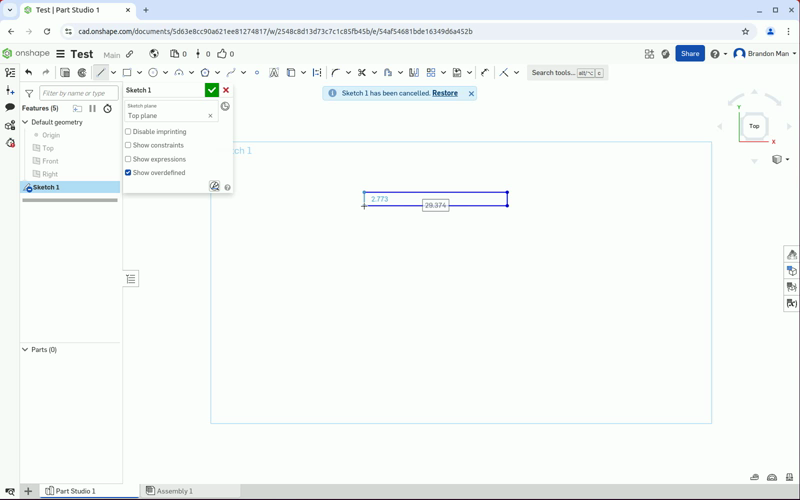
key_up(shift)
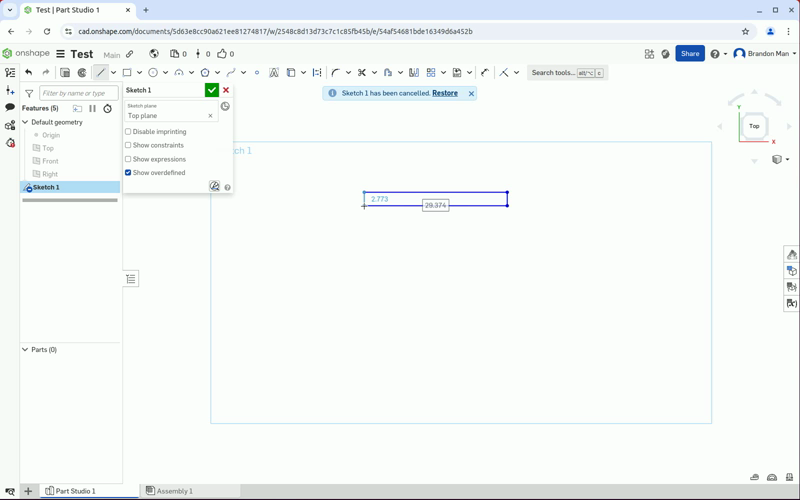
click(364, 205)
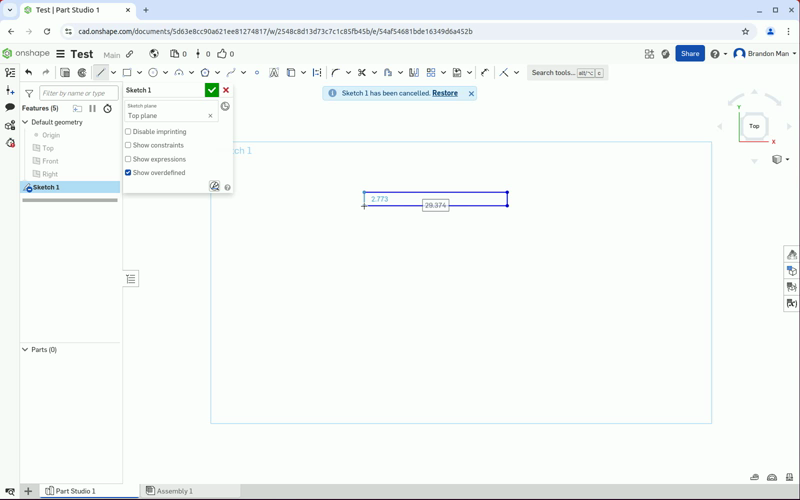
key(esc)
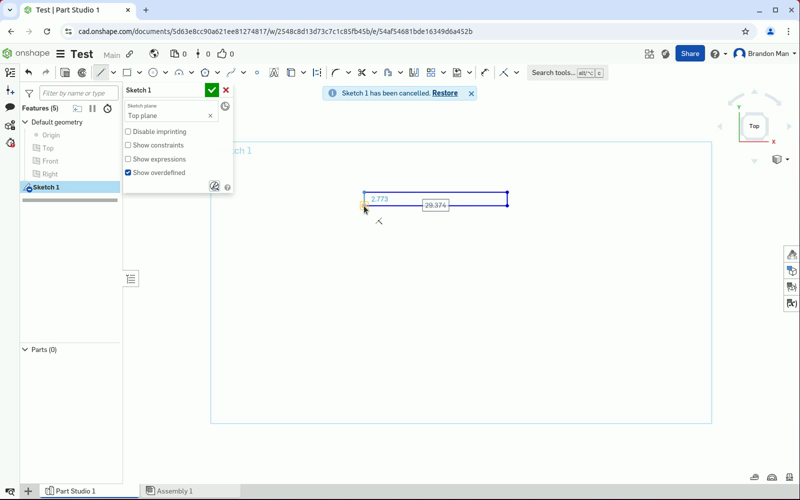
mouse_move(497, 201)
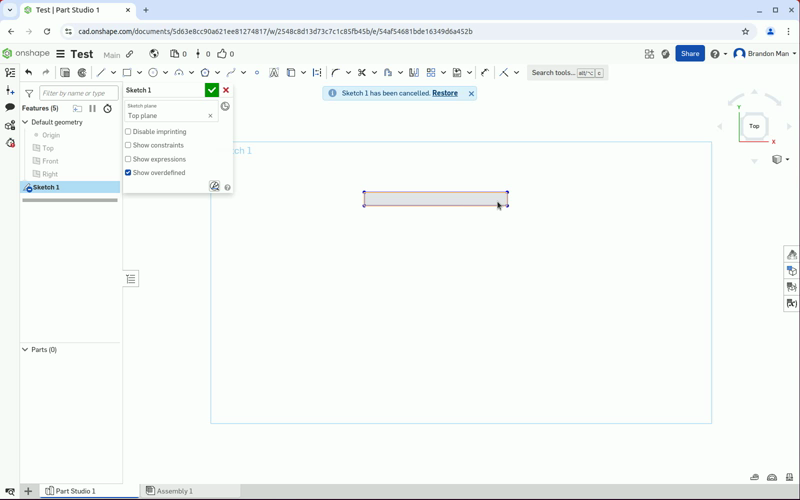
click(497, 201)
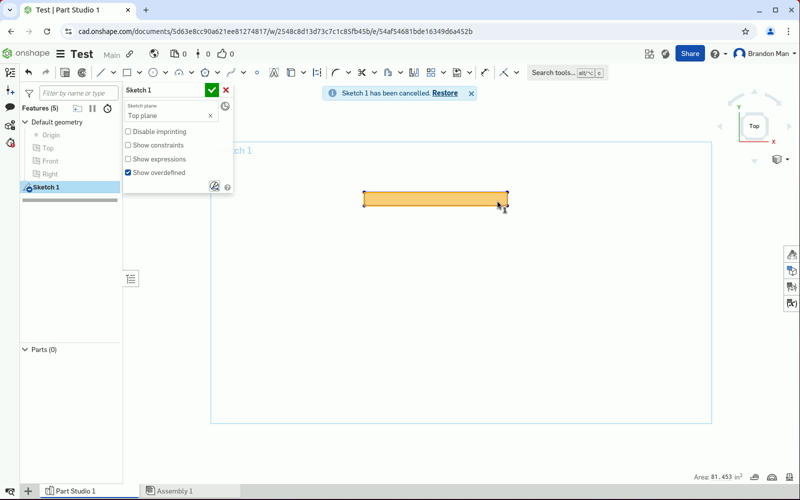
mouse_move(73, 352)
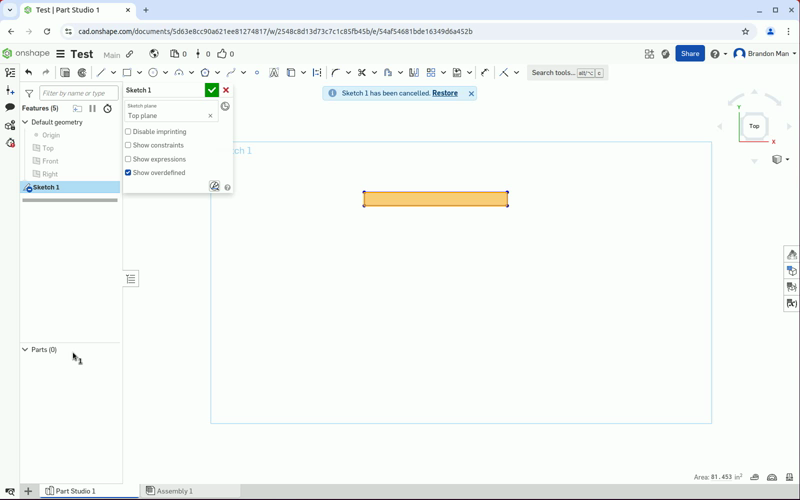
key(shift+y)
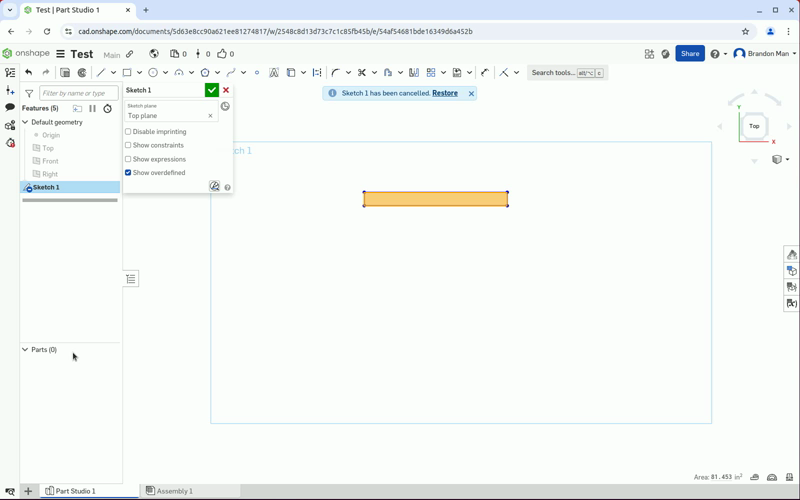
key(shift+e)
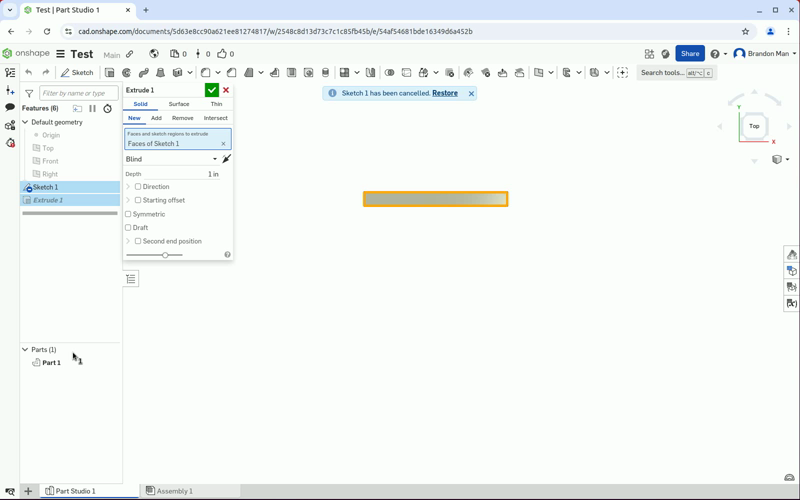
mouse_move(143, 106)
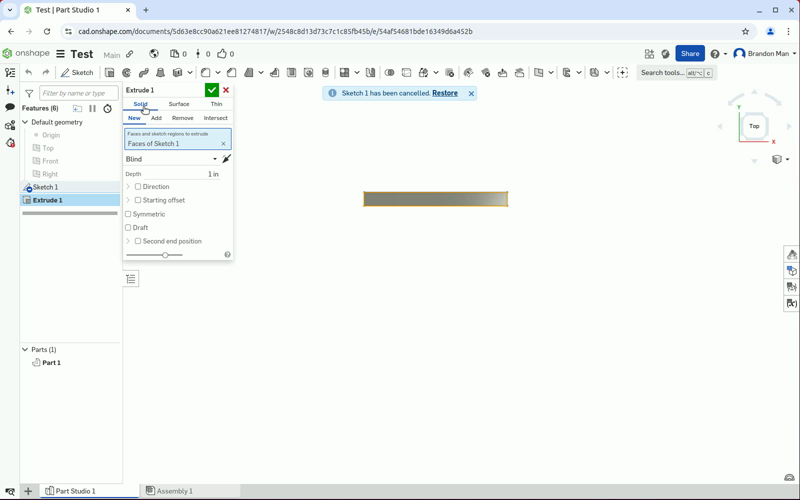
click(143, 106)
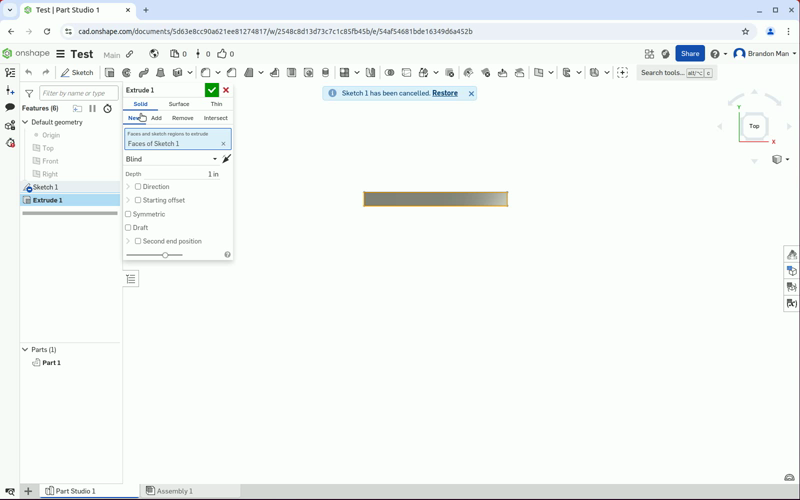
mouse_move(137, 120)
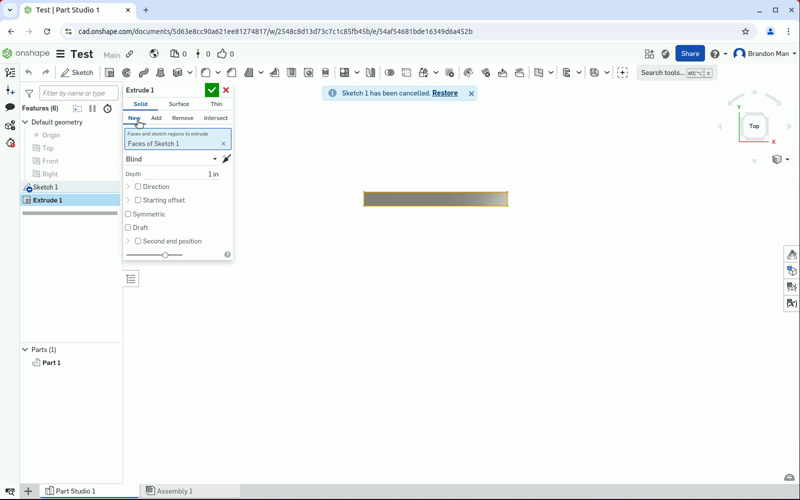
click(137, 120)
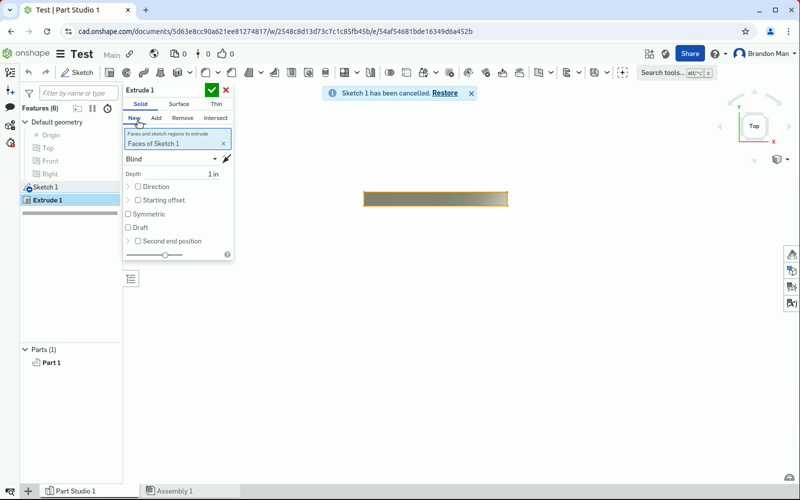
key(tab, 4)
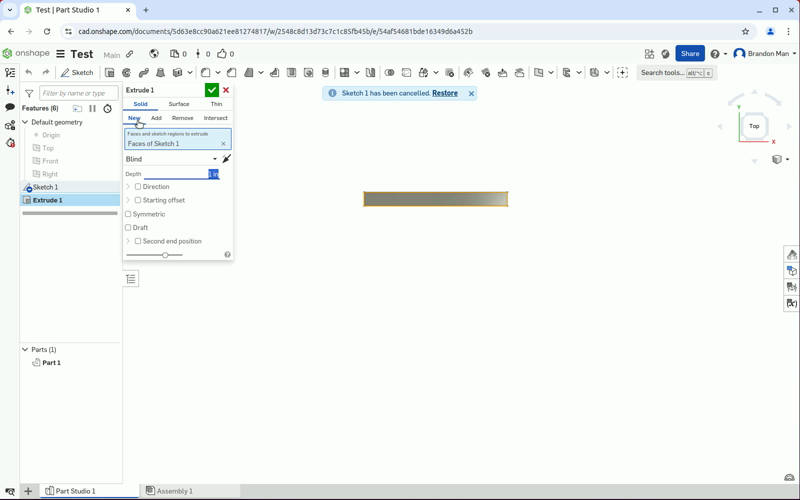
text(2.889)
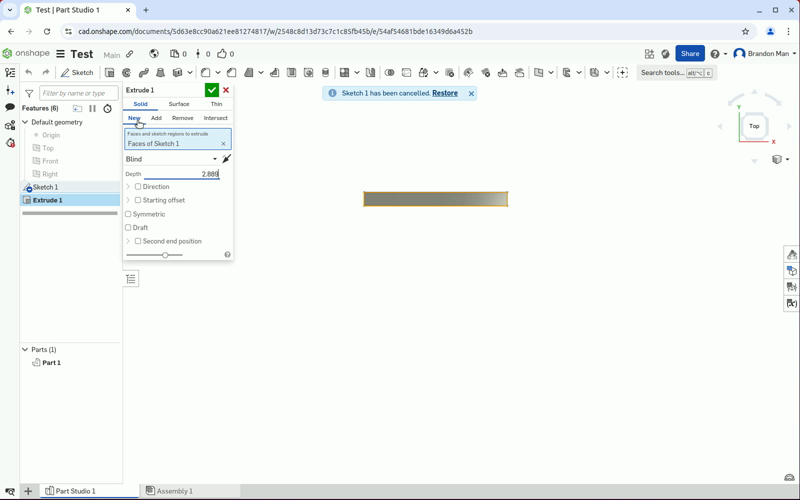
key(enter)
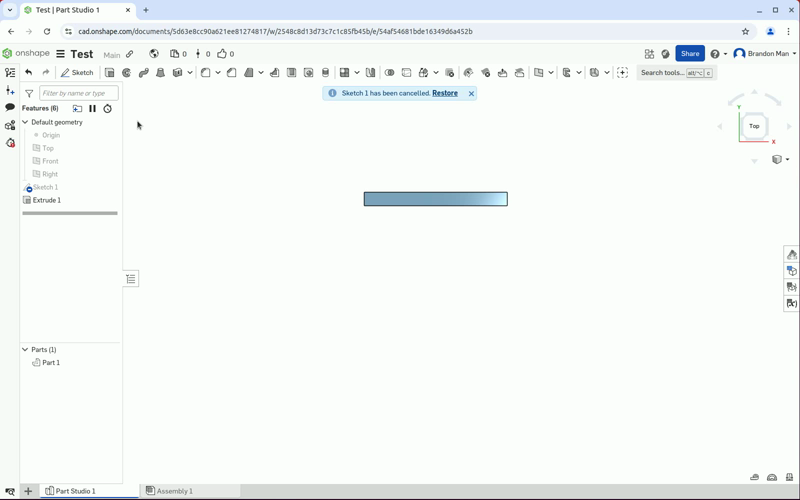
key(shift+h)
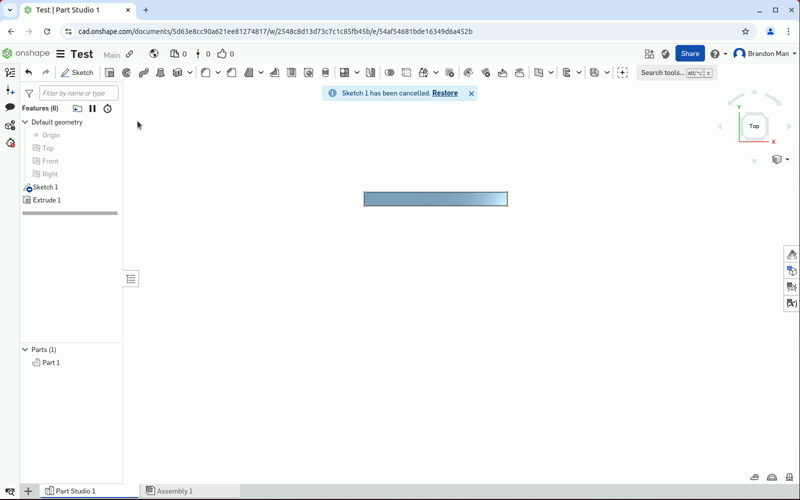
key(shift+h)
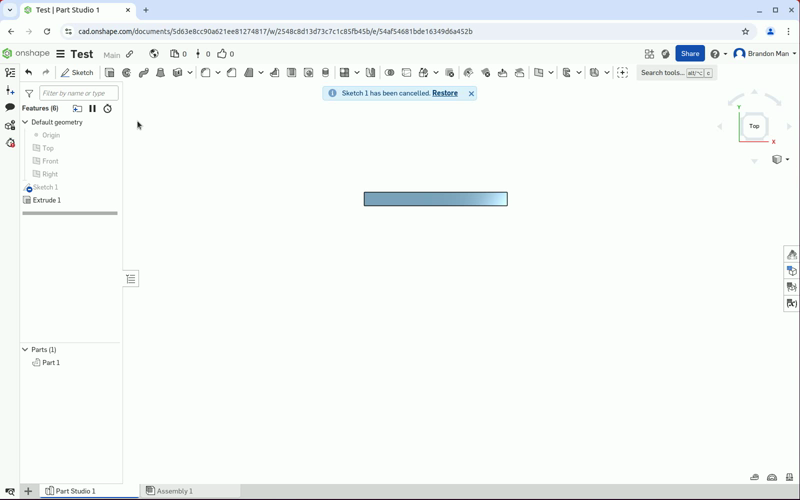
mouse_move(73, 189)
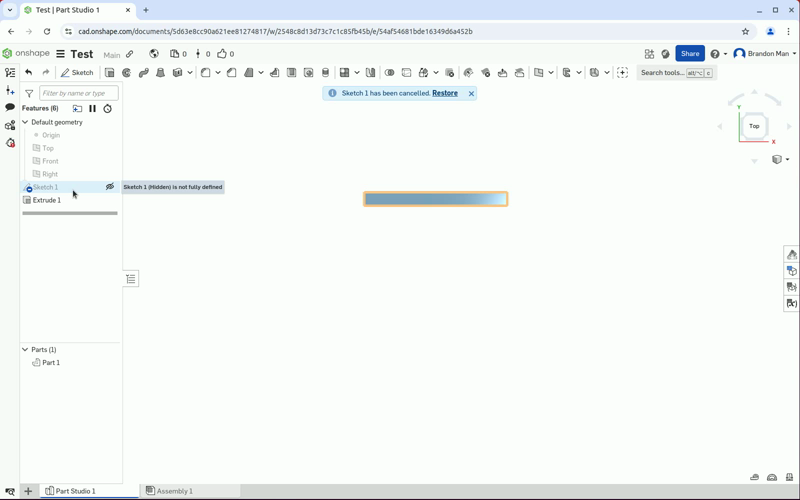
click(73, 189)
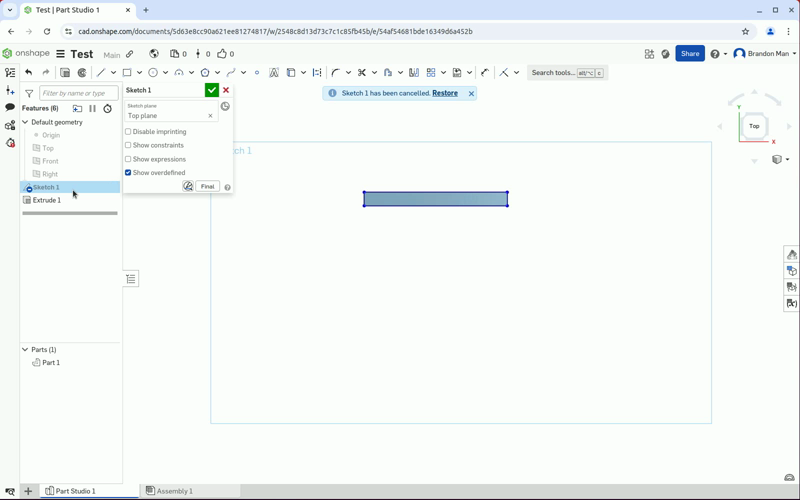
mouse_move(229, 92)
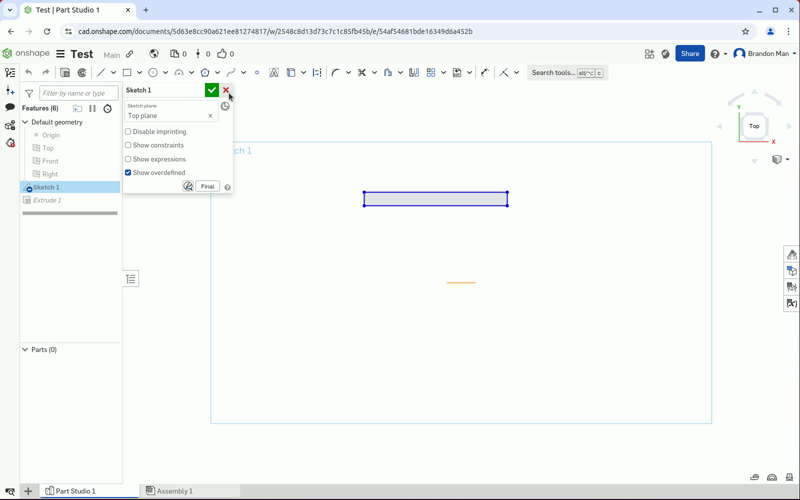
click(229, 92)
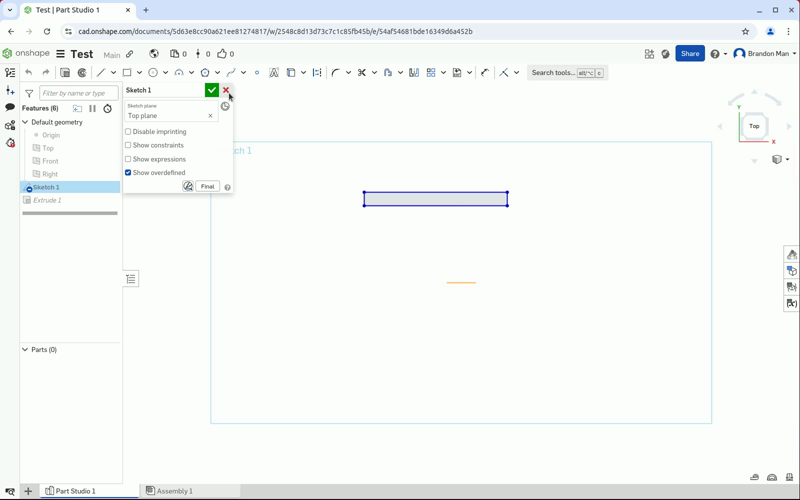
key(shift+s)
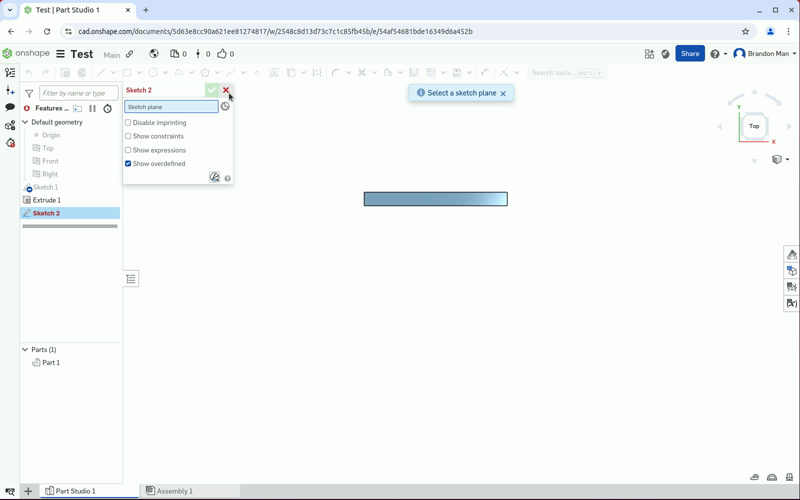
mouse_move(73, 150)
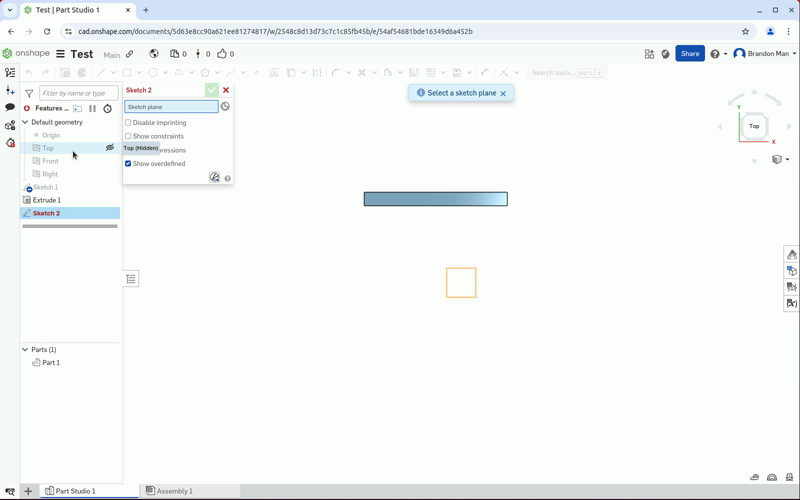
click(73, 150)
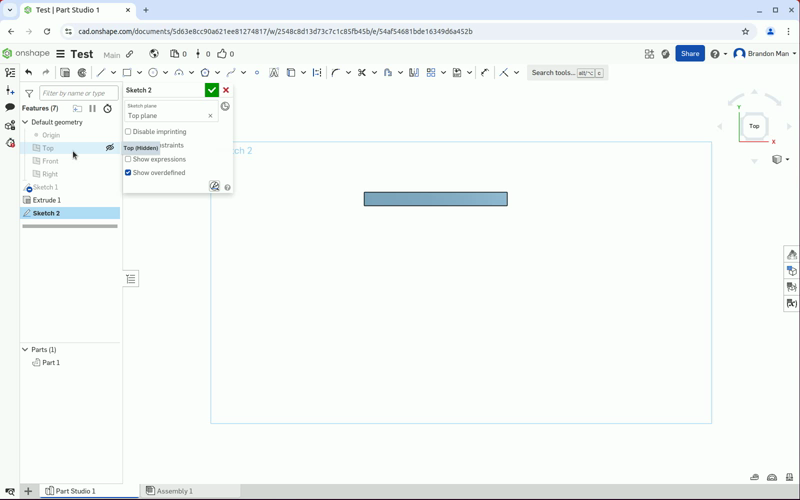
mouse_move(73, 352)
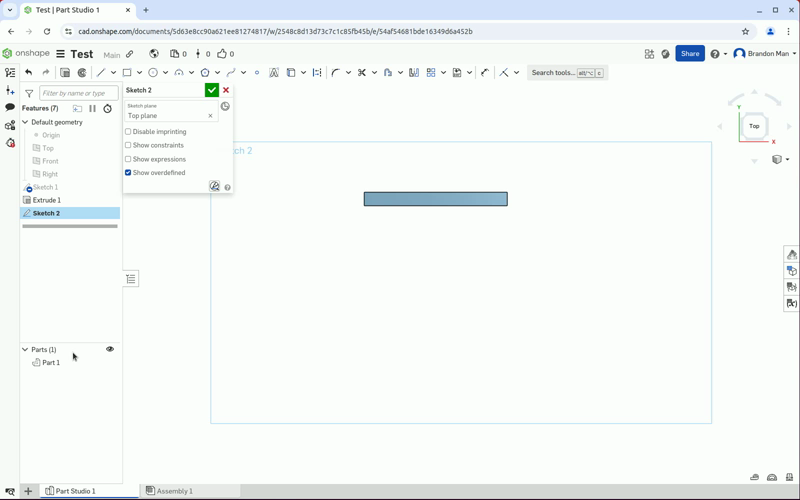
key(y)
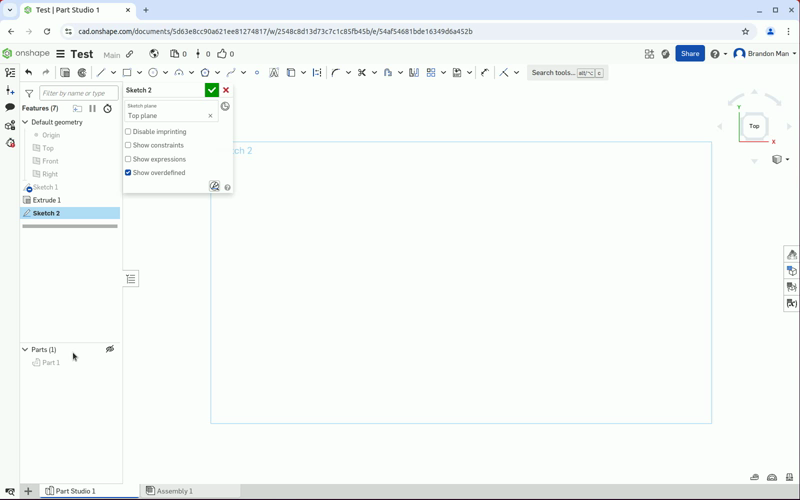
key(l)
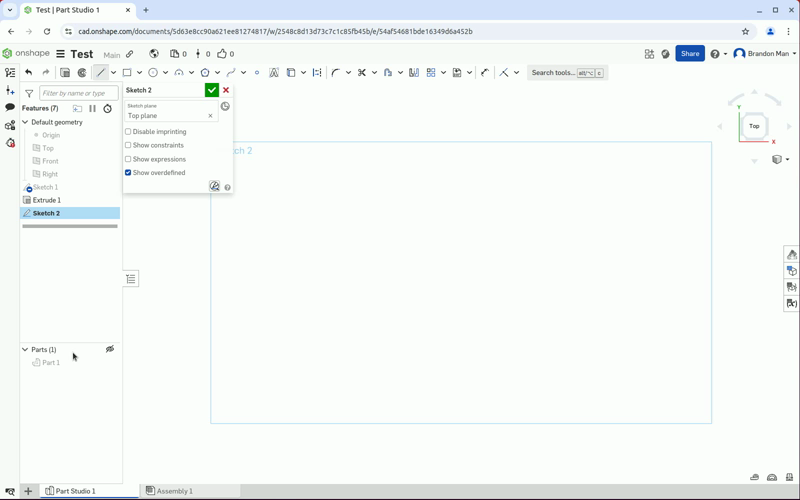
key_down(shift)
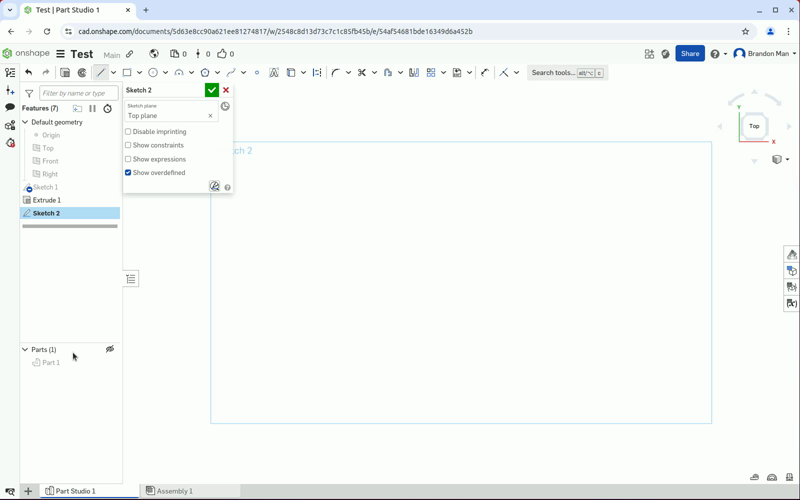
mouse_move(351, 205)
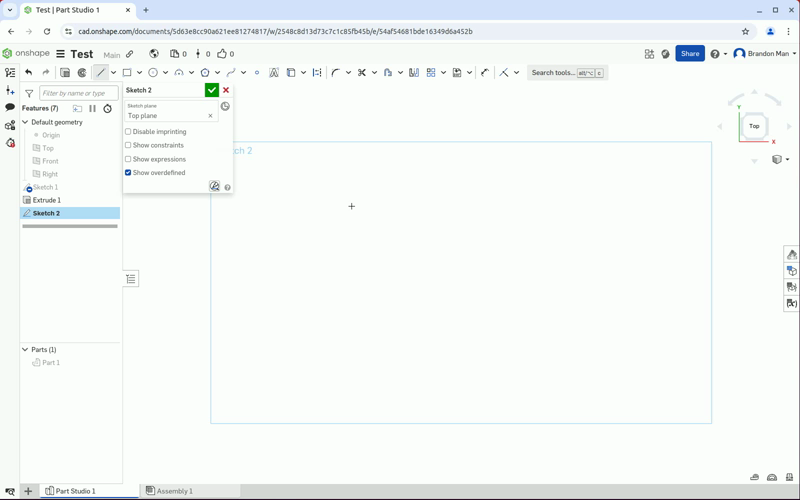
click(351, 205)
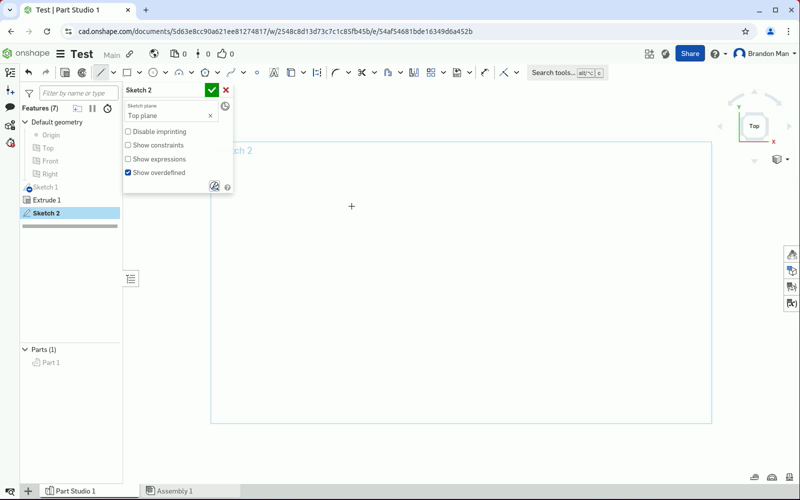
key_up(shift)
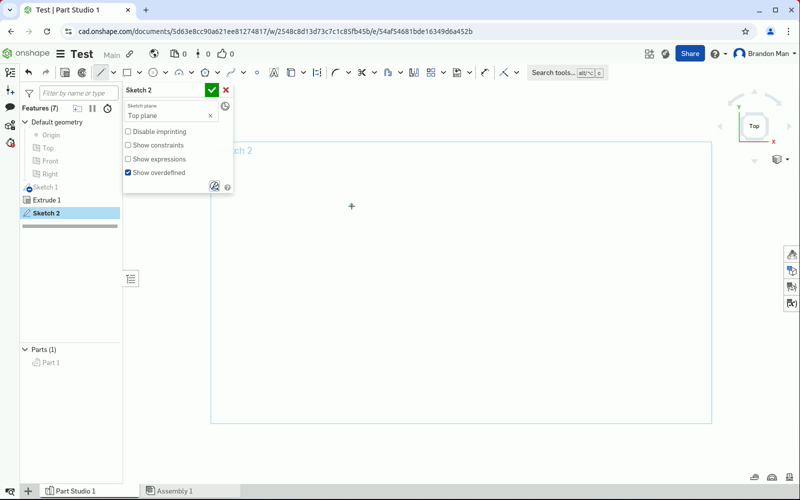
key_down(shift)
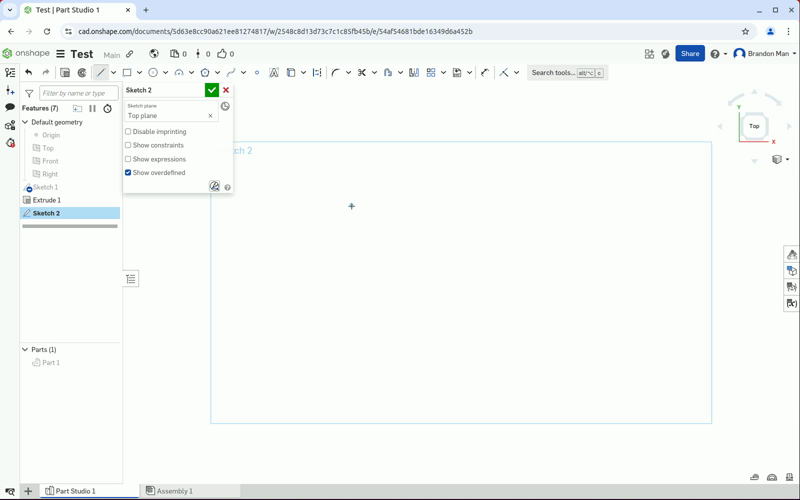
mouse_move(381, 205)
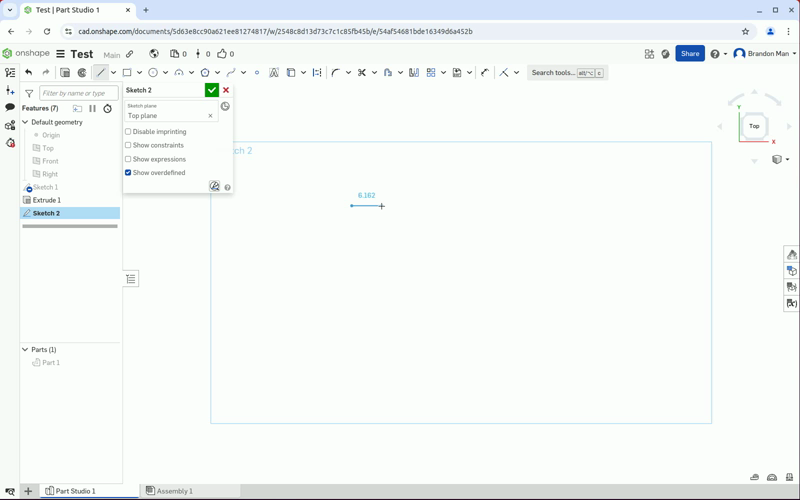
mouse_move(366, 205)
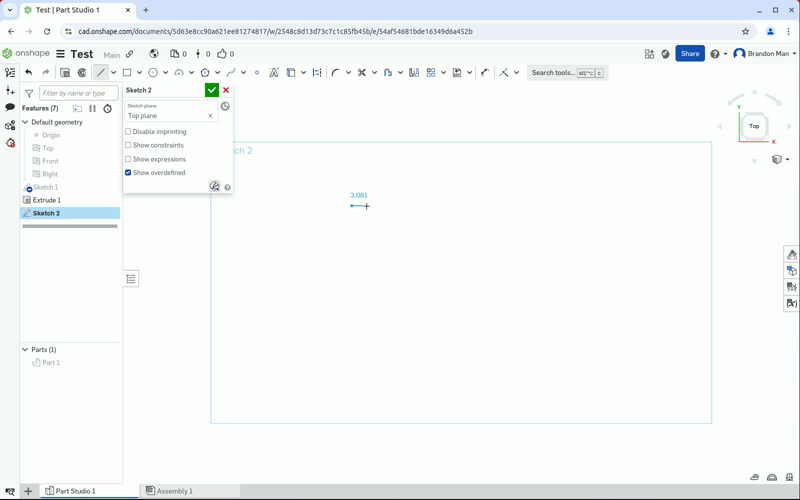
click(366, 205)
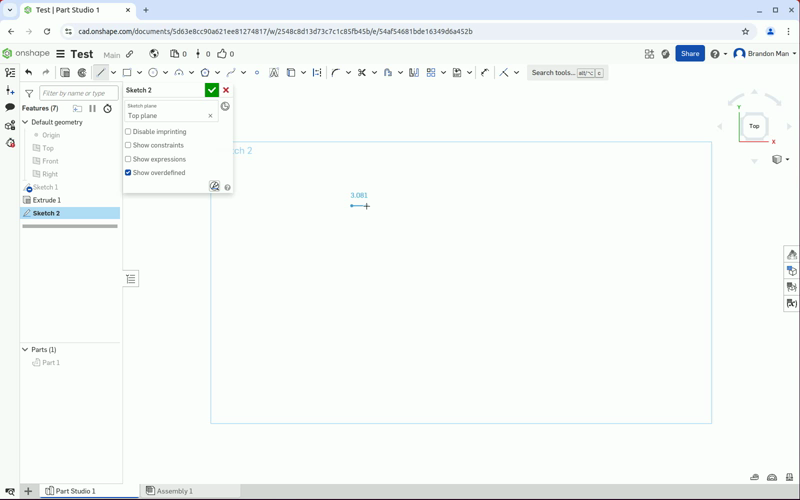
key_up(shift)
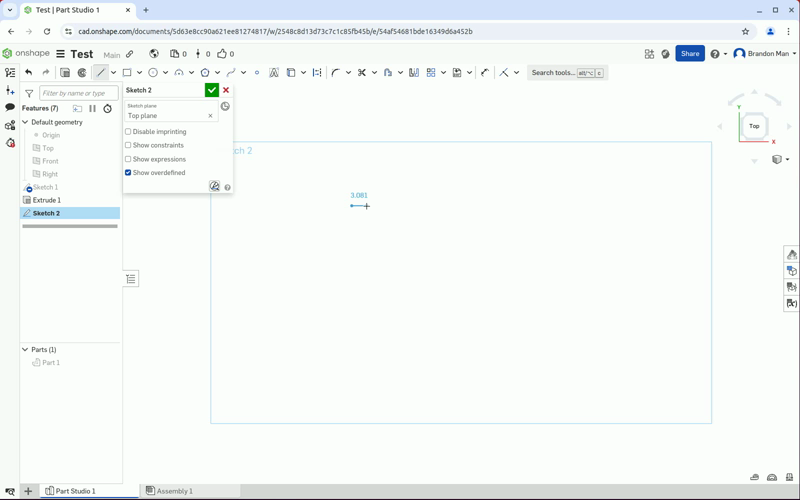
key_down(shift)
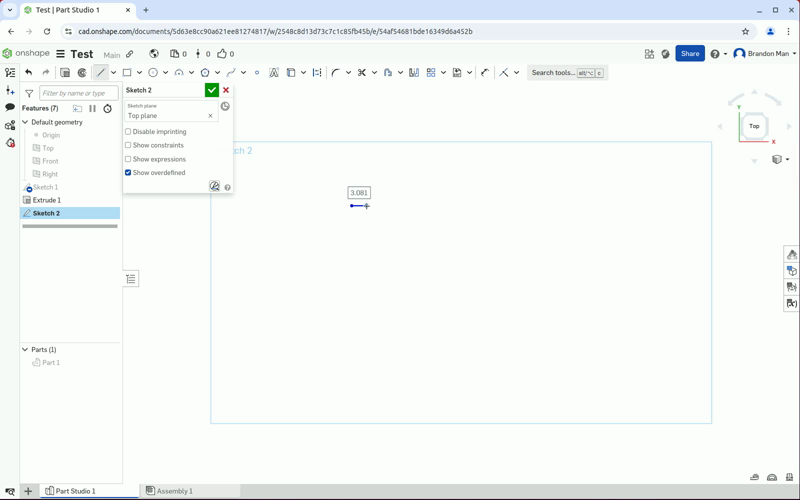
mouse_move(396, 205)
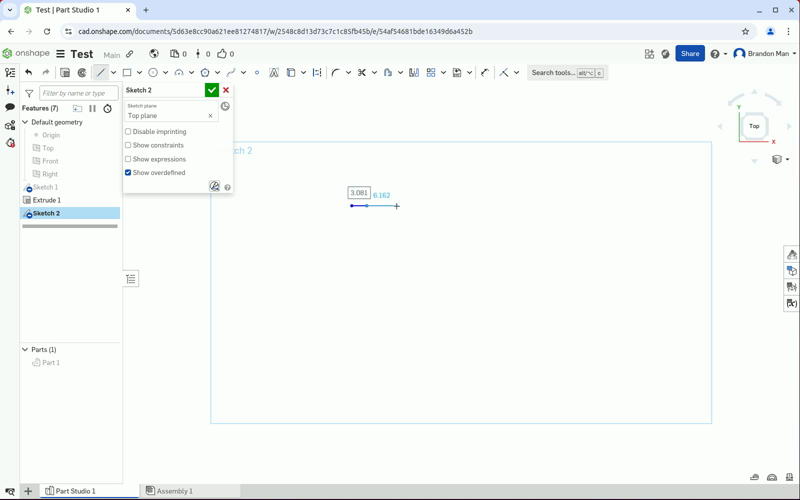
mouse_move(366, 190)
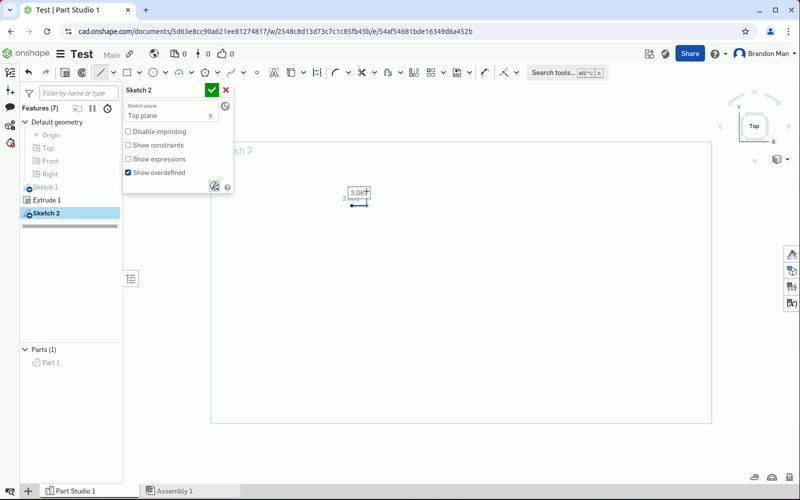
click(366, 190)
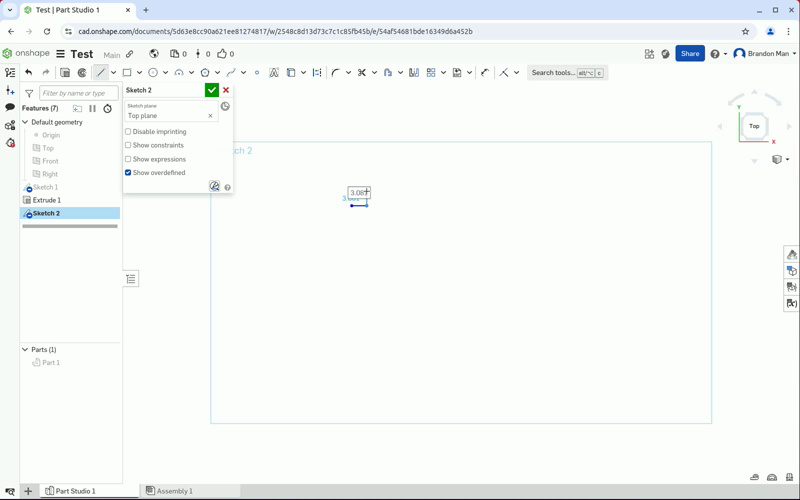
key_up(shift)
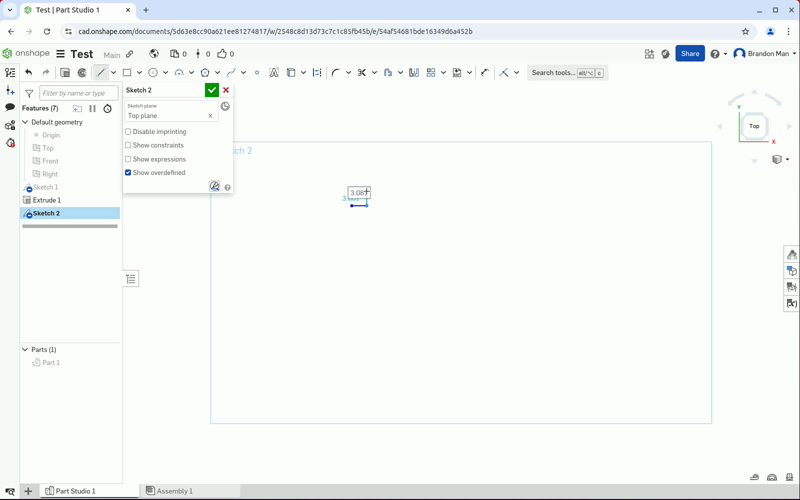
key_down(shift)
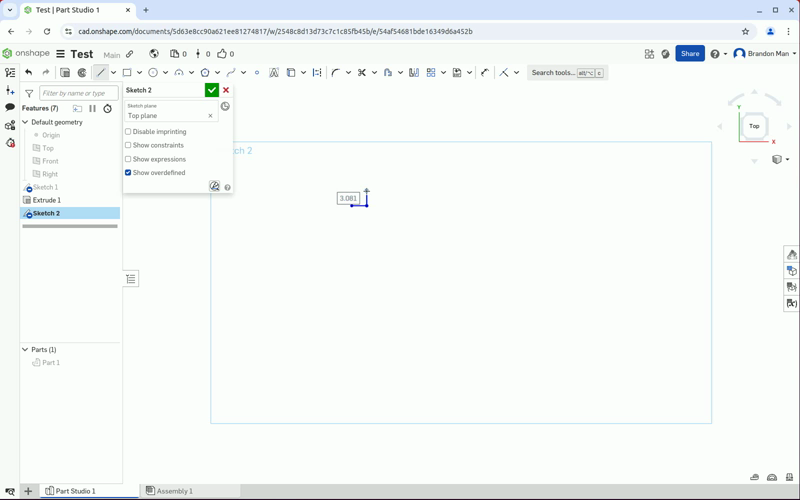
mouse_move(396, 190)
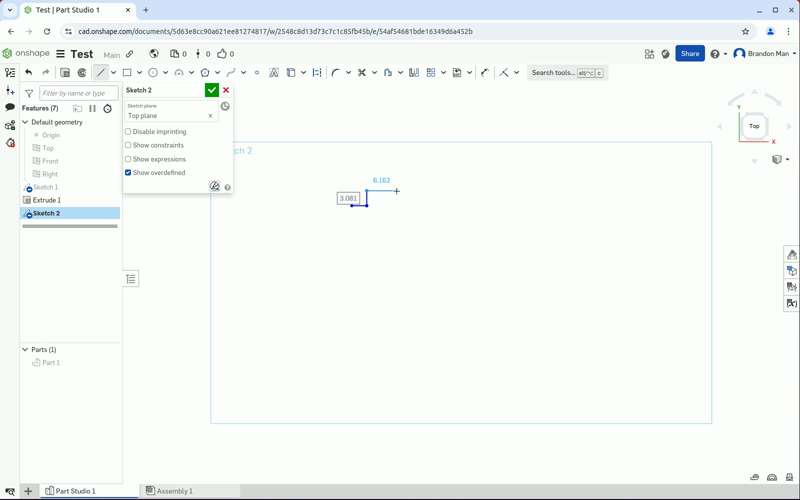
mouse_move(351, 190)
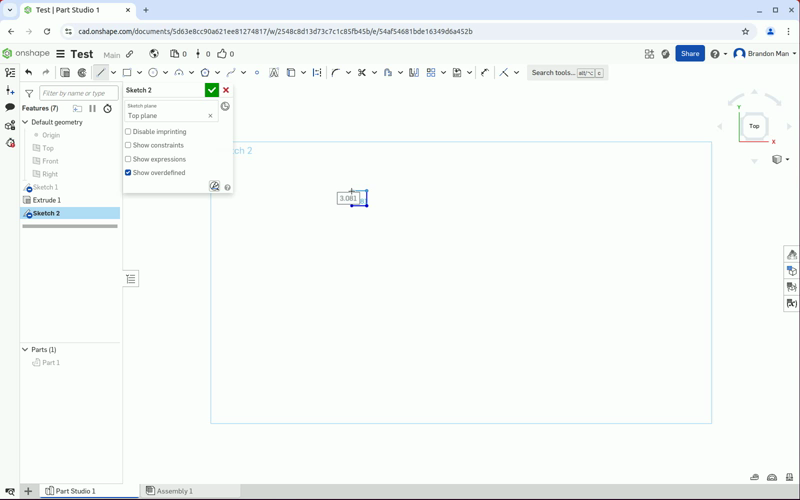
click(351, 190)
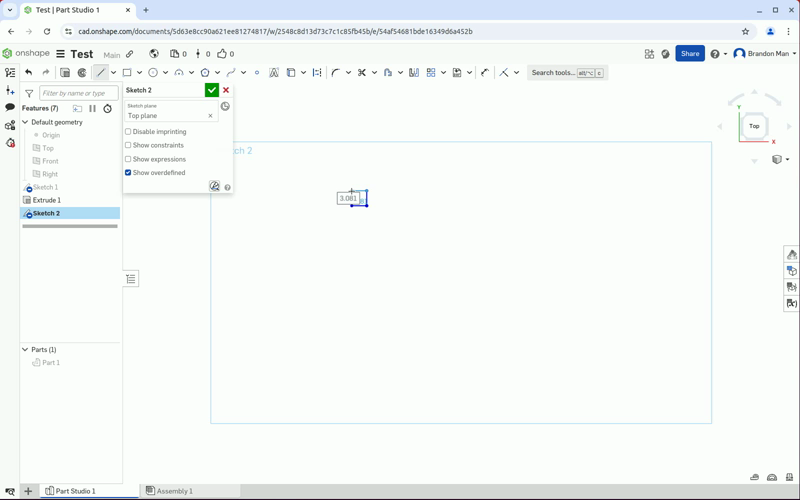
key_up(shift)
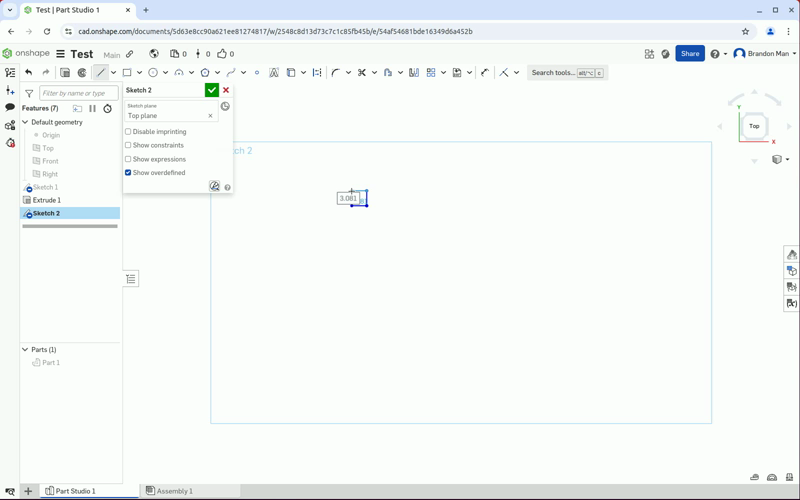
mouse_move(381, 190)
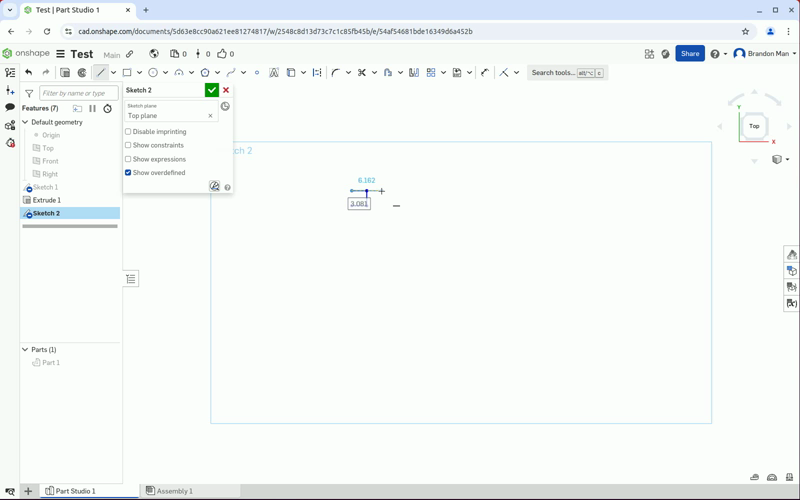
key_down(shift)
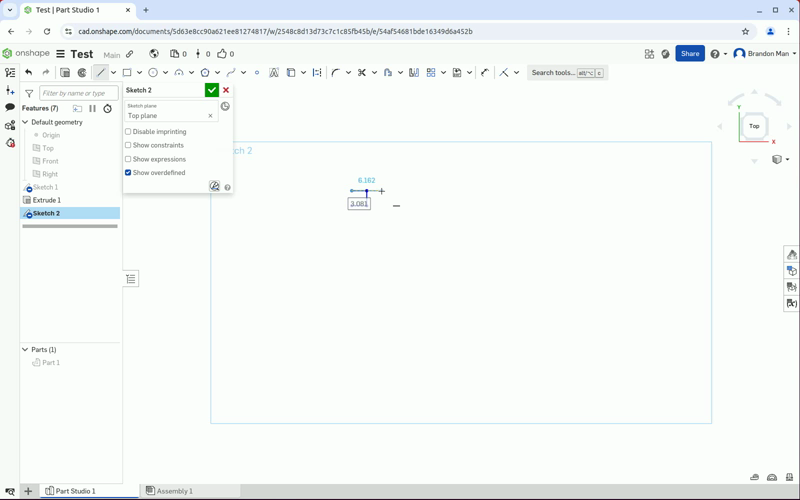
mouse_move(351, 205)
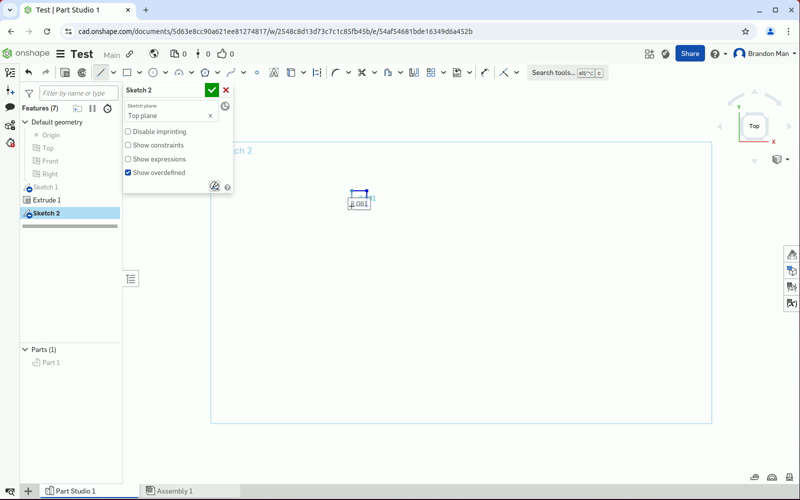
key_up(shift)
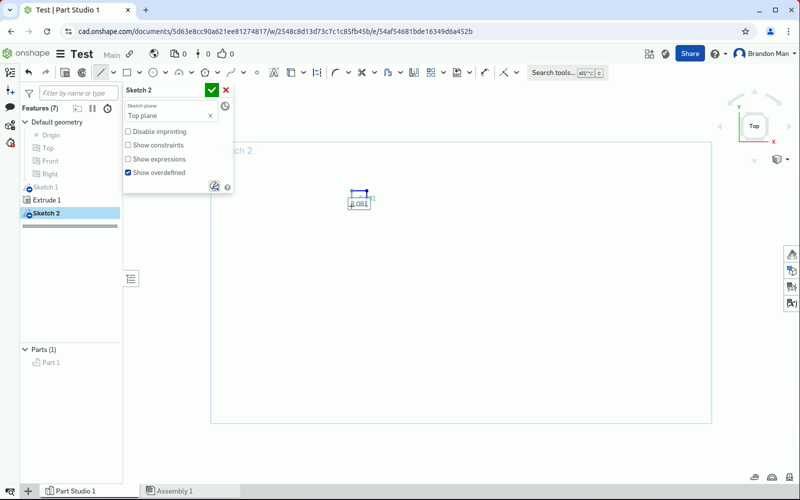
click(351, 205)
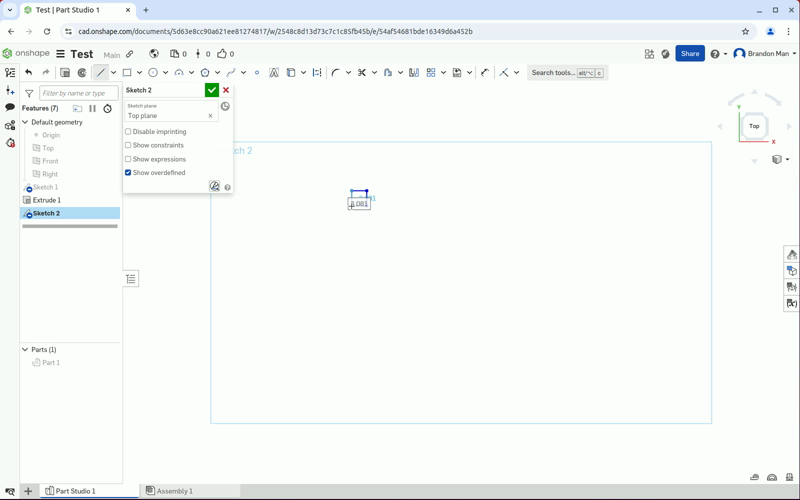
key(esc)
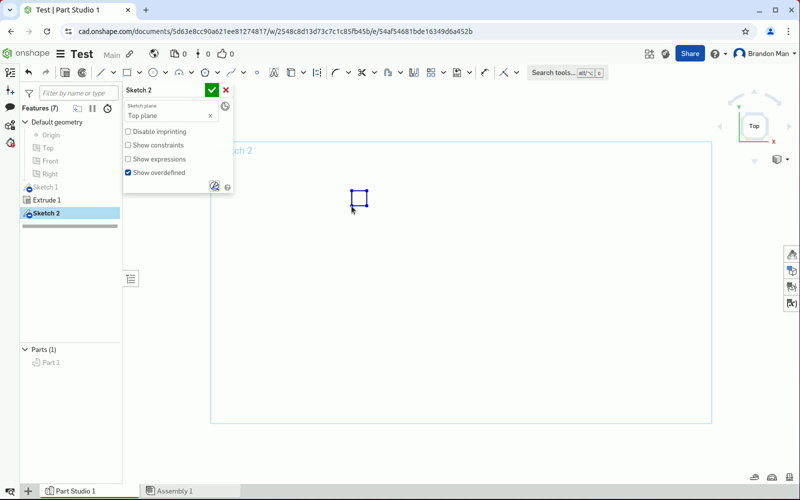
key(c)
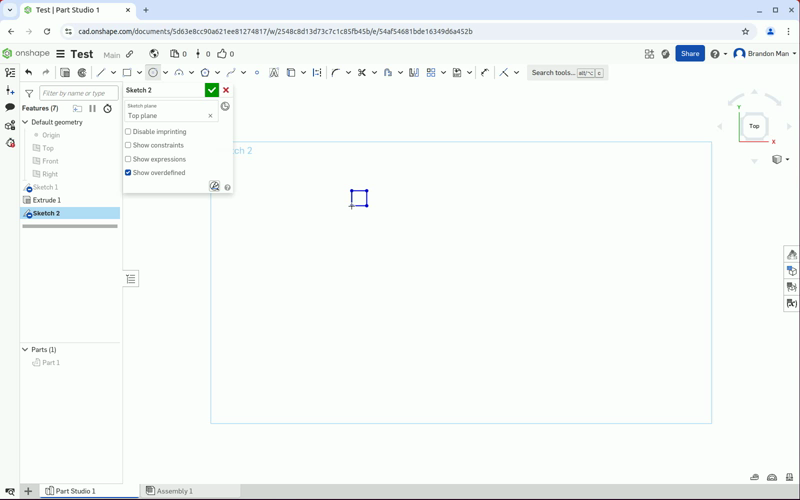
key_down(shift)
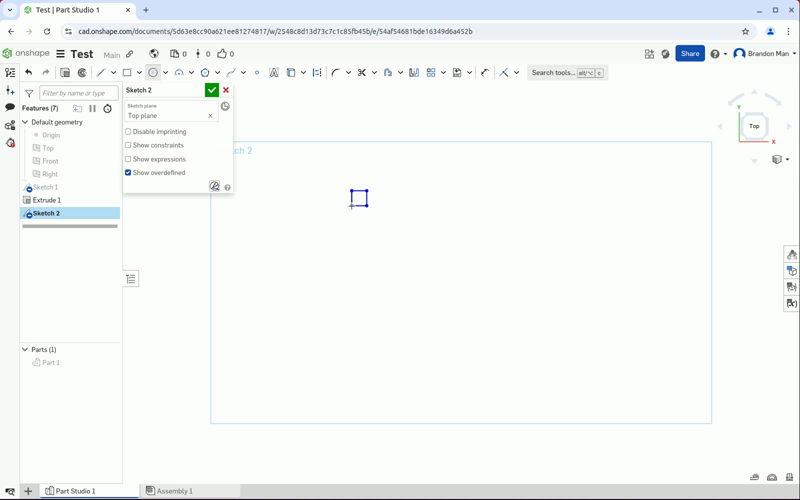
mouse_move(359, 198)
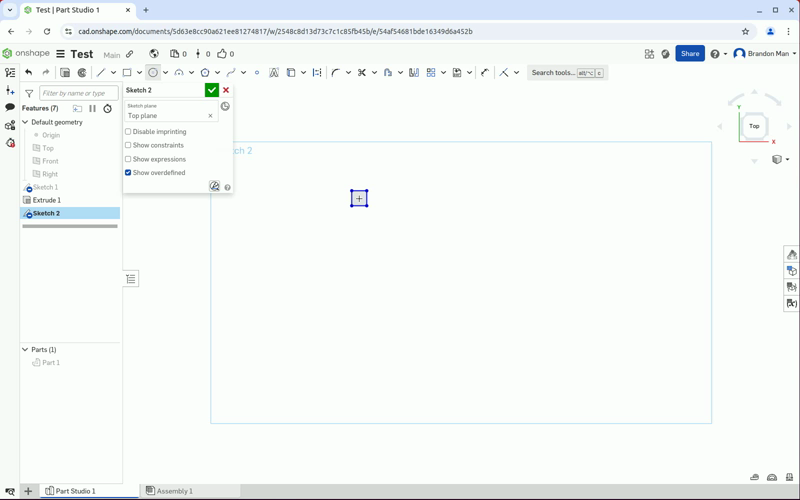
click(359, 198)
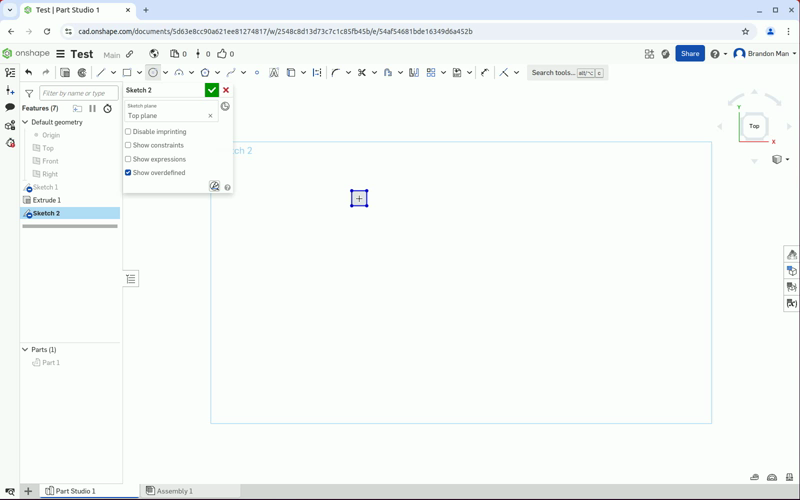
key_up(shift)
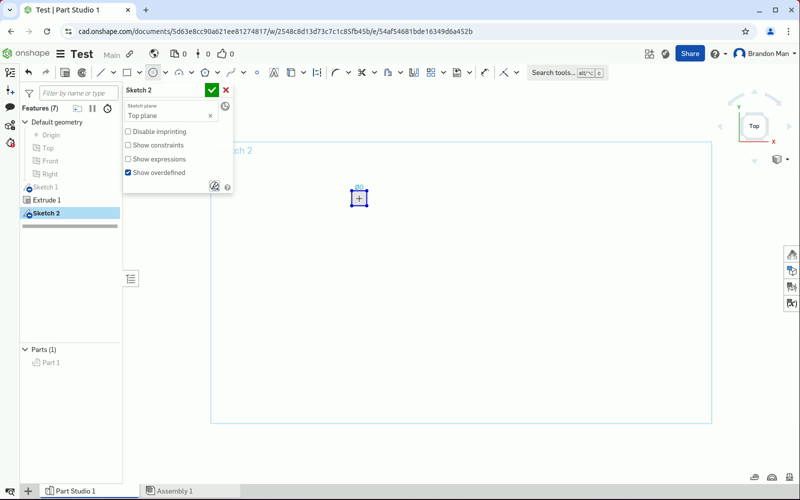
mouse_move(363, 198)
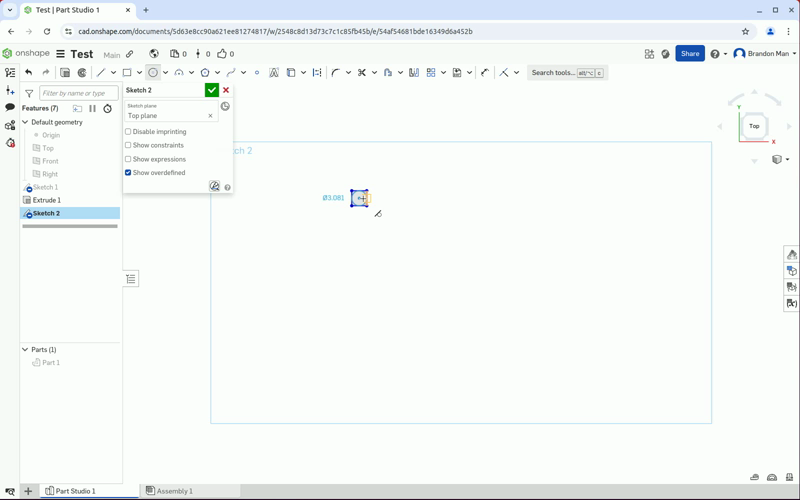
click(363, 198)
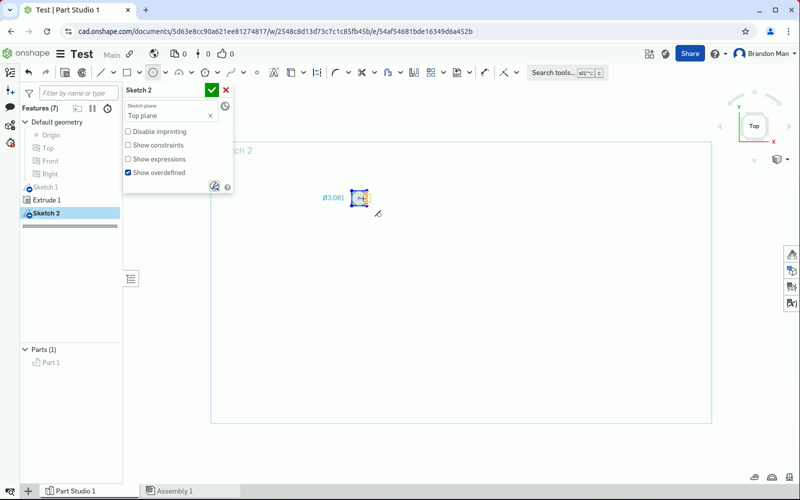
key(esc)
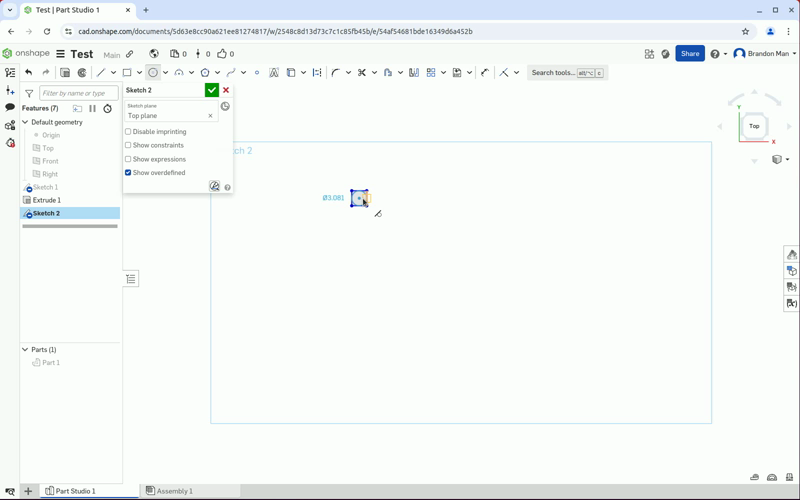
mouse_move(352, 192)
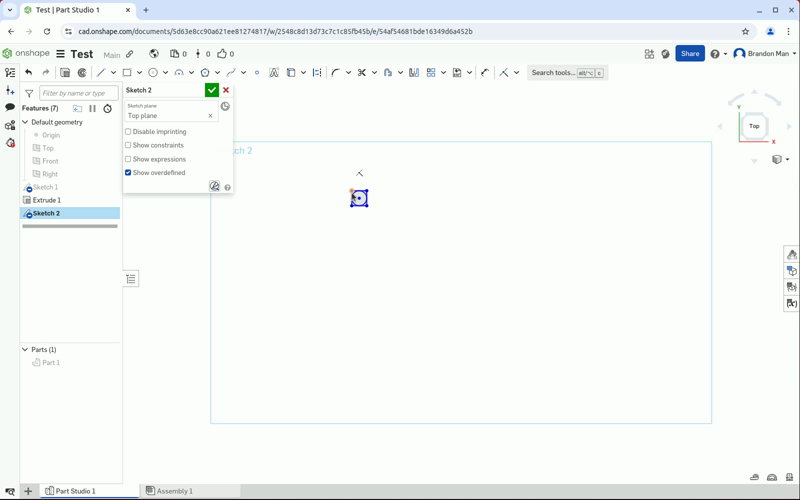
scroll(6)
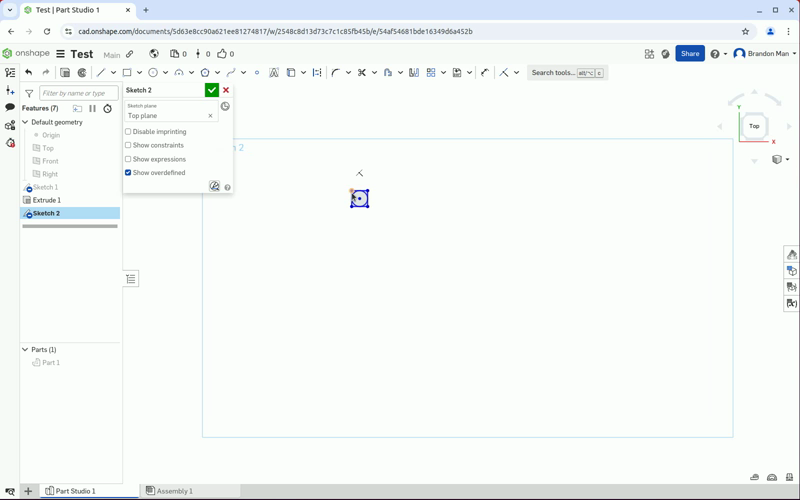
scroll(6)
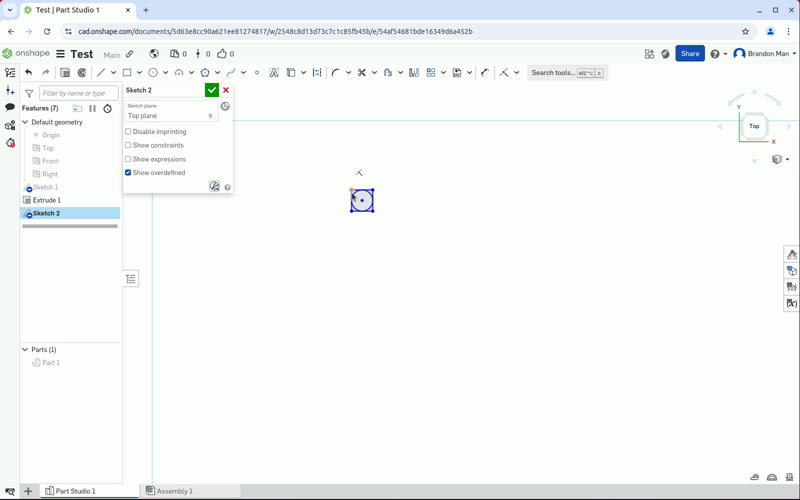
scroll(6)
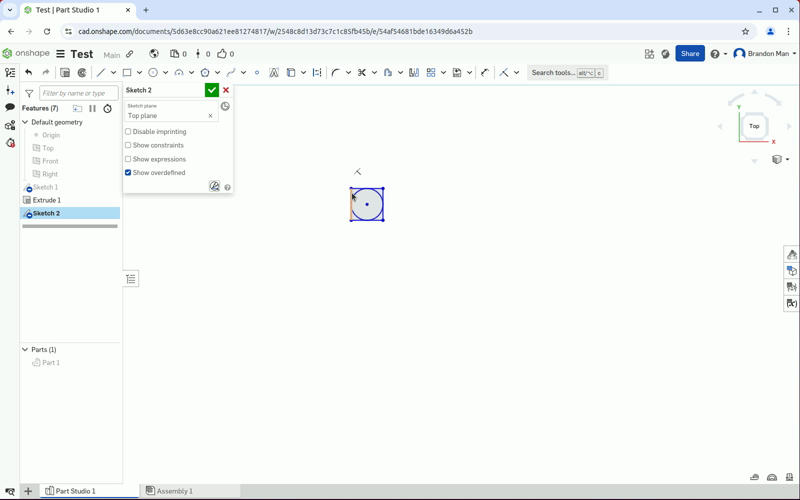
scroll(6)
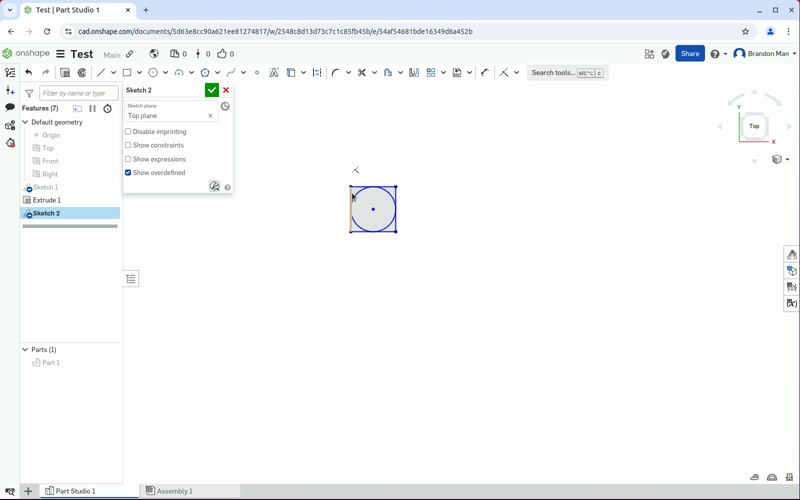
scroll(6)
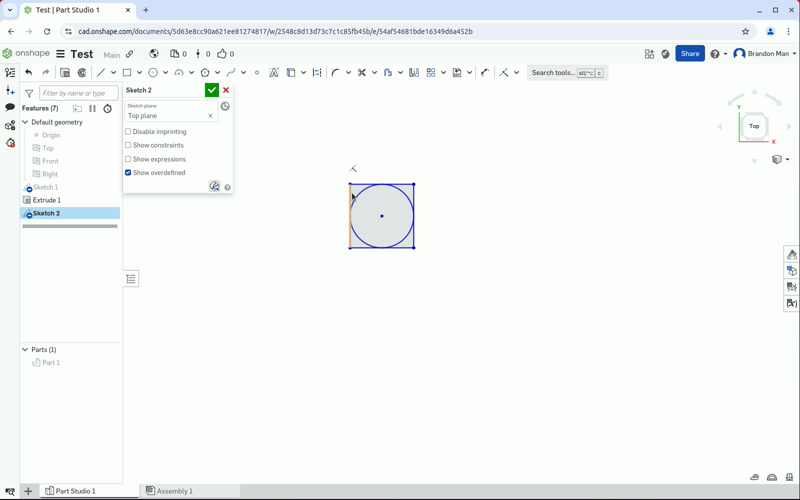
scroll(6)
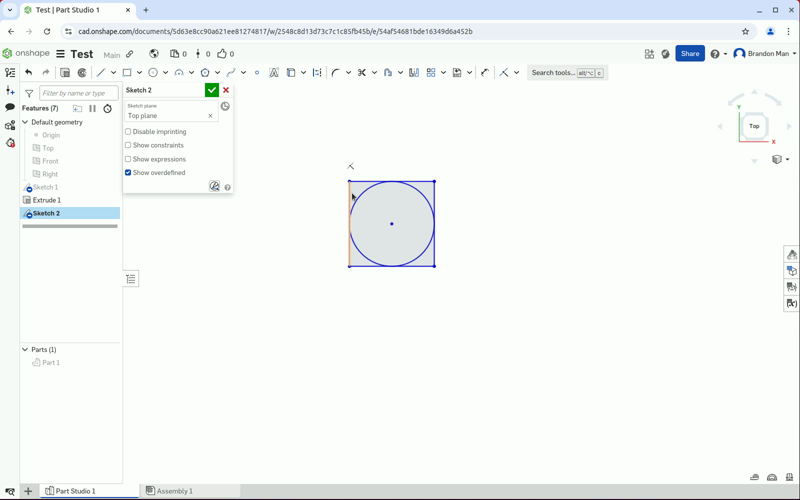
scroll(6)
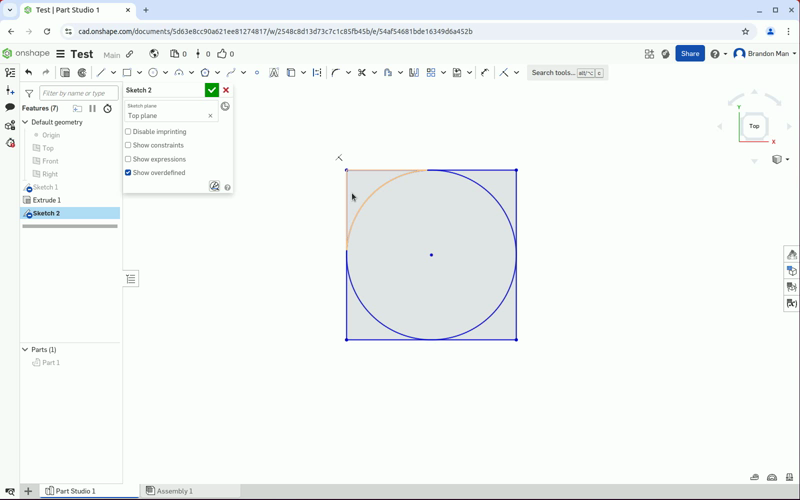
click(352, 192)
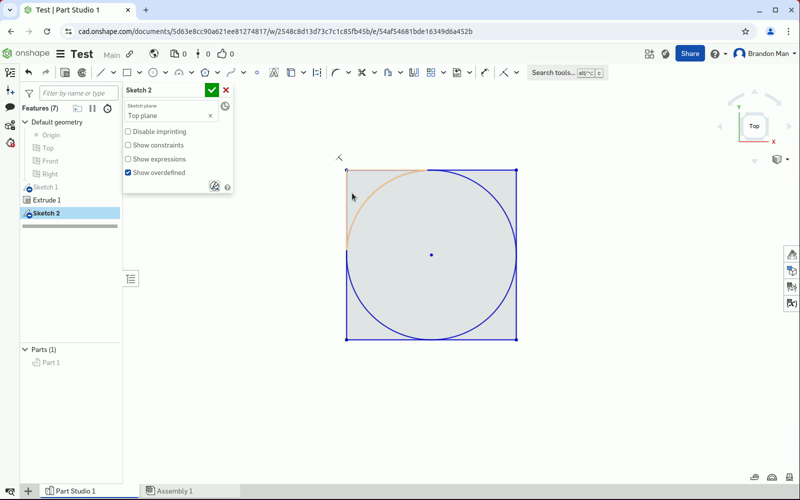
scroll(-6)
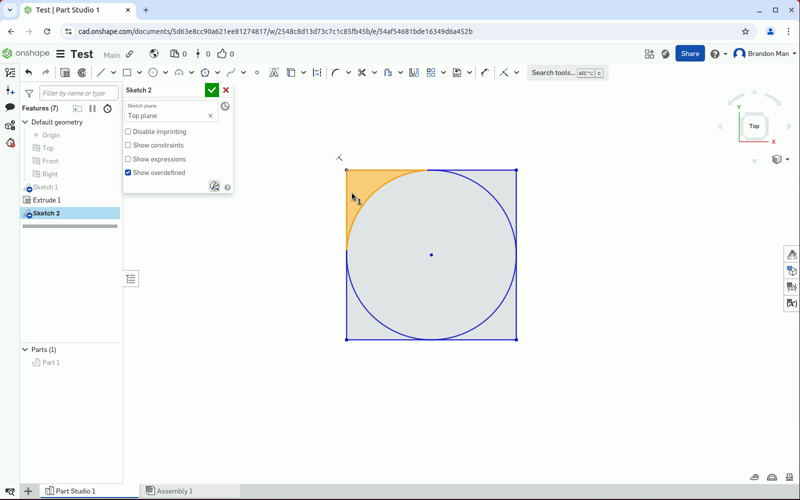
scroll(-6)
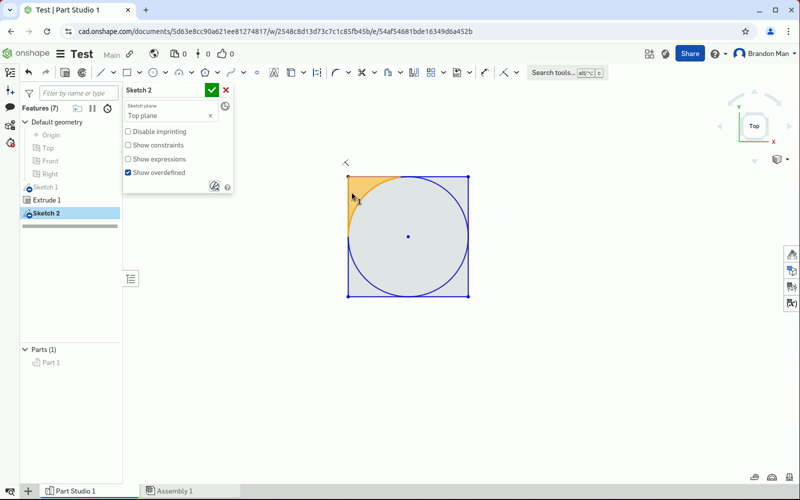
scroll(-6)
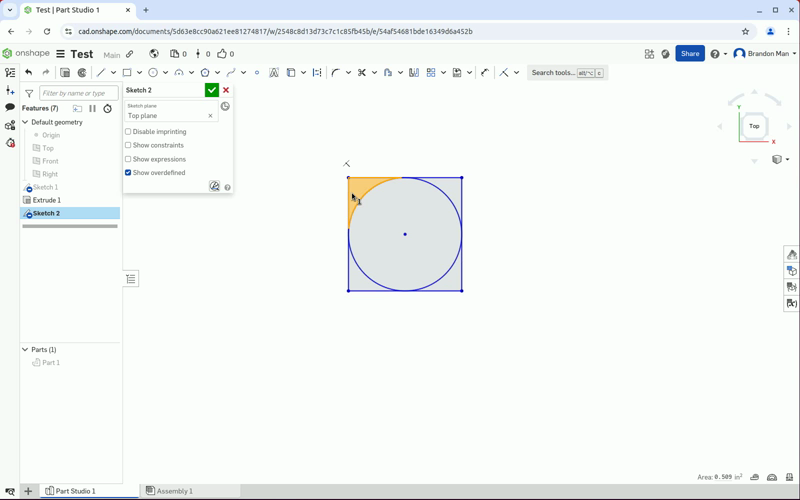
scroll(-6)
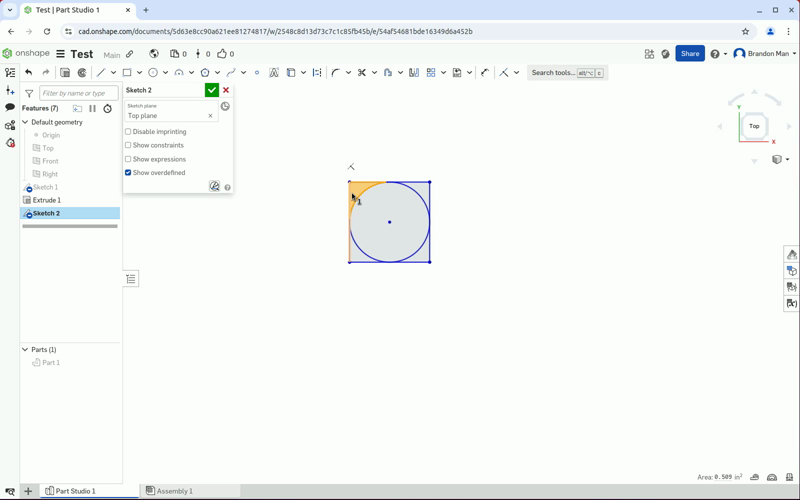
scroll(-6)
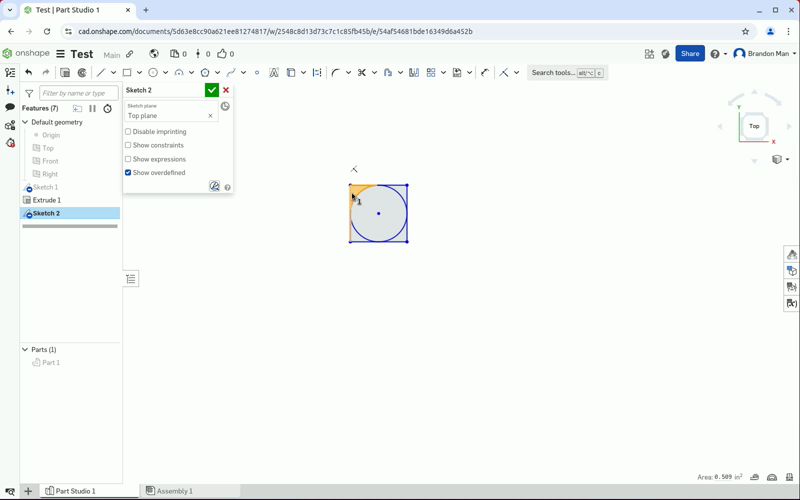
scroll(-6)
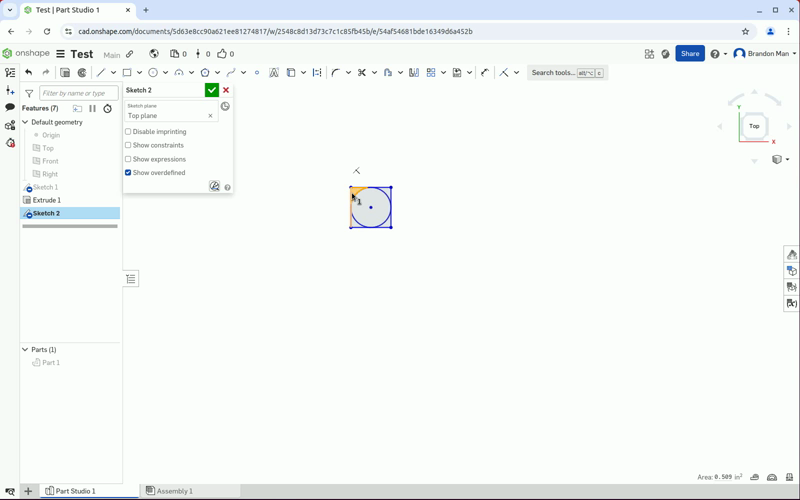
scroll(-6)
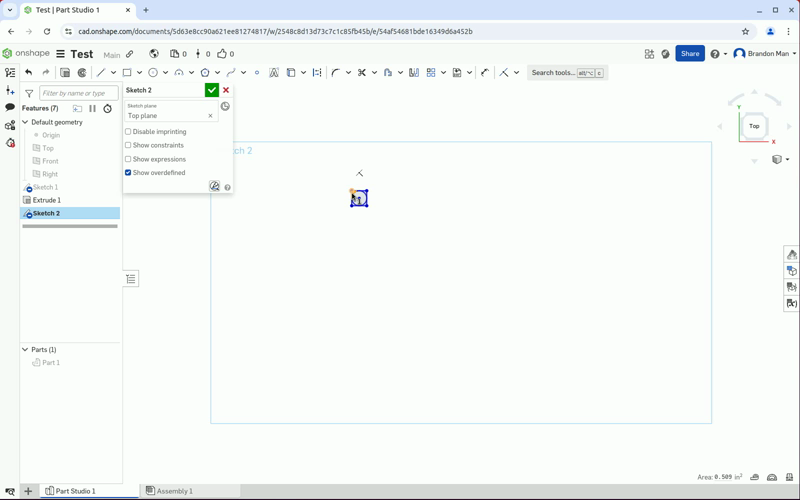
mouse_move(73, 352)
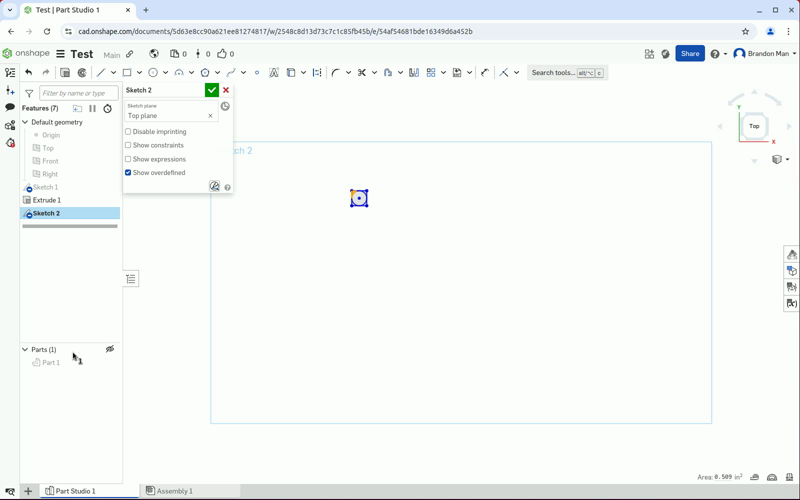
key(shift+y)
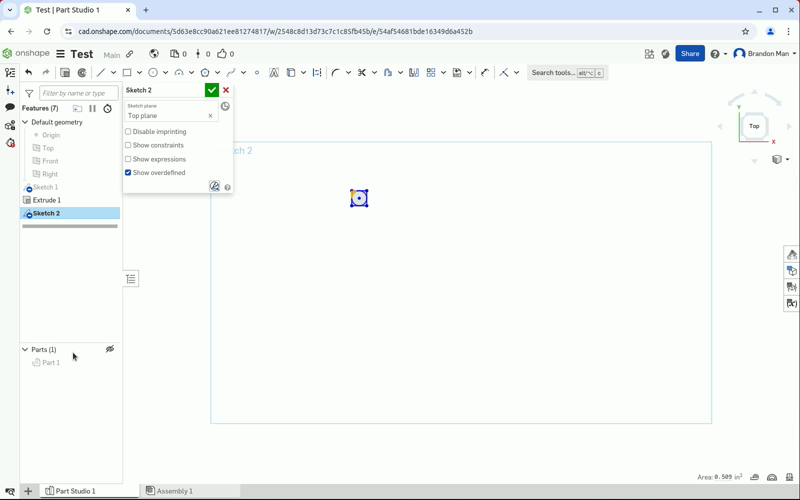
key(shift+e)
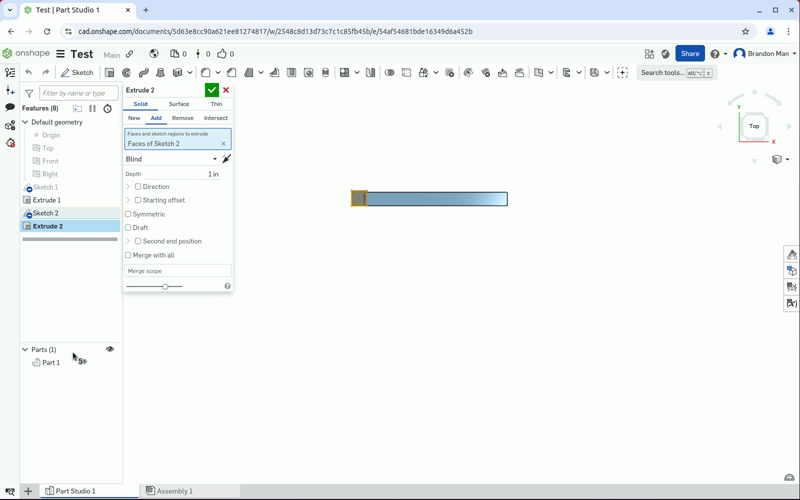
mouse_move(143, 106)
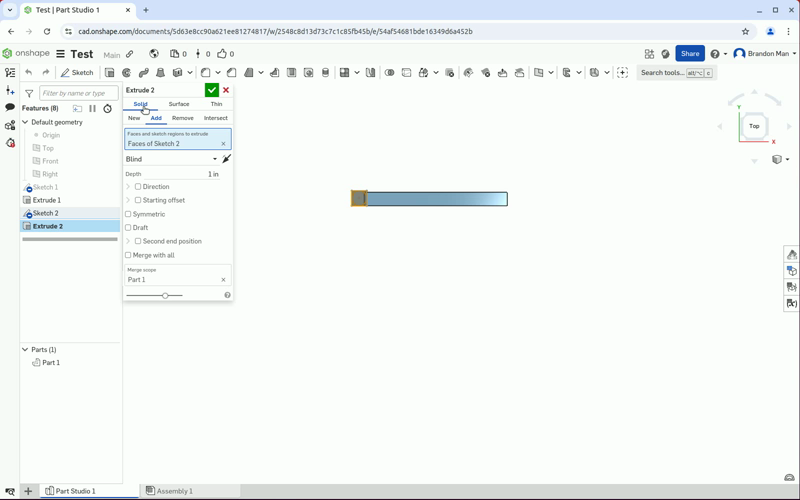
click(143, 106)
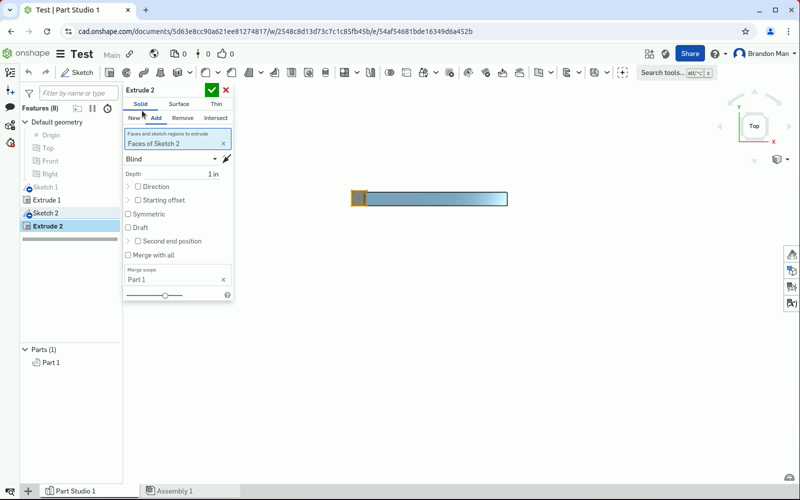
mouse_move(137, 120)
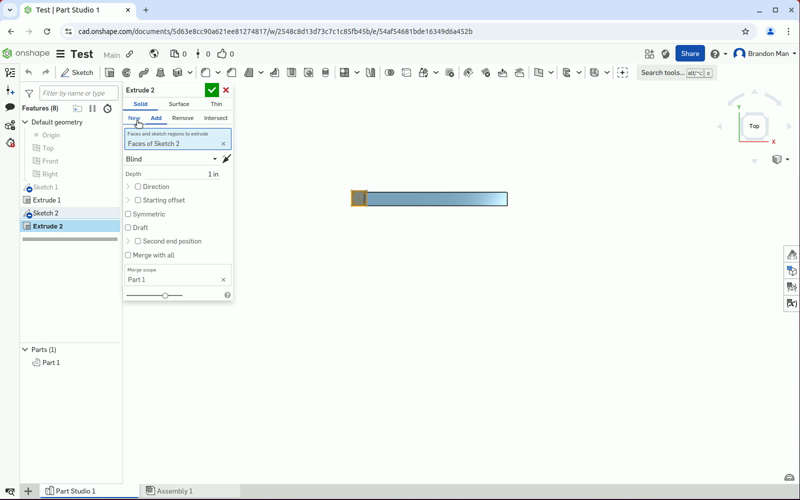
click(137, 120)
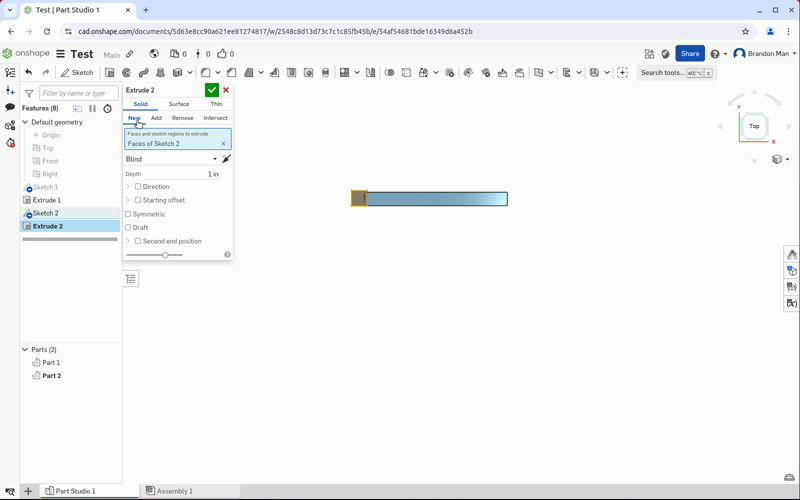
key(tab, 4)
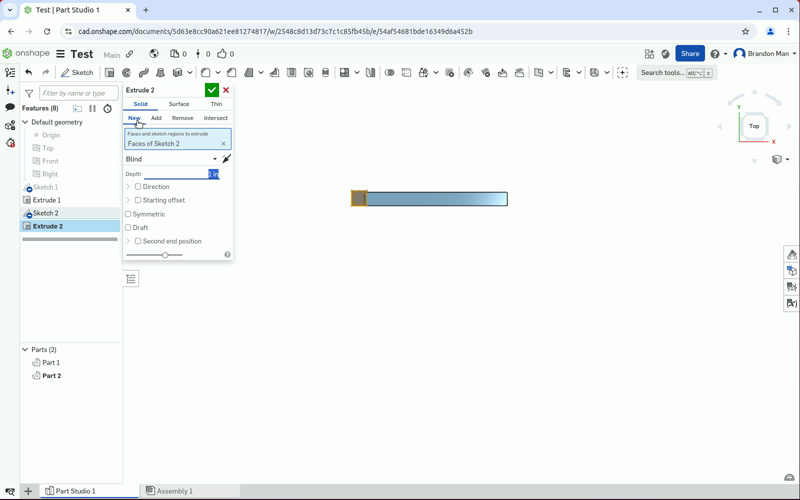
text(2.889)
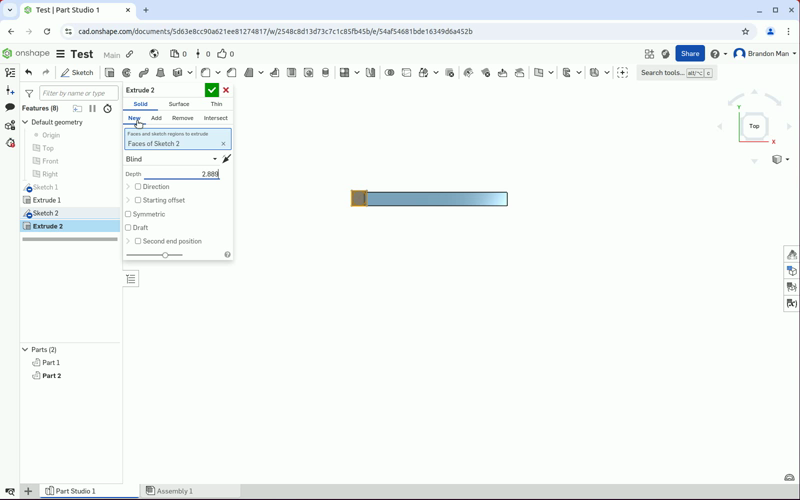
key(enter)
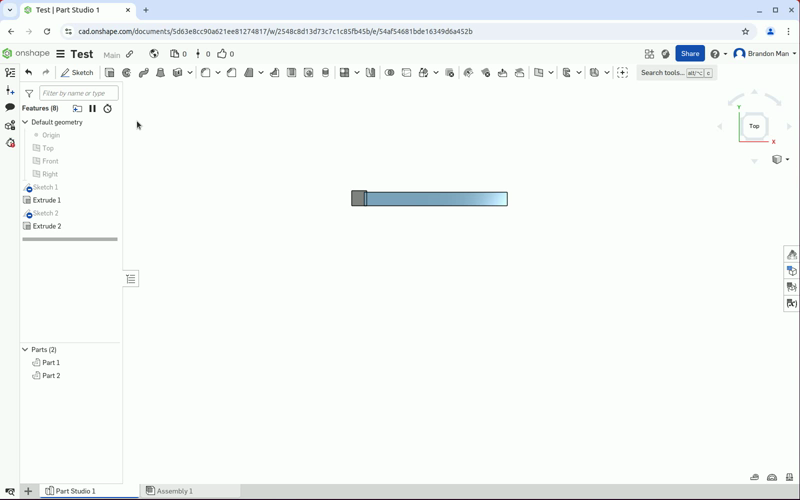
key(shift+h)
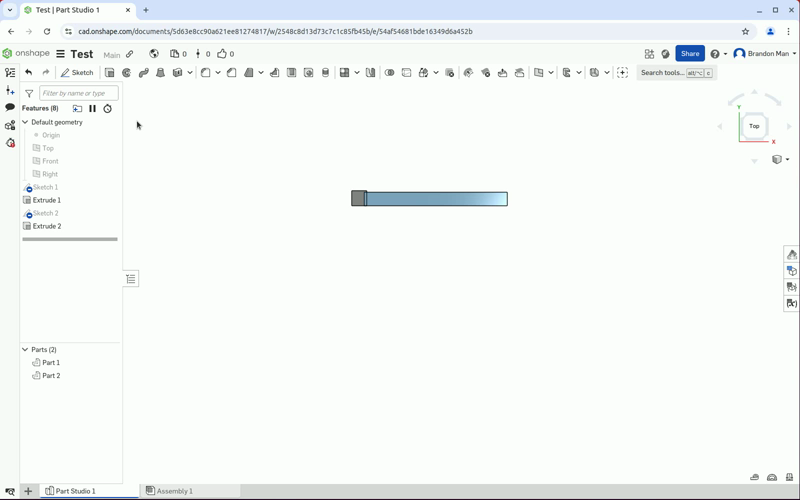
key(shift+h)
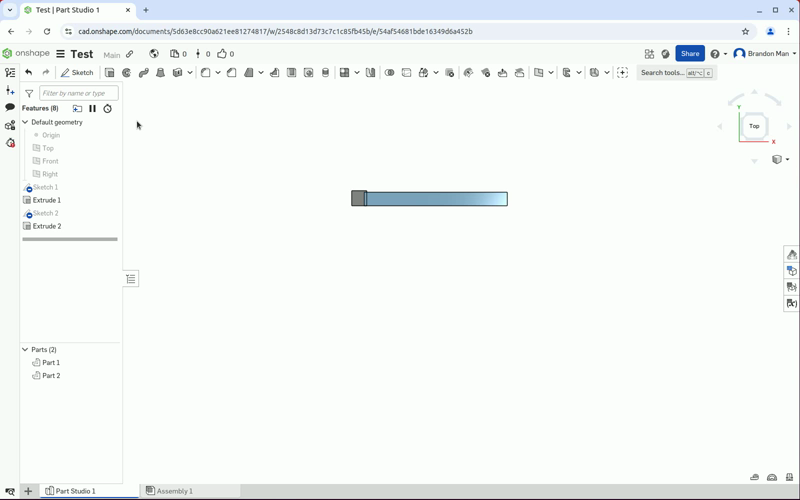
mouse_move(73, 189)
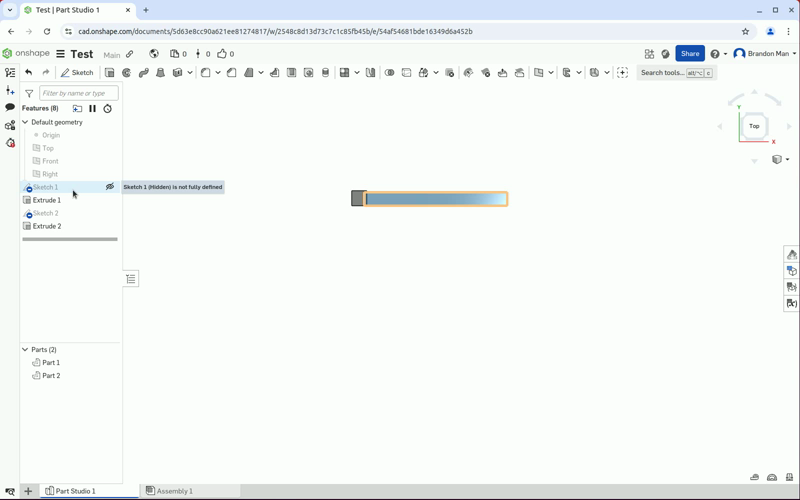
click(73, 189)
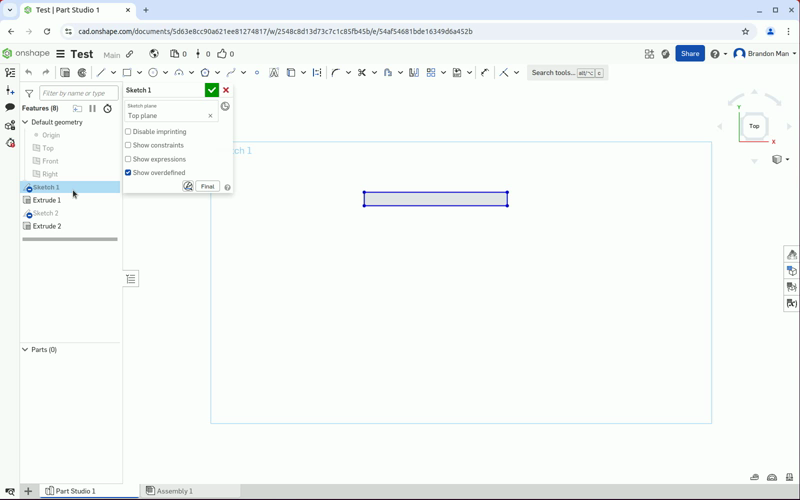
mouse_move(229, 92)
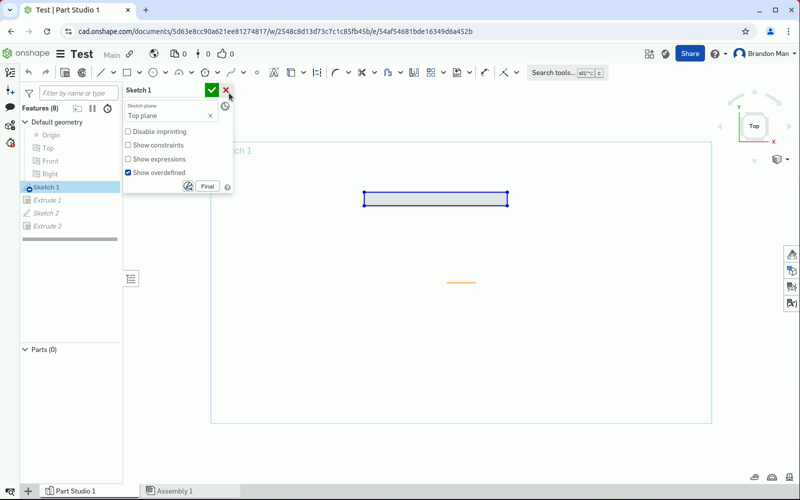
click(229, 92)
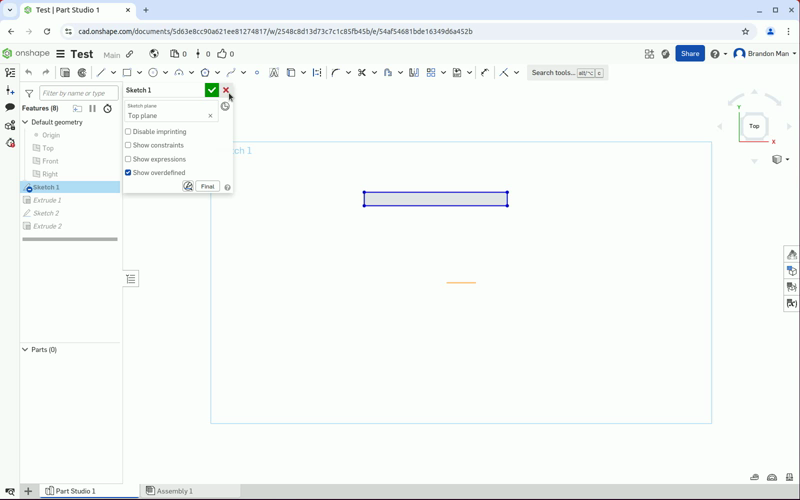
key(shift+s)
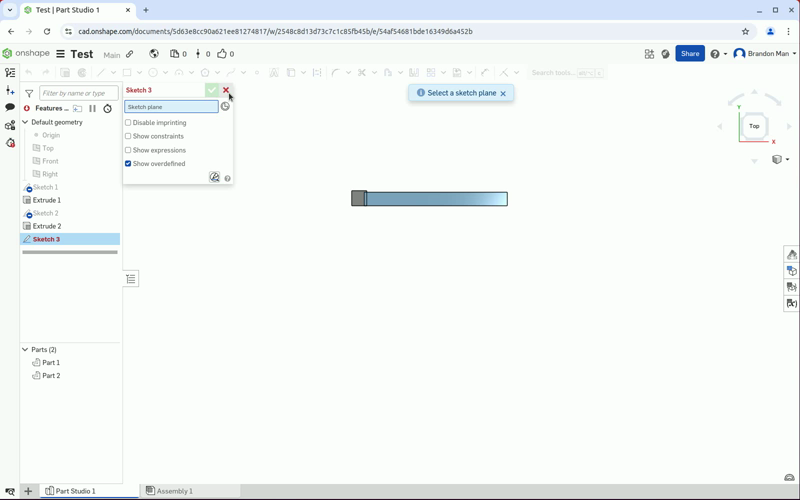
mouse_move(73, 150)
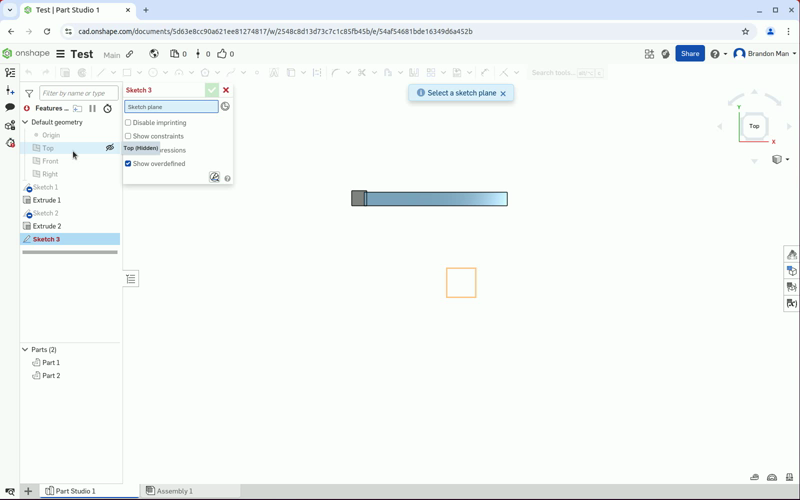
click(73, 150)
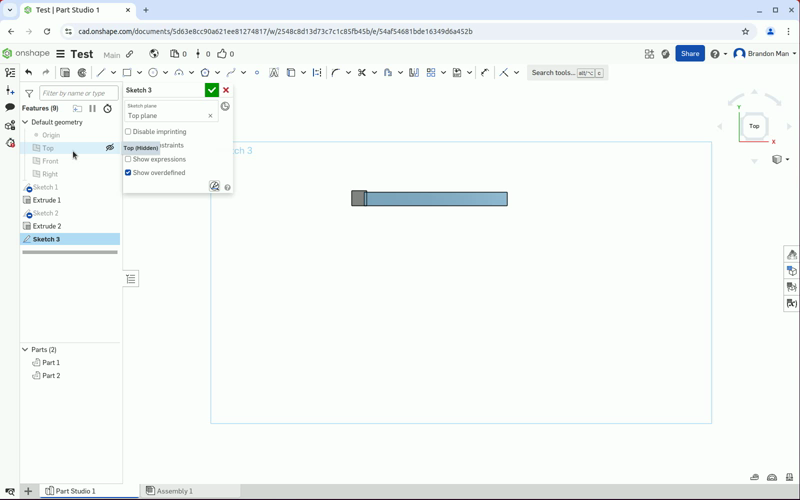
mouse_move(73, 352)
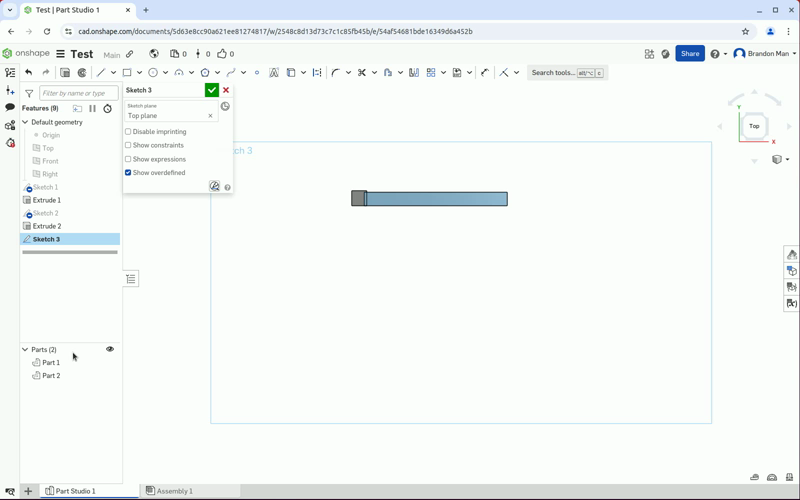
key(y)
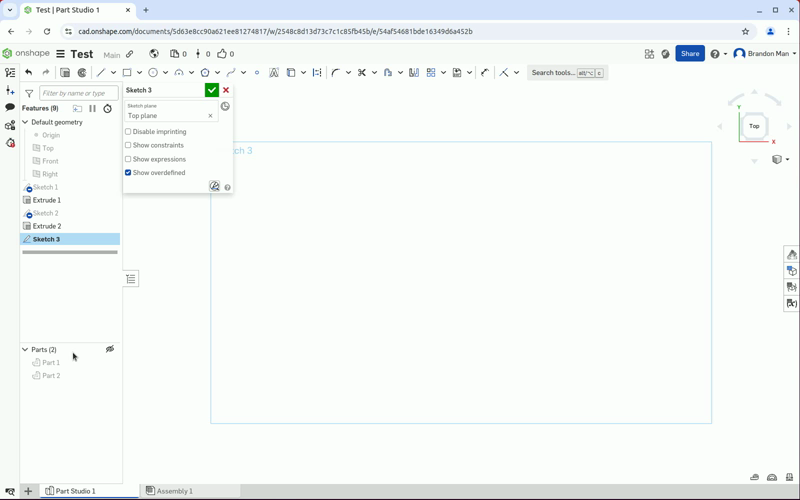
key(l)
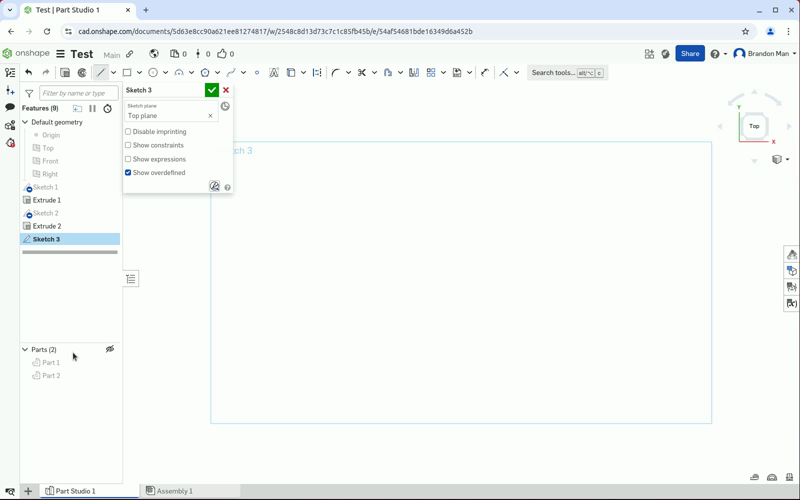
key_down(shift)
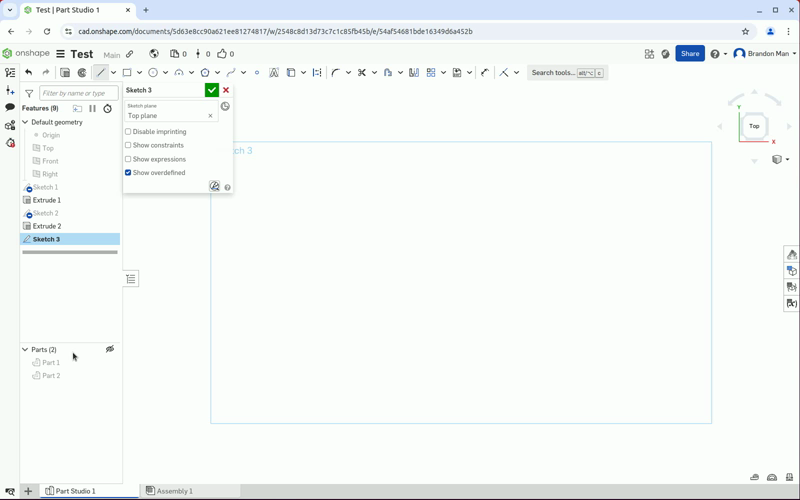
mouse_move(351, 361)
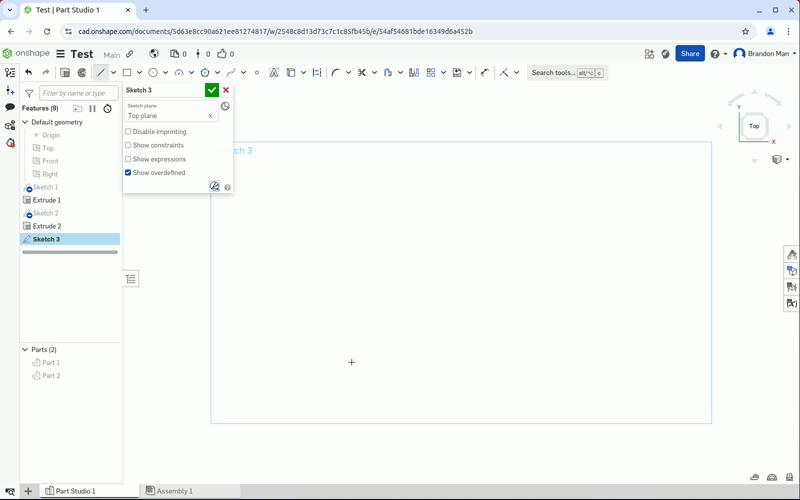
click(351, 361)
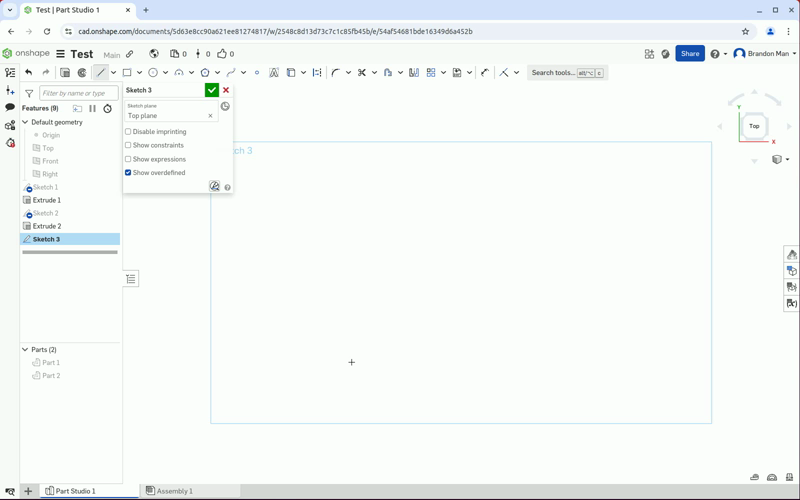
key_up(shift)
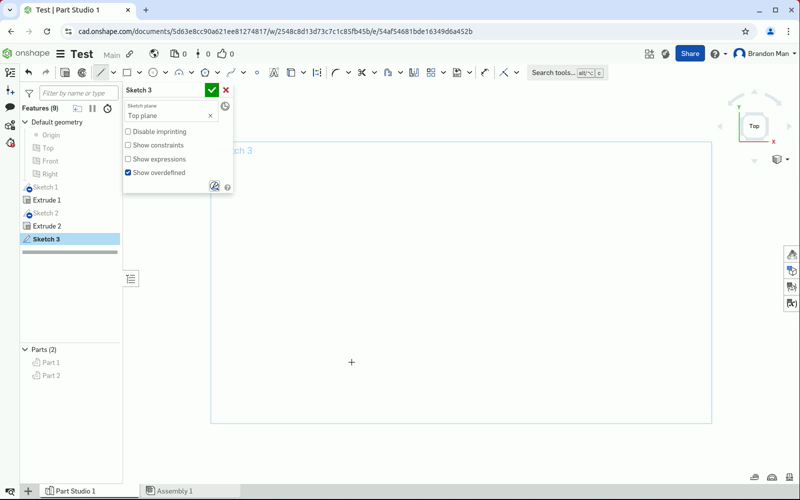
key_down(shift)
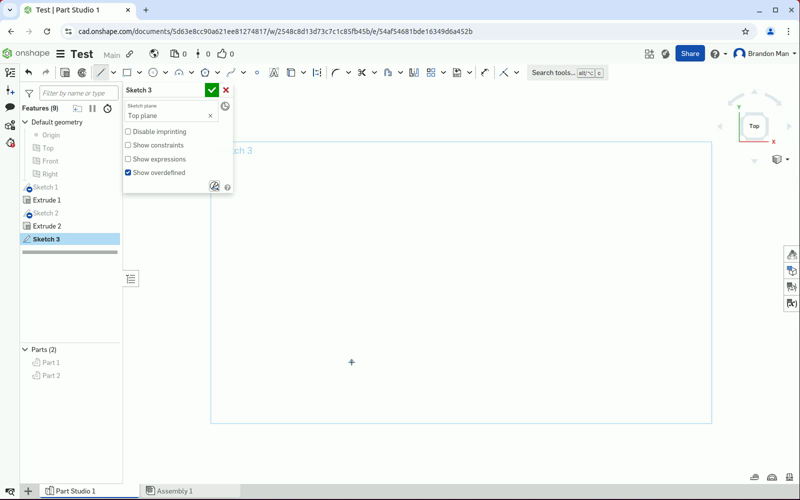
mouse_move(381, 361)
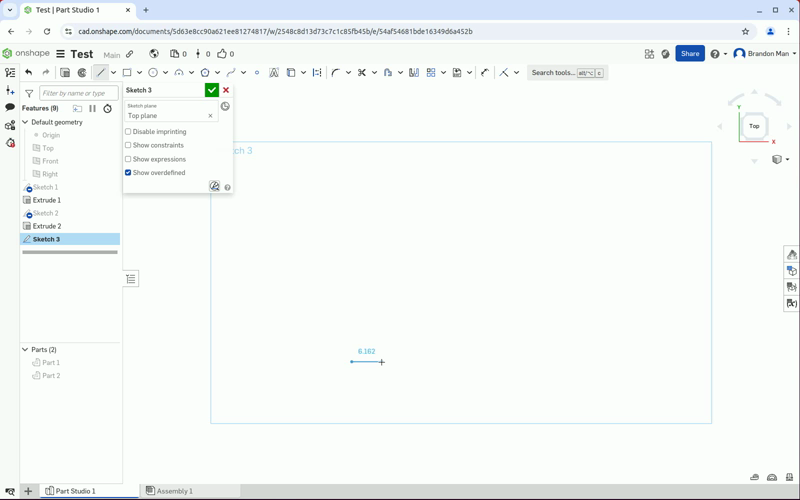
mouse_move(364, 361)
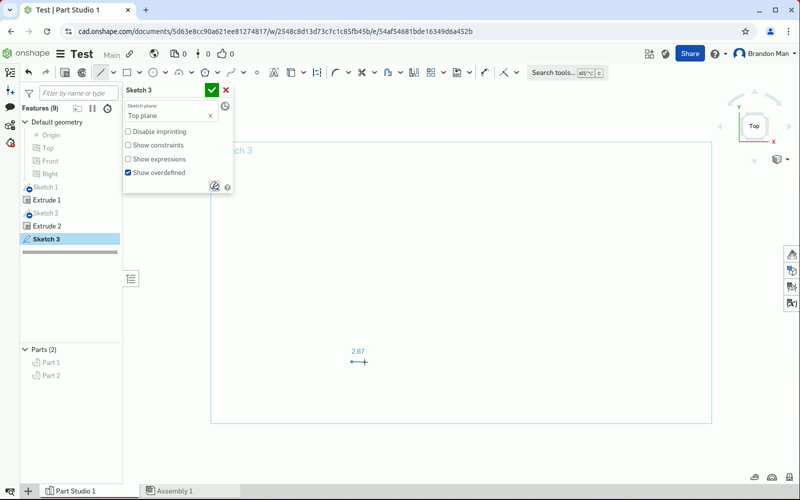
click(364, 361)
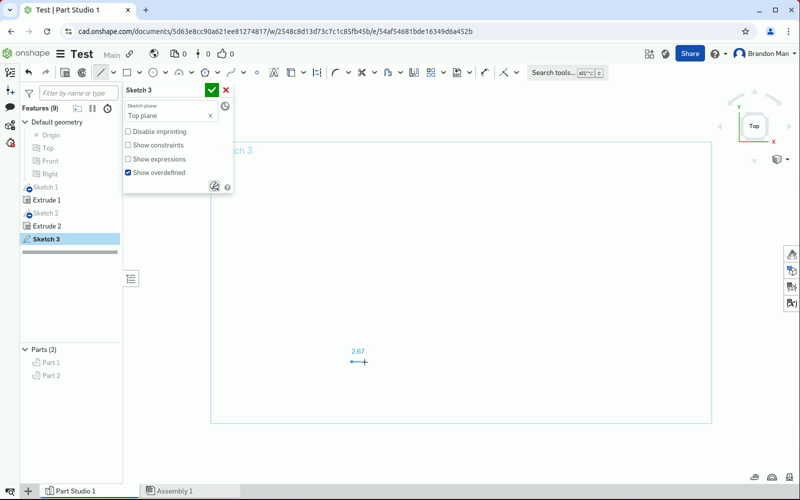
key_up(shift)
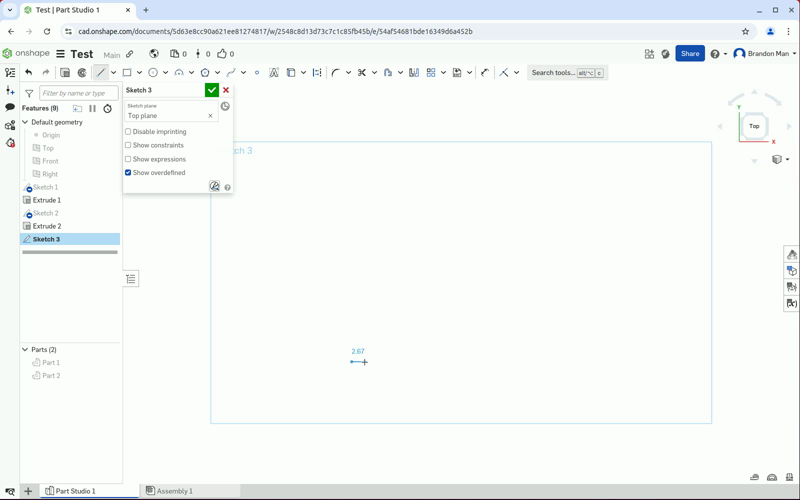
key_down(shift)
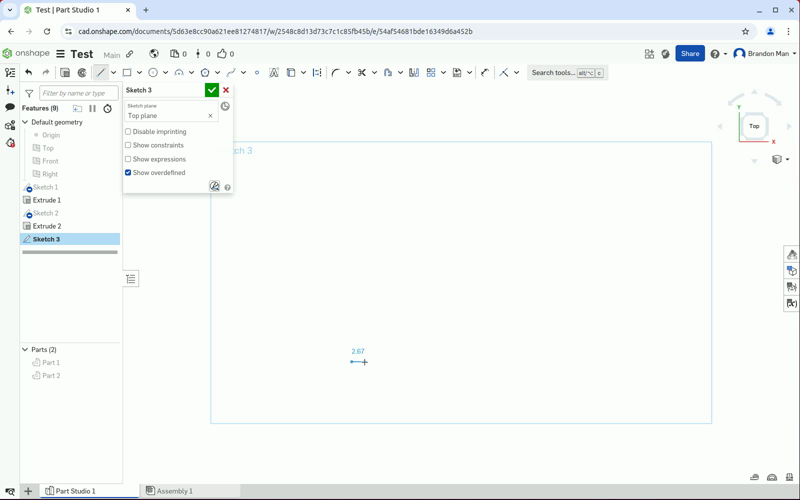
mouse_move(364, 206)
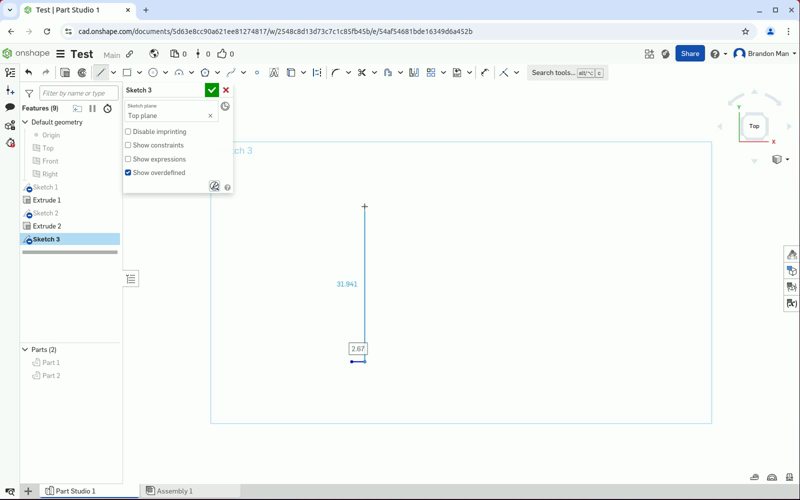
click(364, 206)
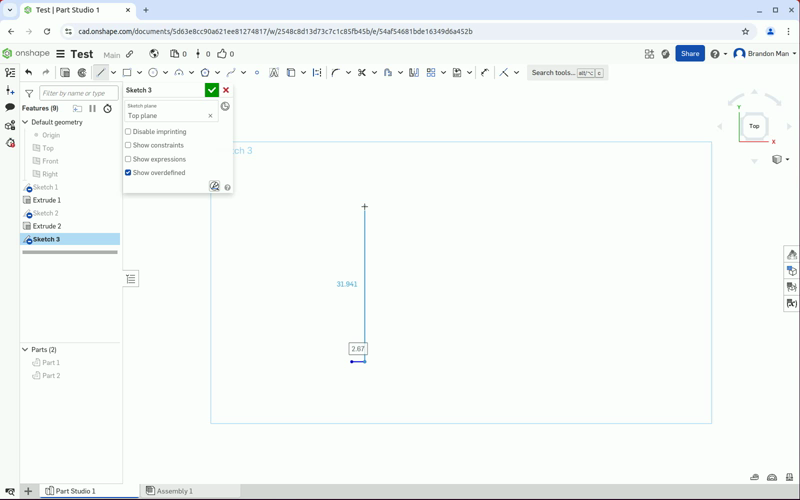
key_up(shift)
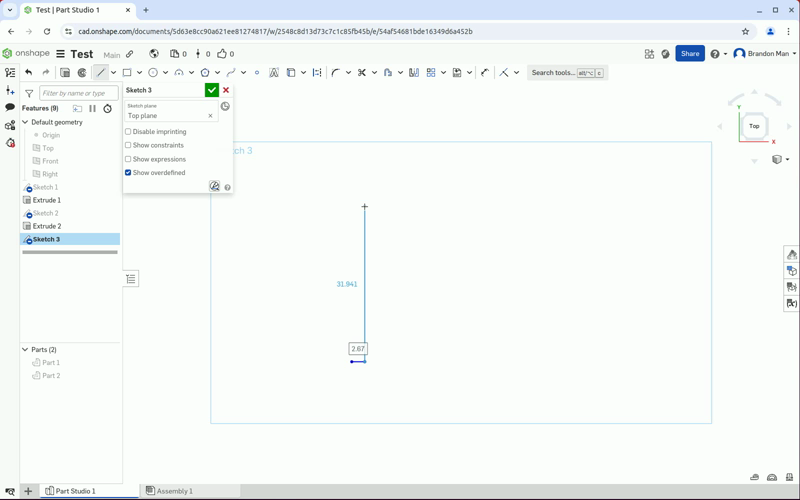
key_down(shift)
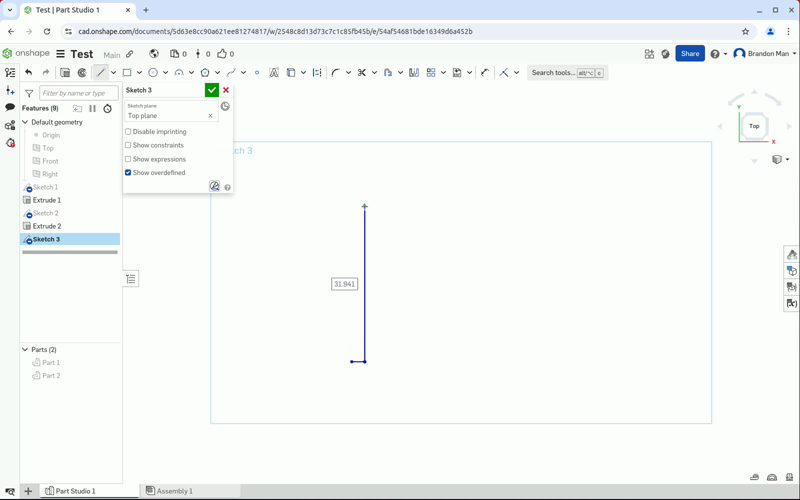
mouse_move(394, 206)
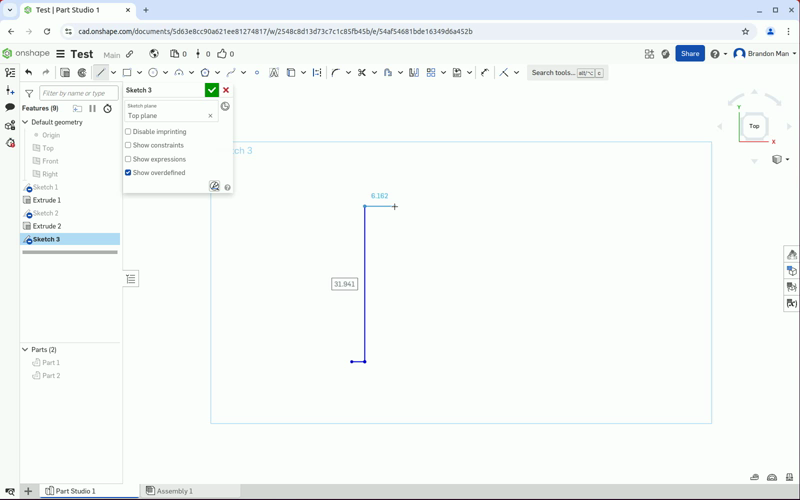
mouse_move(351, 206)
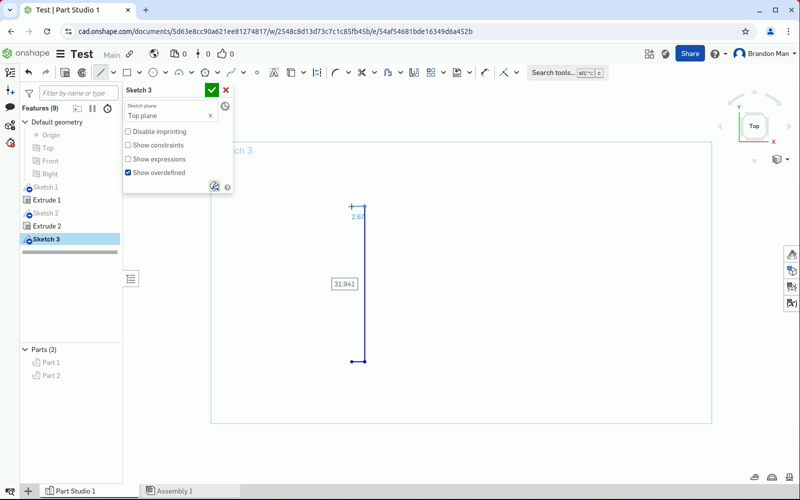
click(351, 206)
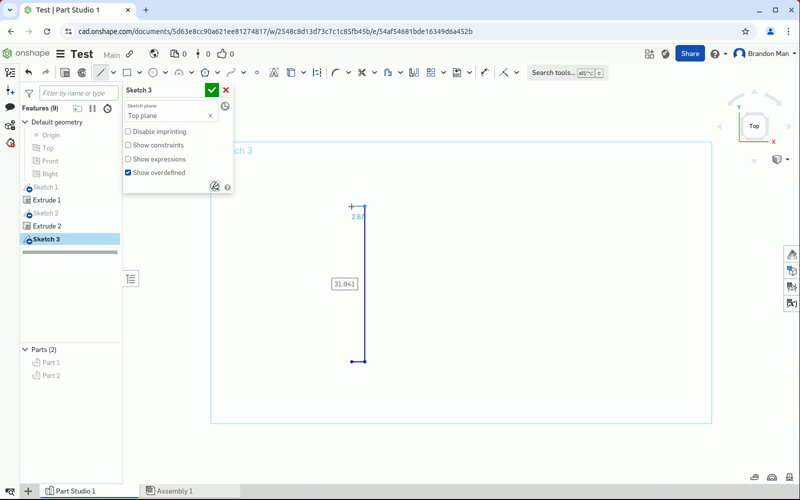
key_up(shift)
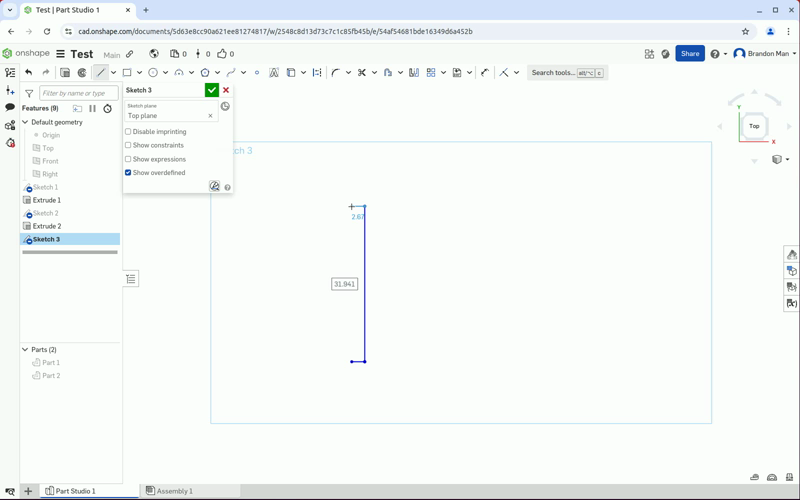
key_down(shift)
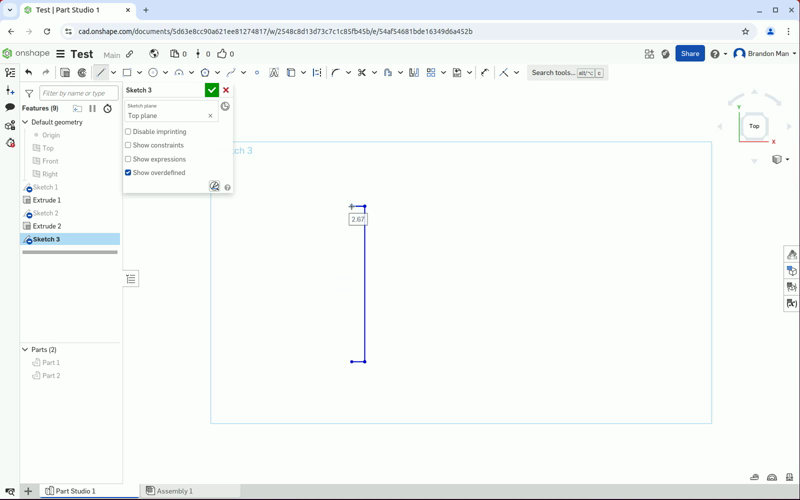
mouse_move(351, 361)
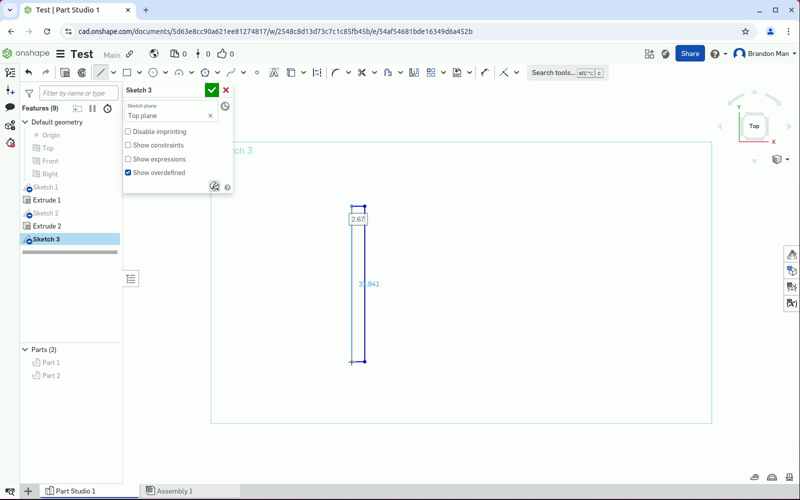
key_up(shift)
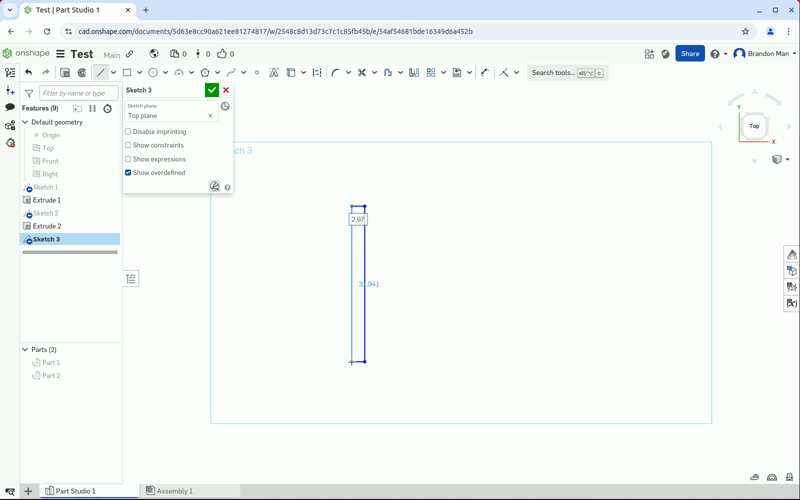
click(351, 361)
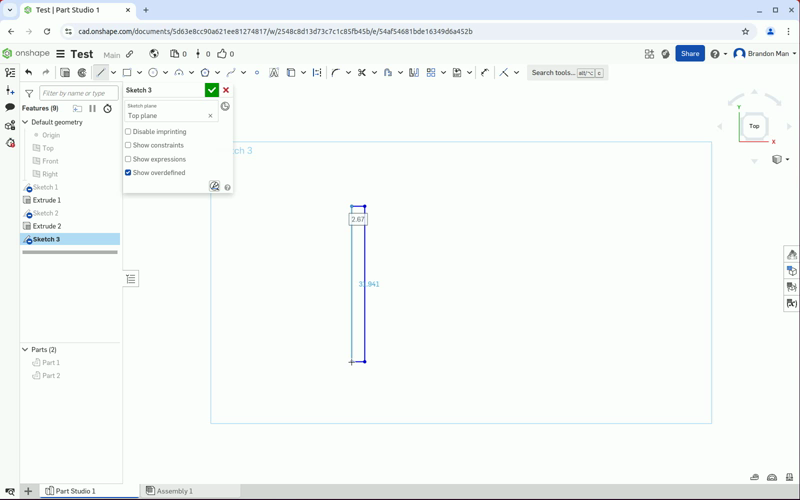
key(esc)
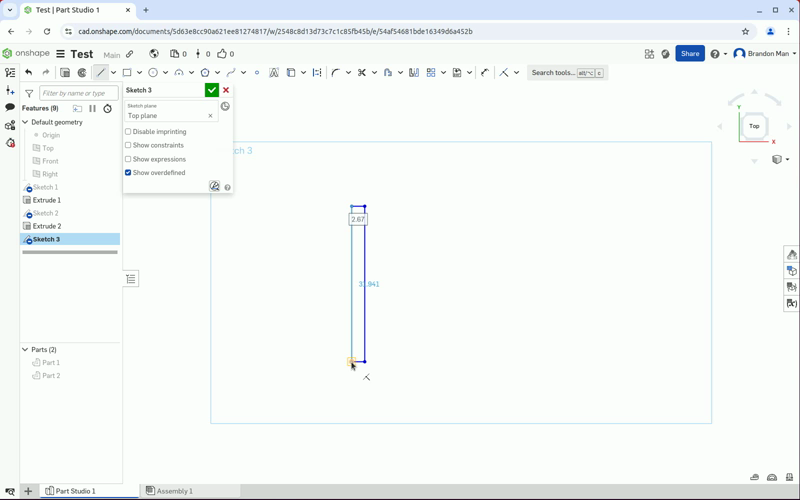
mouse_move(358, 335)
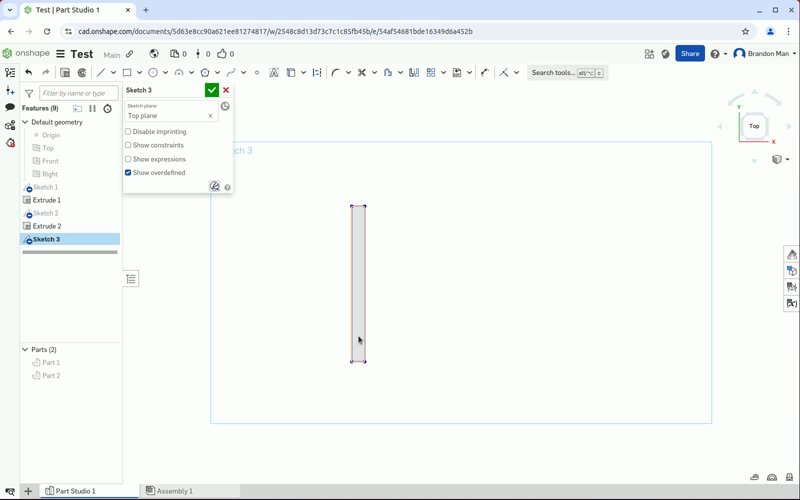
click(358, 335)
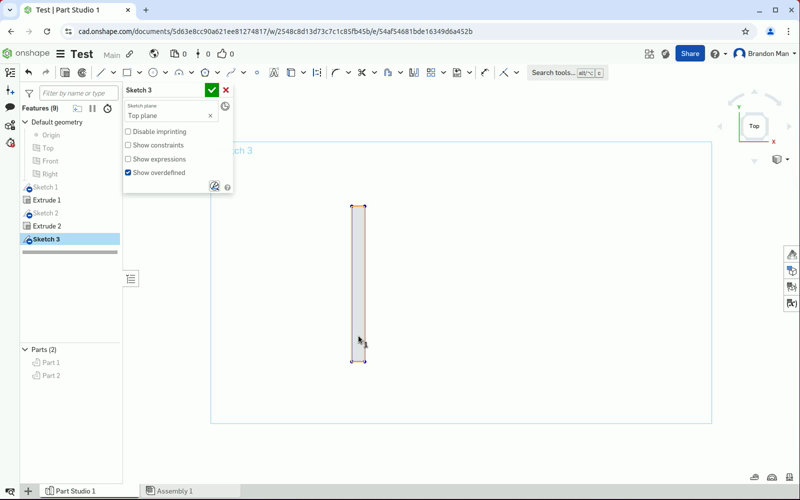
mouse_move(73, 352)
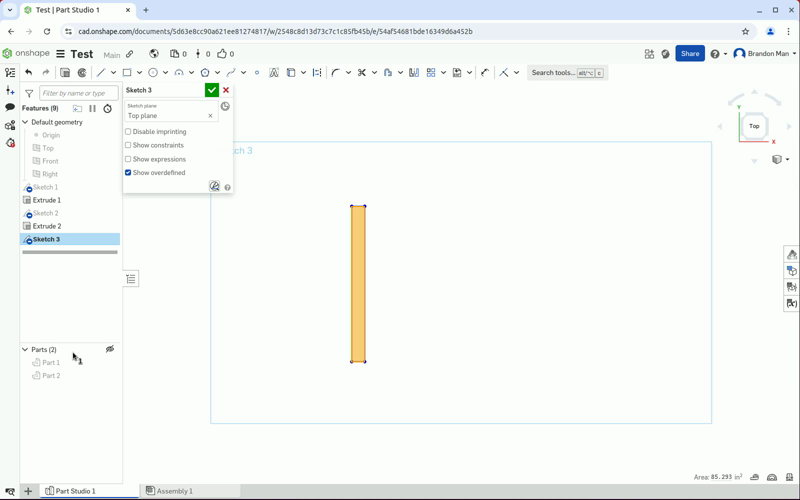
key(shift+y)
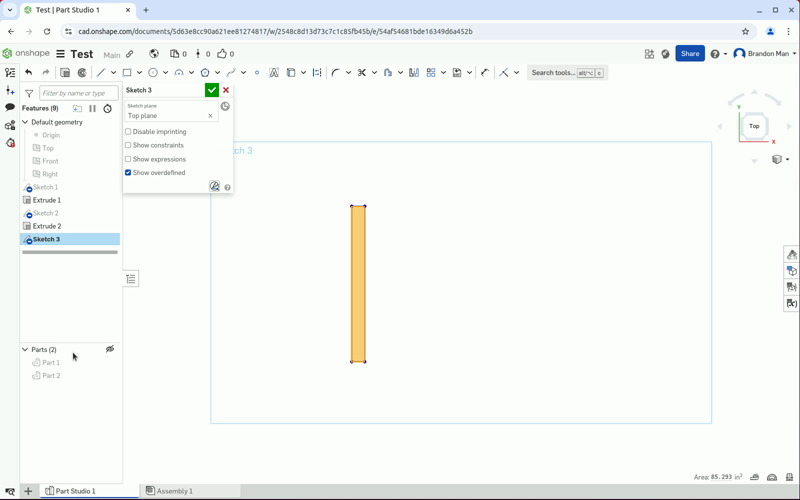
key(shift+e)
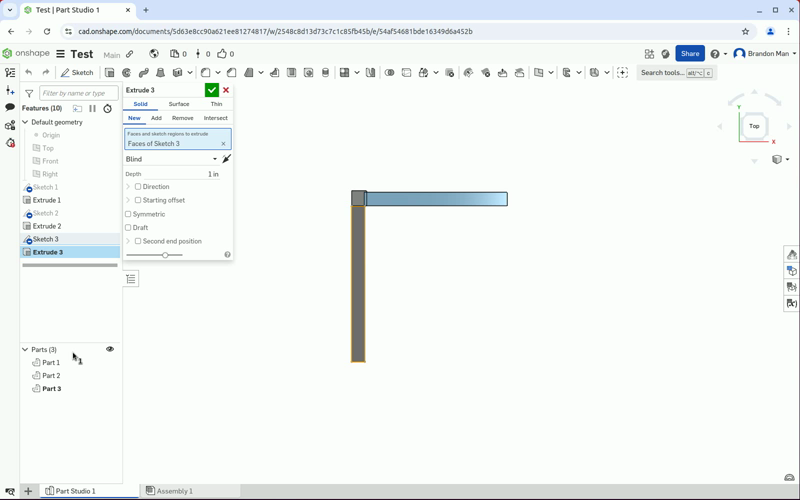
mouse_move(143, 106)
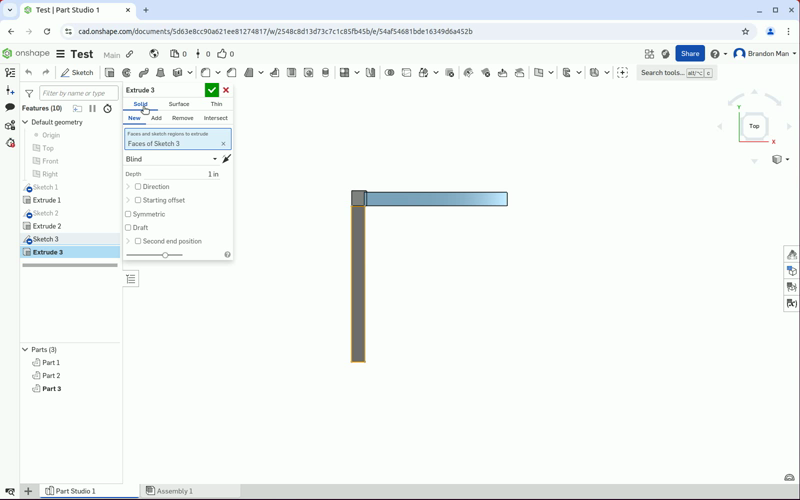
click(143, 106)
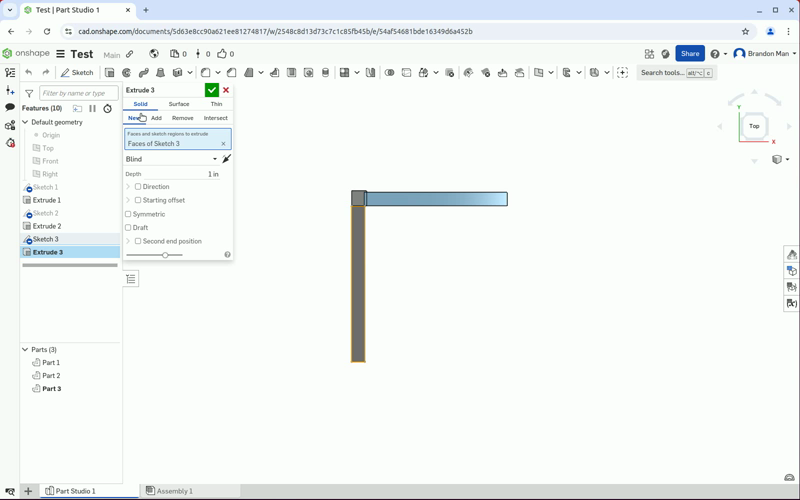
mouse_move(137, 120)
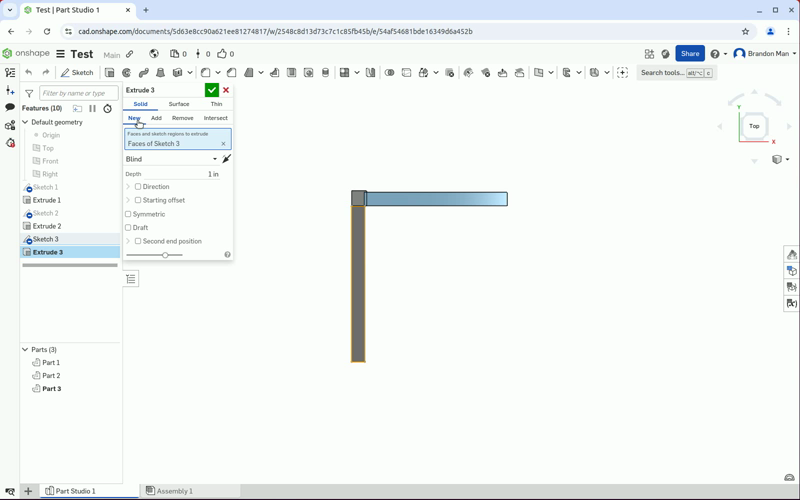
click(137, 120)
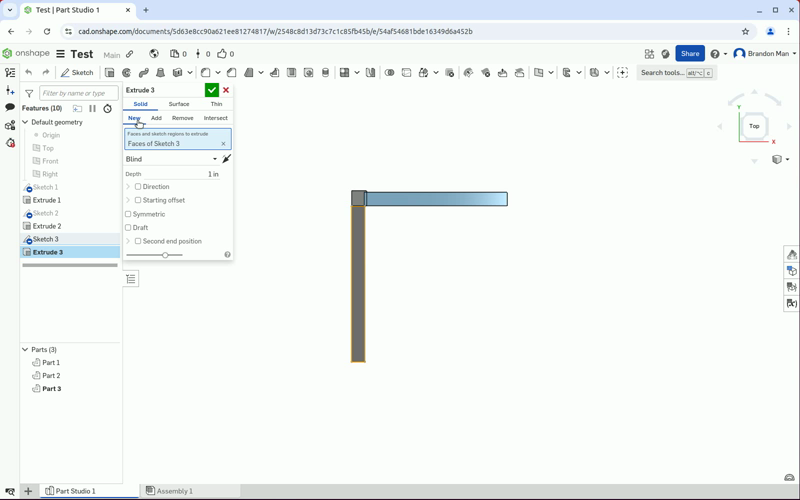
key(tab, 4)
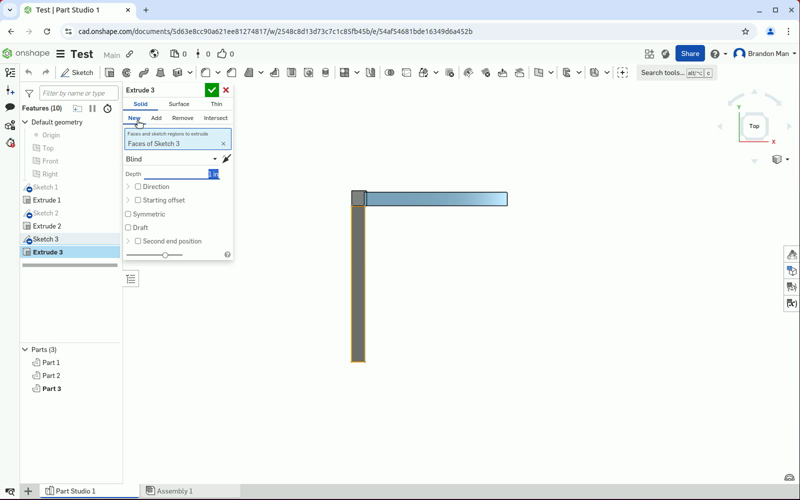
text(2.889)
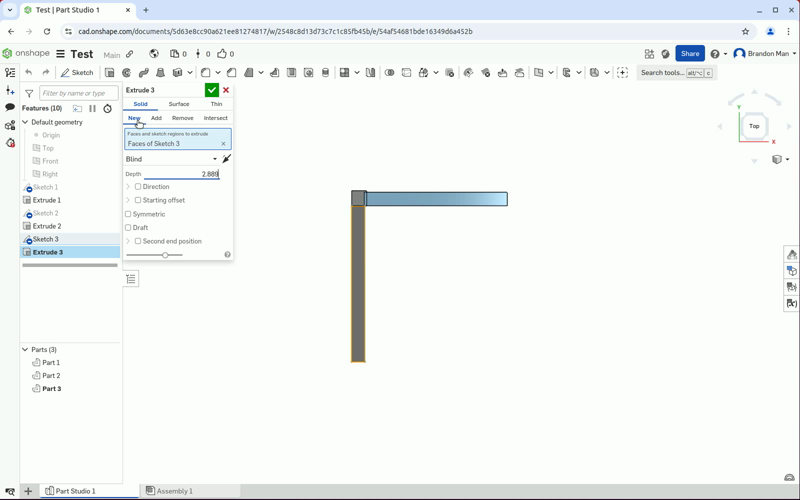
key(enter)
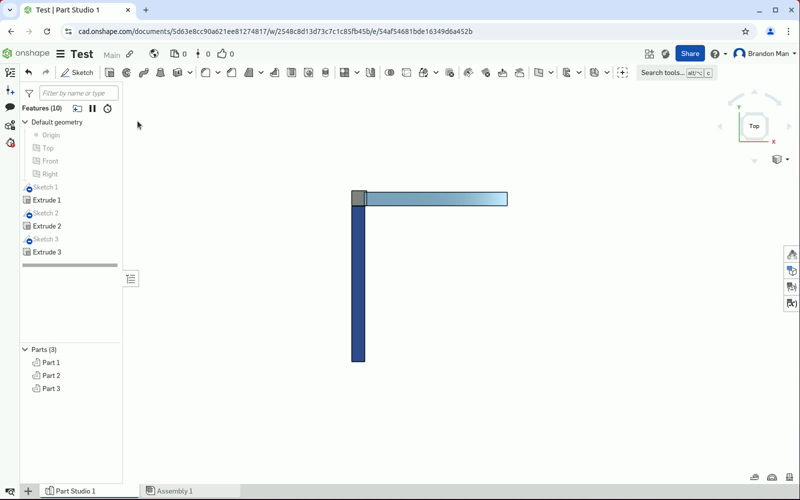
key(shift+h)
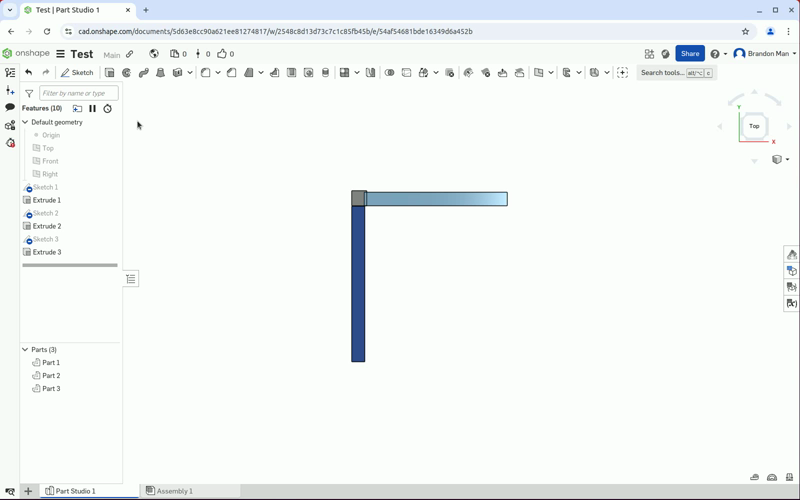
key(shift+h)
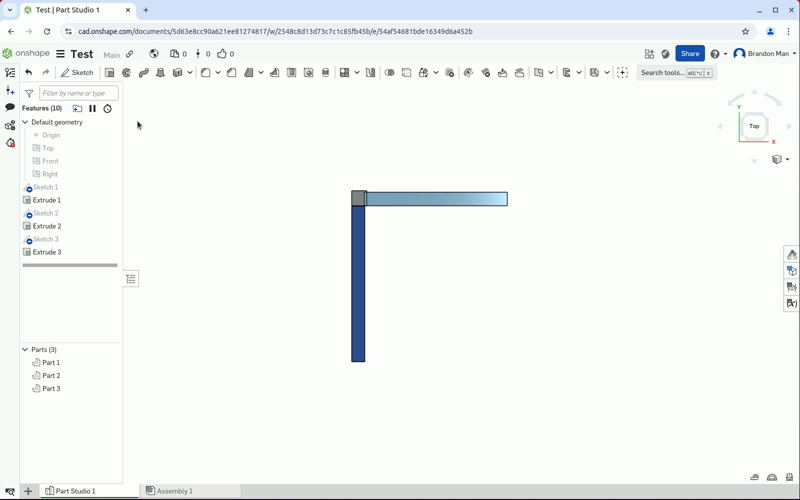
mouse_move(73, 189)
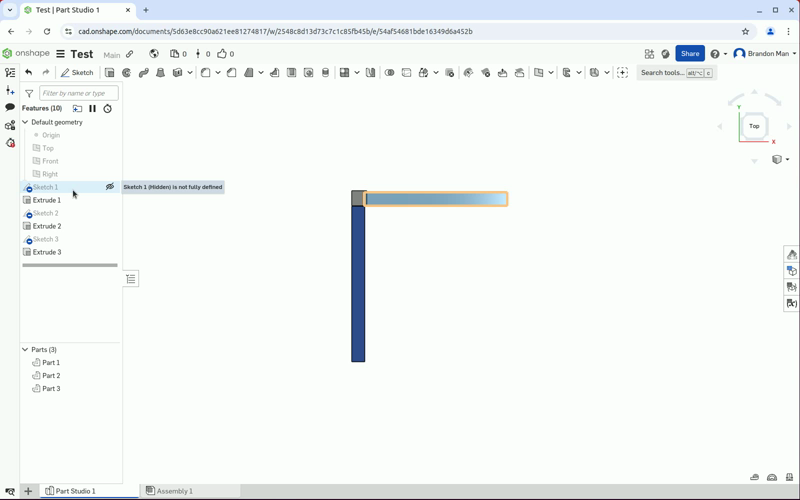
click(73, 189)
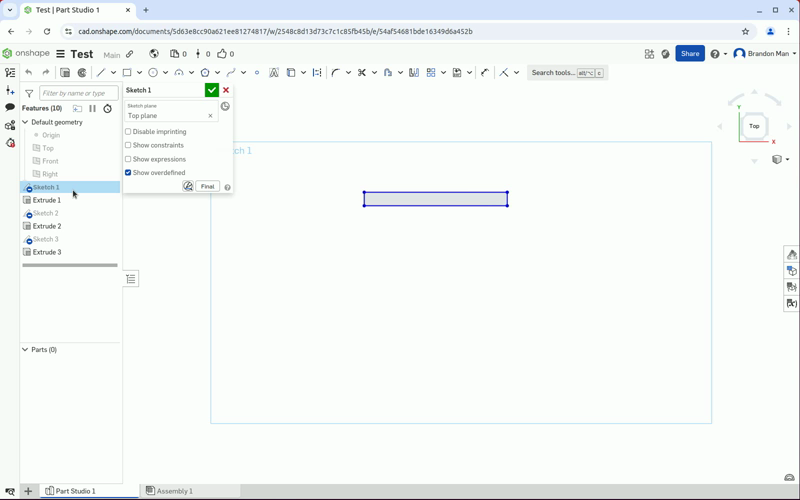
mouse_move(229, 92)
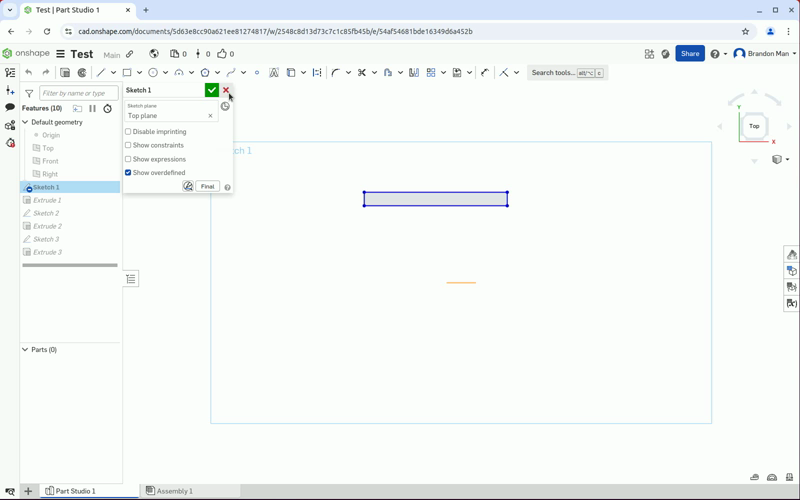
click(229, 92)
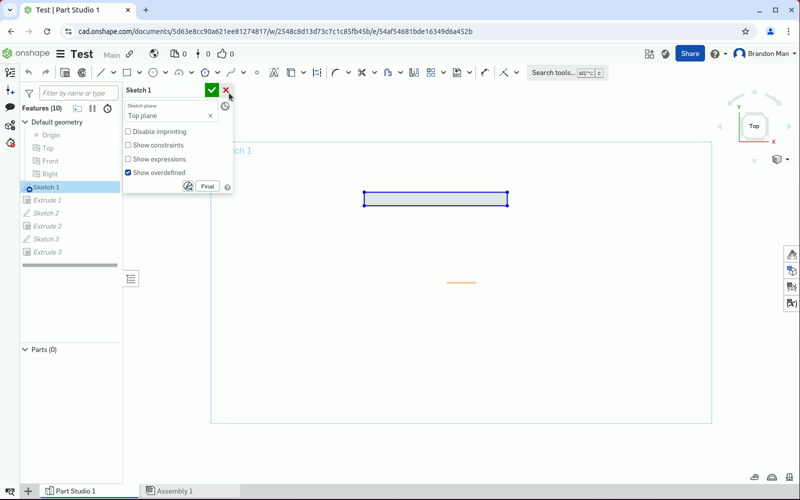
key(shift+s)
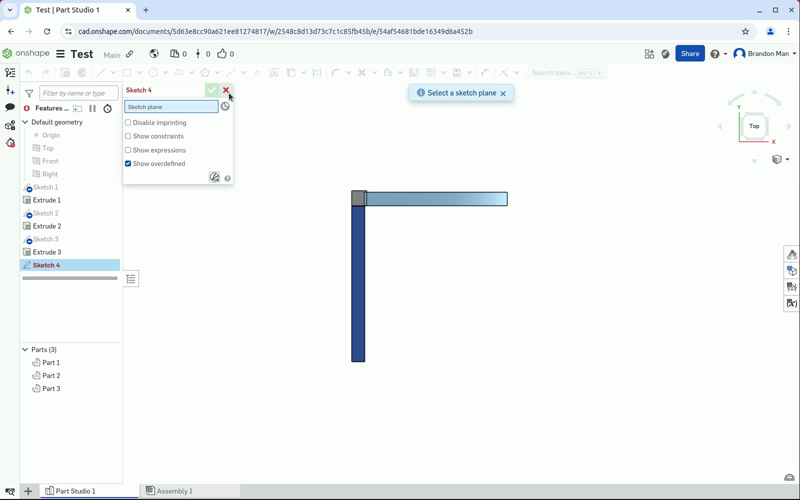
mouse_move(73, 150)
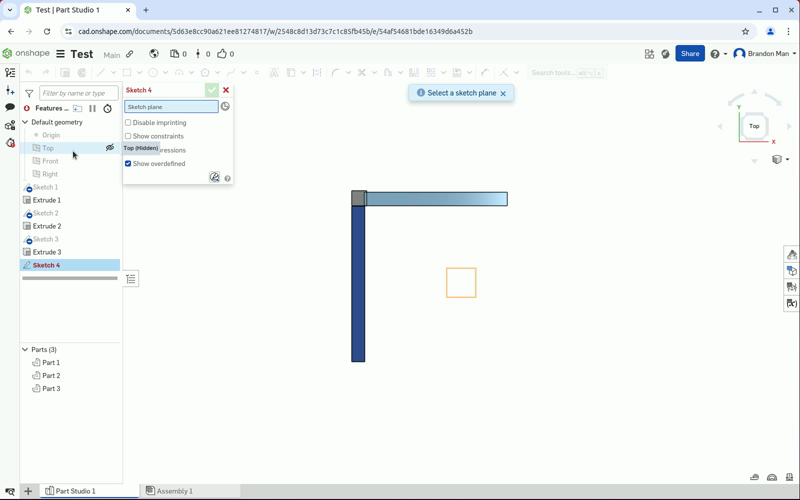
click(73, 150)
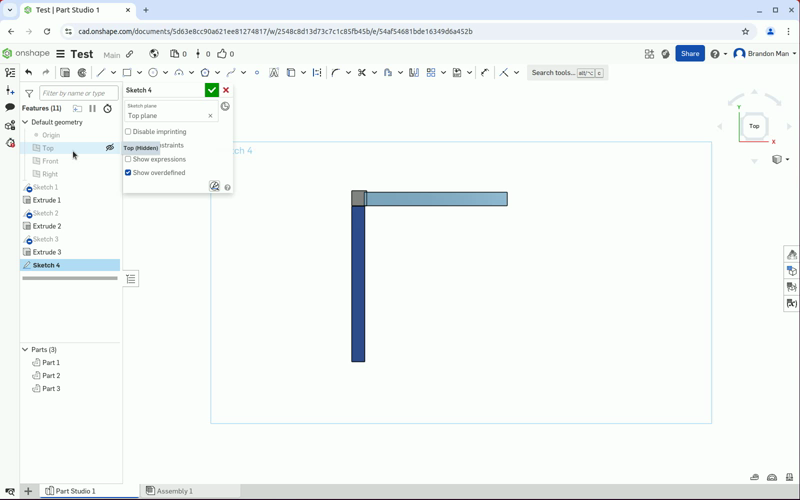
mouse_move(73, 352)
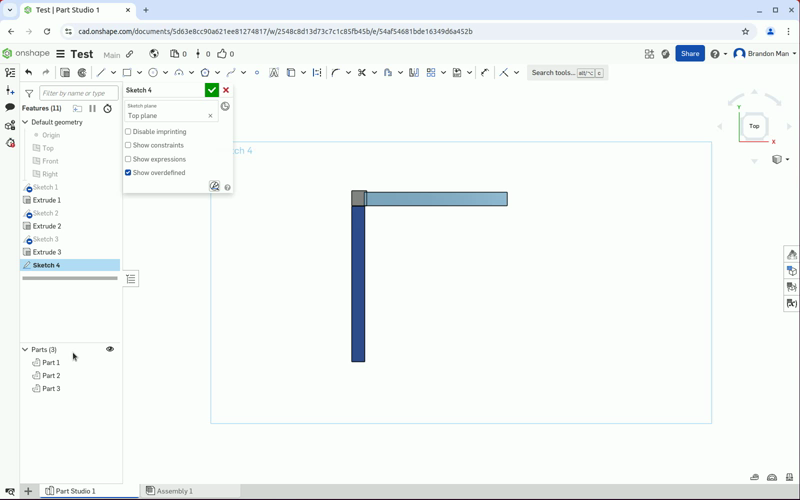
key(y)
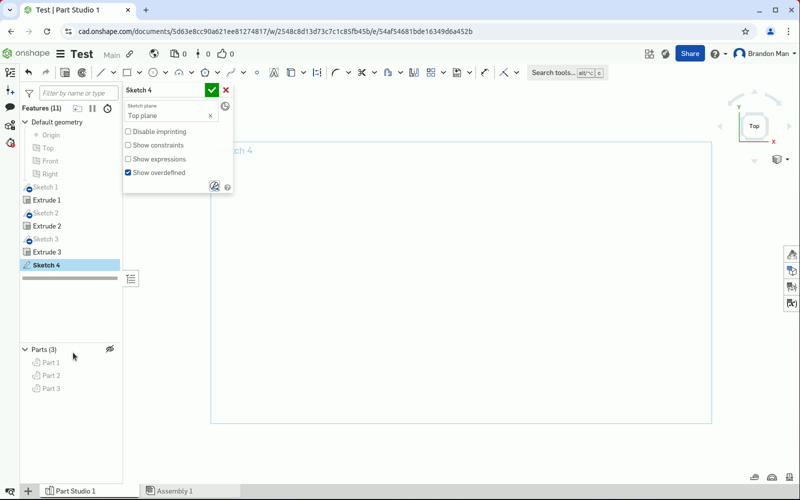
key(l)
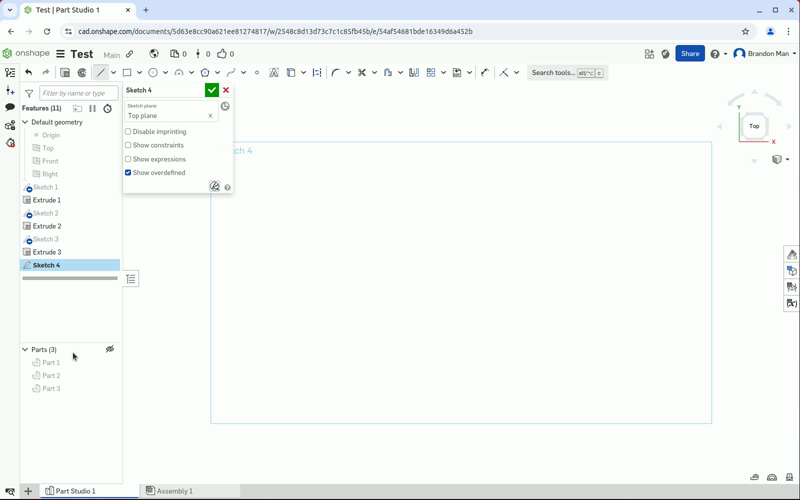
key_down(shift)
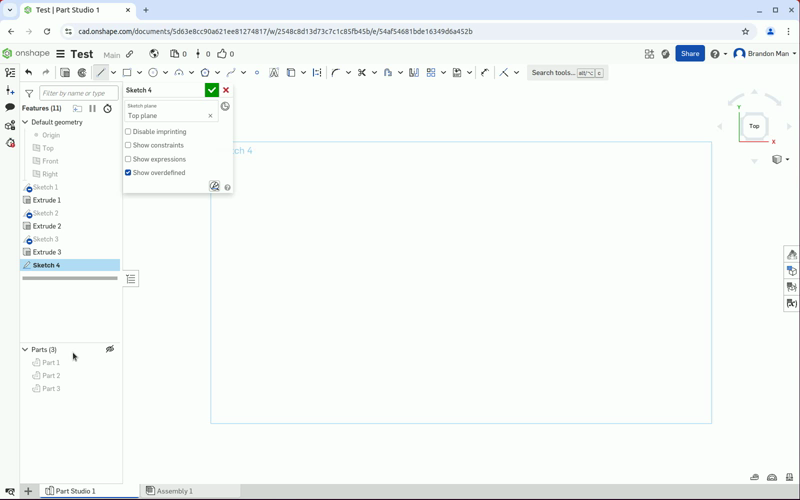
mouse_move(507, 205)
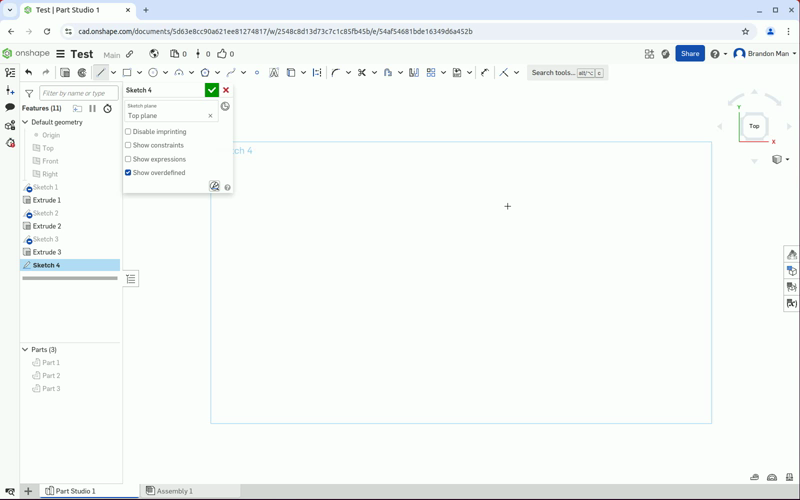
click(507, 205)
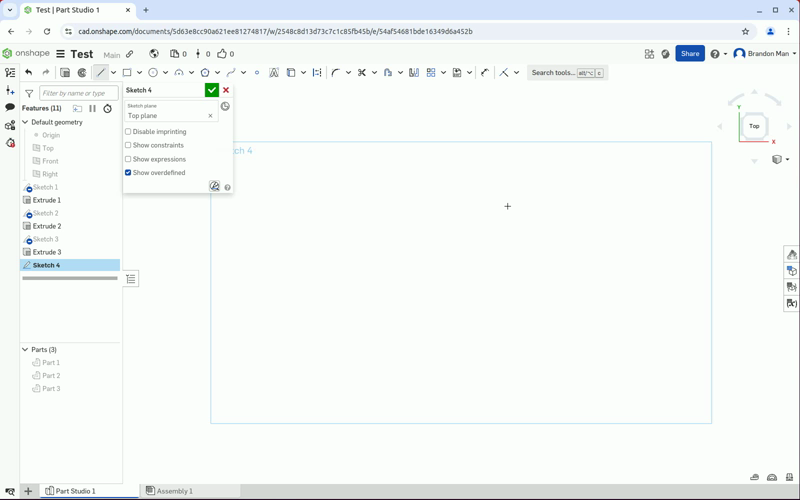
key_up(shift)
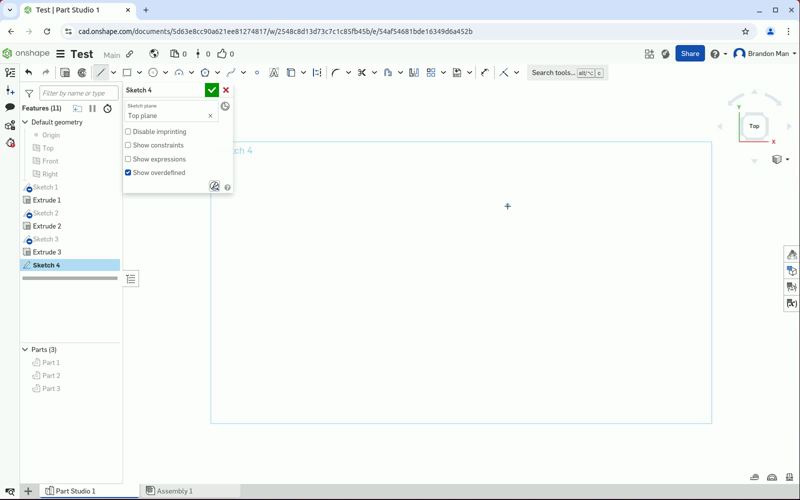
key_down(shift)
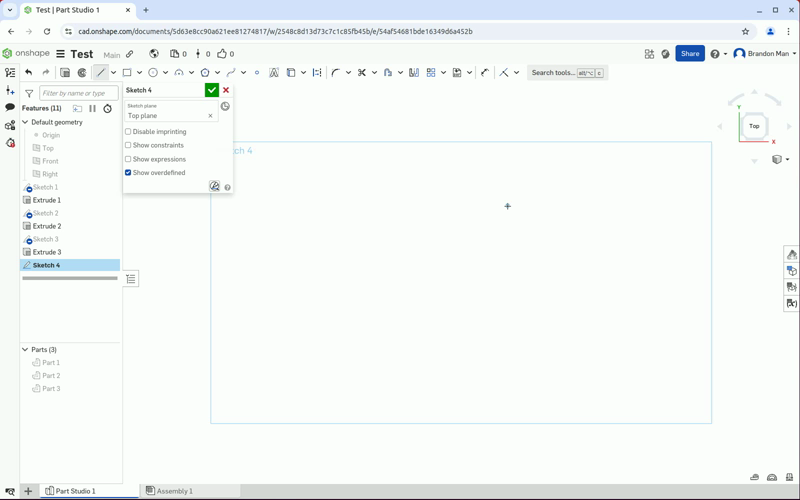
mouse_move(537, 205)
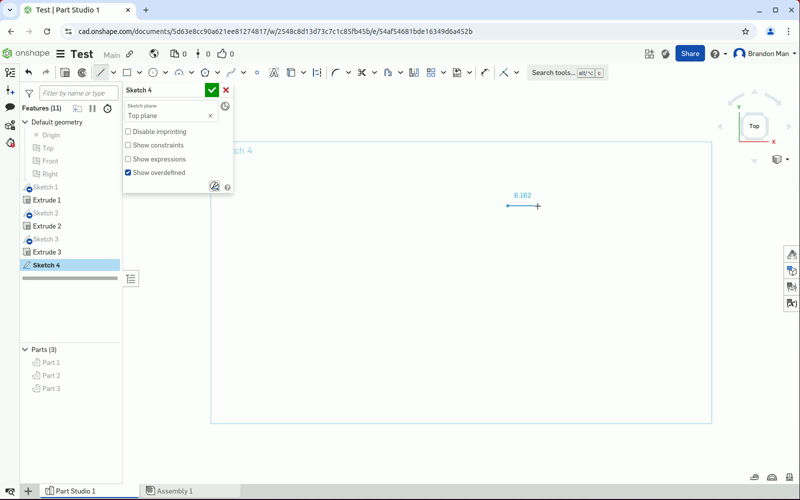
mouse_move(522, 205)
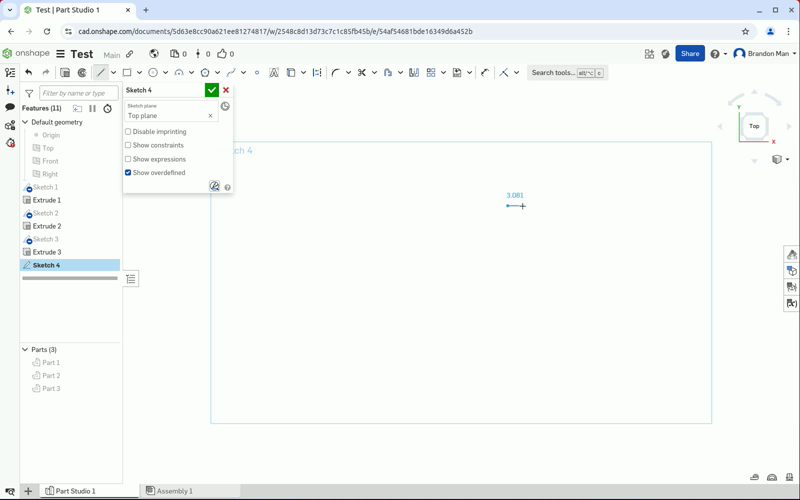
click(522, 205)
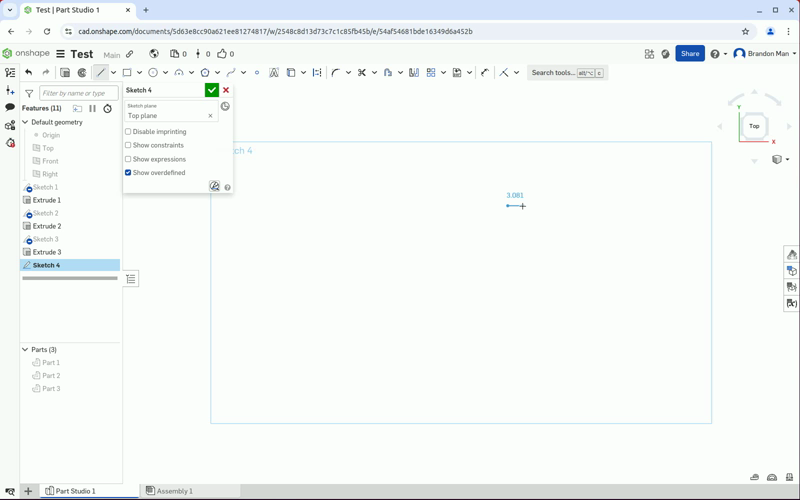
key_up(shift)
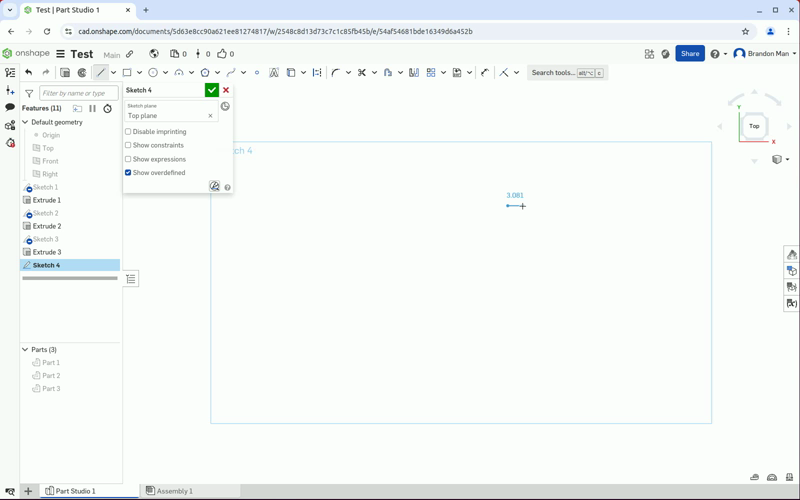
key_down(shift)
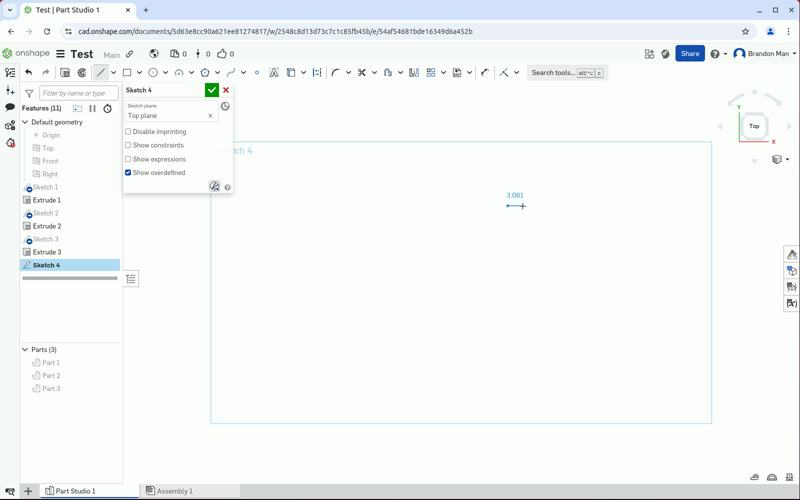
mouse_move(552, 205)
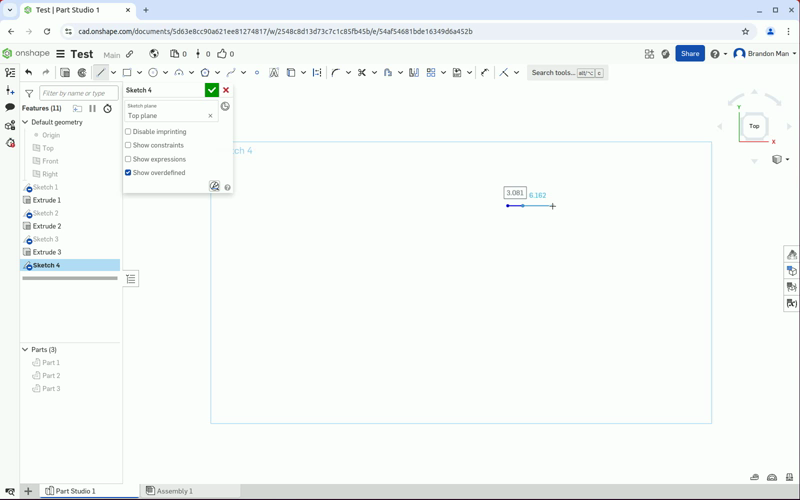
mouse_move(522, 190)
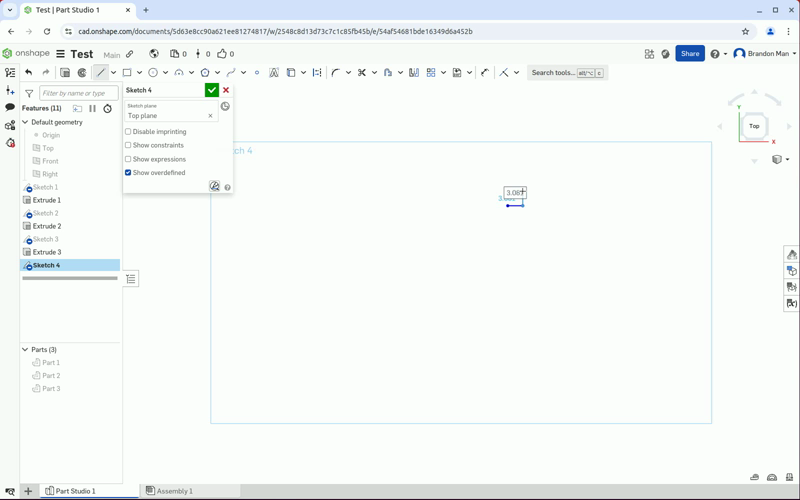
click(522, 190)
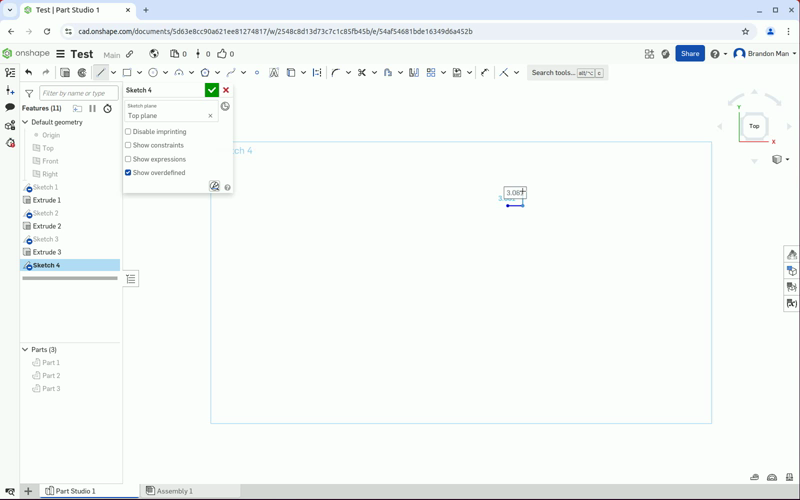
key_up(shift)
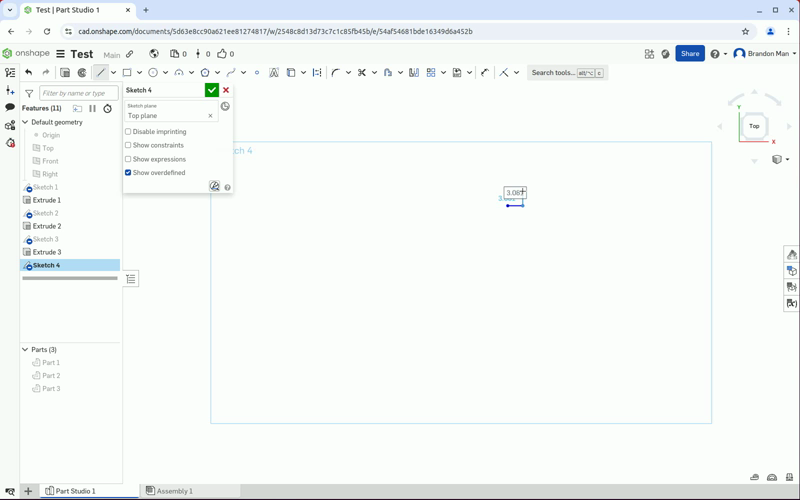
key_down(shift)
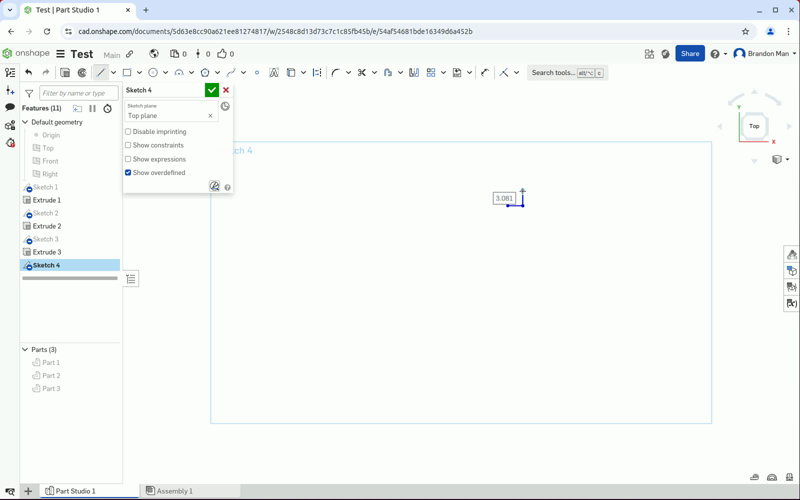
mouse_move(552, 190)
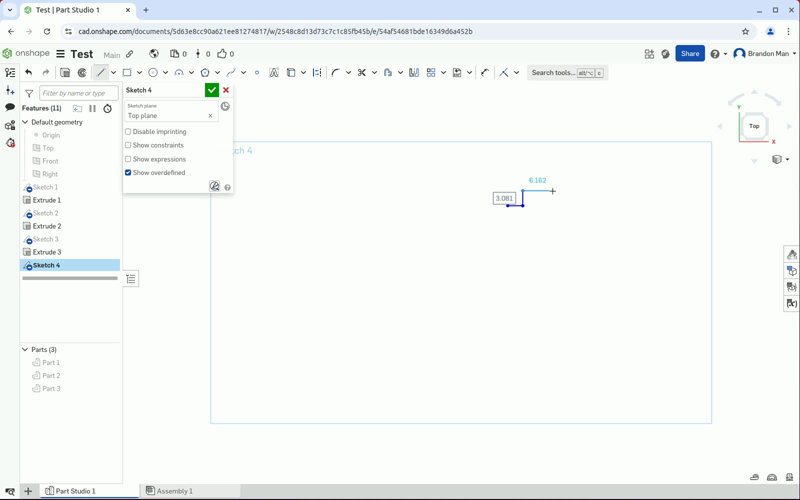
mouse_move(507, 190)
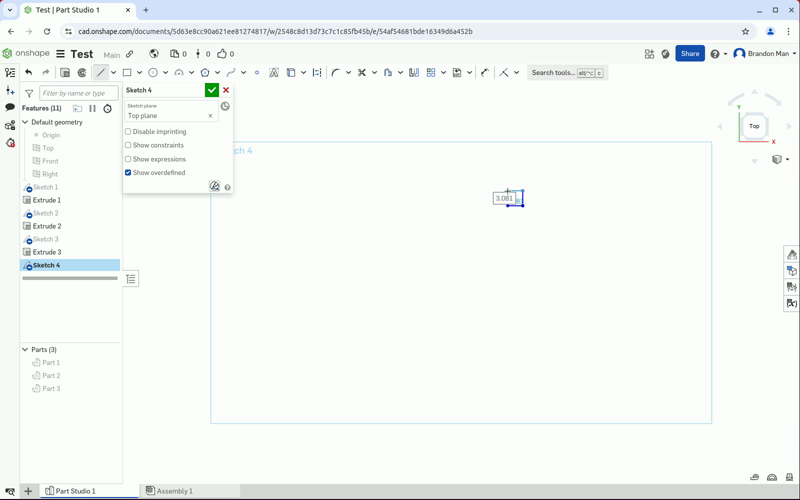
click(507, 190)
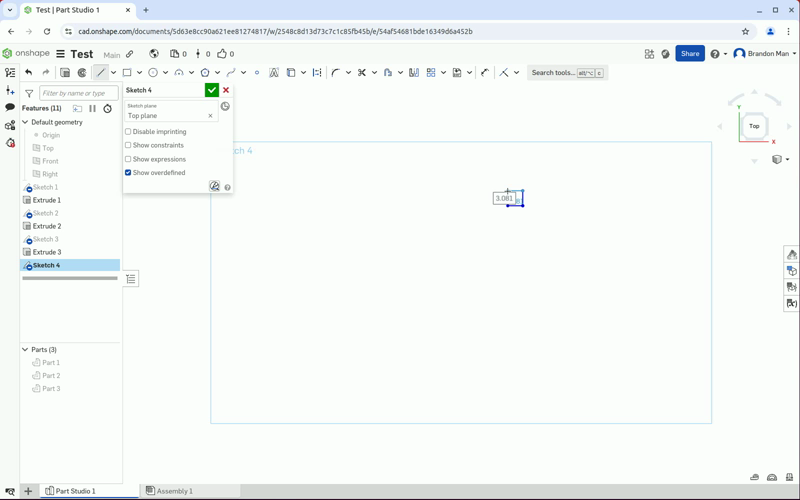
key_up(shift)
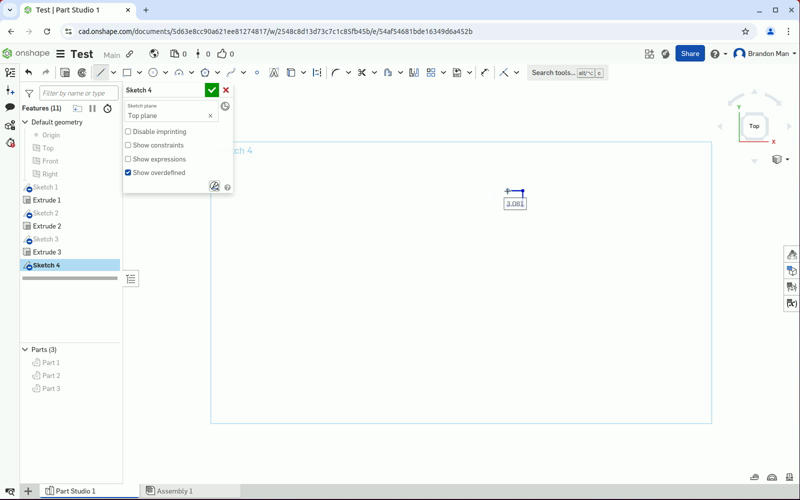
mouse_move(537, 190)
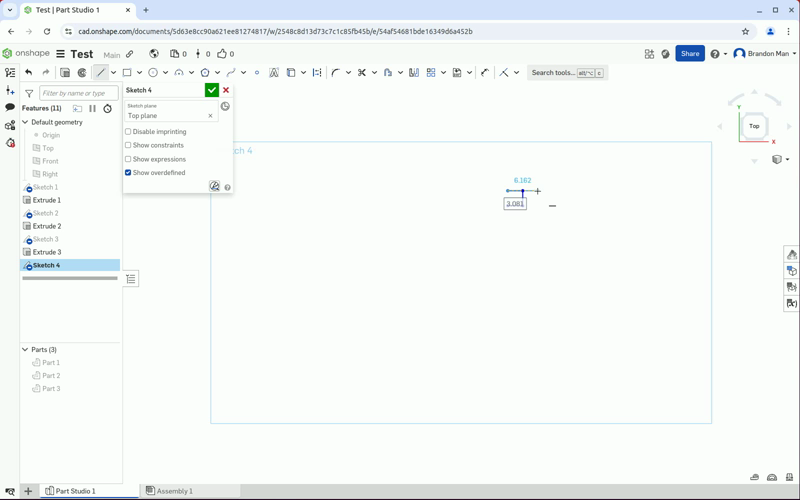
key_down(shift)
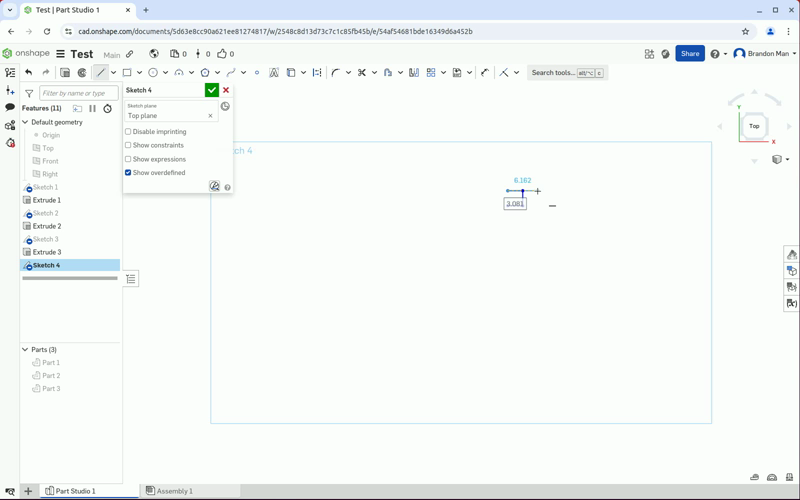
mouse_move(507, 205)
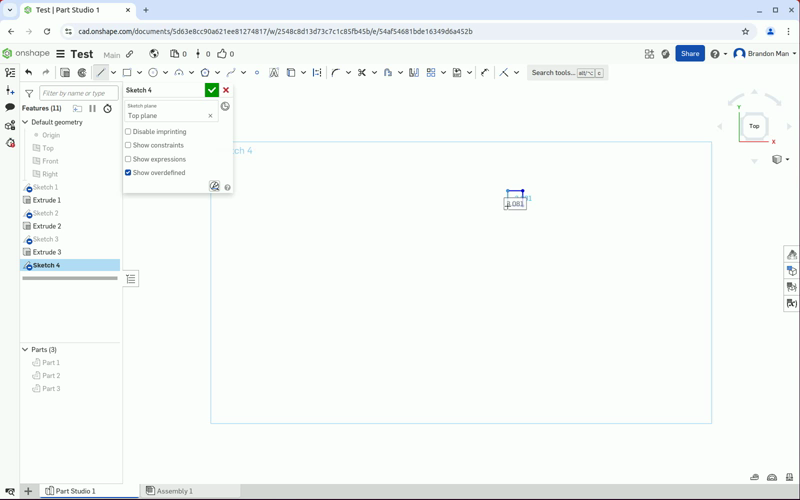
key_up(shift)
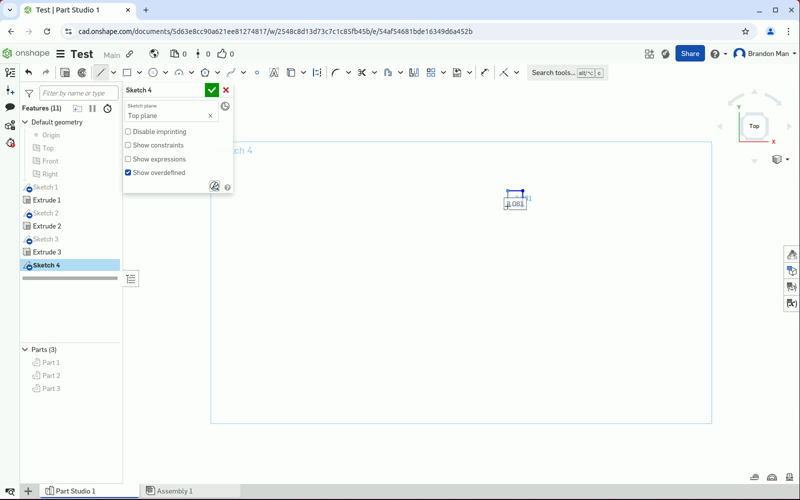
click(507, 205)
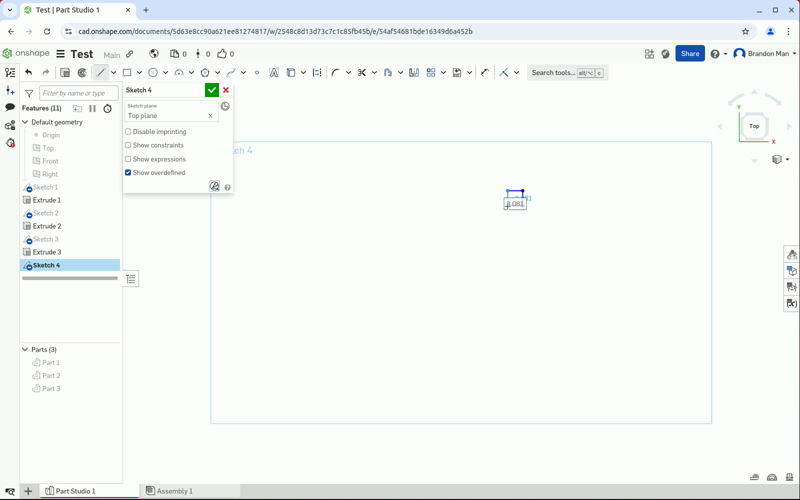
key(esc)
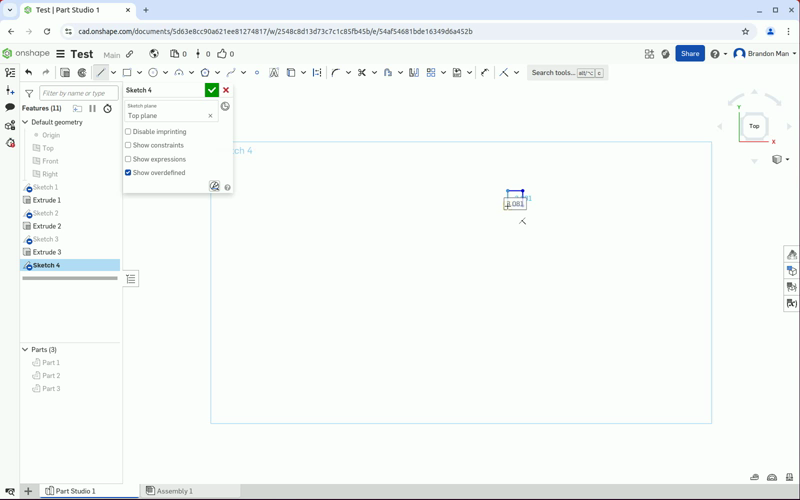
key(c)
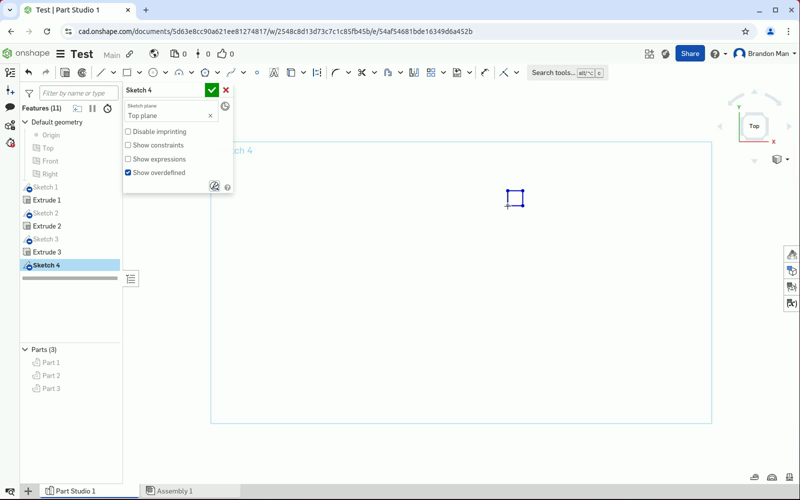
key_down(shift)
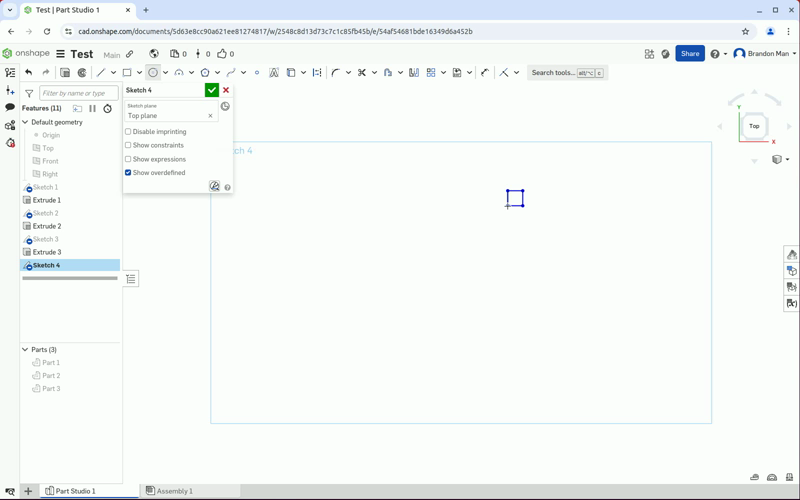
mouse_move(515, 198)
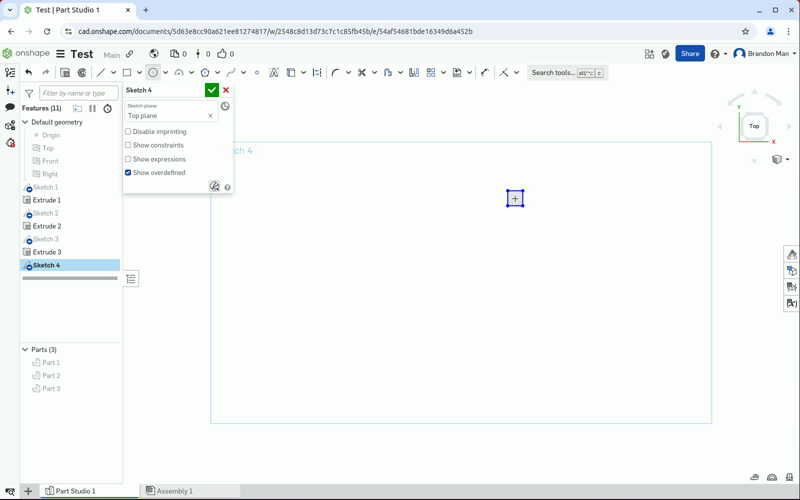
click(515, 198)
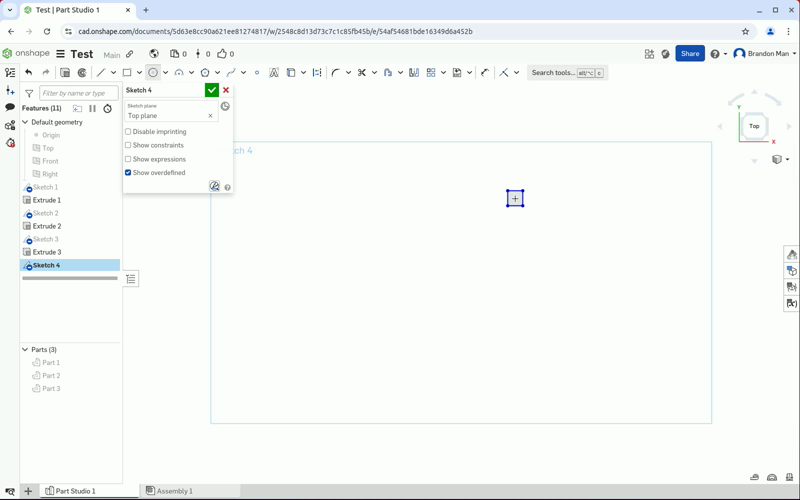
key_up(shift)
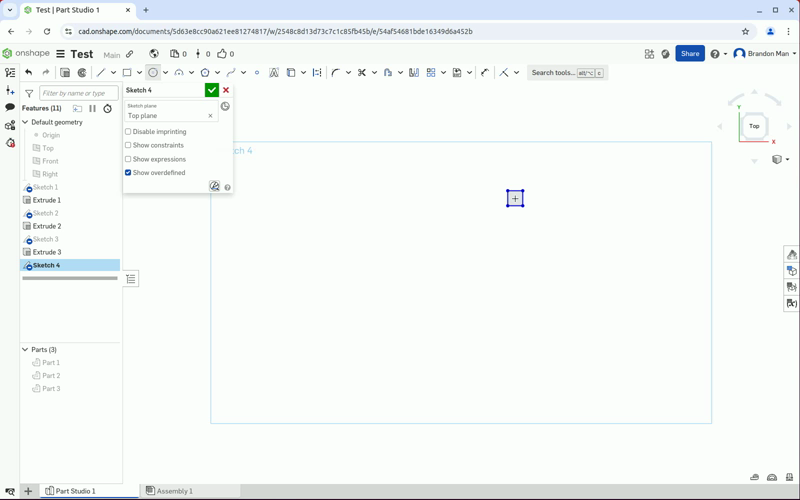
mouse_move(519, 198)
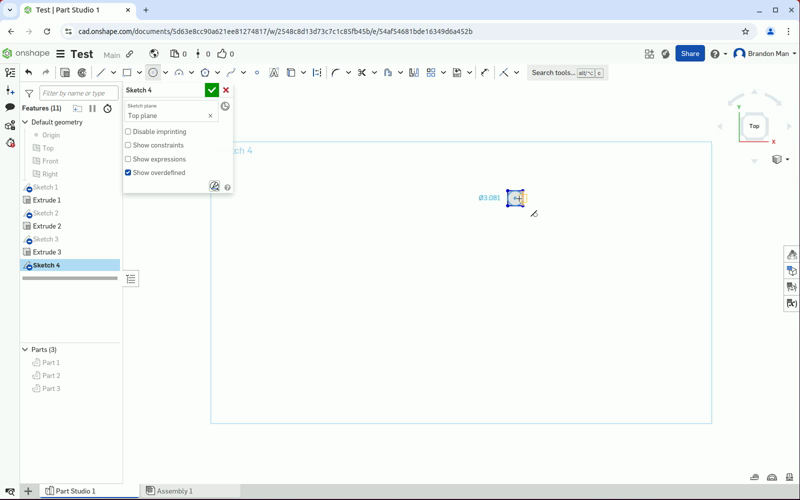
click(519, 198)
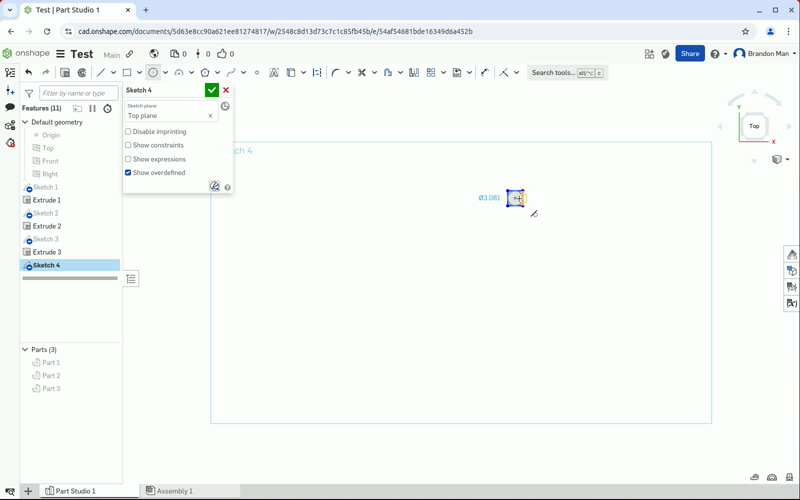
key(esc)
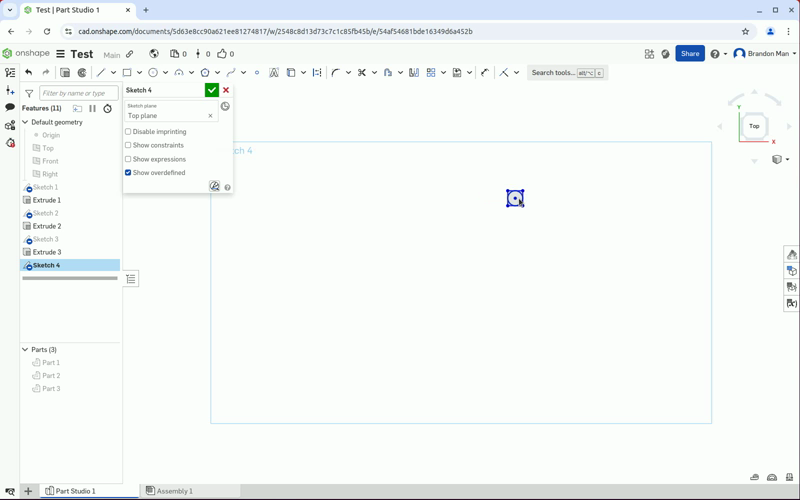
mouse_move(510, 200)
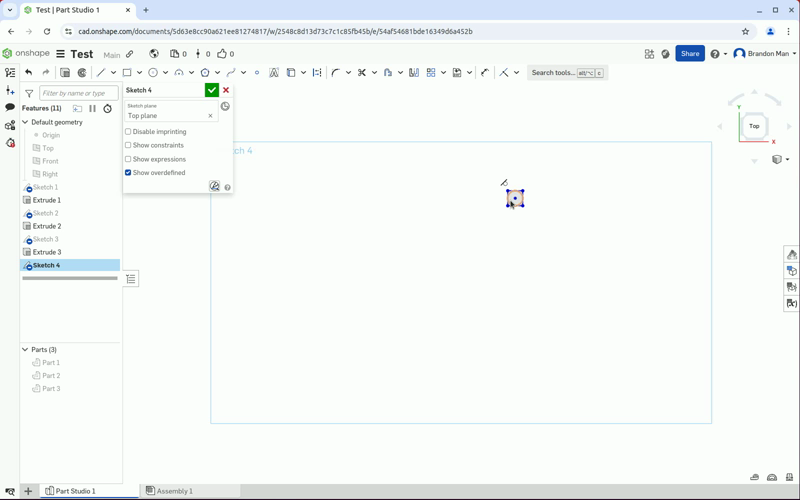
scroll(6)
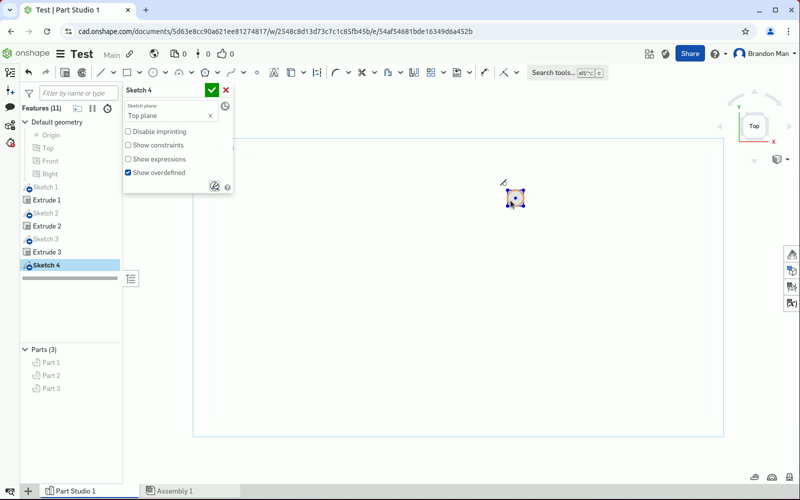
scroll(6)
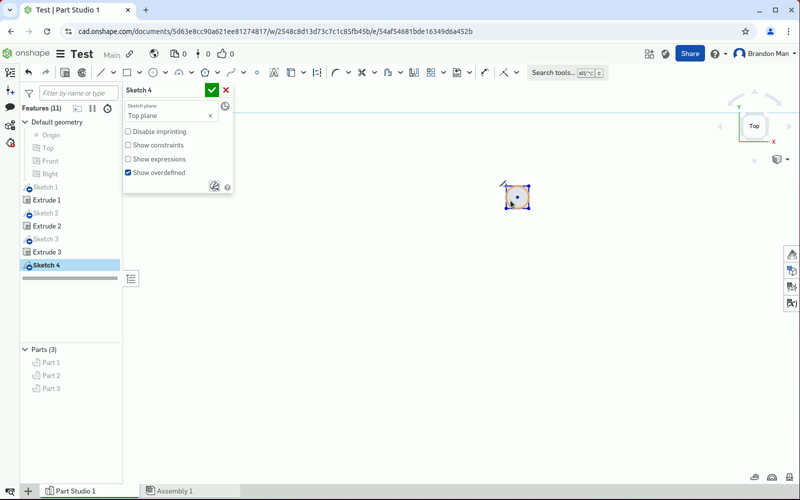
scroll(6)
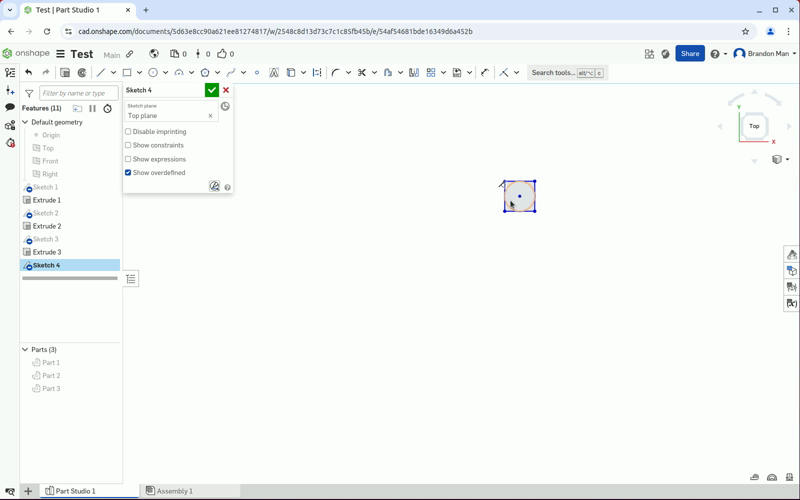
scroll(6)
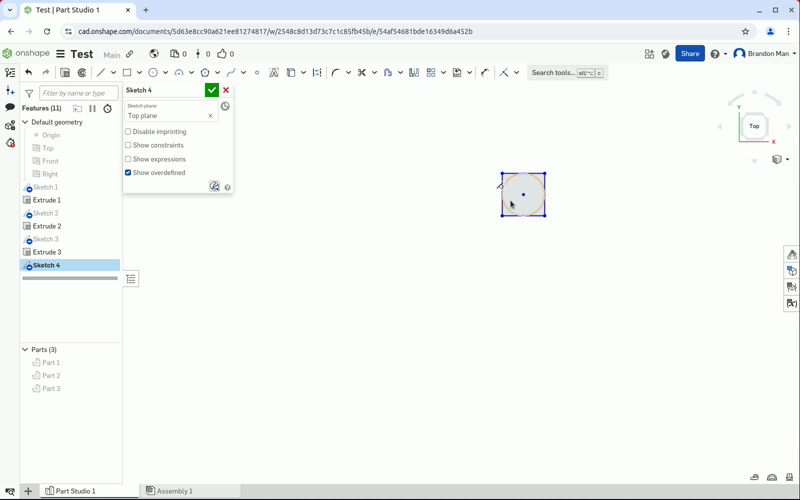
scroll(6)
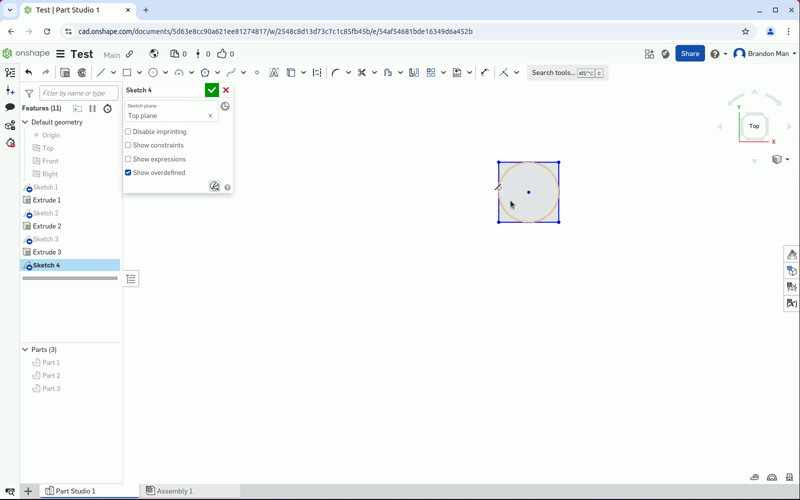
scroll(6)
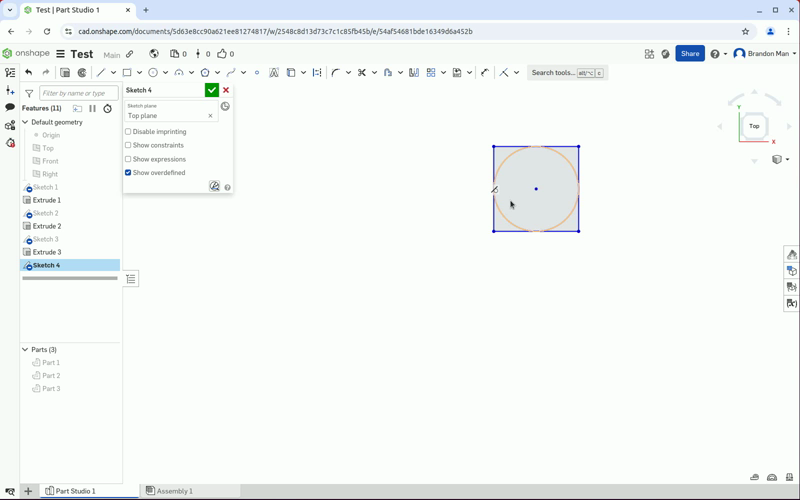
scroll(6)
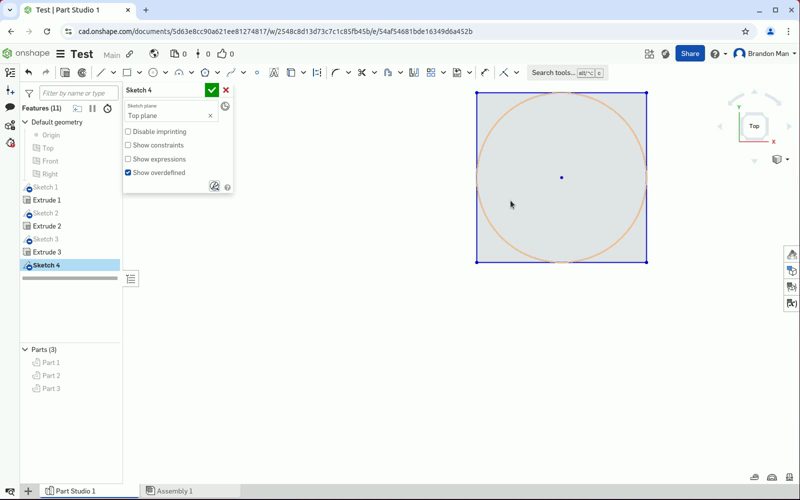
click(510, 200)
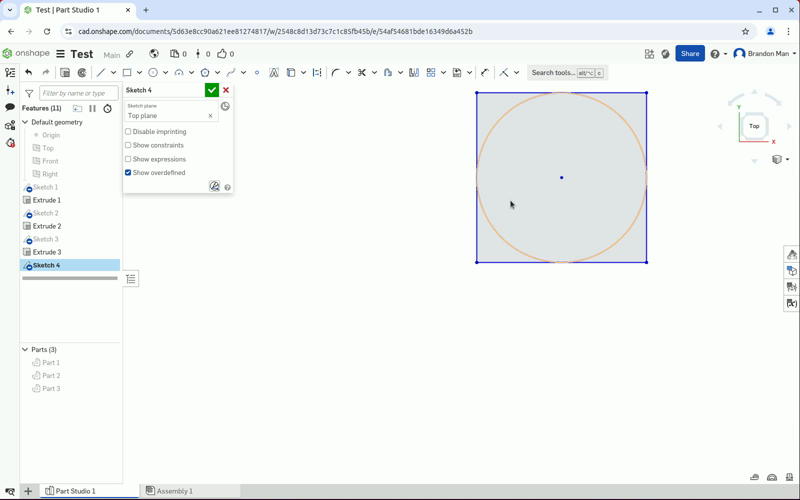
scroll(-6)
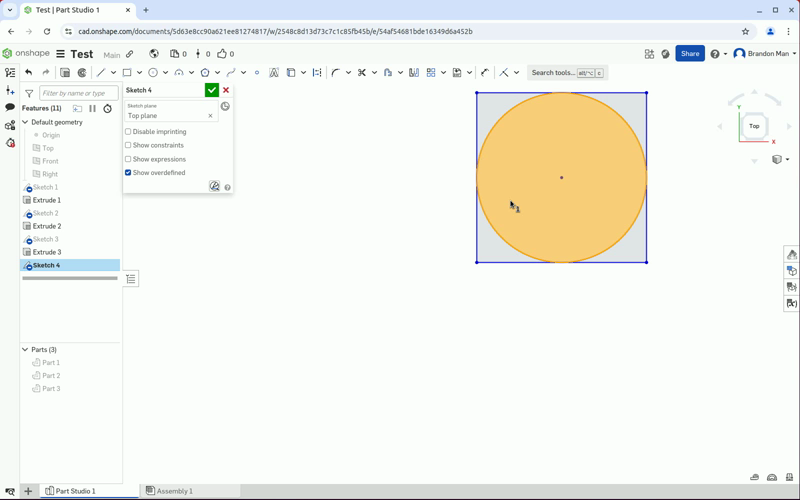
scroll(-6)
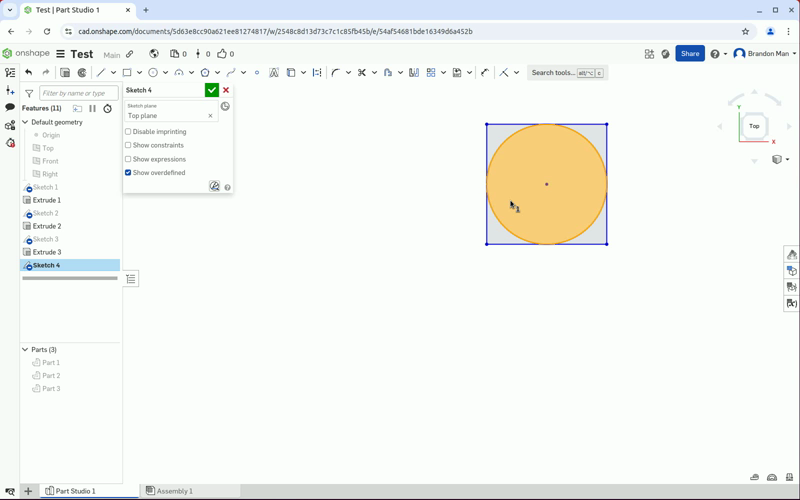
scroll(-6)
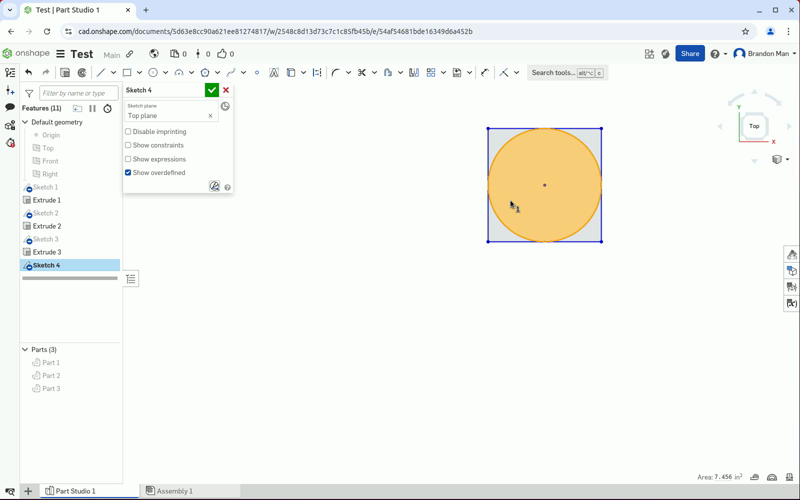
scroll(-6)
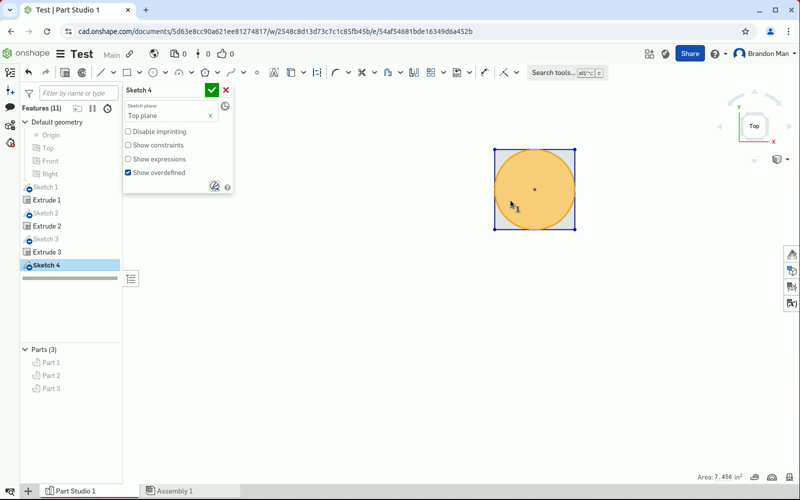
scroll(-6)
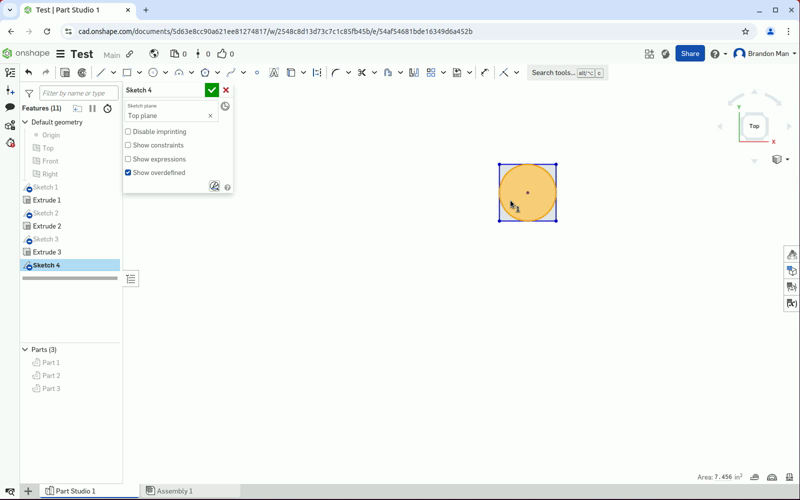
scroll(-6)
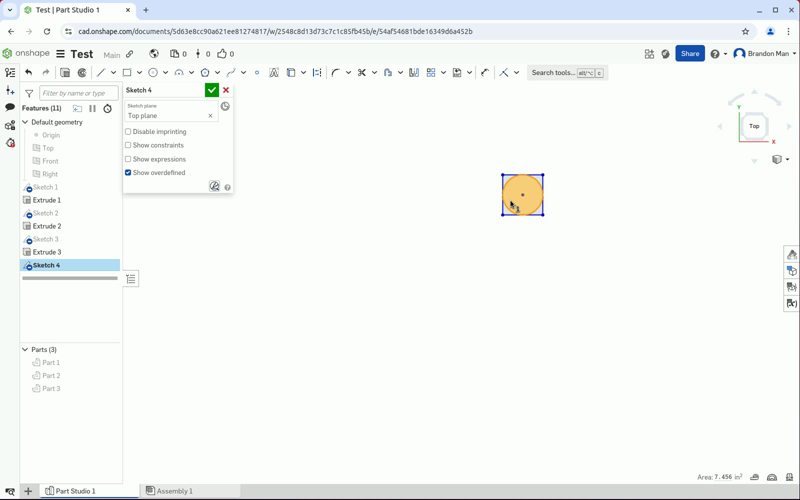
scroll(-6)
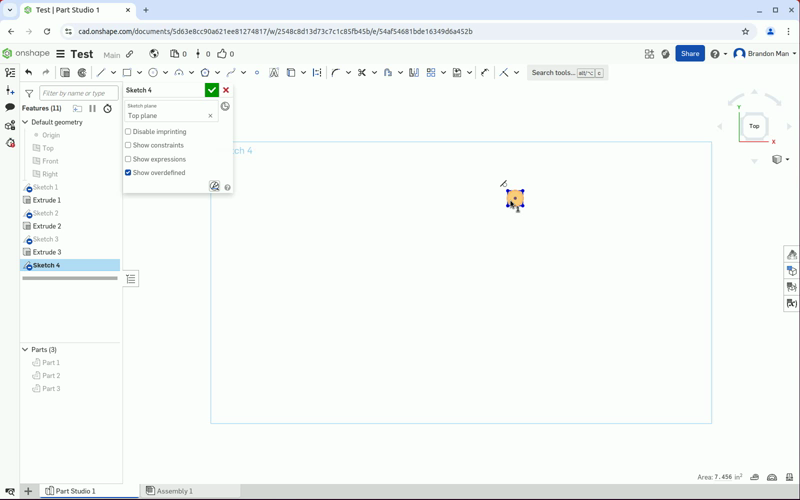
mouse_move(73, 352)
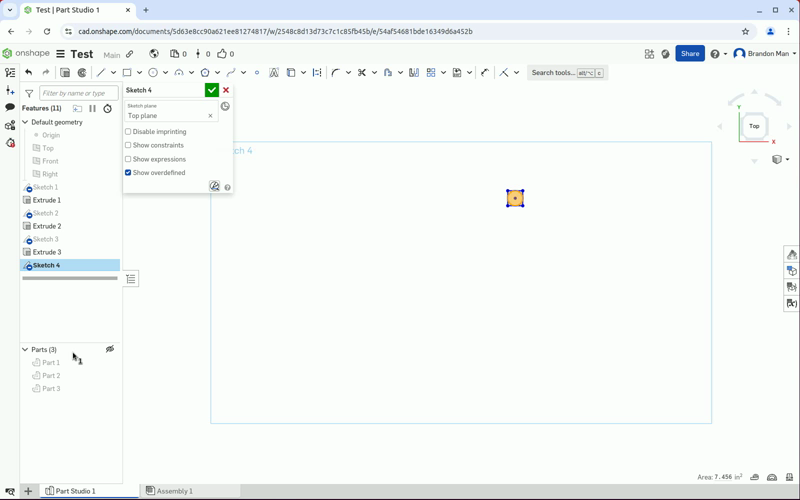
key(shift+y)
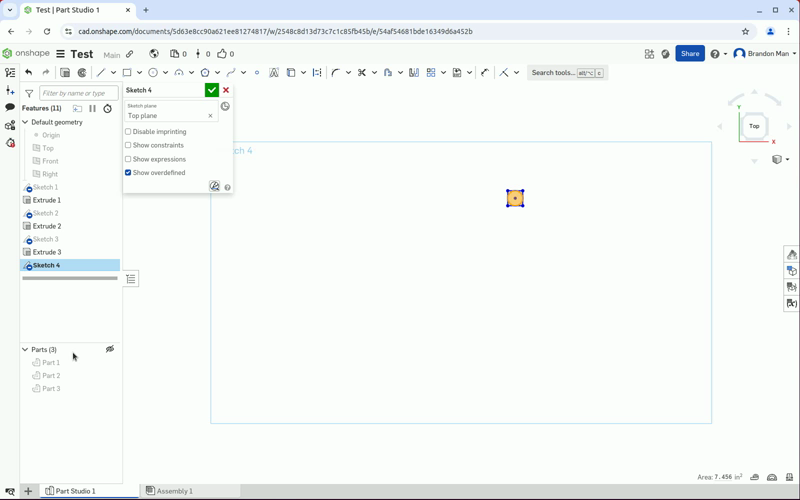
key(shift+e)
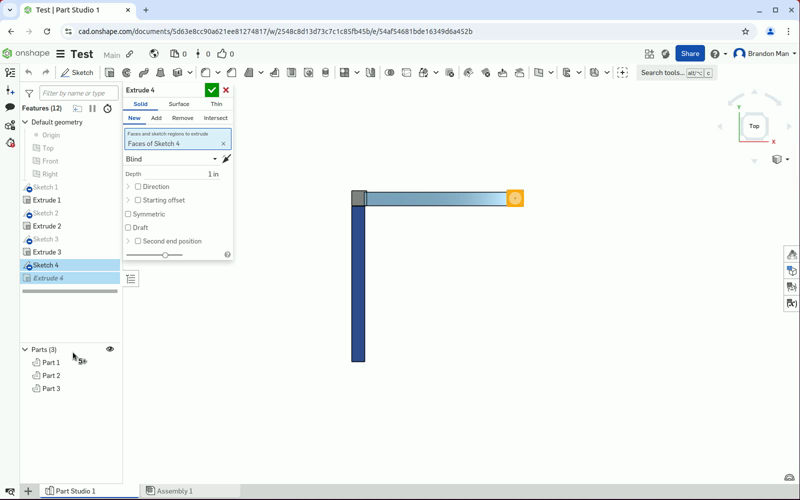
mouse_move(143, 106)
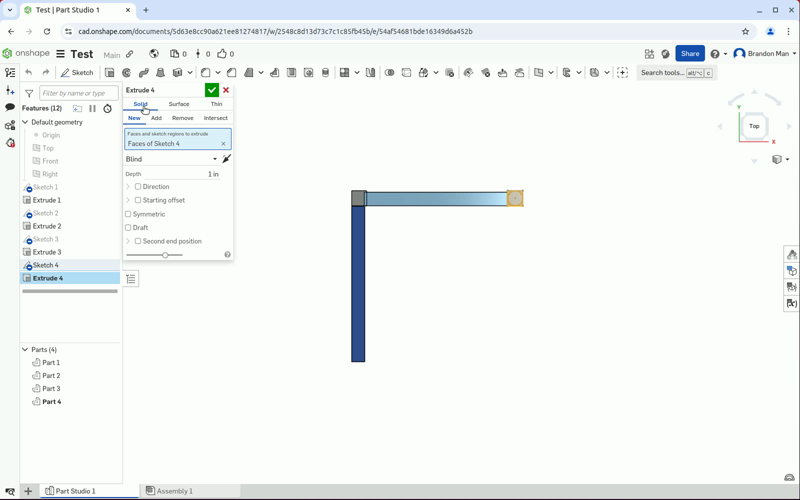
click(143, 106)
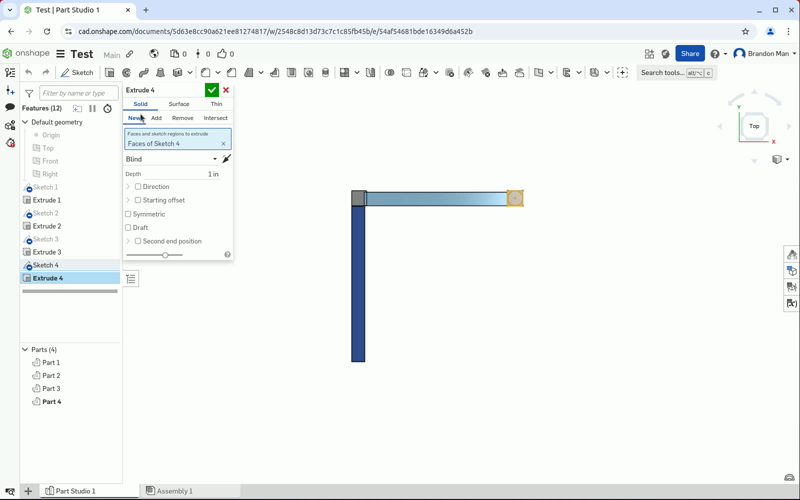
mouse_move(137, 120)
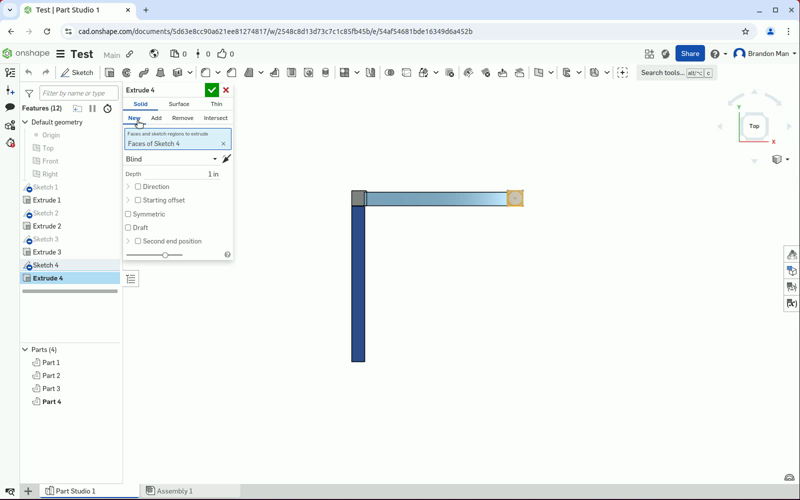
click(137, 120)
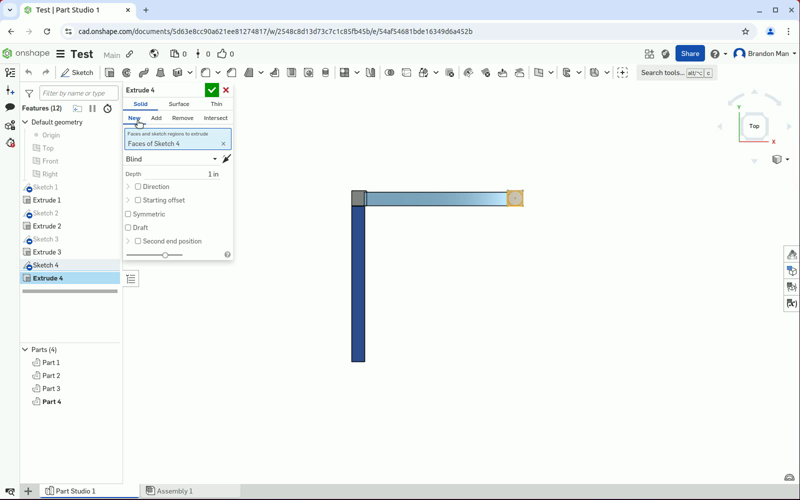
key(tab, 4)
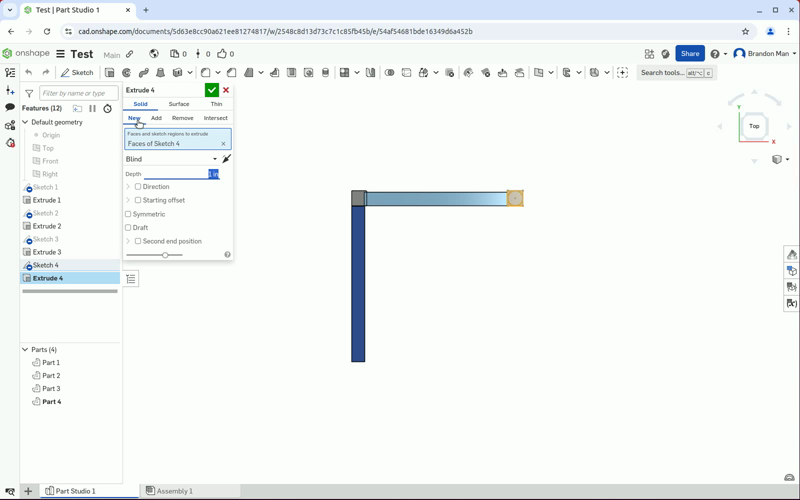
text(2.889)
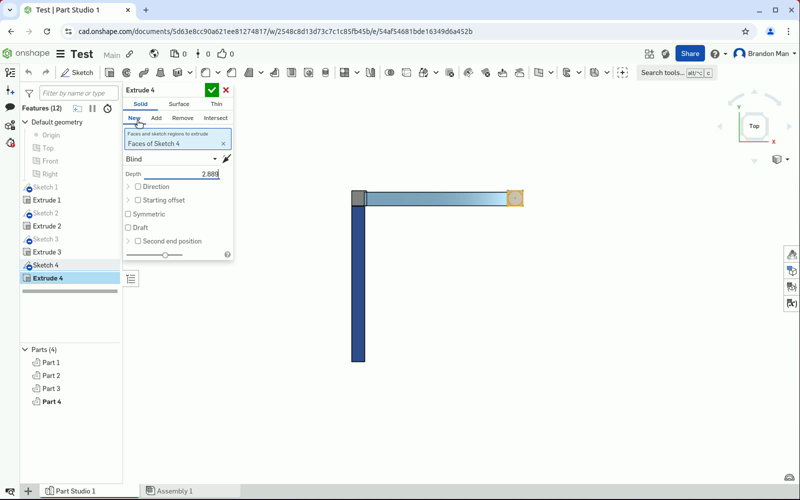
key(enter)
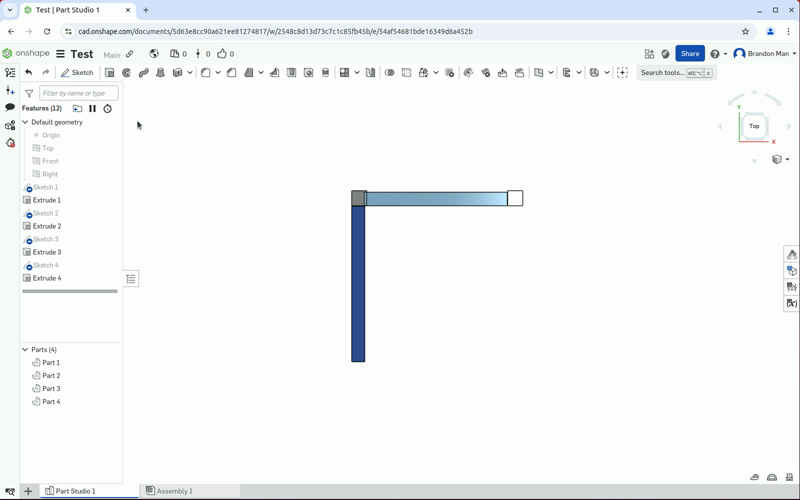
key(shift+h)
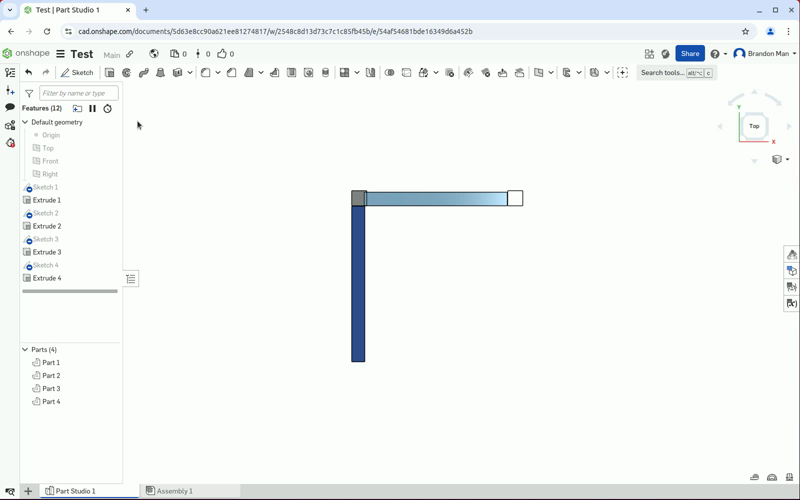
key(shift+h)
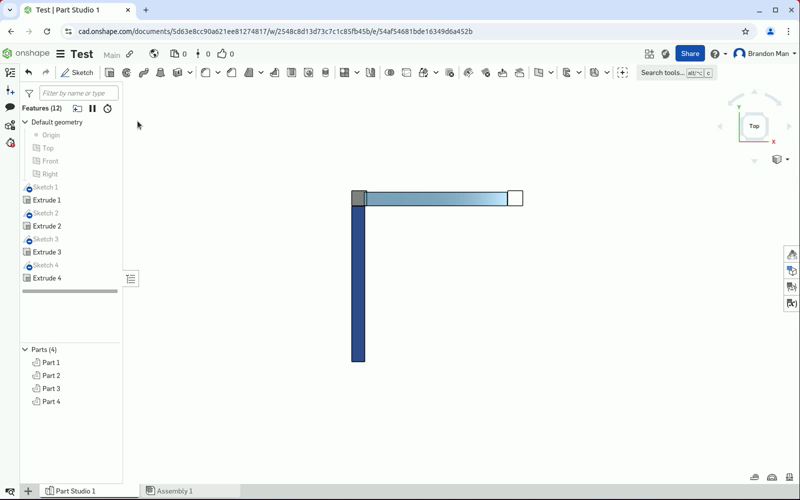
mouse_move(73, 189)
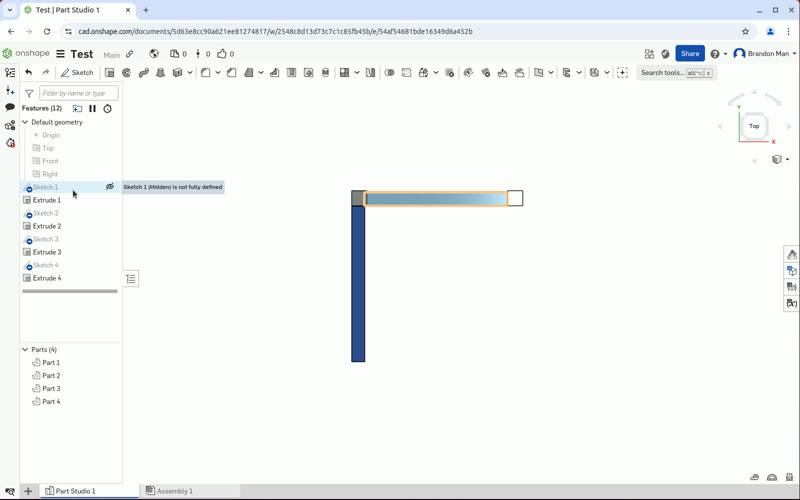
click(73, 189)
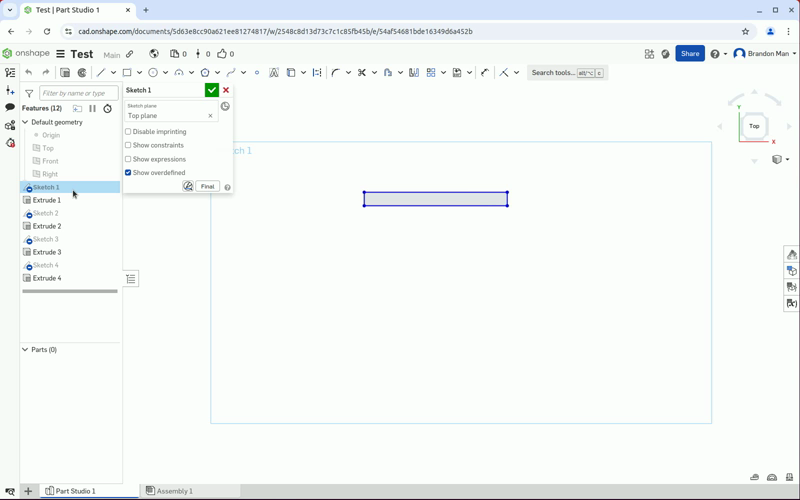
mouse_move(229, 92)
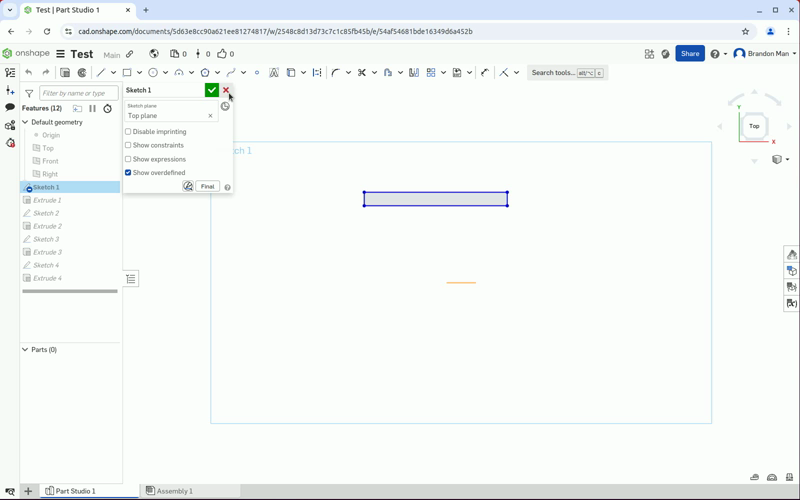
click(229, 92)
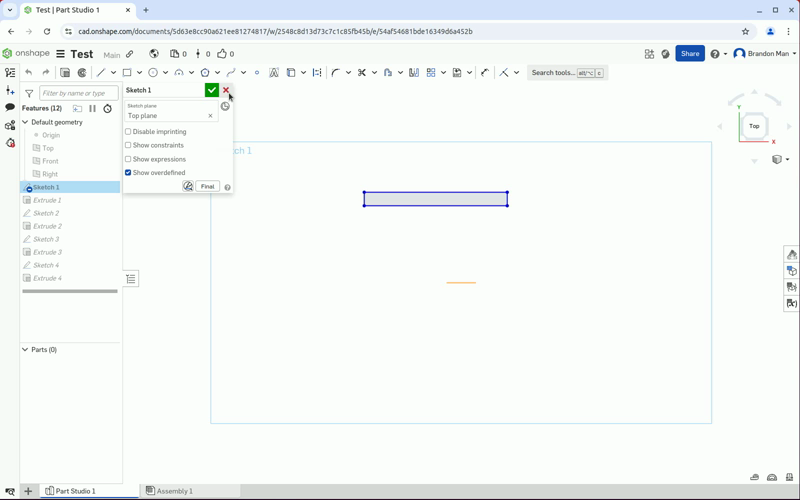
key(shift+s)
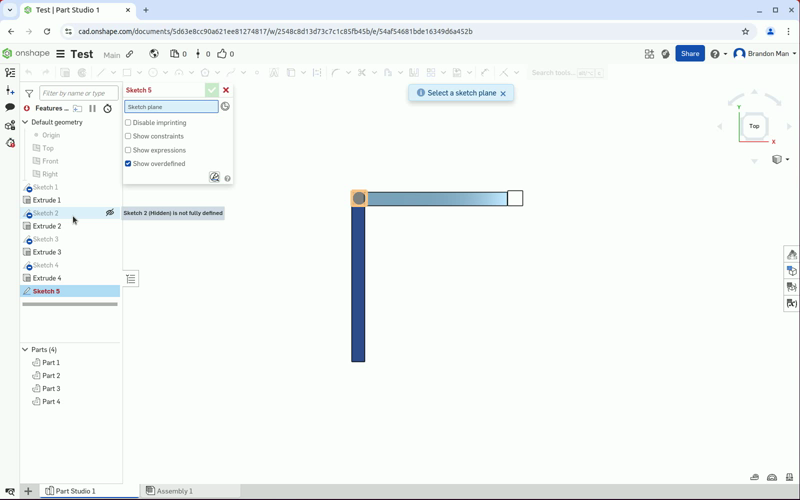
scroll(3)
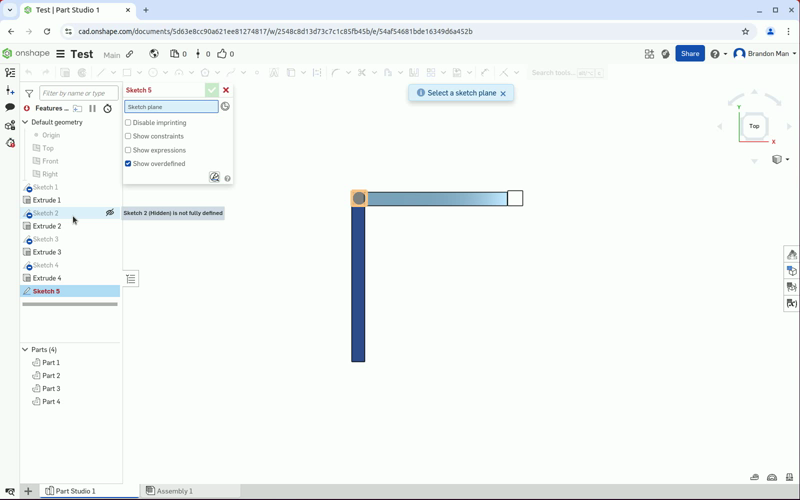
mouse_move(73, 150)
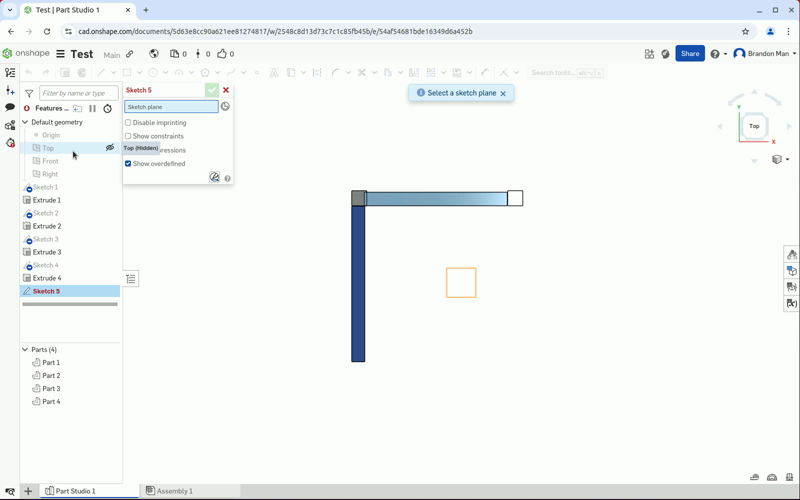
click(73, 150)
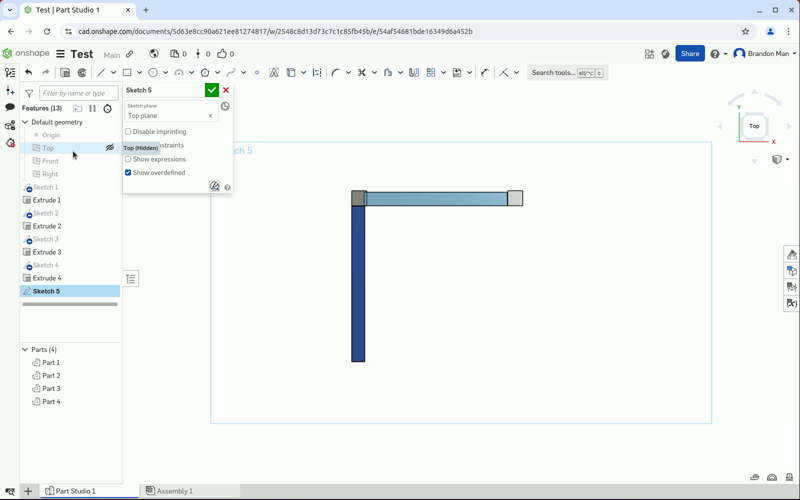
mouse_move(73, 352)
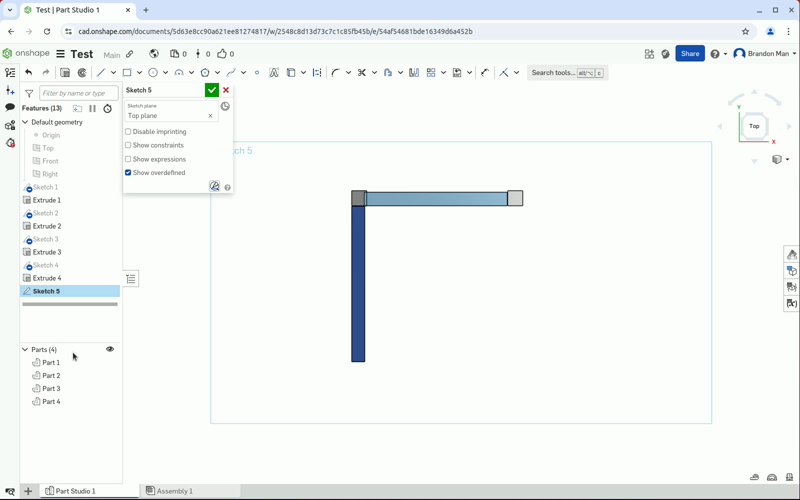
key(y)
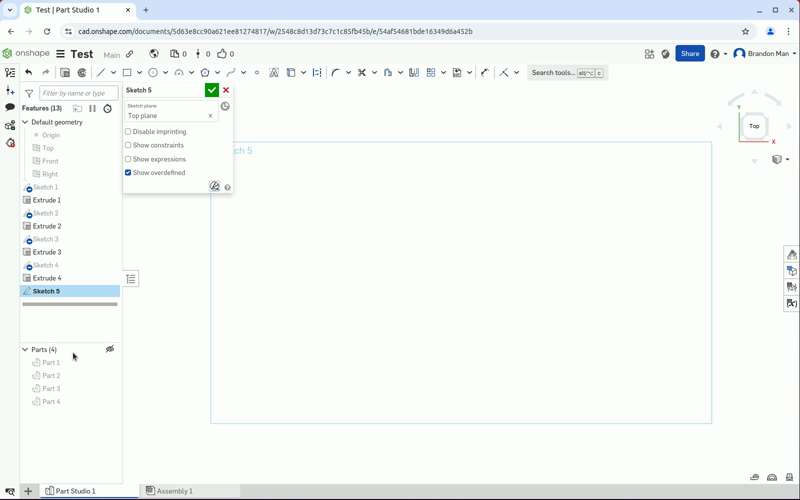
key(l)
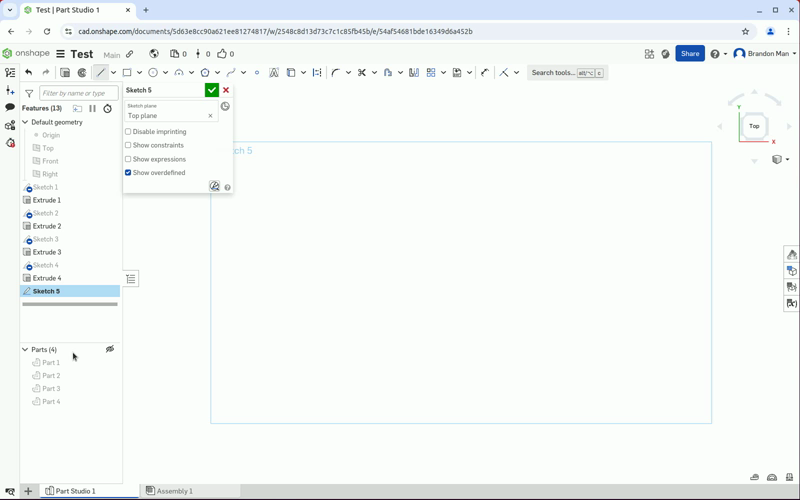
key_down(shift)
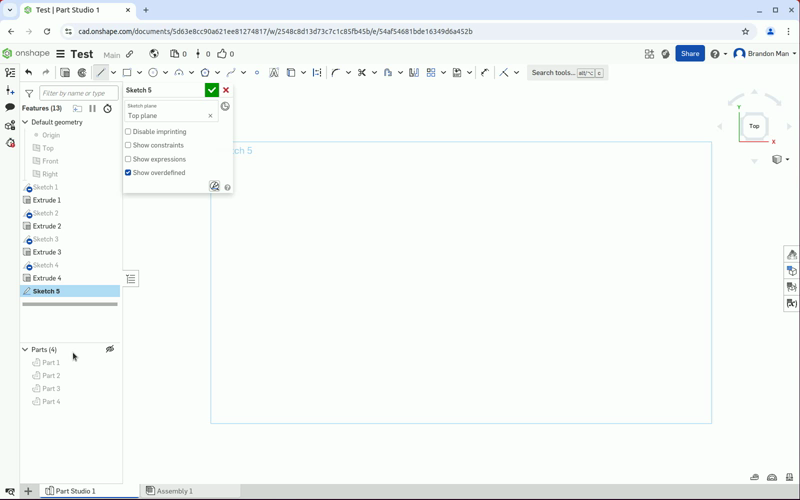
mouse_move(507, 361)
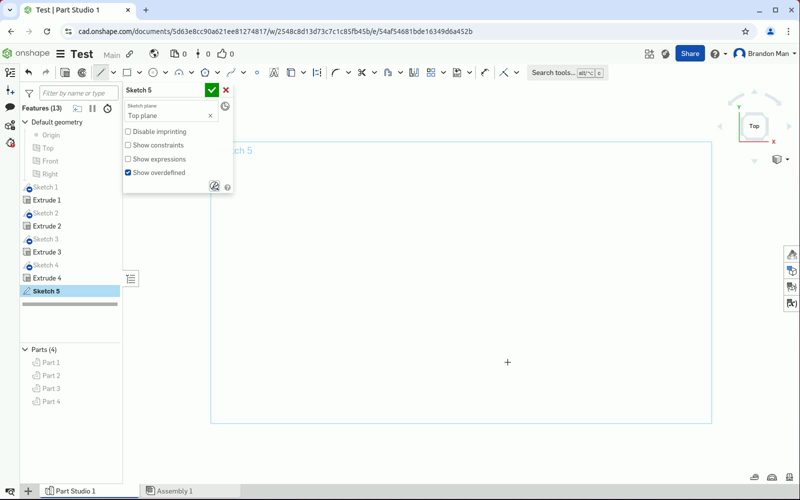
click(507, 361)
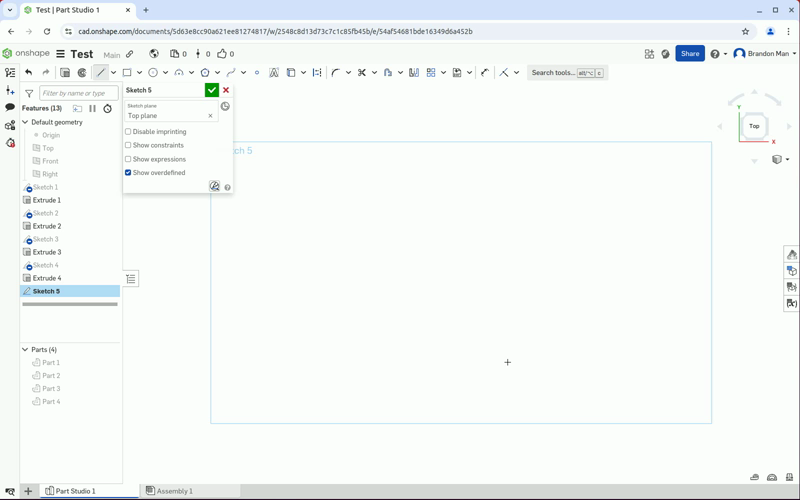
key_up(shift)
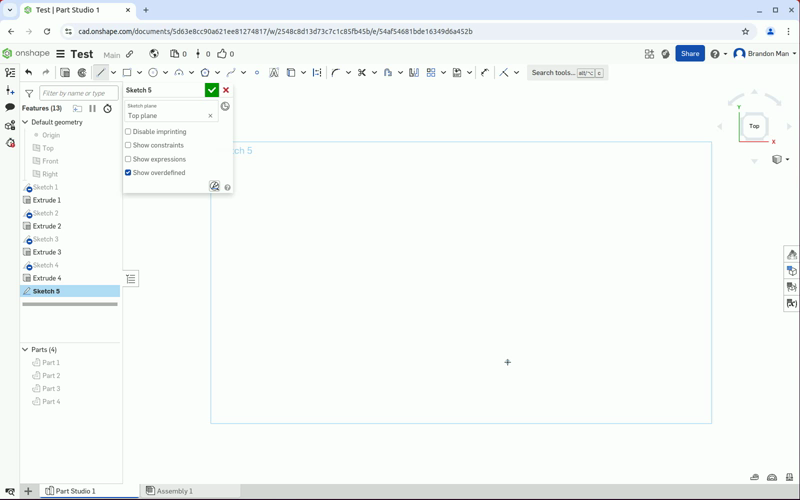
key_down(shift)
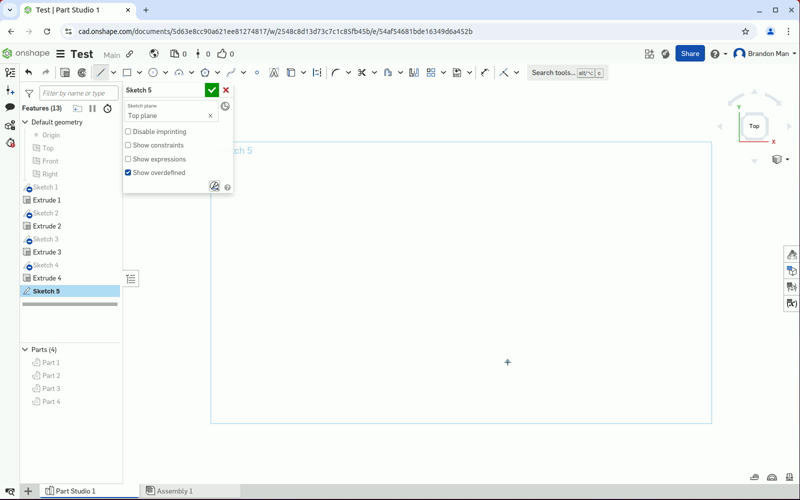
mouse_move(537, 361)
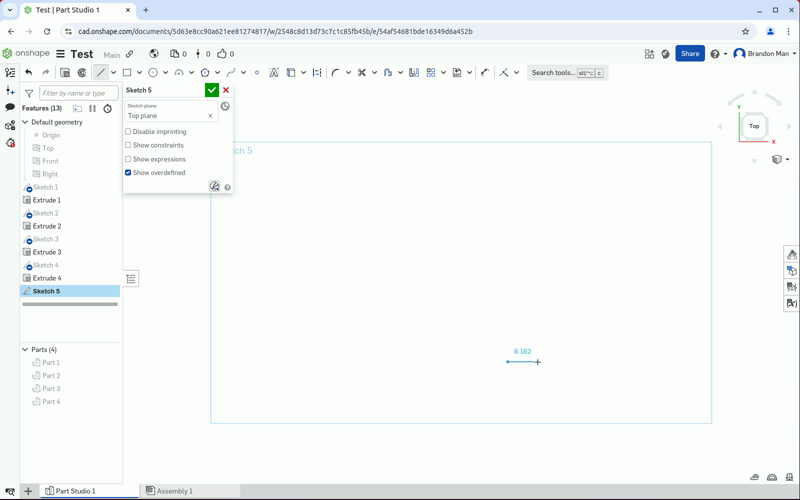
mouse_move(520, 361)
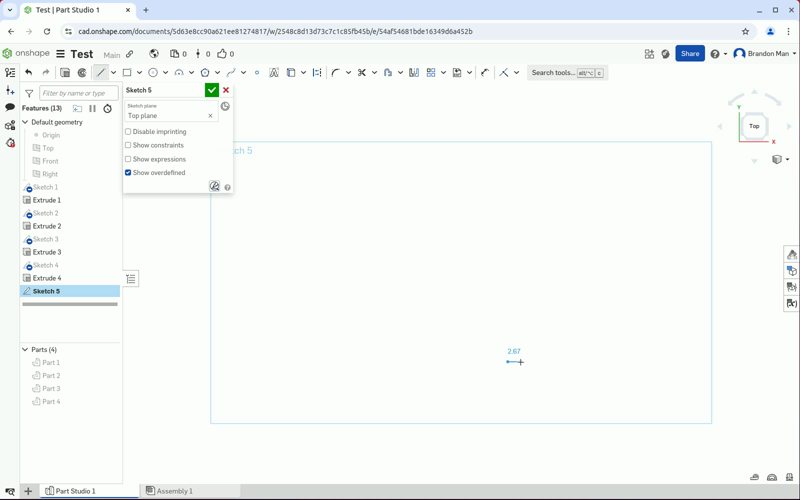
click(520, 361)
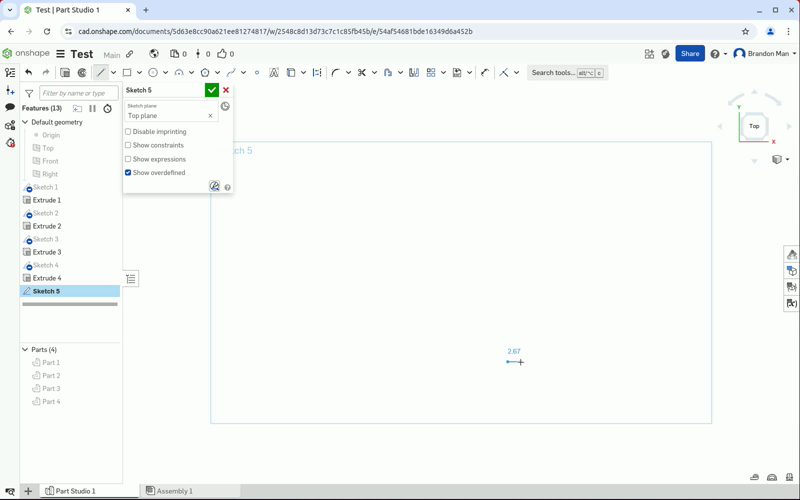
key_up(shift)
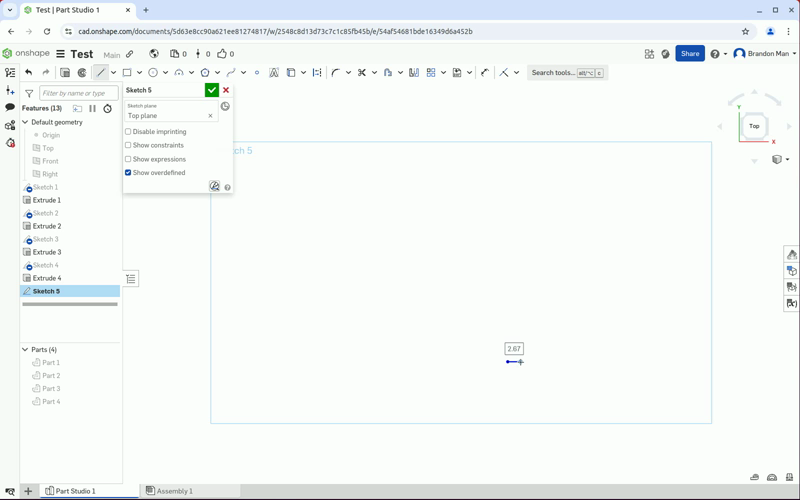
key_down(shift)
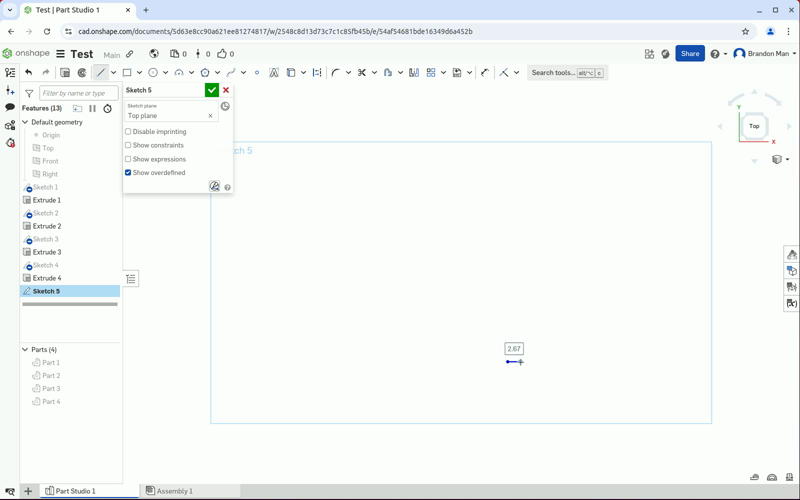
mouse_move(520, 206)
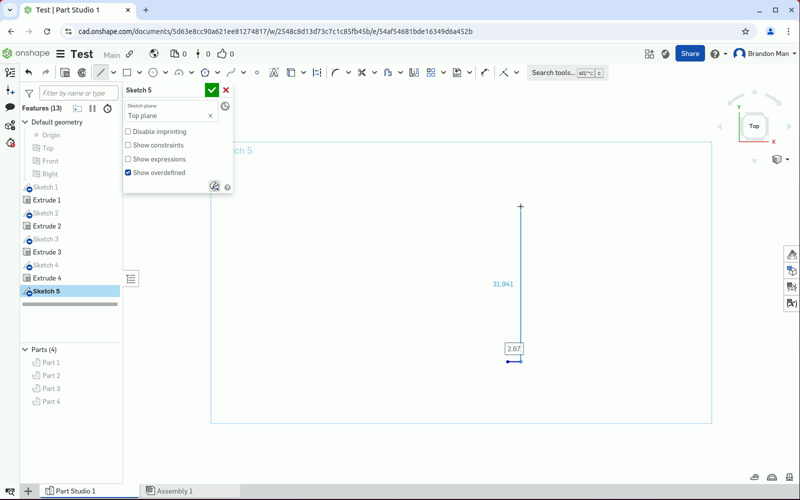
click(520, 206)
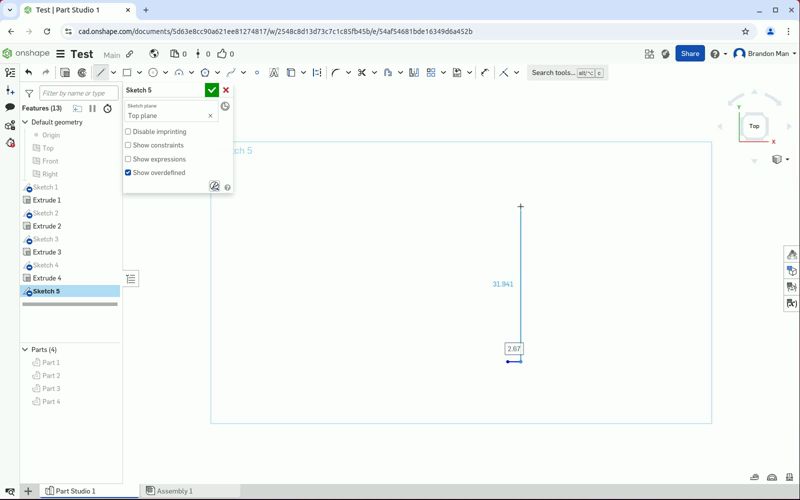
key_up(shift)
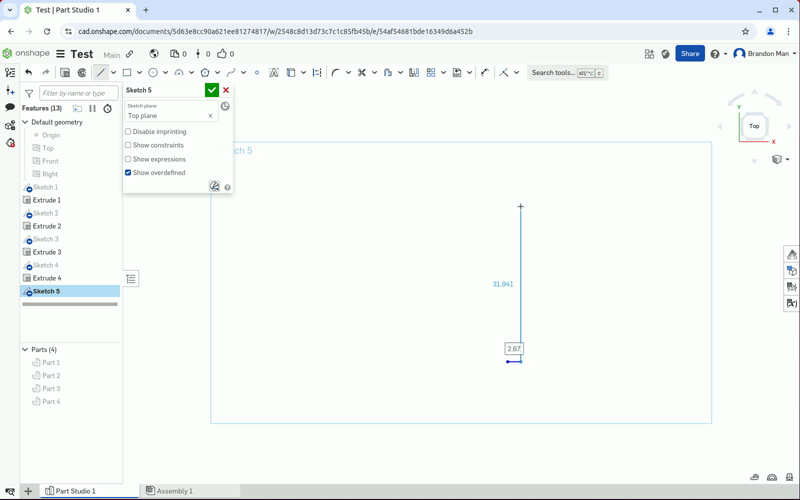
key_down(shift)
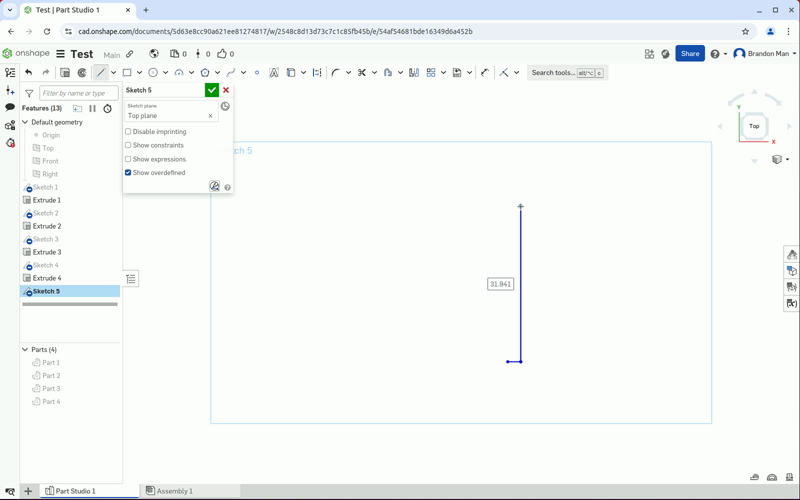
mouse_move(550, 206)
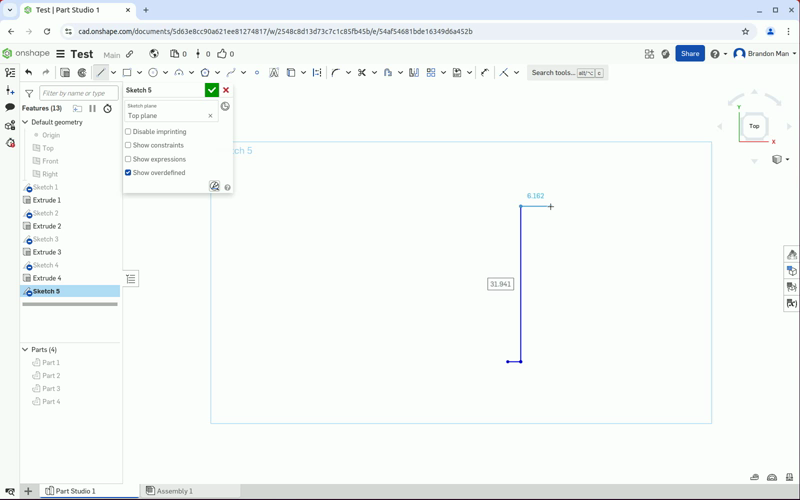
mouse_move(507, 206)
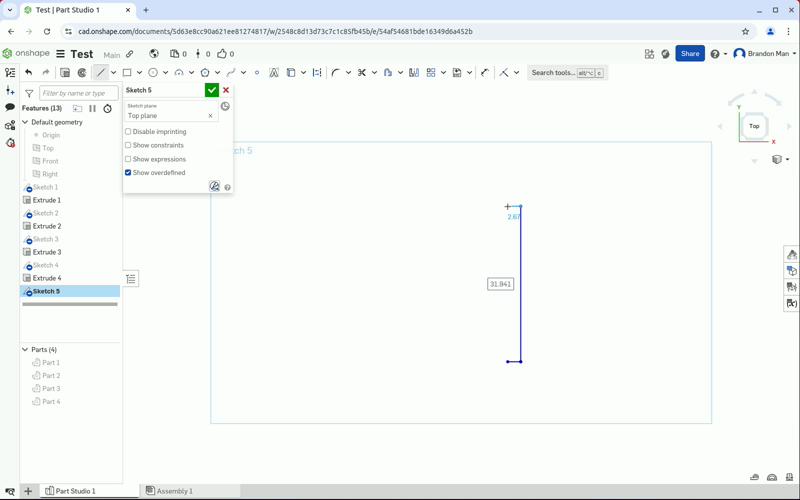
click(507, 206)
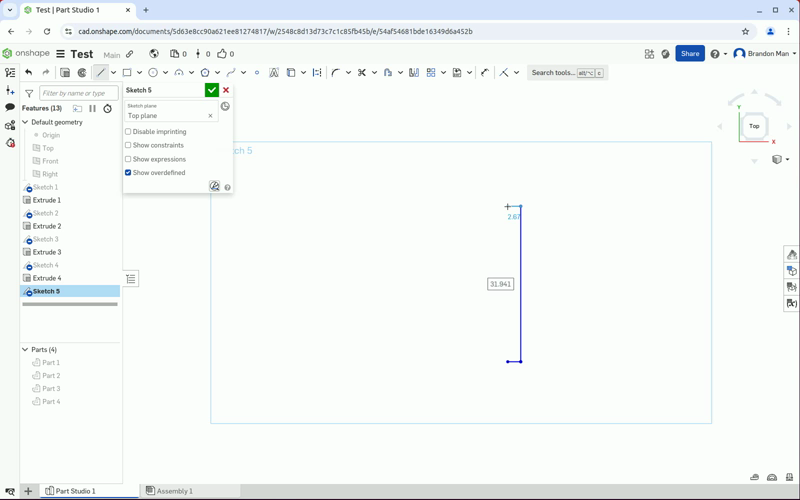
key_up(shift)
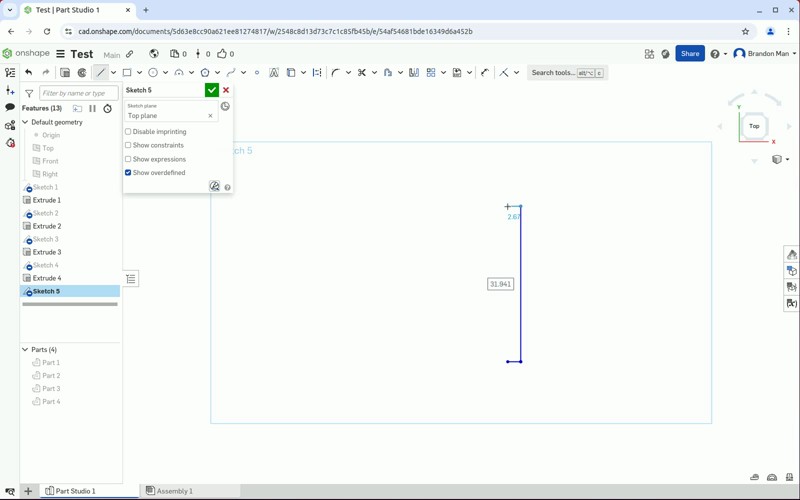
key_down(shift)
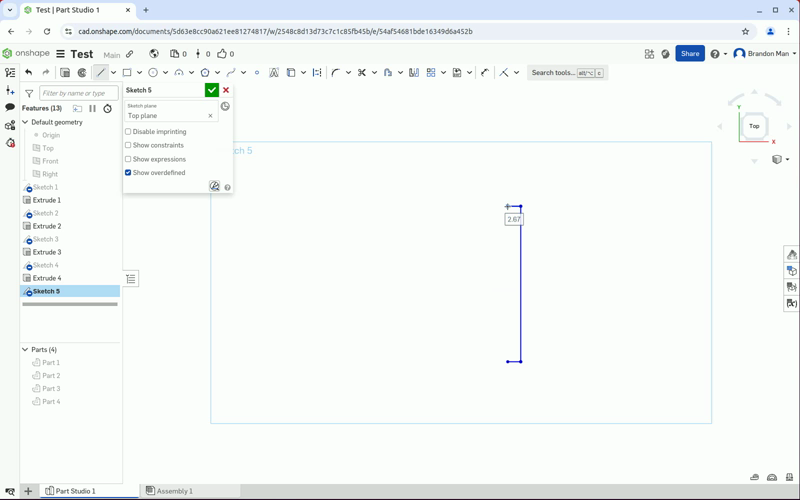
mouse_move(507, 361)
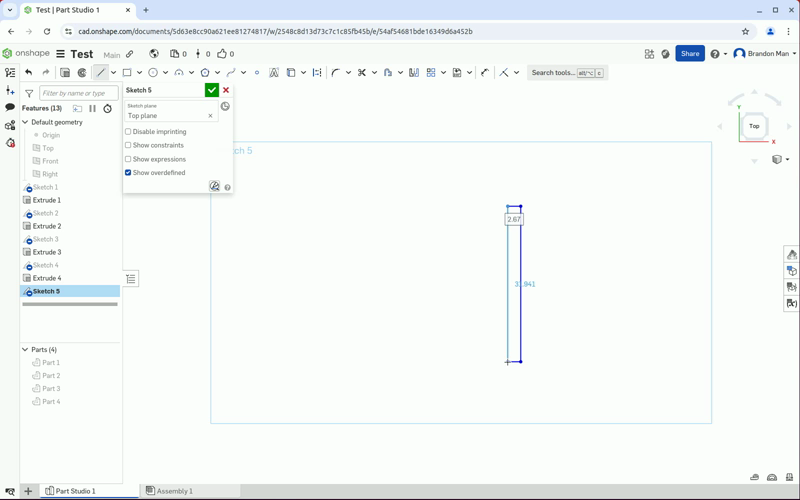
key_up(shift)
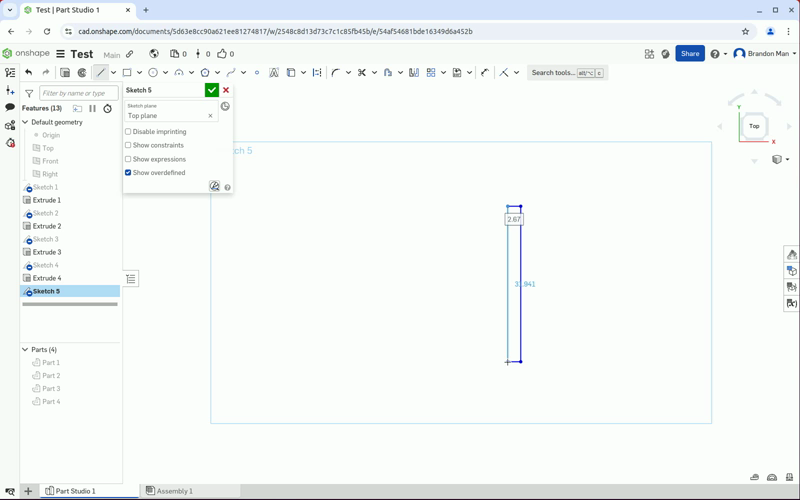
click(507, 361)
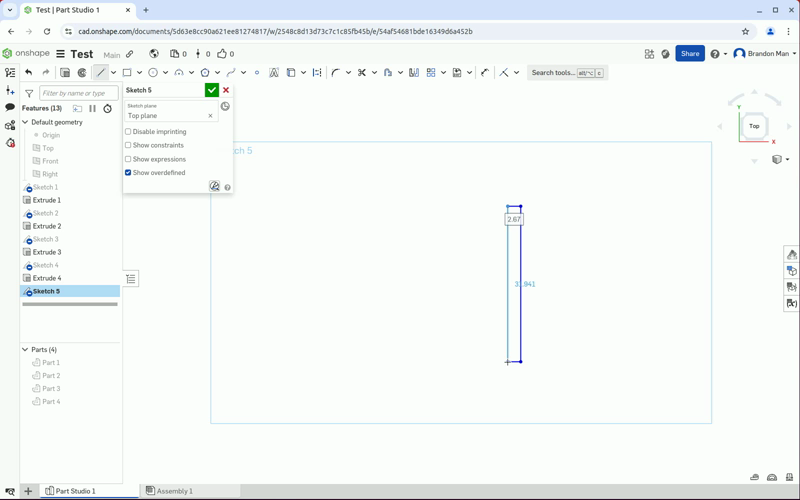
key(esc)
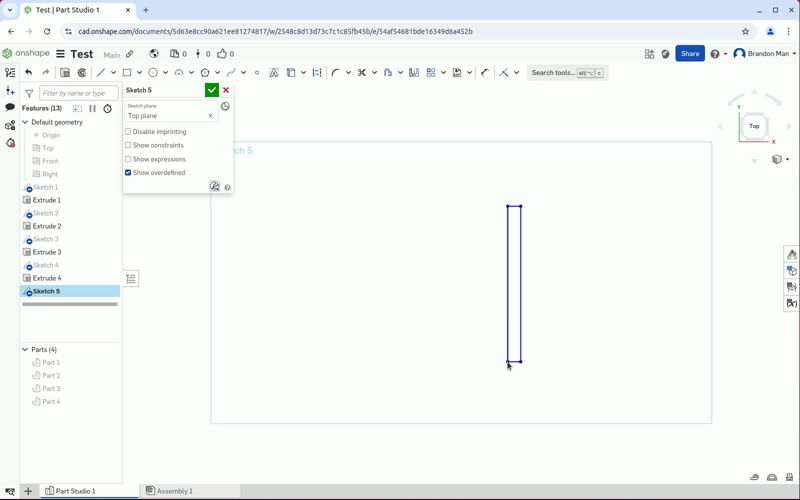
mouse_move(514, 277)
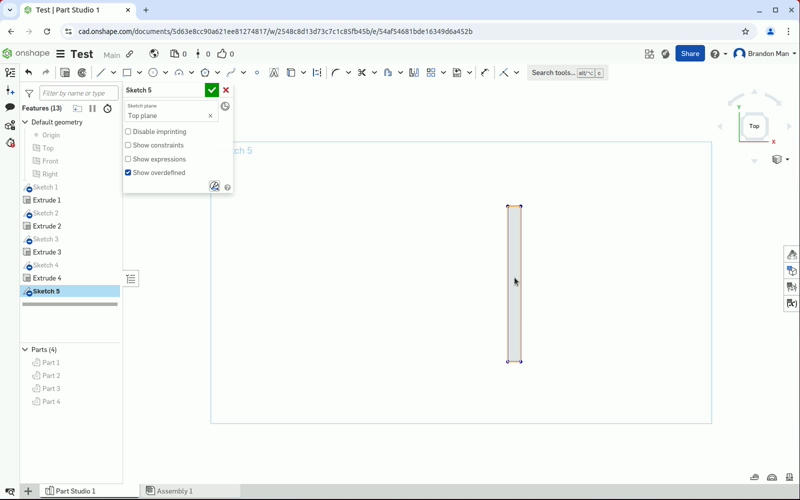
click(514, 277)
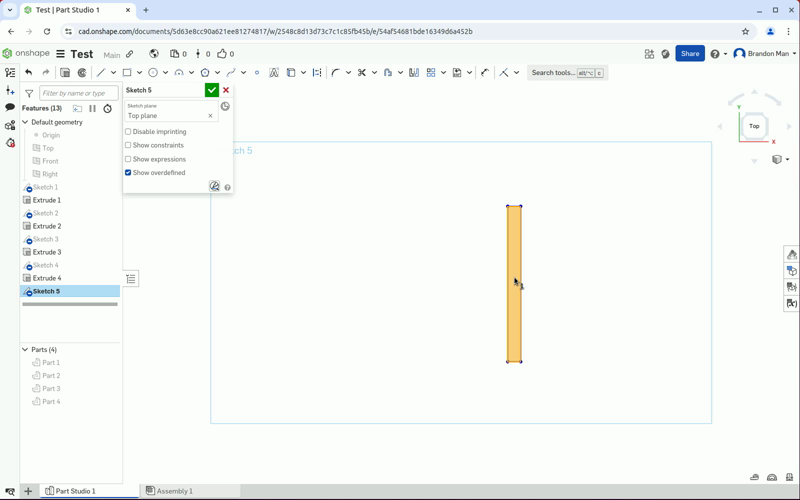
mouse_move(73, 352)
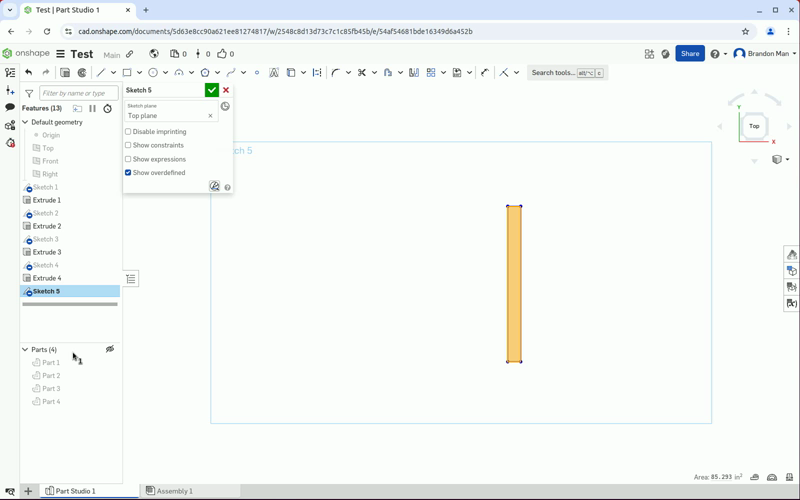
key(shift+y)
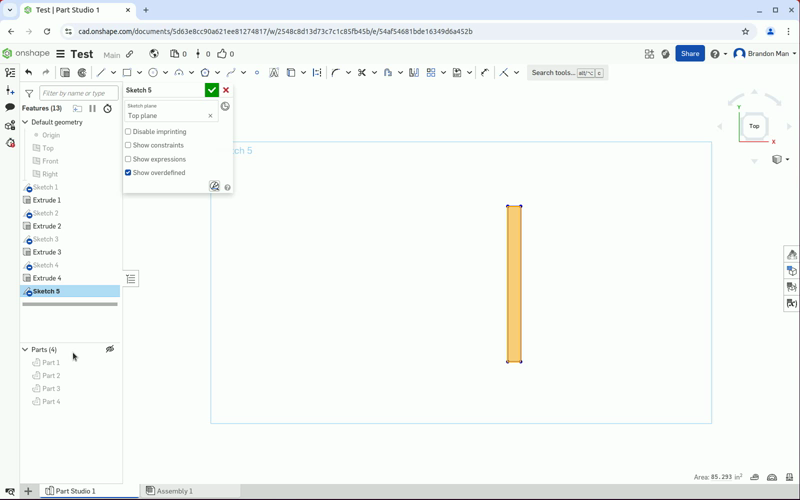
key(shift+e)
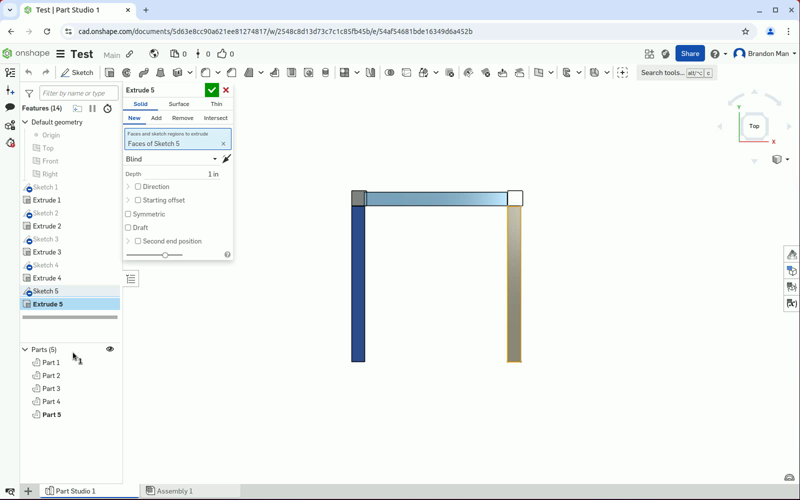
mouse_move(143, 106)
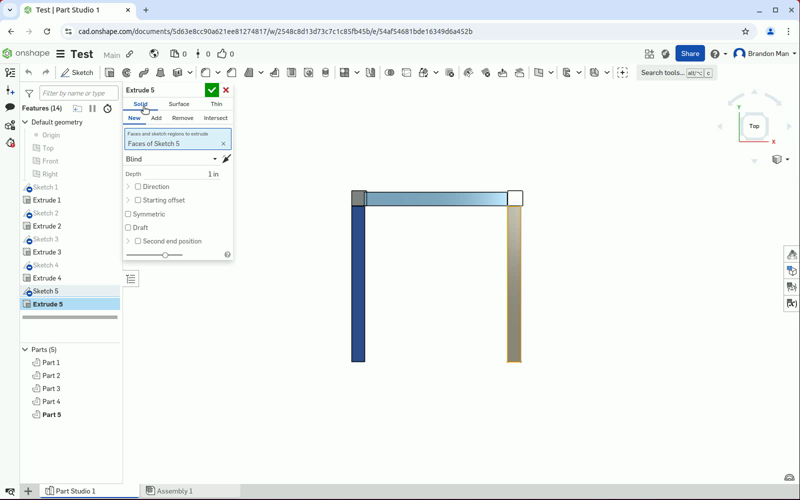
click(143, 106)
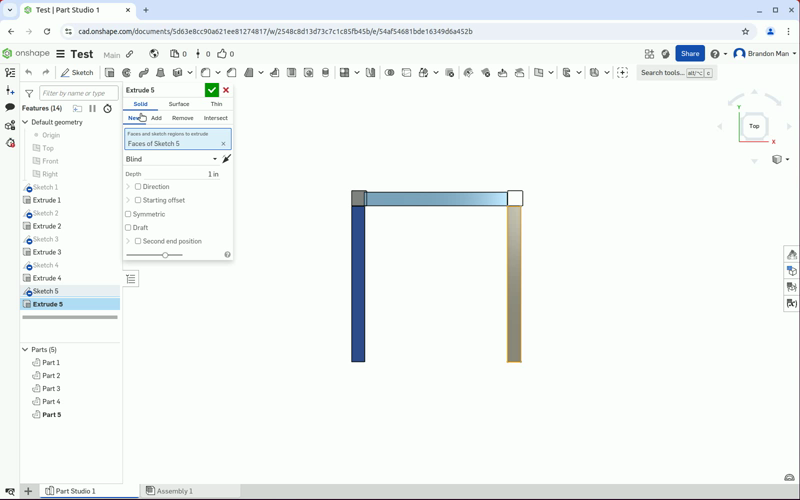
mouse_move(137, 120)
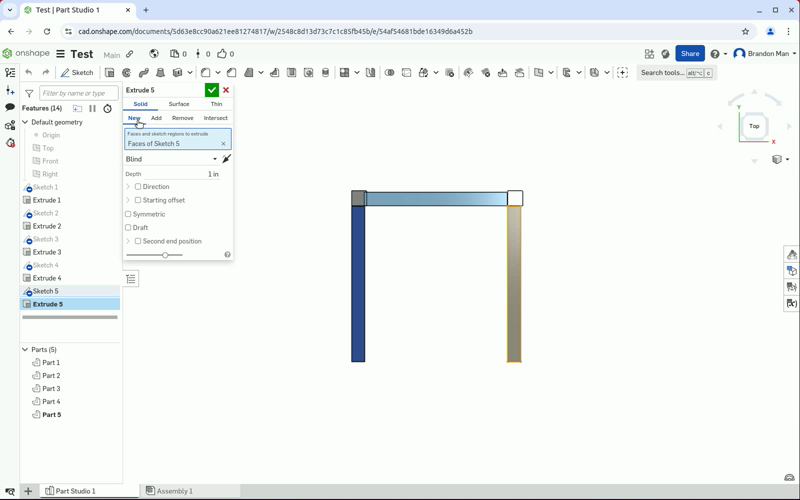
click(137, 120)
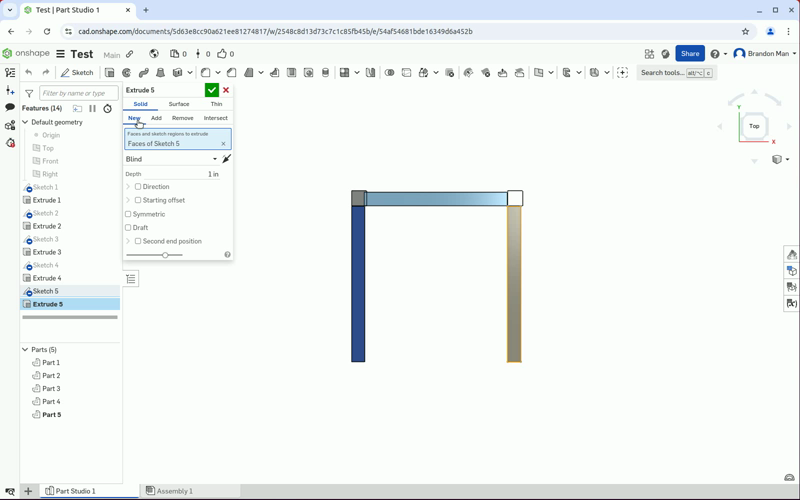
key(tab, 4)
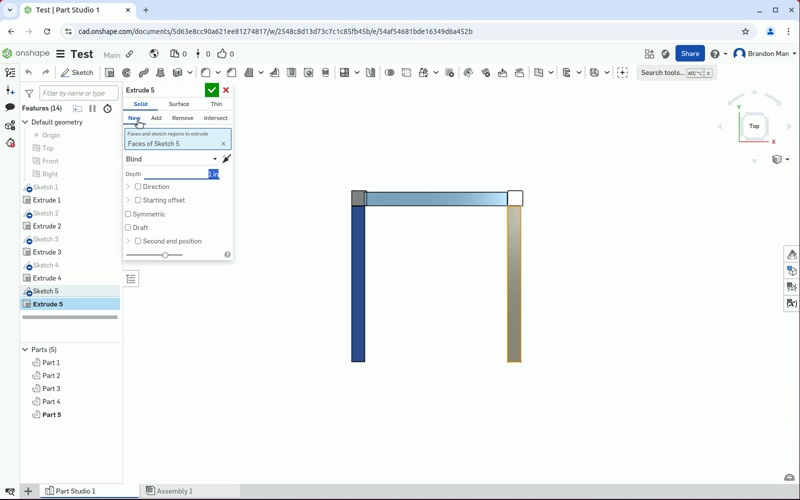
text(2.889)
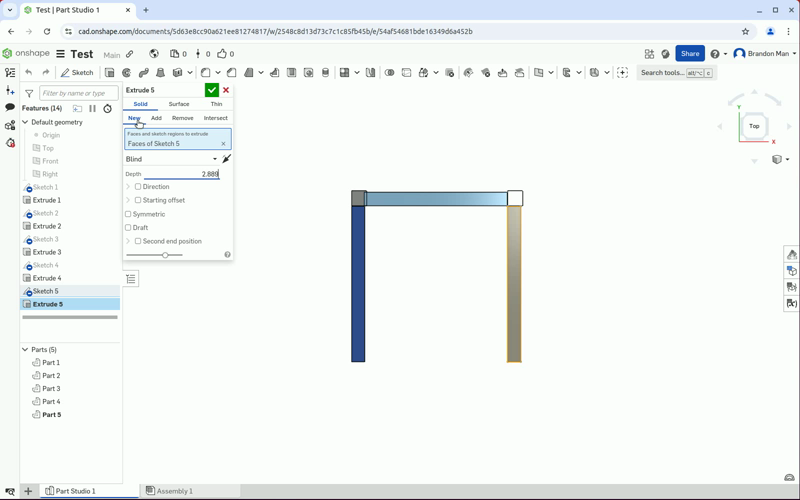
key(enter)
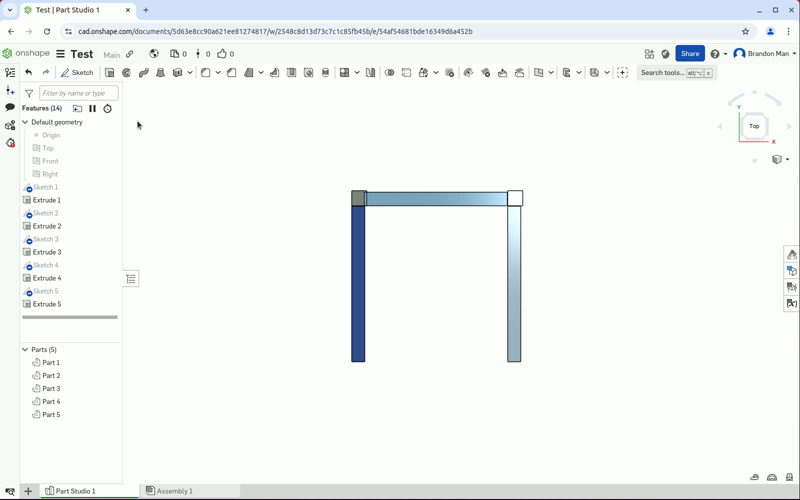
key(shift+h)
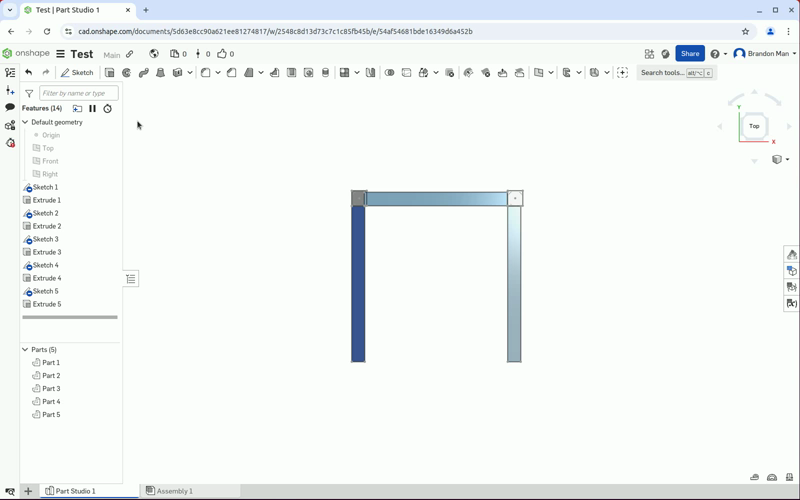
key(shift+h)
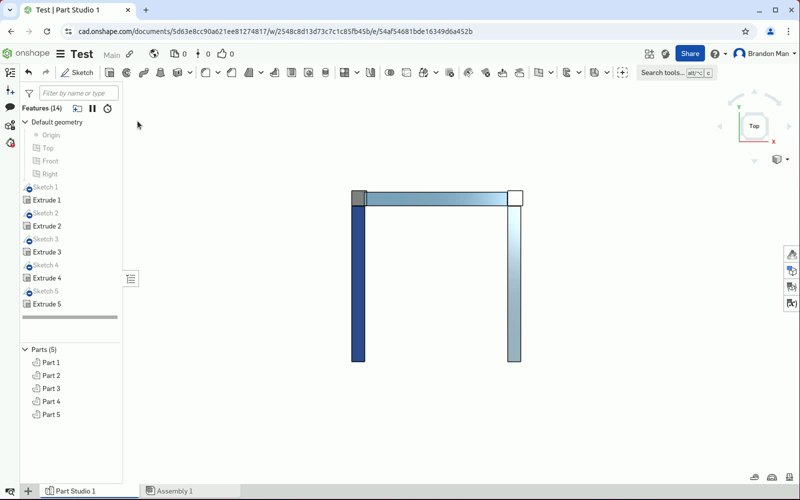
mouse_move(73, 189)
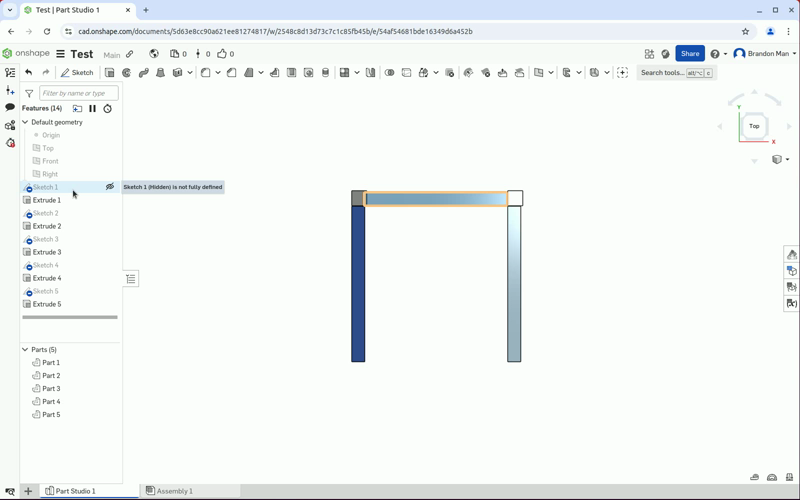
click(73, 189)
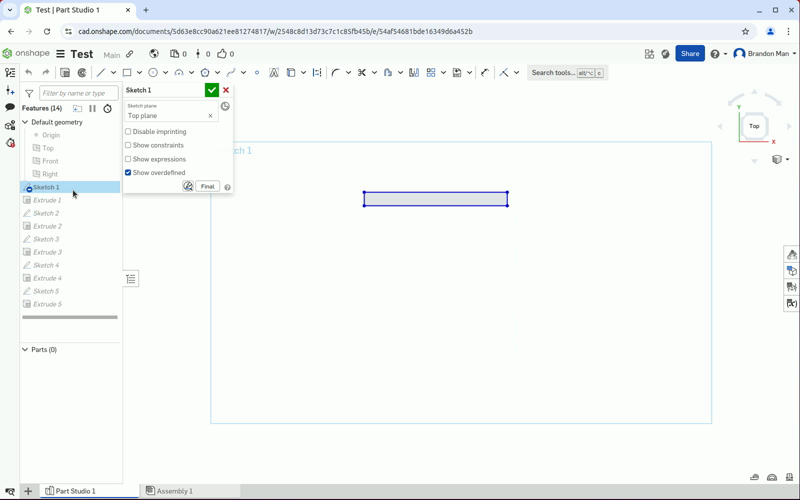
mouse_move(229, 92)
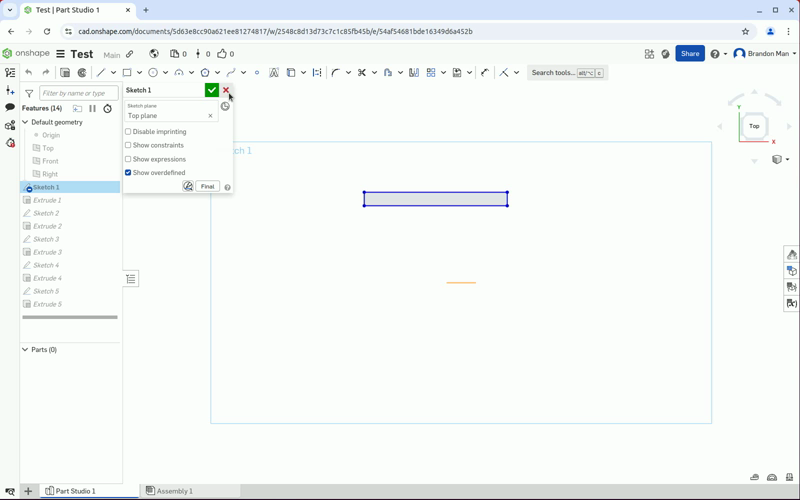
click(229, 92)
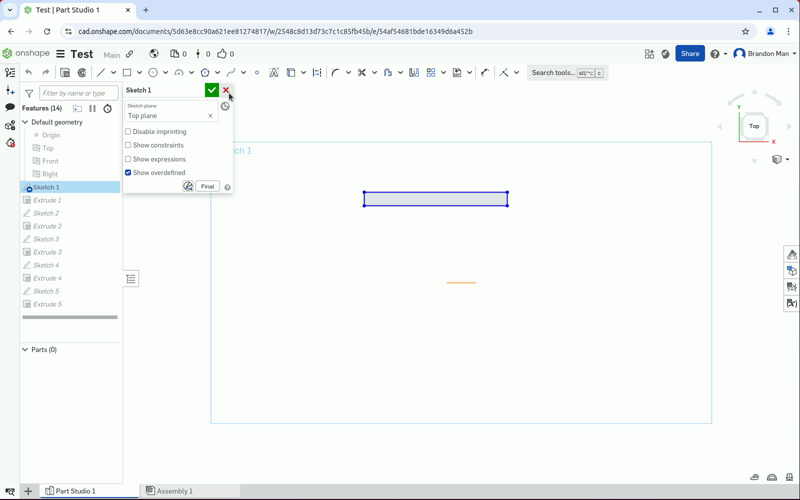
key(shift+s)
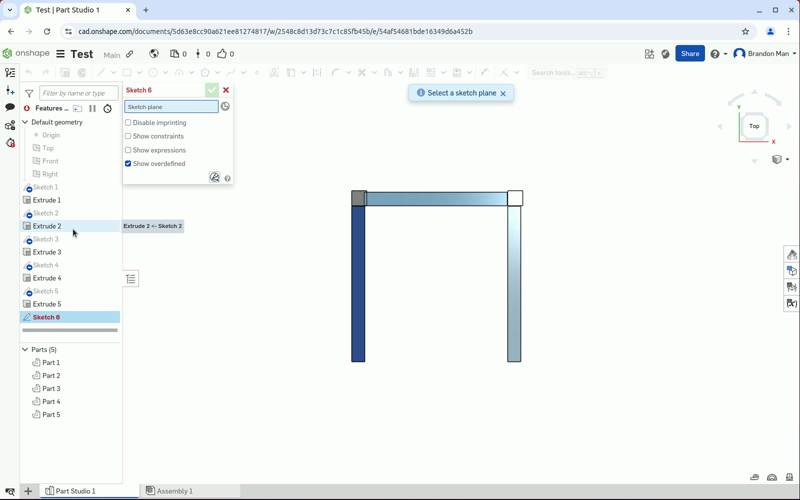
scroll(3)
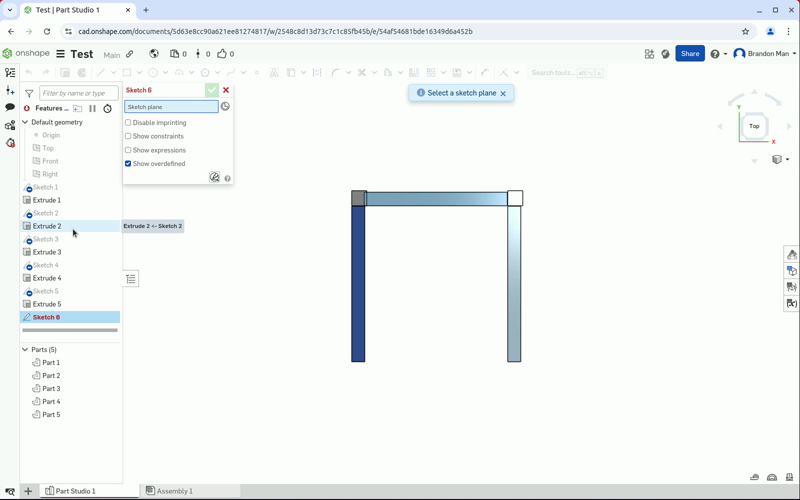
mouse_move(73, 150)
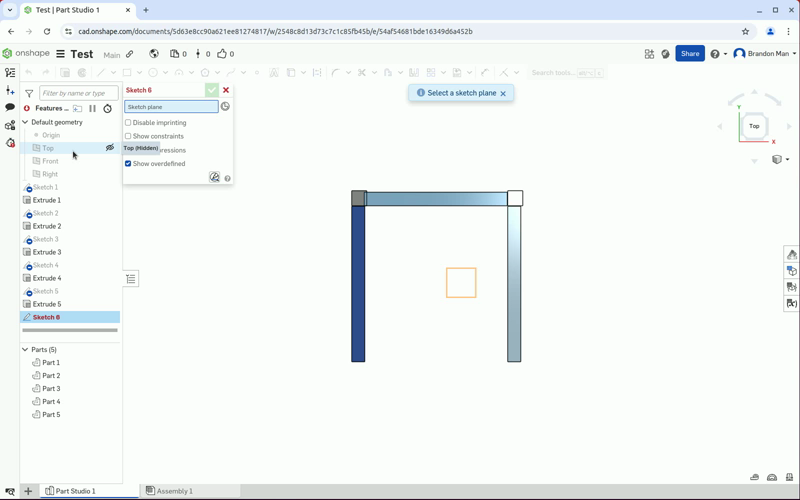
click(73, 150)
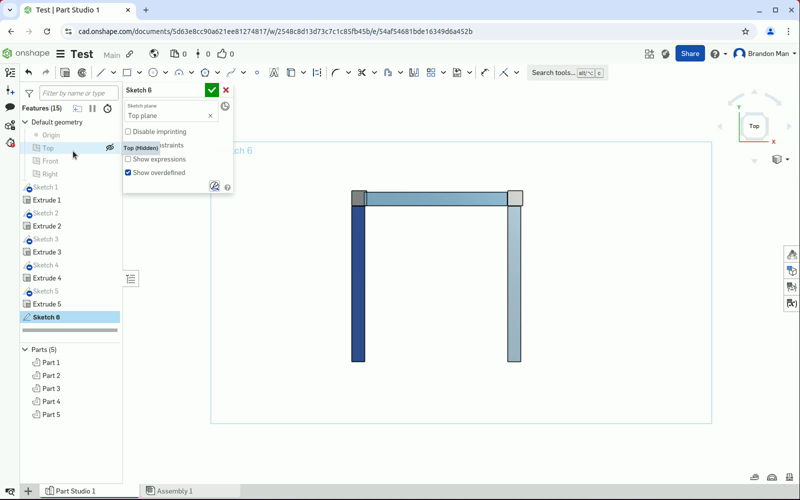
mouse_move(73, 352)
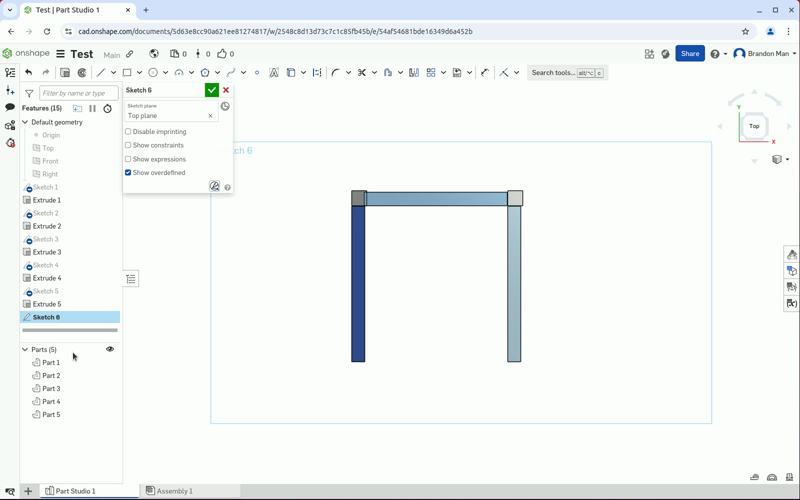
key(y)
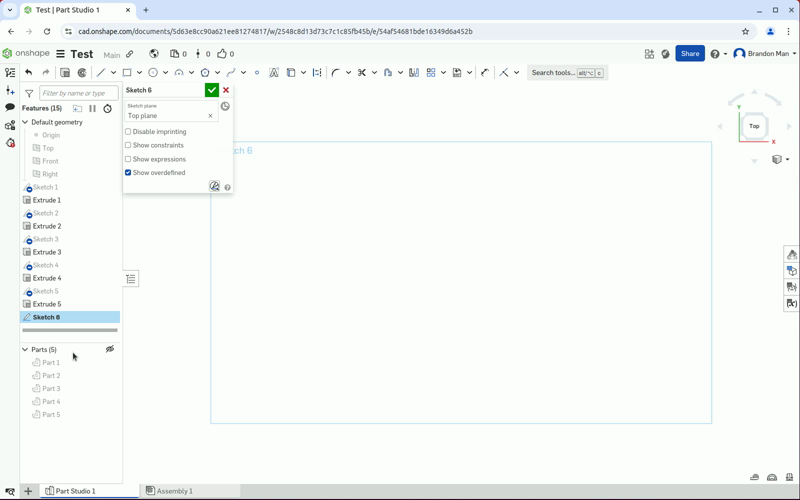
key(l)
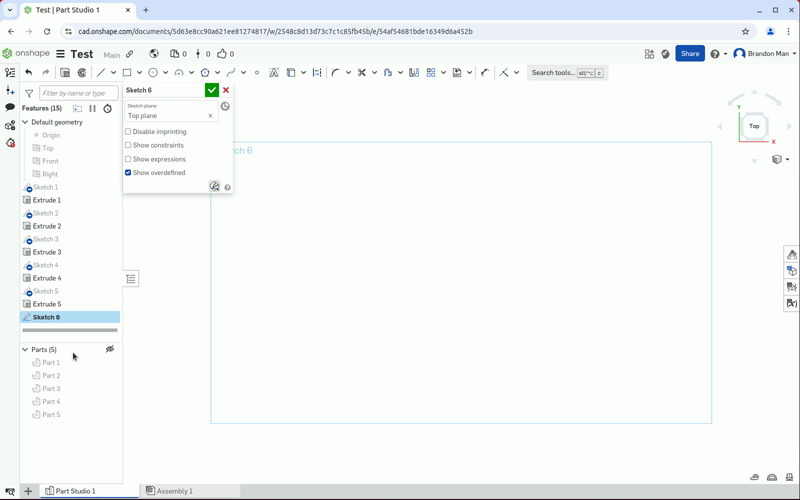
key_down(shift)
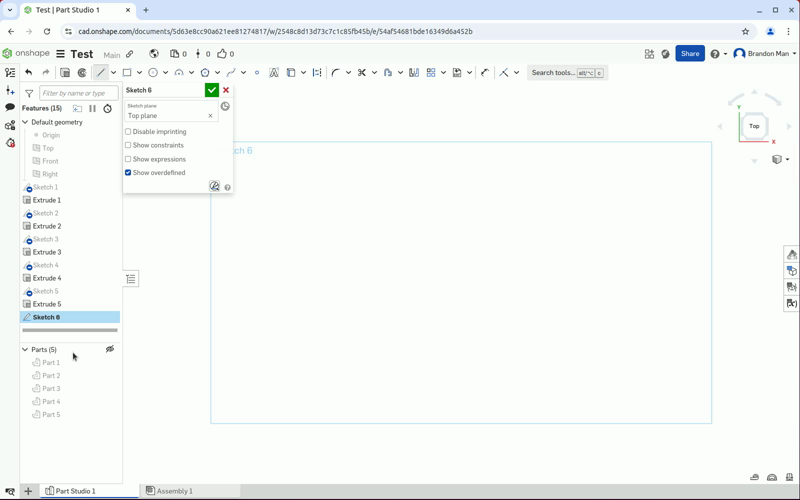
mouse_move(364, 395)
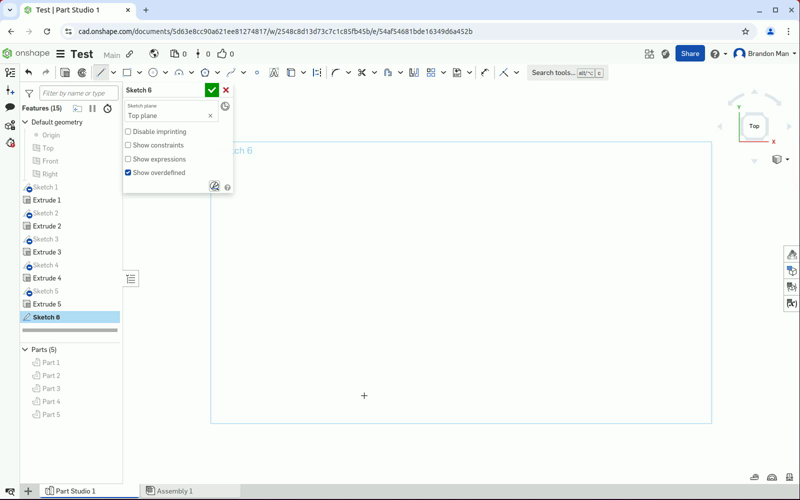
click(364, 395)
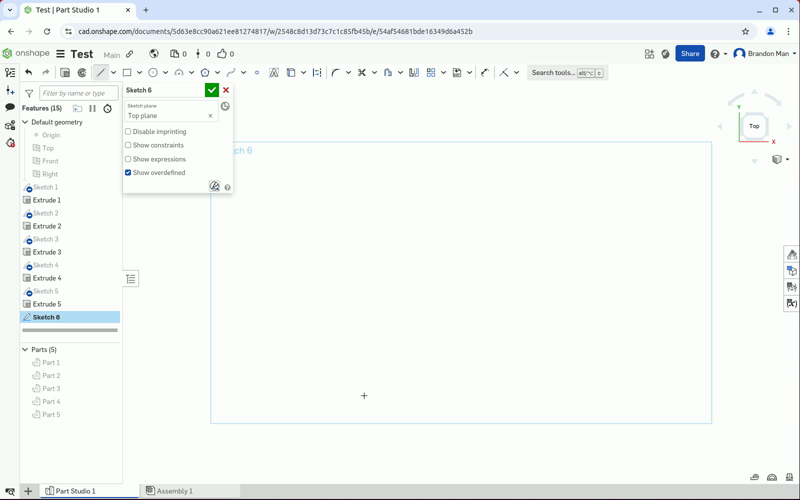
key_up(shift)
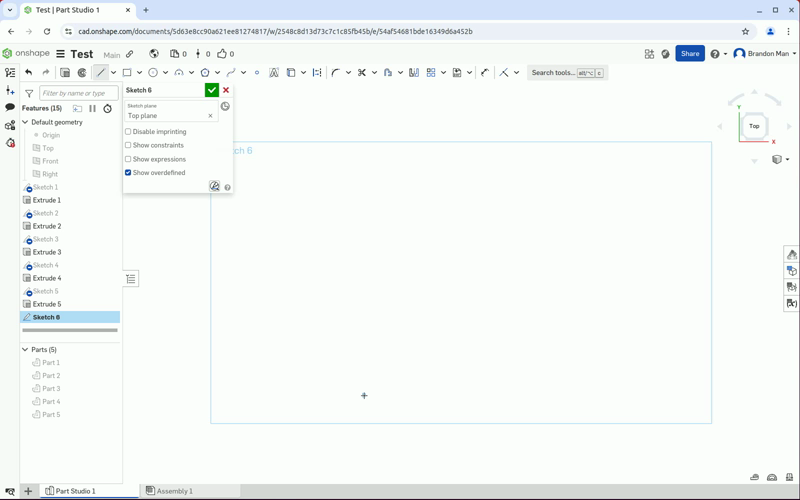
key_down(shift)
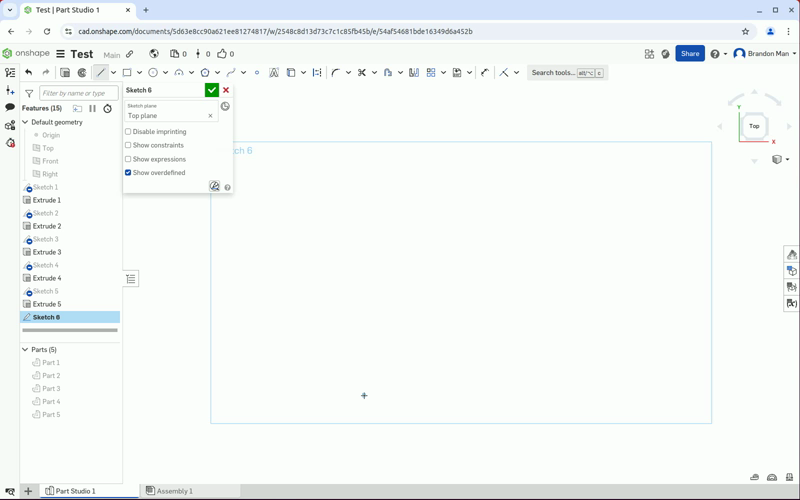
mouse_move(507, 395)
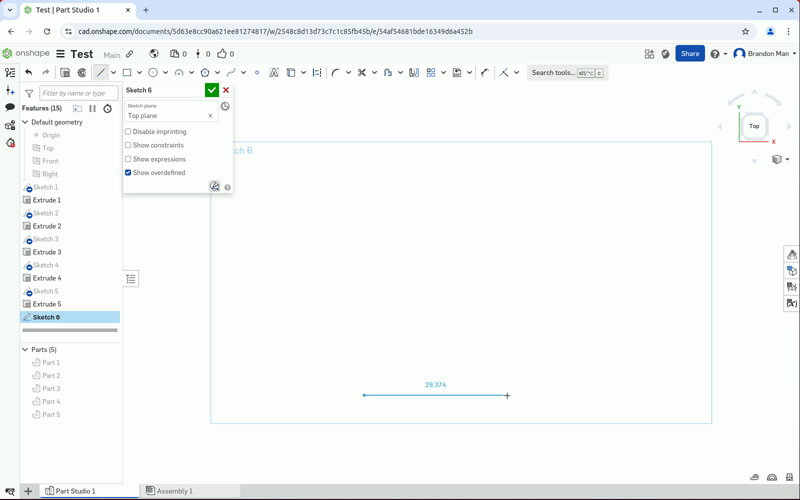
click(507, 395)
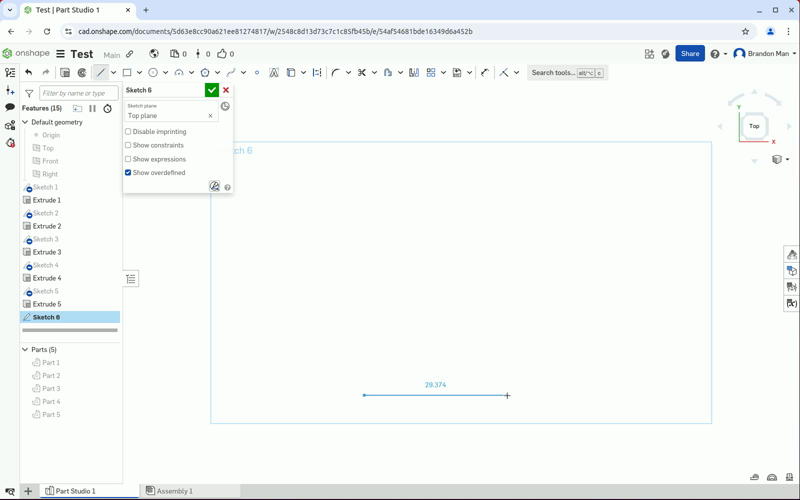
key_up(shift)
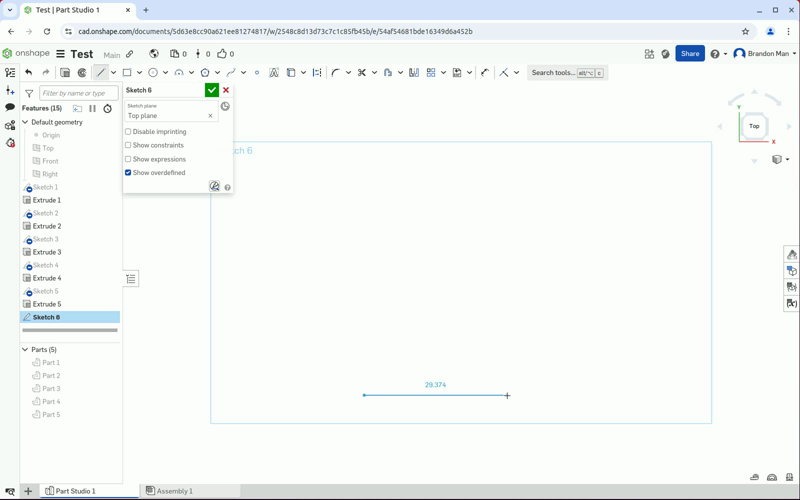
key_down(shift)
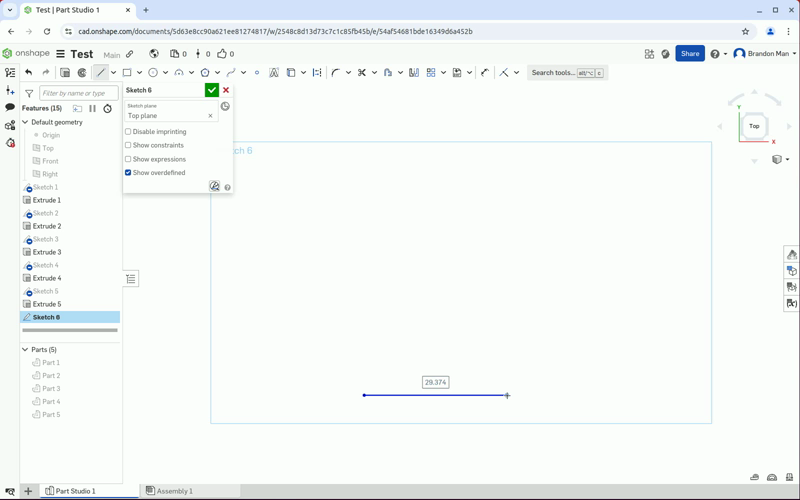
mouse_move(537, 395)
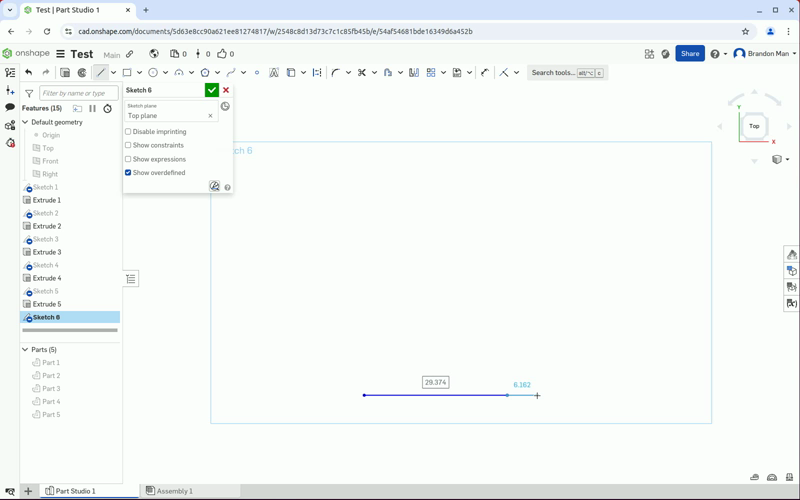
mouse_move(507, 360)
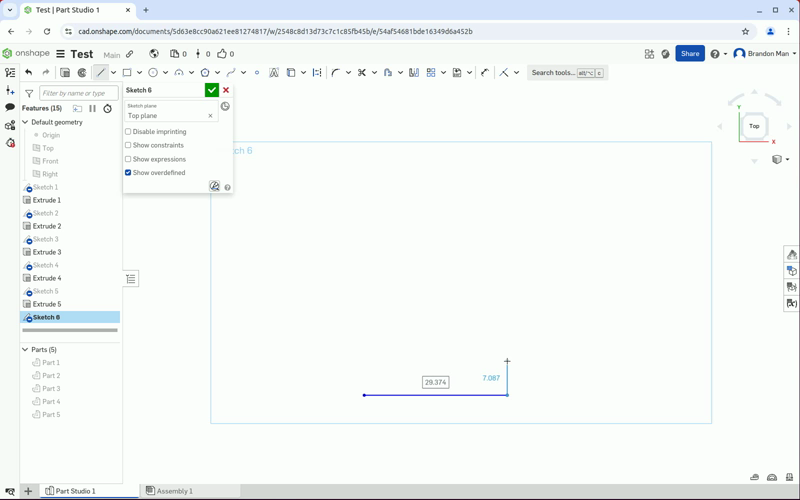
click(507, 360)
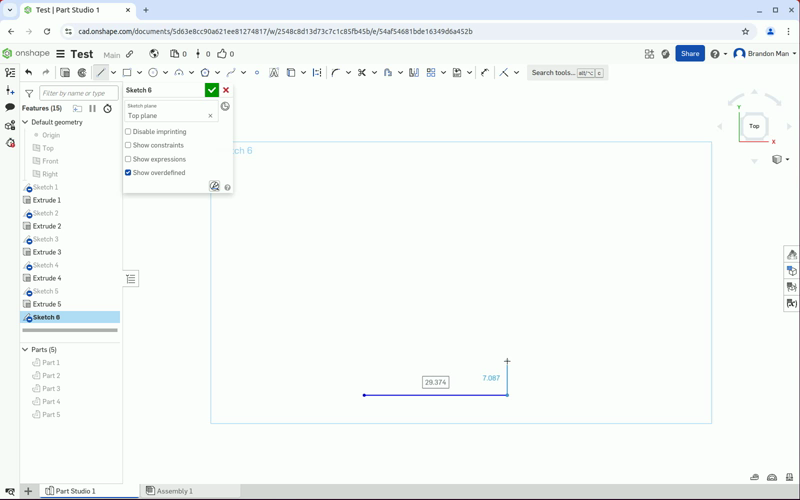
key_up(shift)
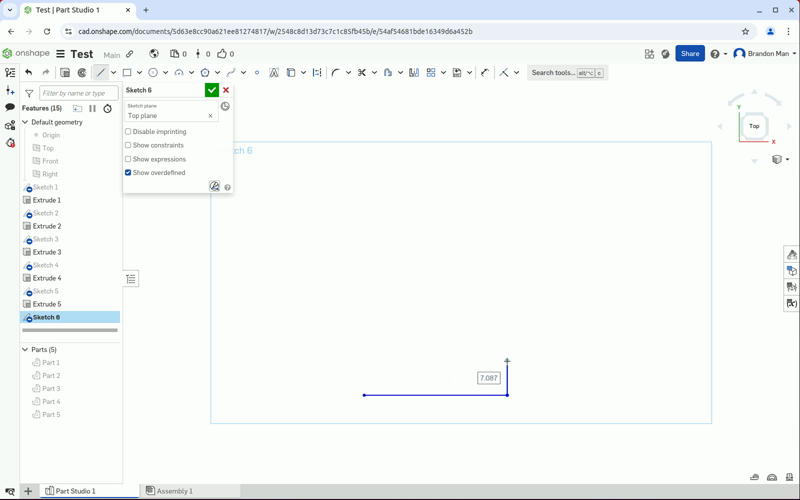
key_down(shift)
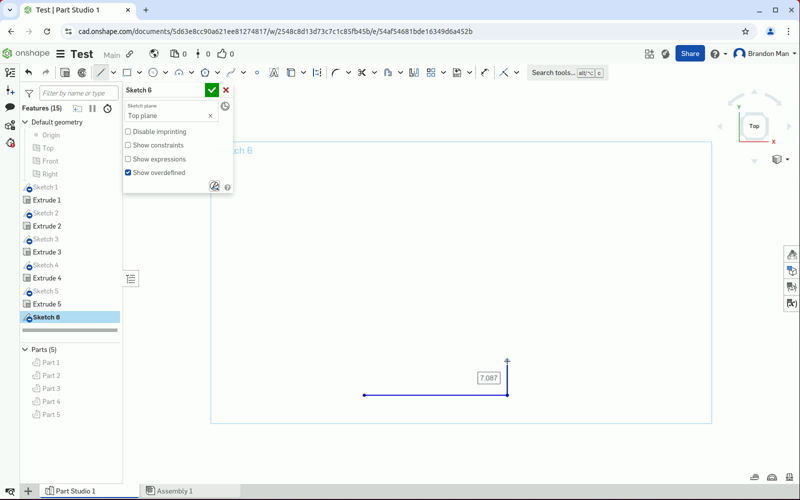
mouse_move(364, 360)
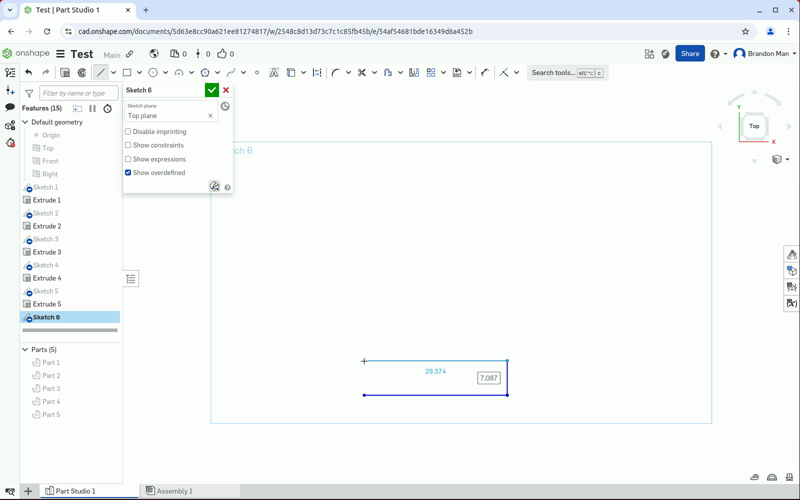
click(364, 360)
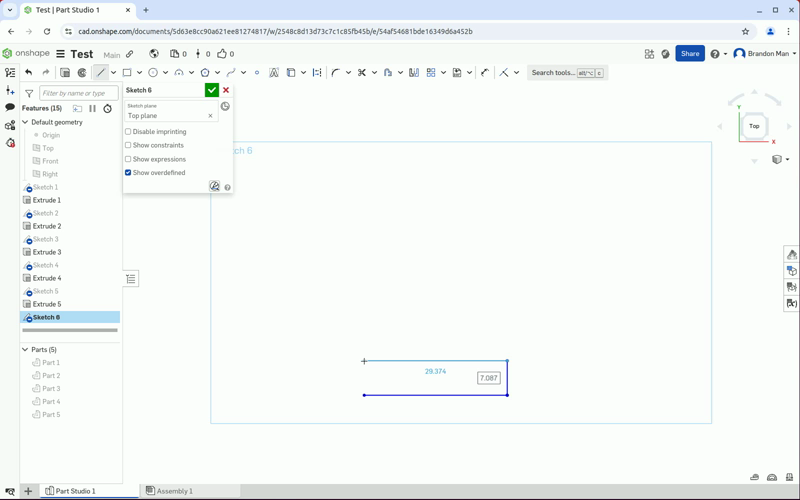
key_up(shift)
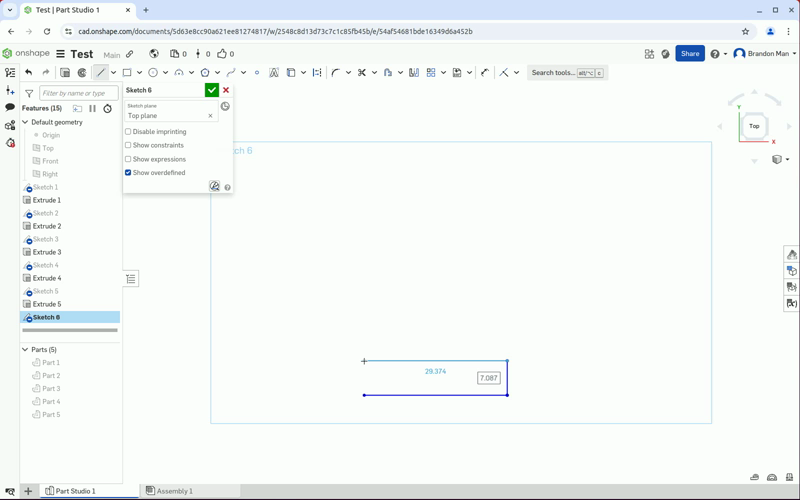
mouse_move(394, 360)
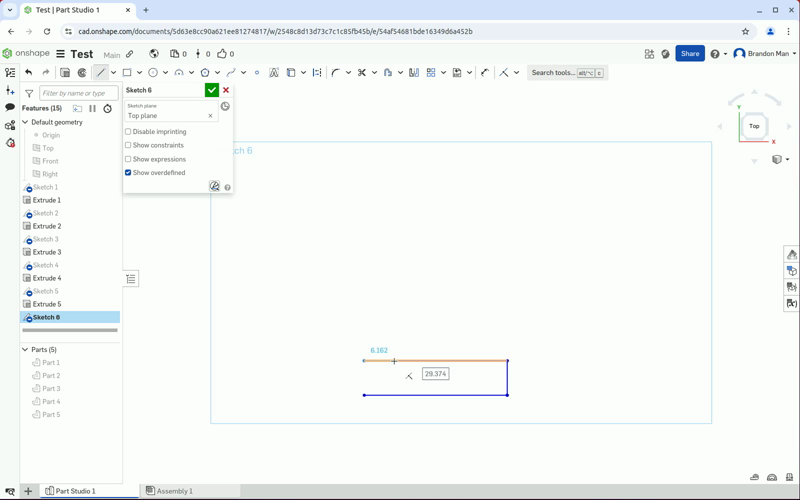
key_down(shift)
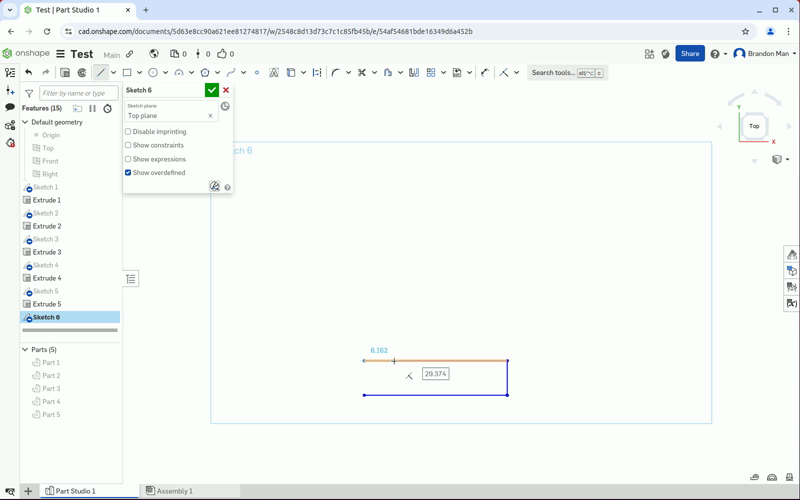
mouse_move(364, 395)
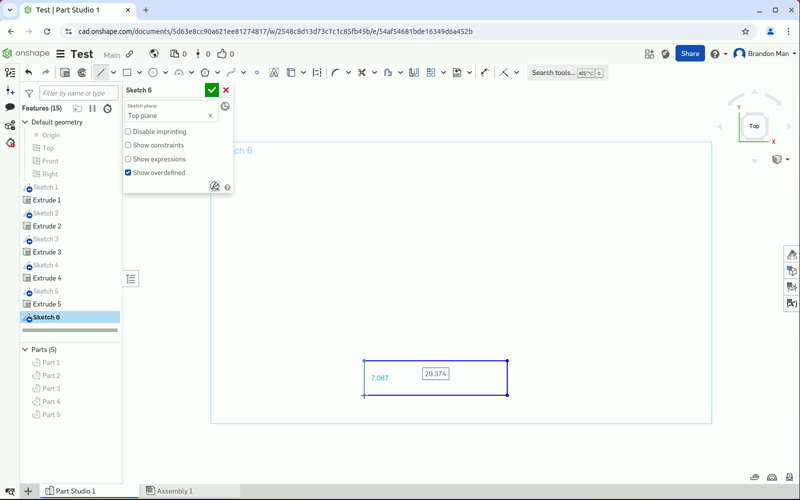
key_up(shift)
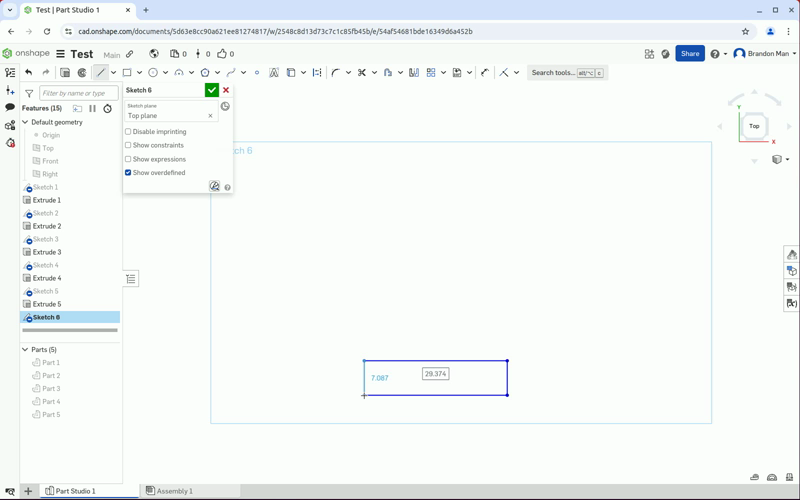
click(364, 395)
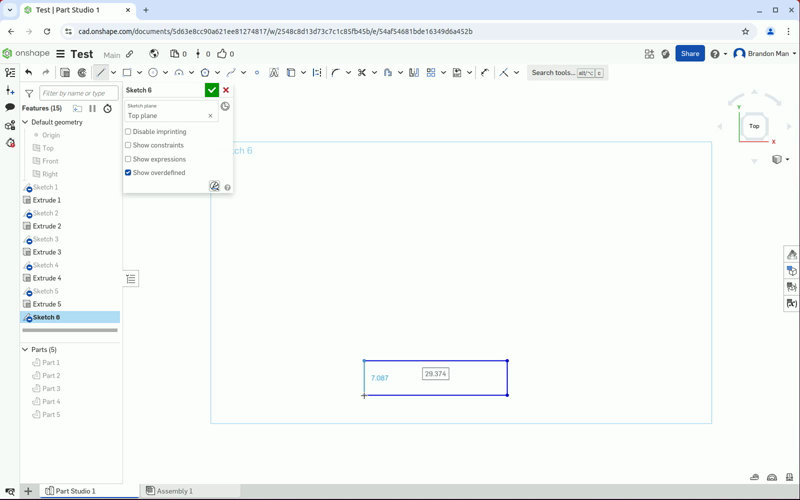
key(esc)
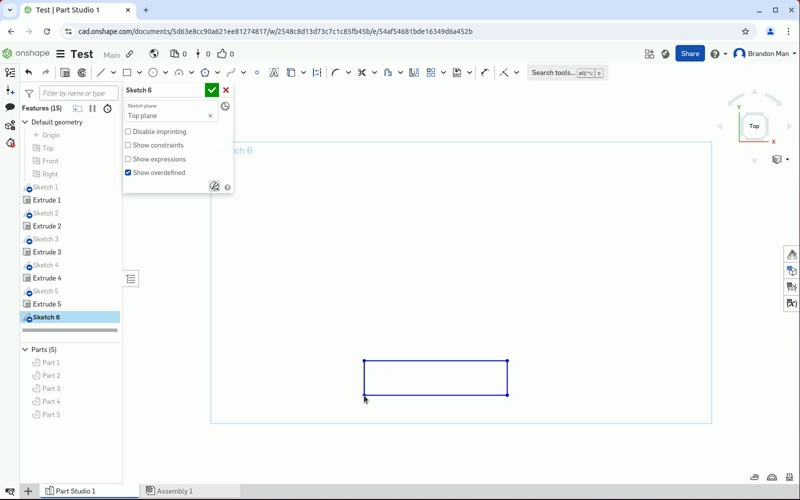
mouse_move(484, 376)
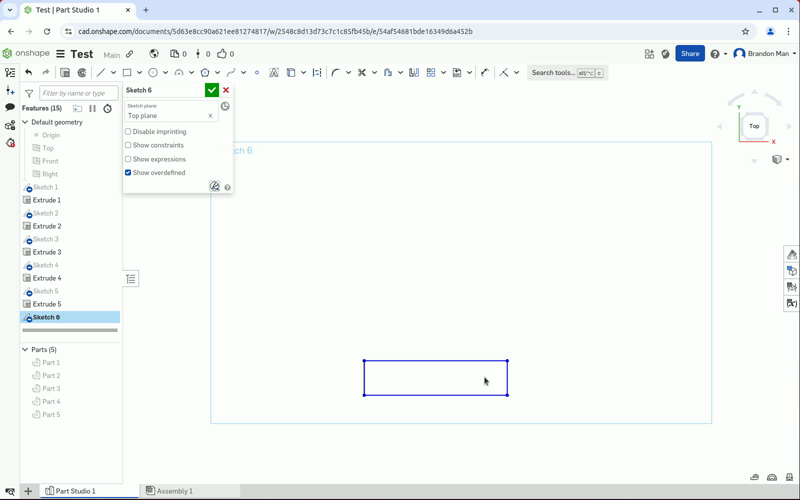
click(484, 376)
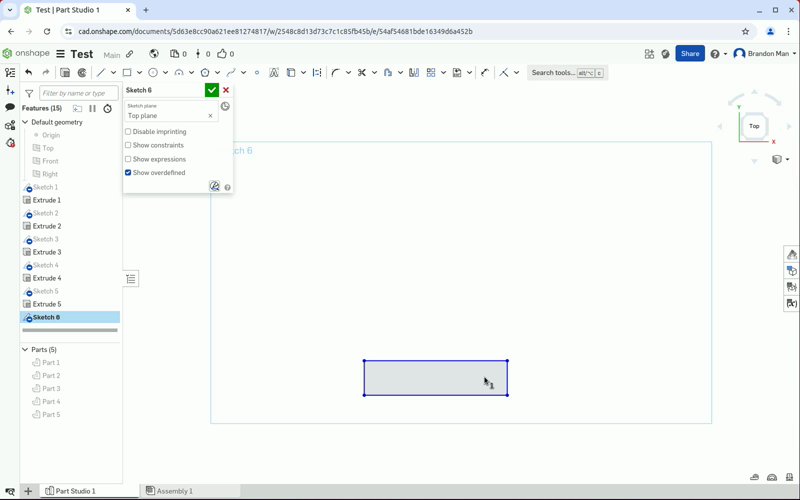
mouse_move(73, 352)
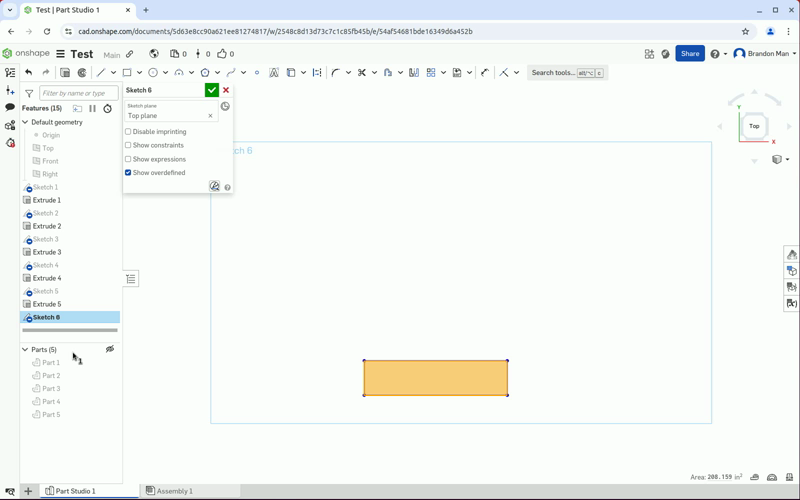
key(shift+y)
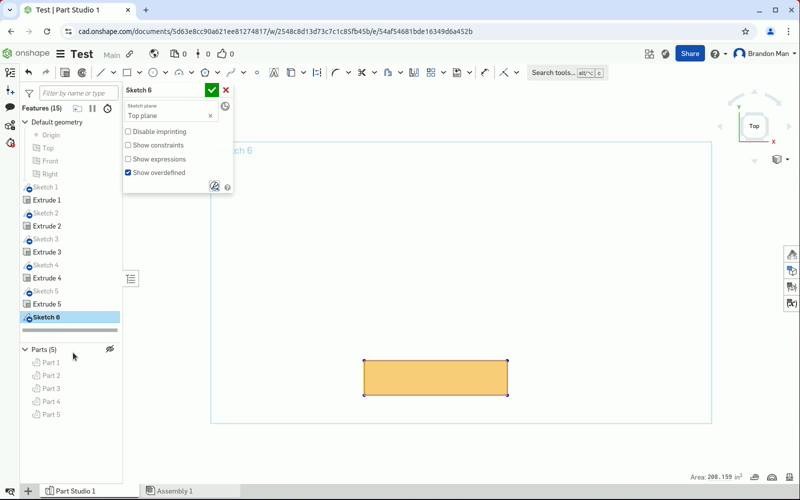
key(shift+e)
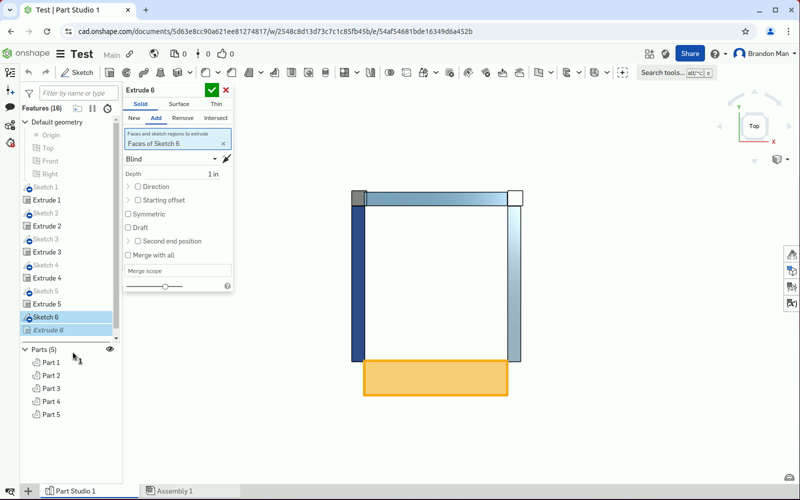
mouse_move(143, 106)
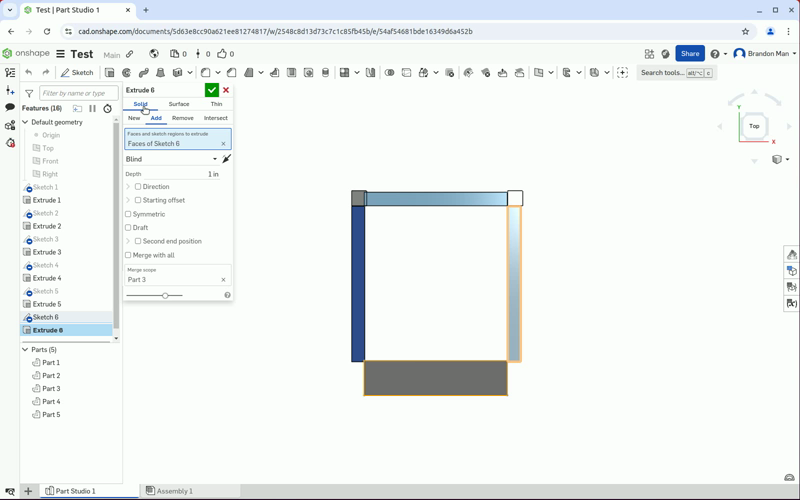
click(143, 106)
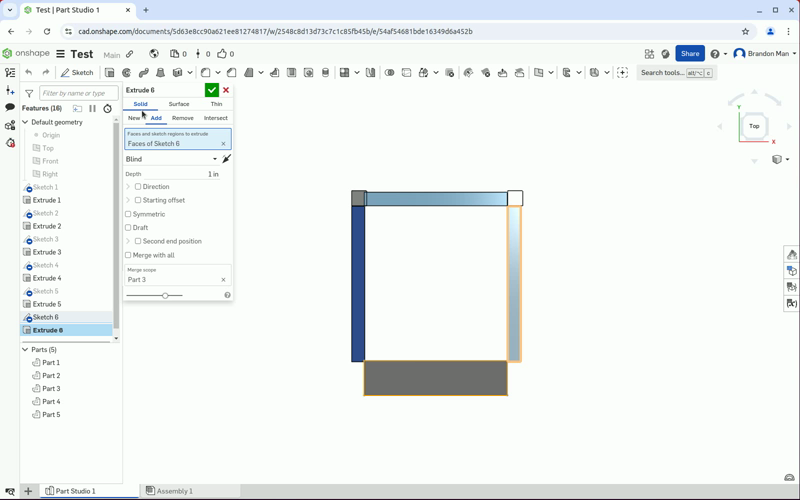
mouse_move(137, 120)
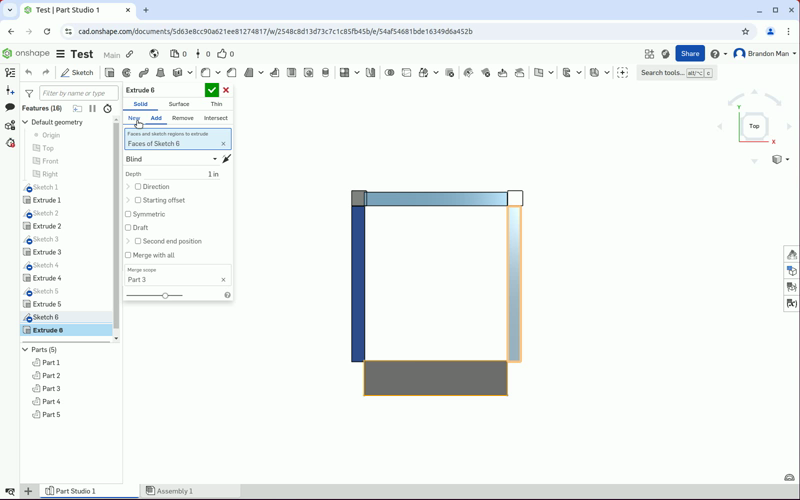
click(137, 120)
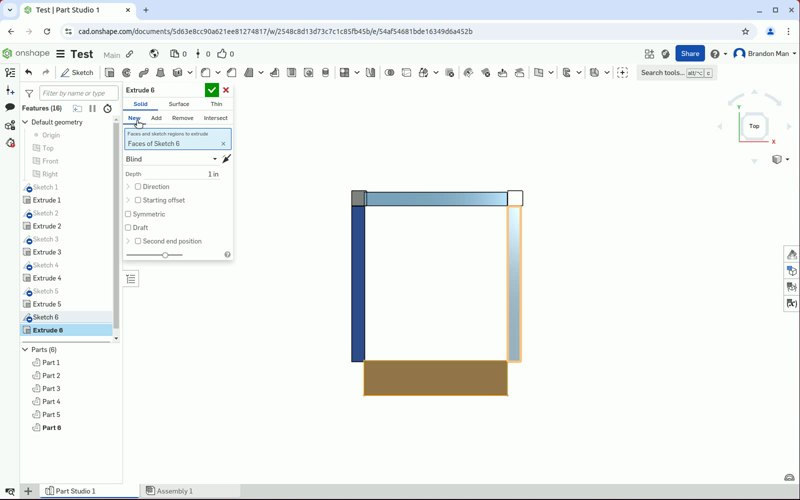
key(tab, 4)
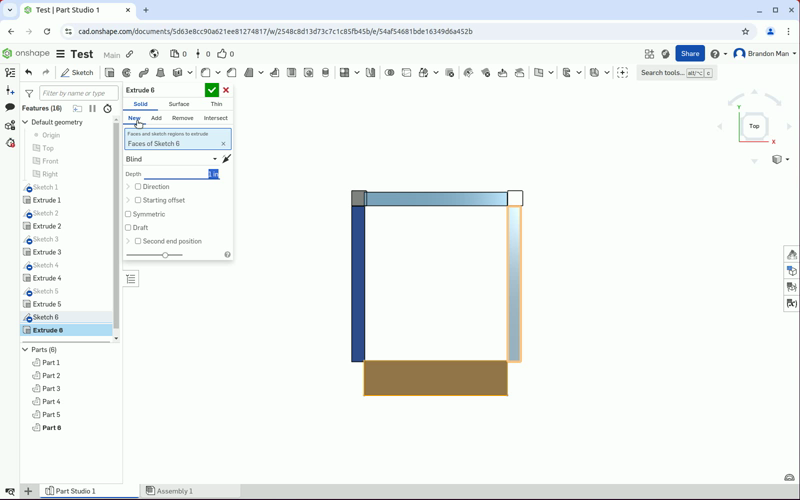
text(2.889)
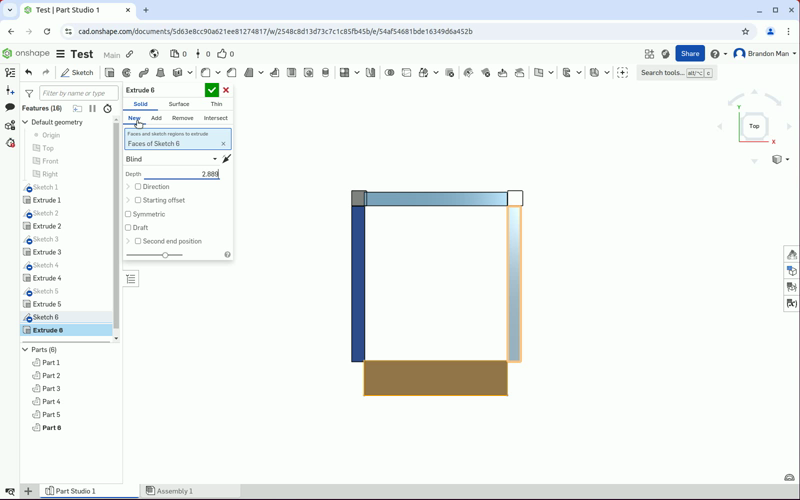
key(enter)
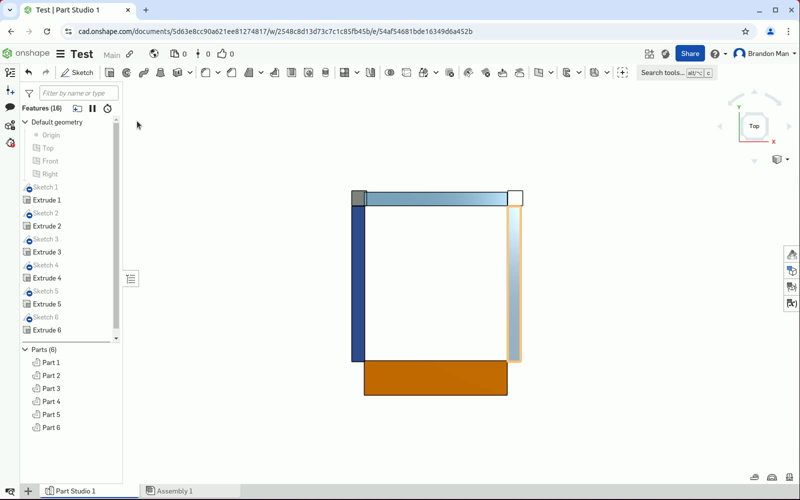
key(shift+h)
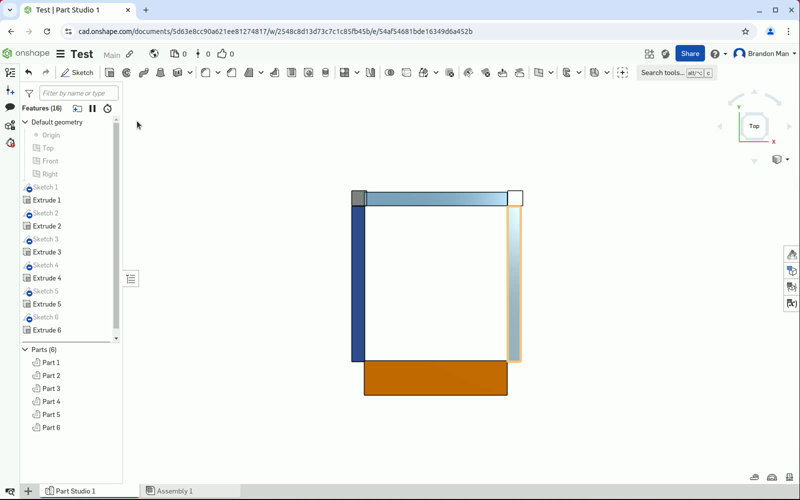
key(shift+h)
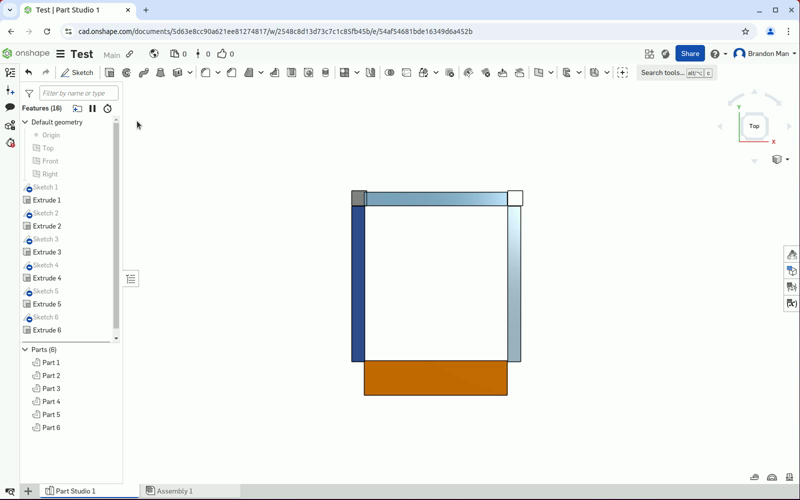
mouse_move(69, 189)
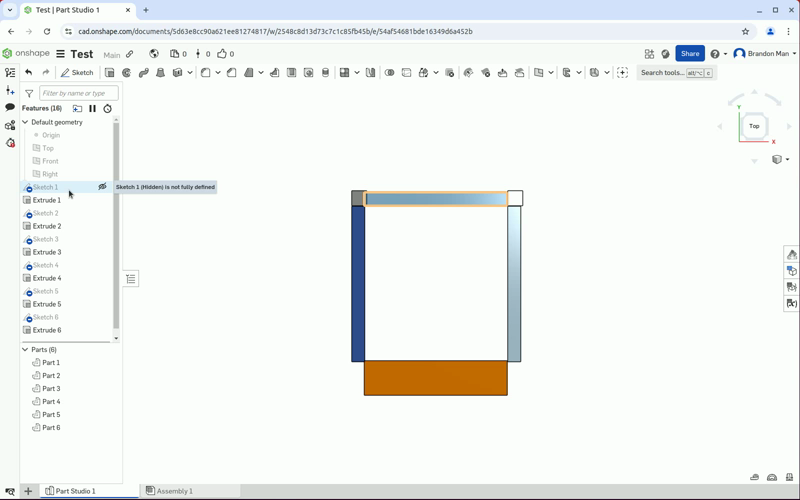
click(69, 189)
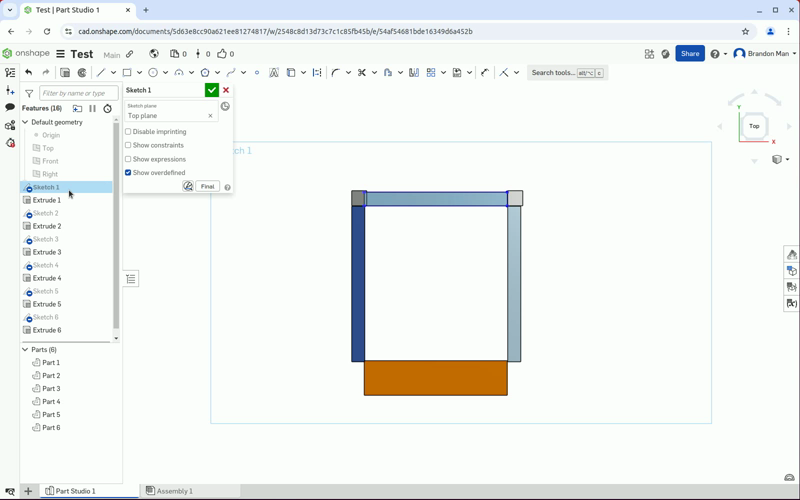
mouse_move(229, 92)
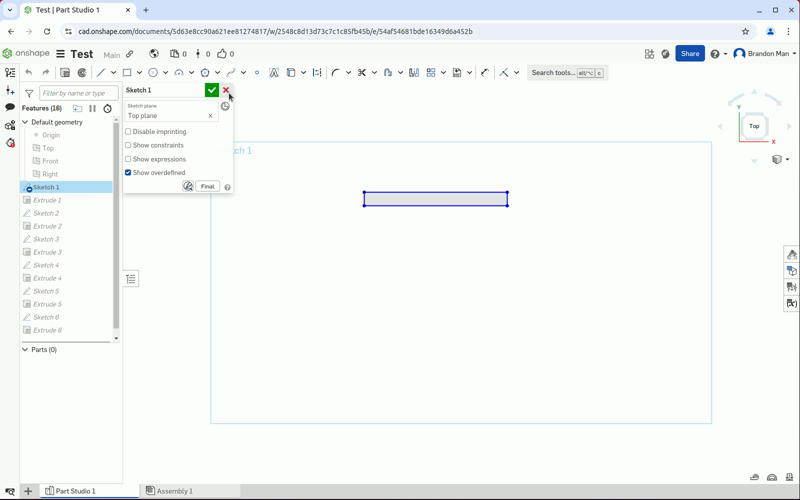
click(229, 92)
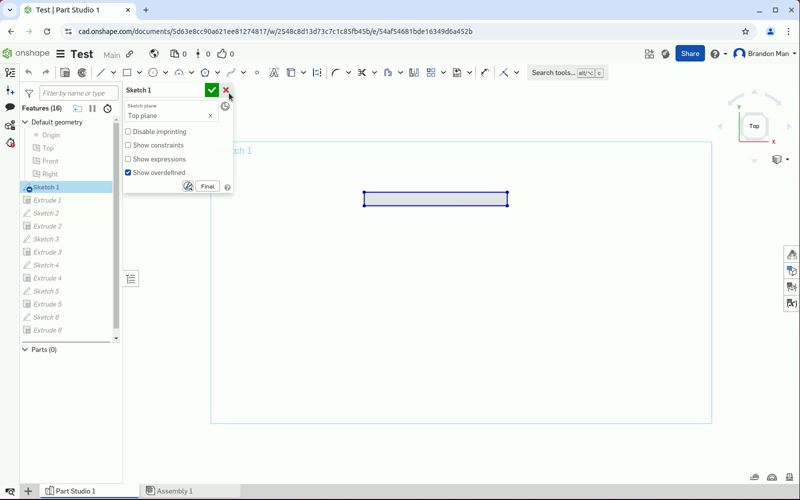
key(shift+s)
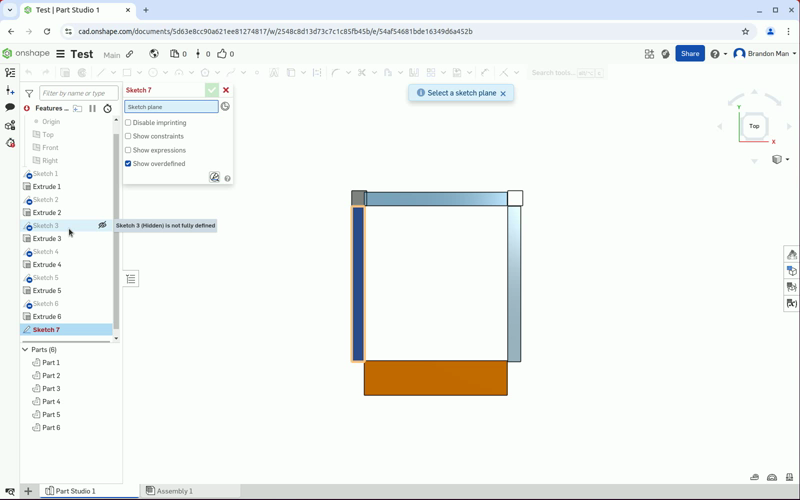
scroll(3)
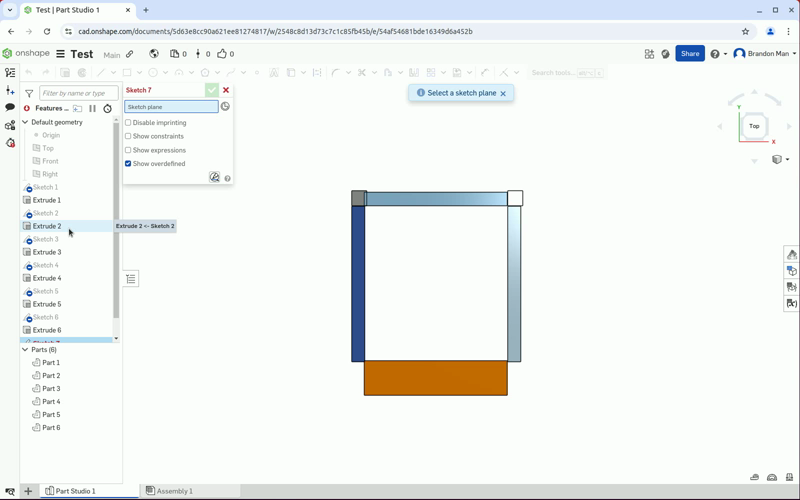
mouse_move(69, 150)
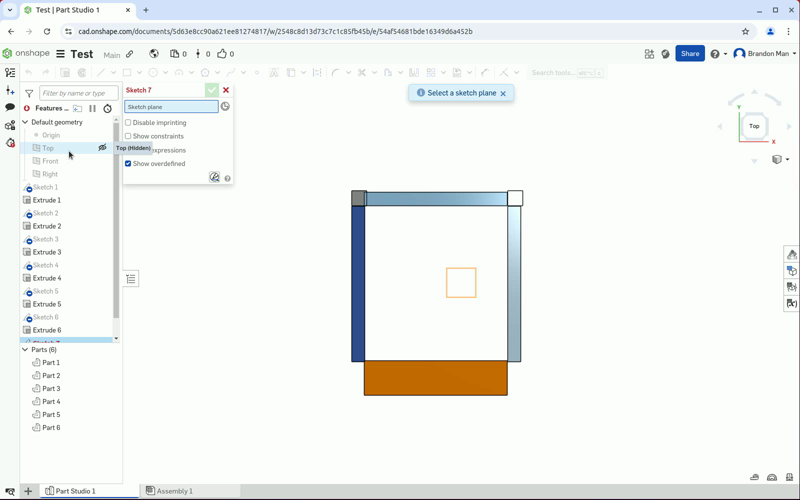
click(69, 150)
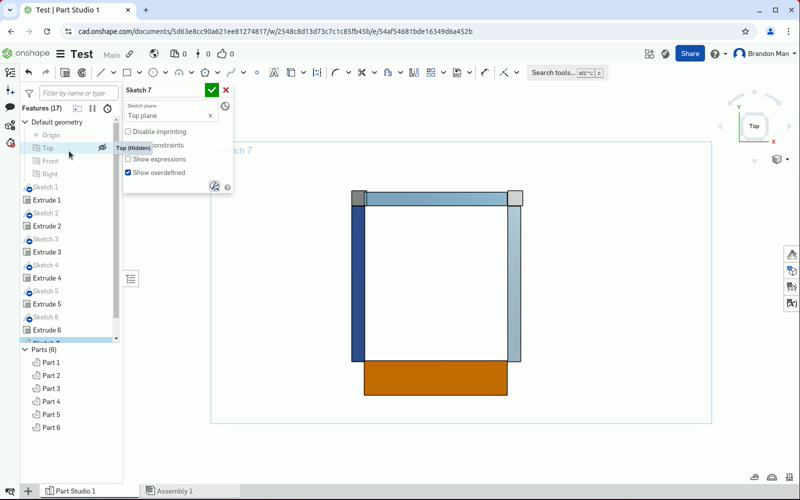
mouse_move(73, 352)
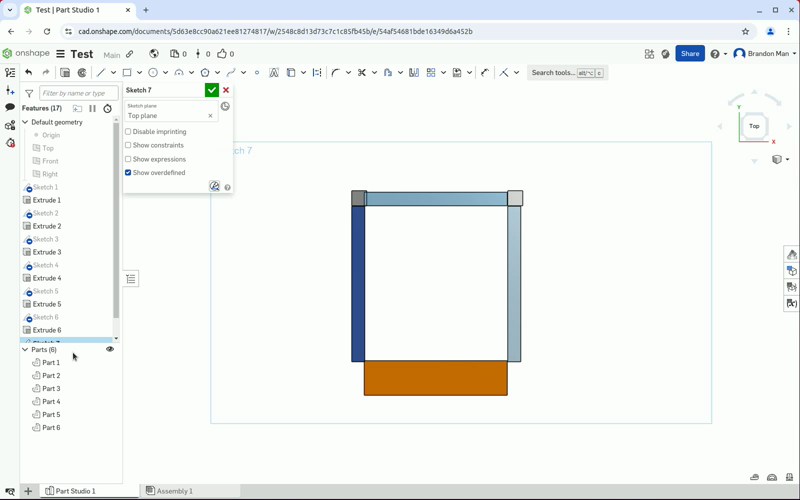
key(y)
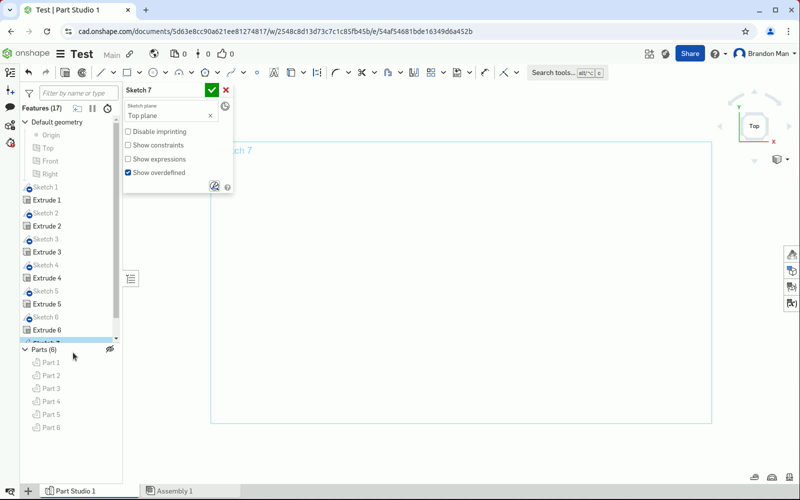
key(l)
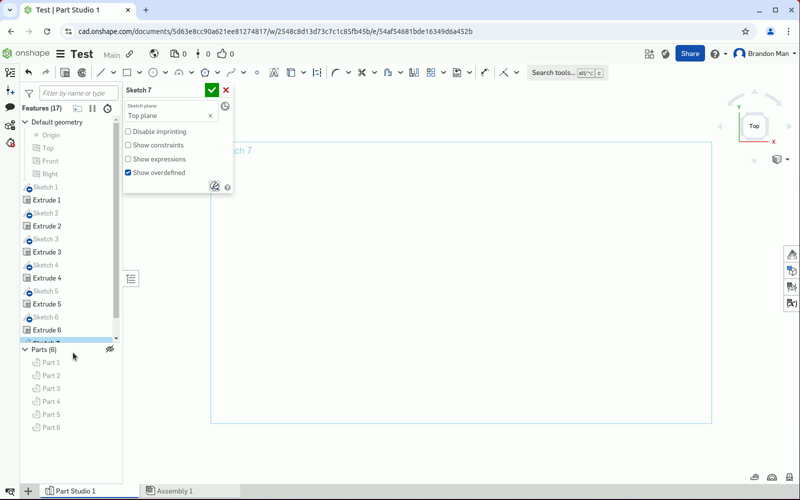
key_down(shift)
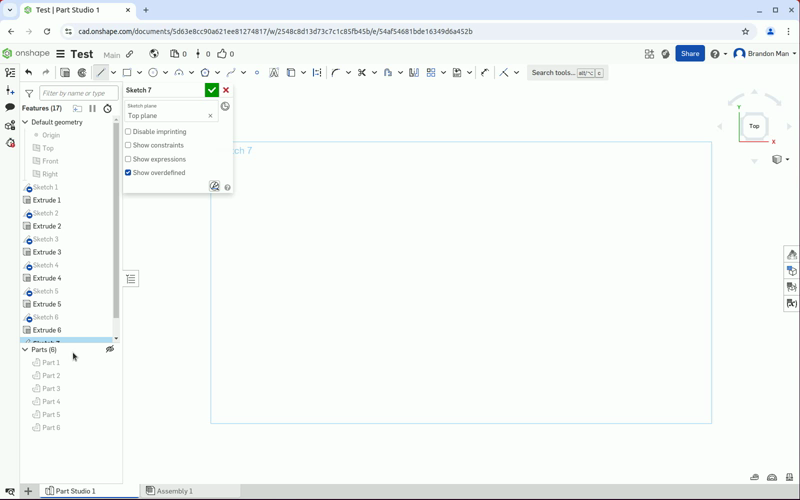
mouse_move(351, 395)
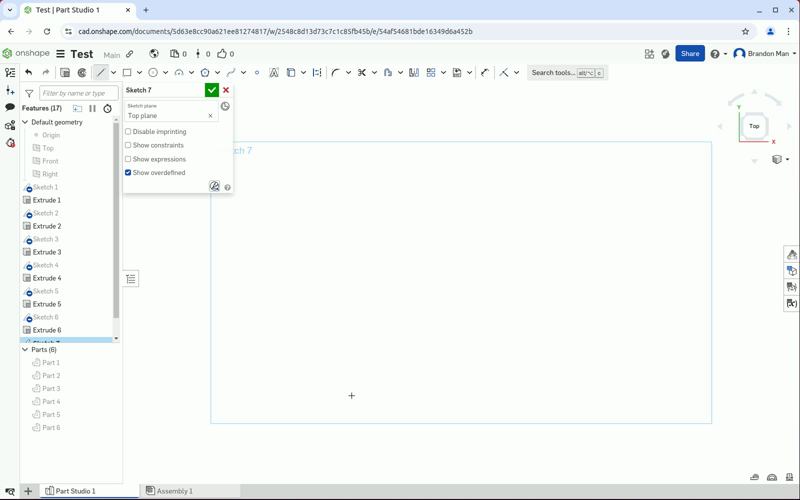
click(351, 395)
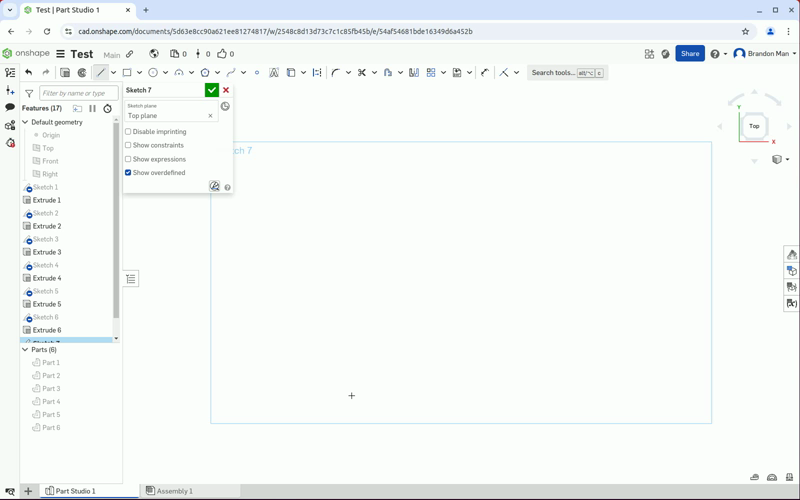
key_up(shift)
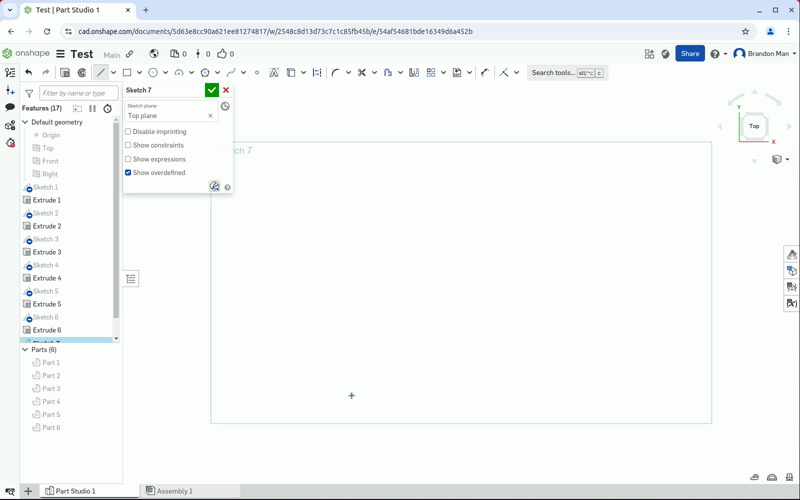
key_down(shift)
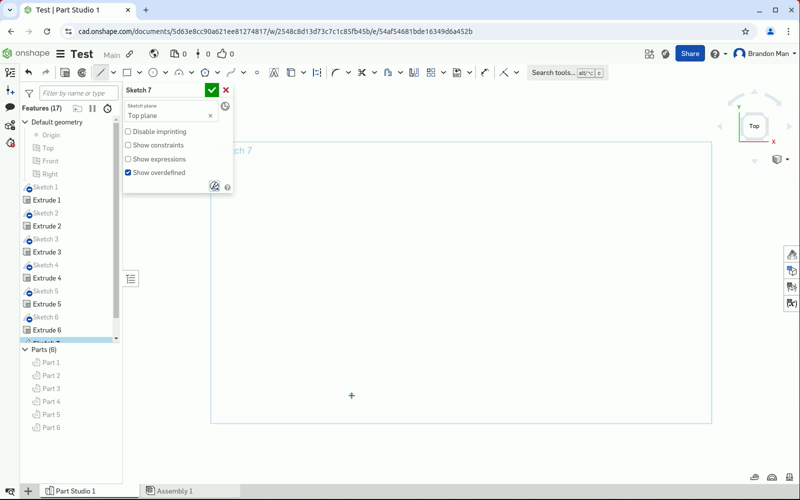
mouse_move(381, 395)
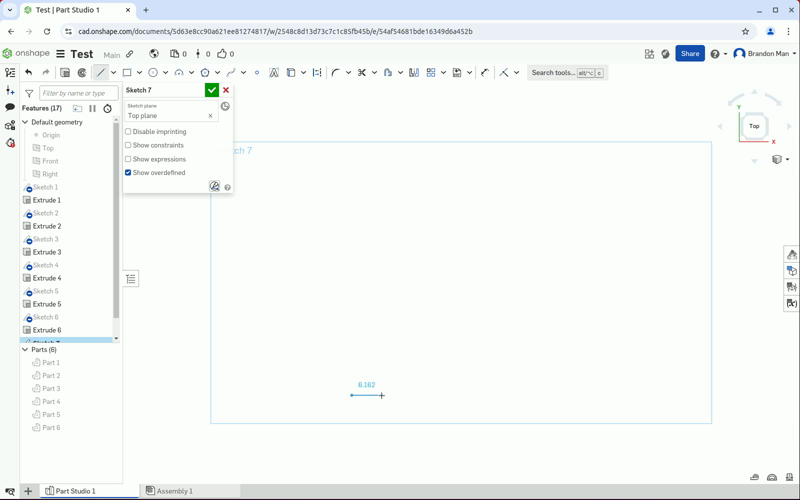
mouse_move(365, 395)
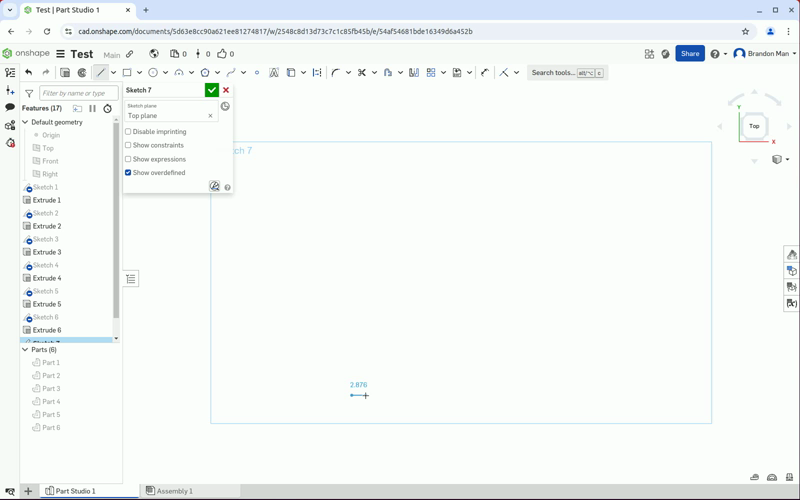
click(365, 395)
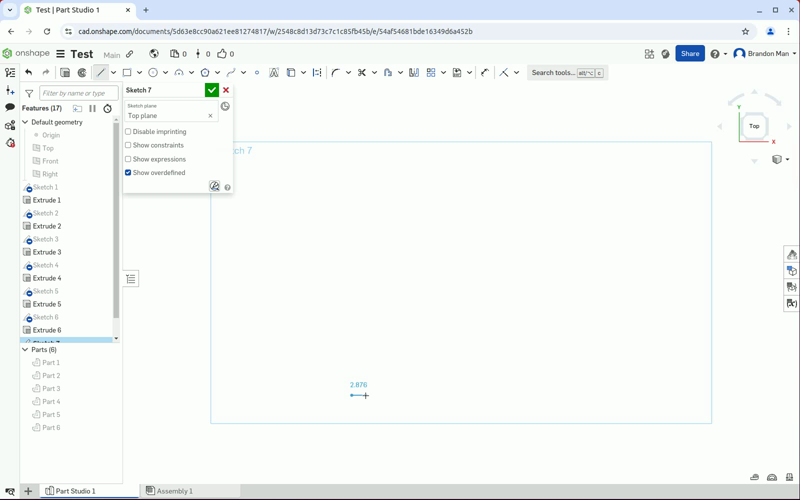
key_up(shift)
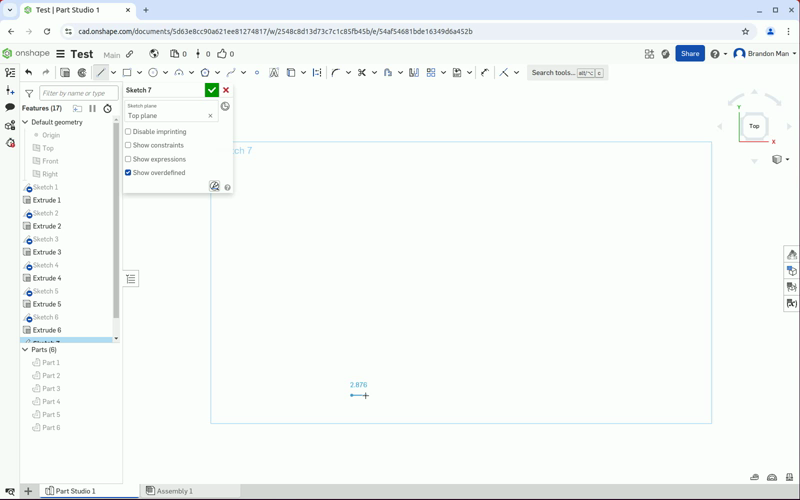
key_down(shift)
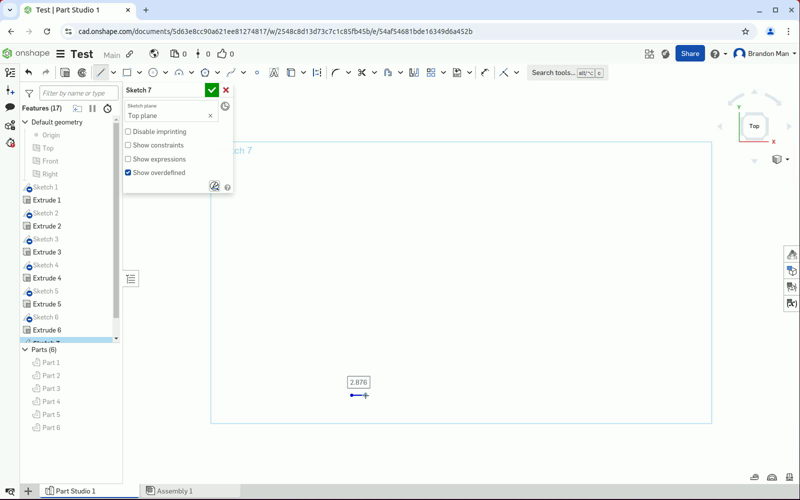
mouse_move(395, 395)
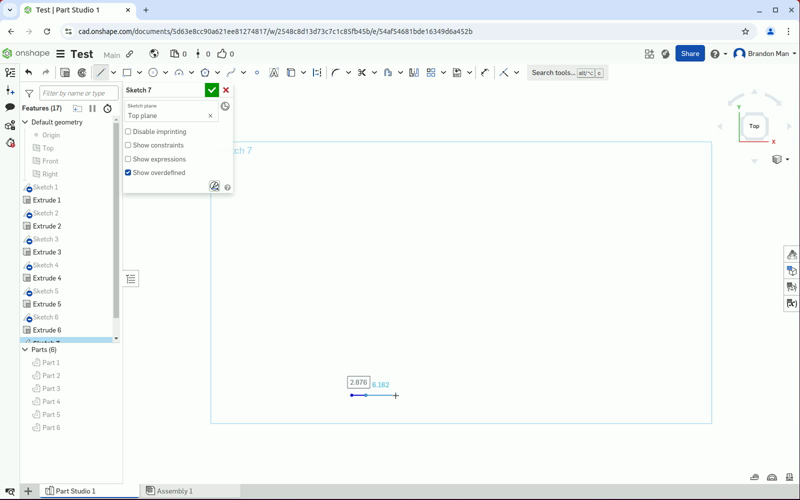
mouse_move(365, 360)
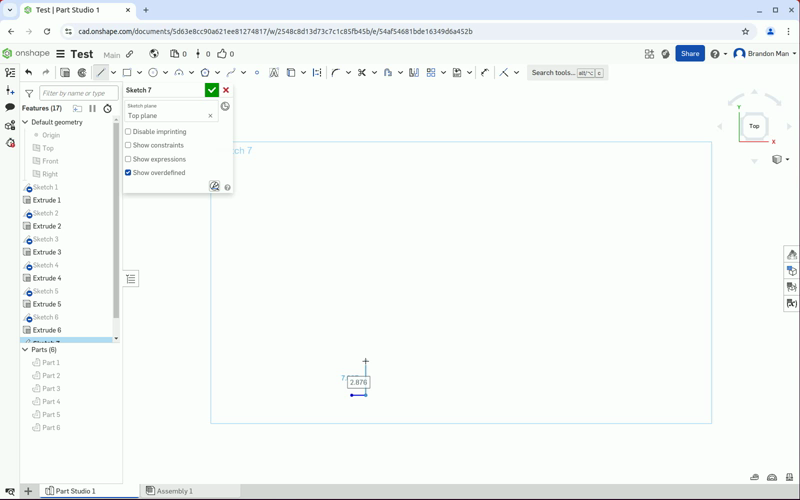
click(365, 360)
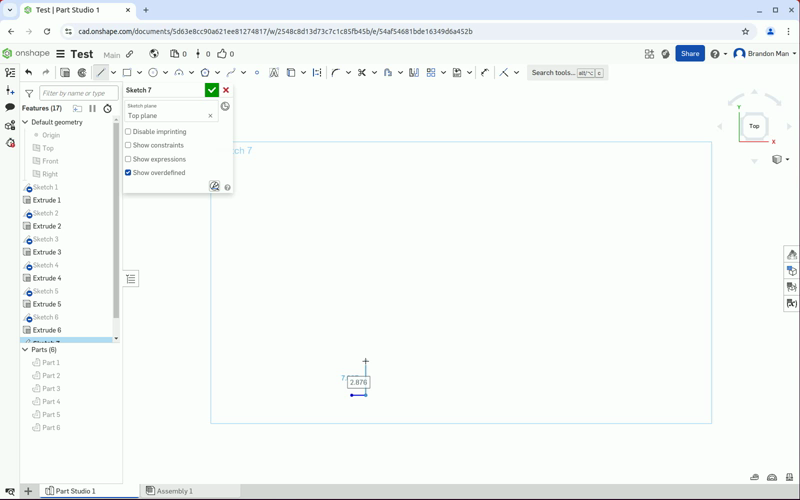
key_up(shift)
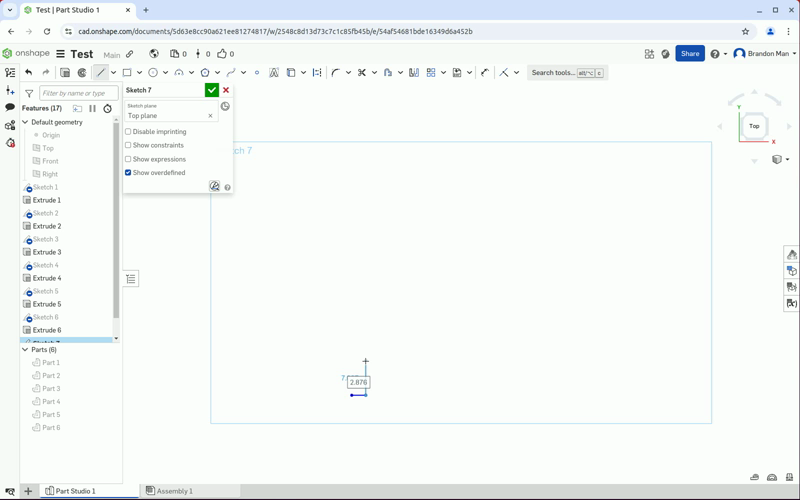
key_down(shift)
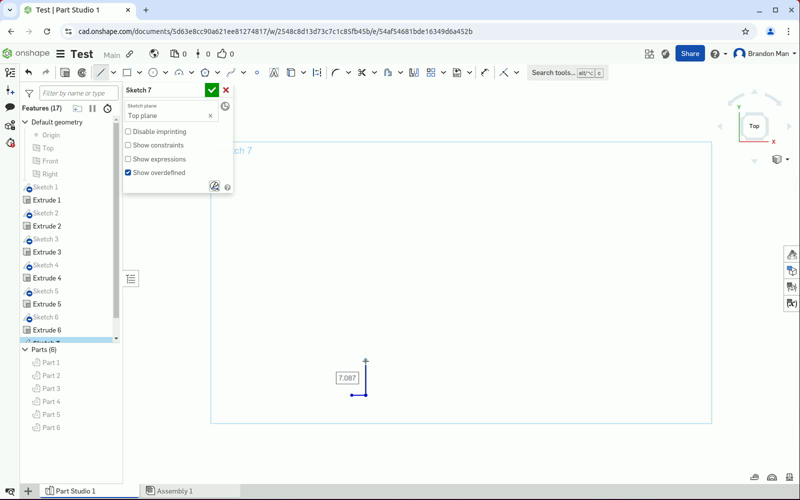
mouse_move(395, 360)
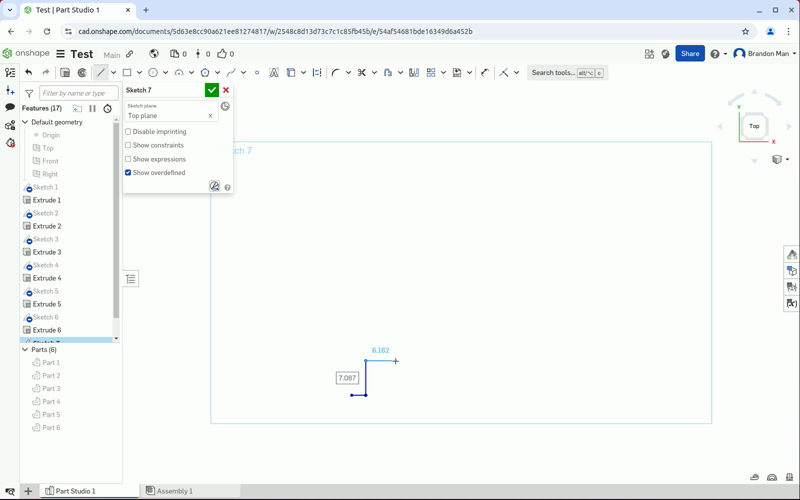
mouse_move(351, 360)
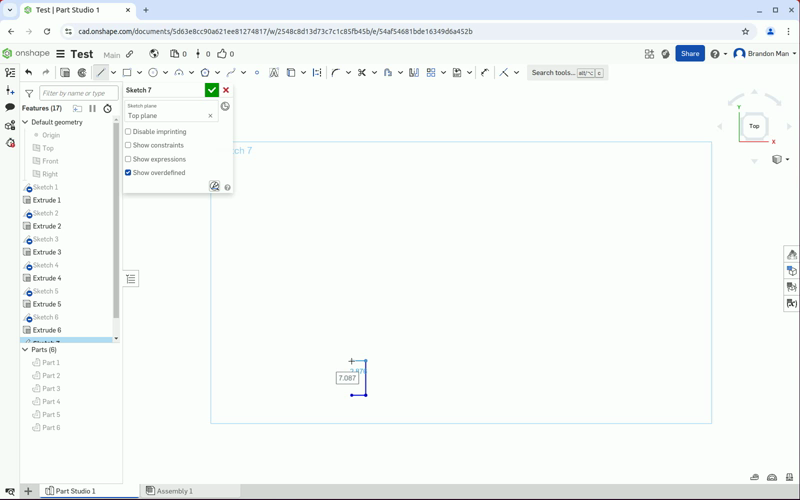
click(351, 360)
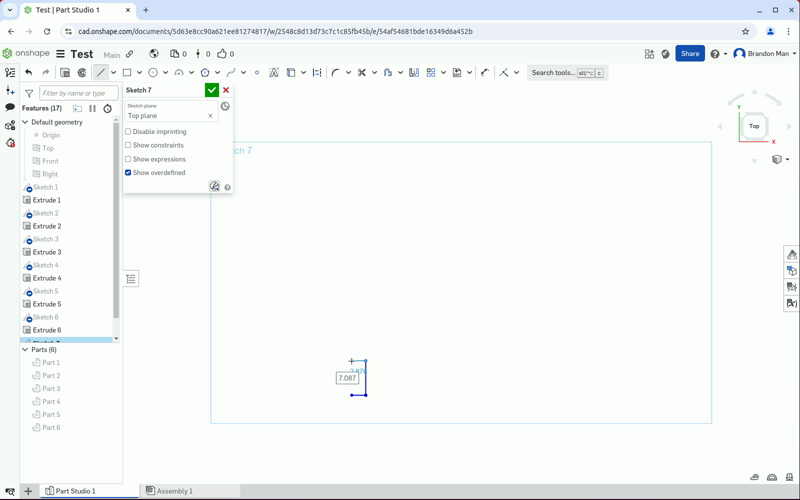
key_up(shift)
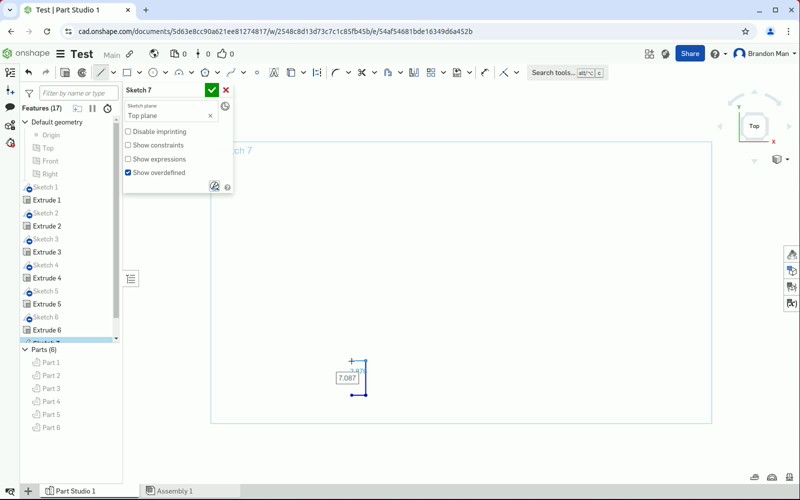
mouse_move(381, 360)
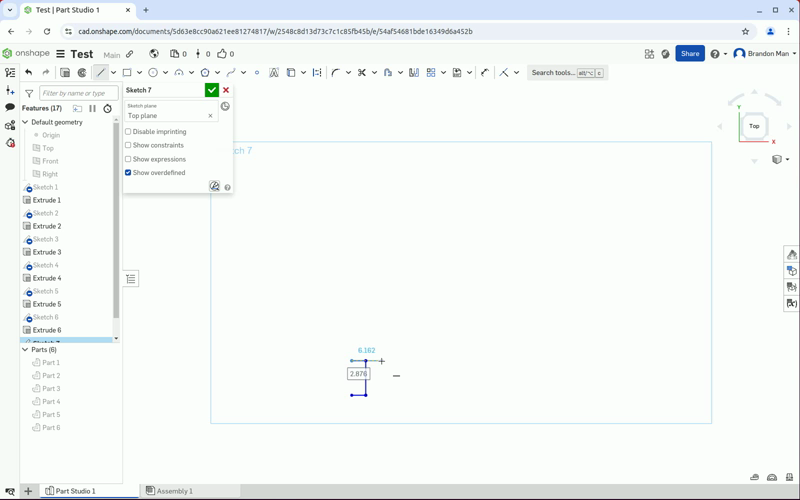
key_down(shift)
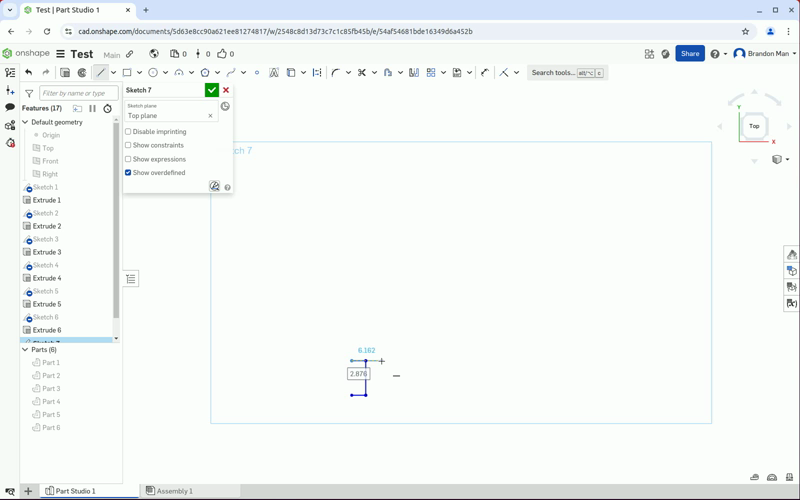
mouse_move(351, 395)
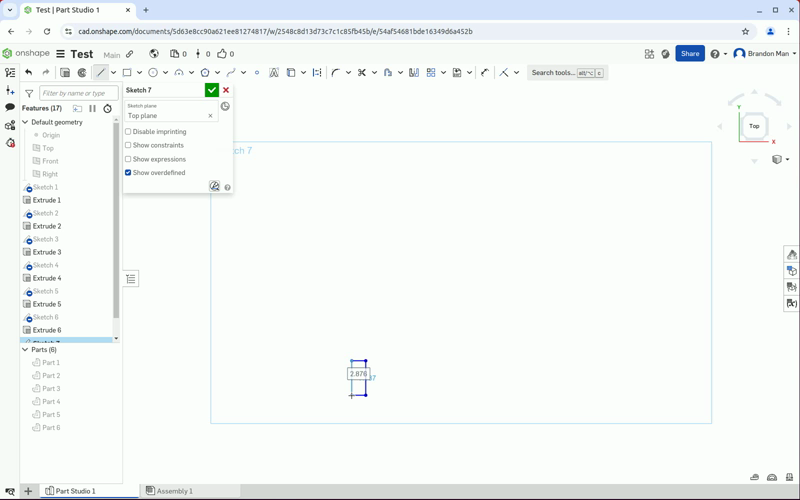
key_up(shift)
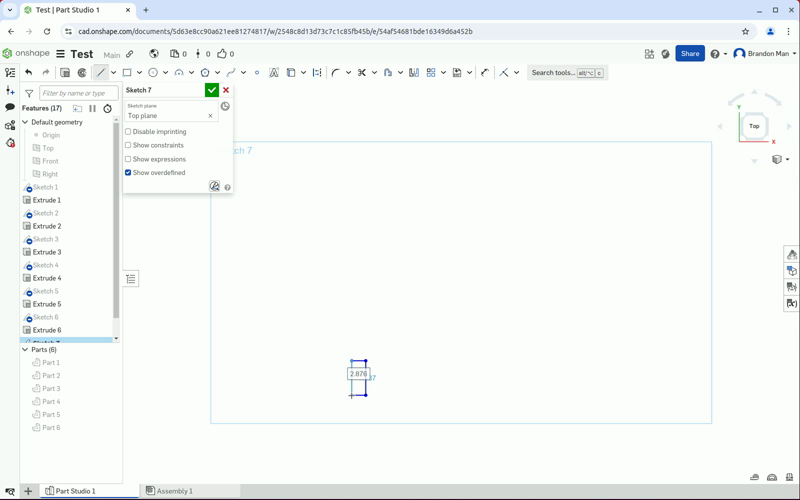
click(351, 395)
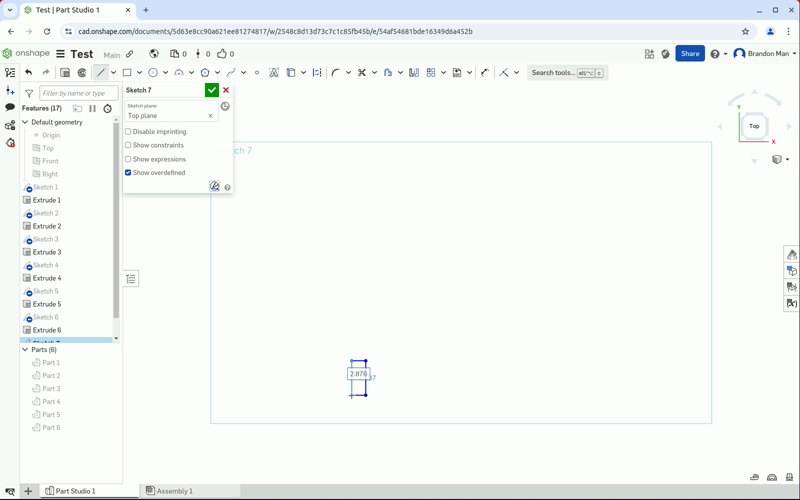
key(esc)
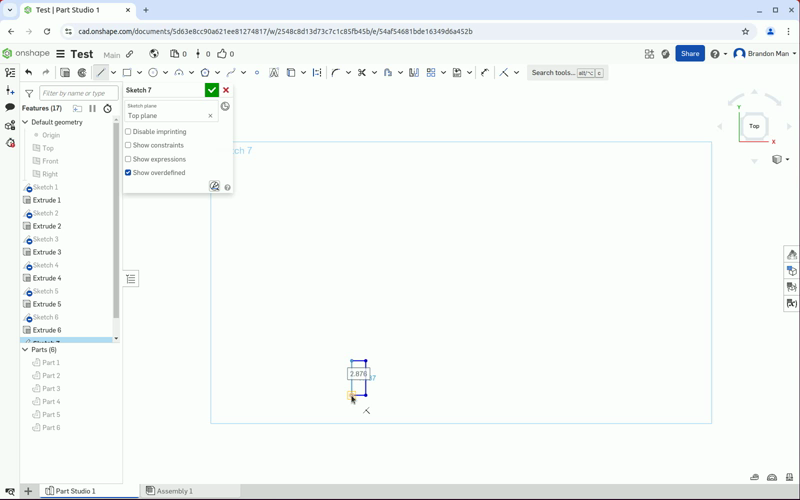
key(c)
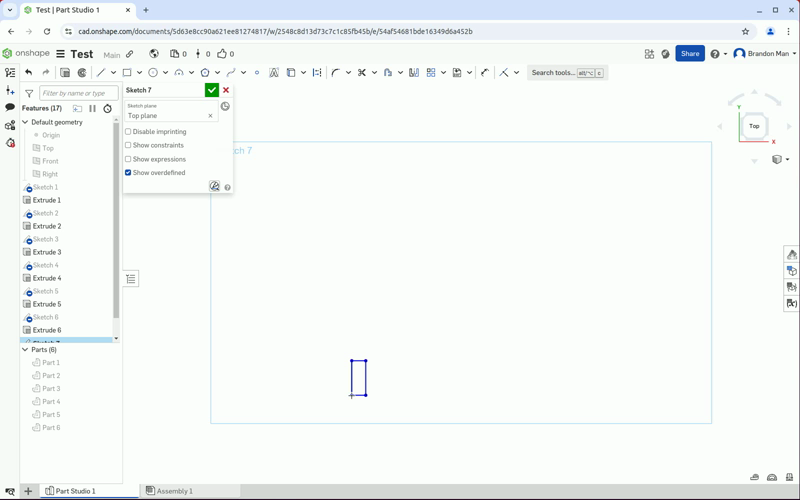
key_down(shift)
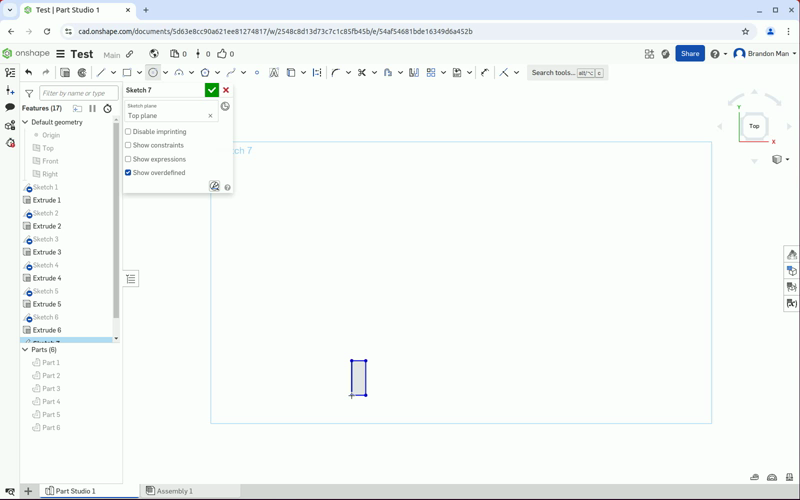
mouse_move(358, 387)
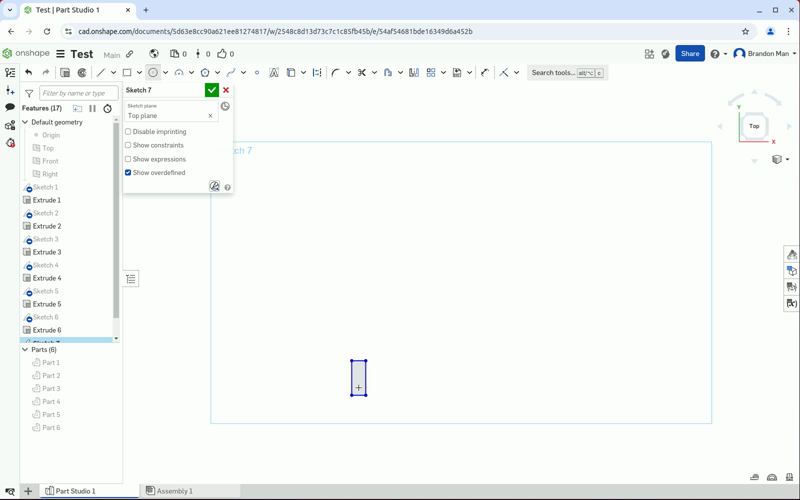
click(358, 387)
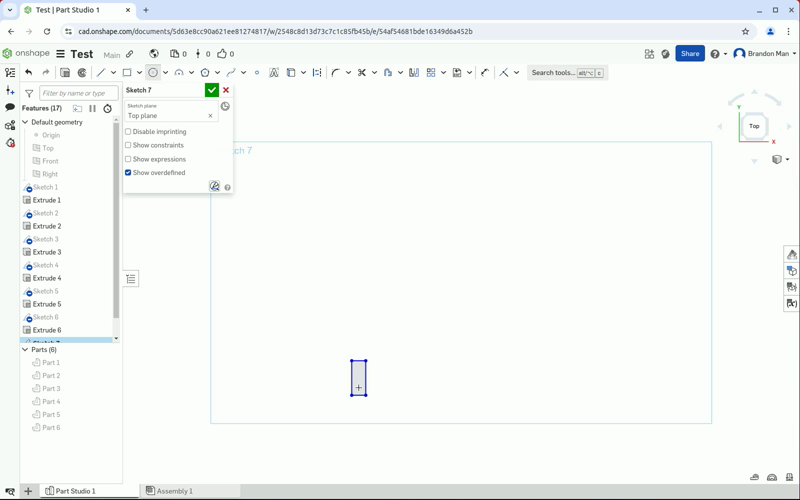
key_up(shift)
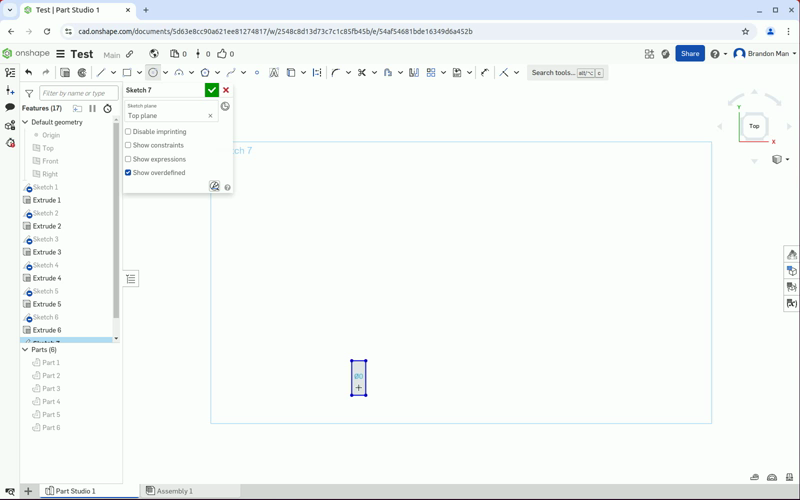
mouse_move(362, 387)
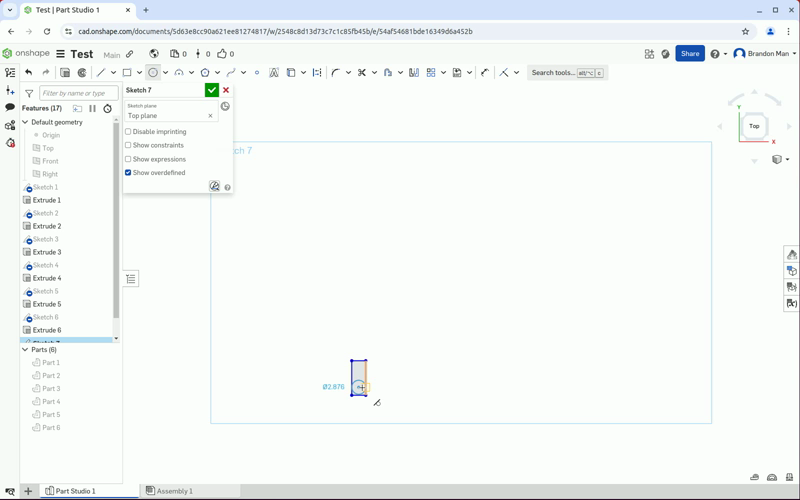
click(362, 387)
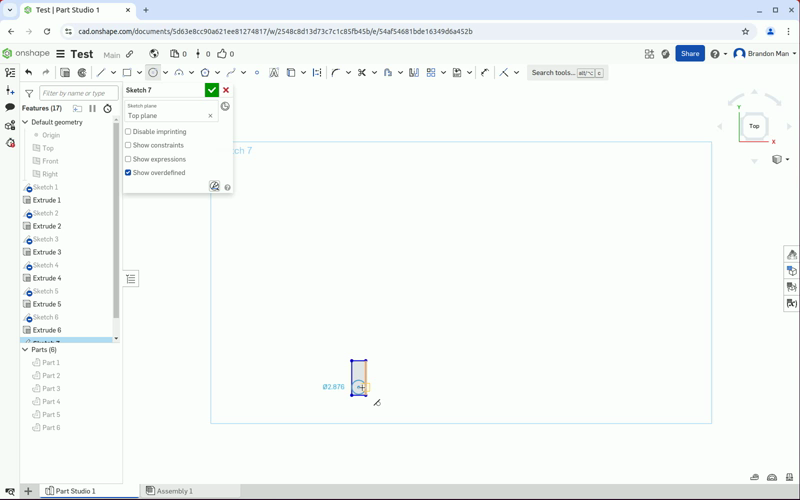
key(esc)
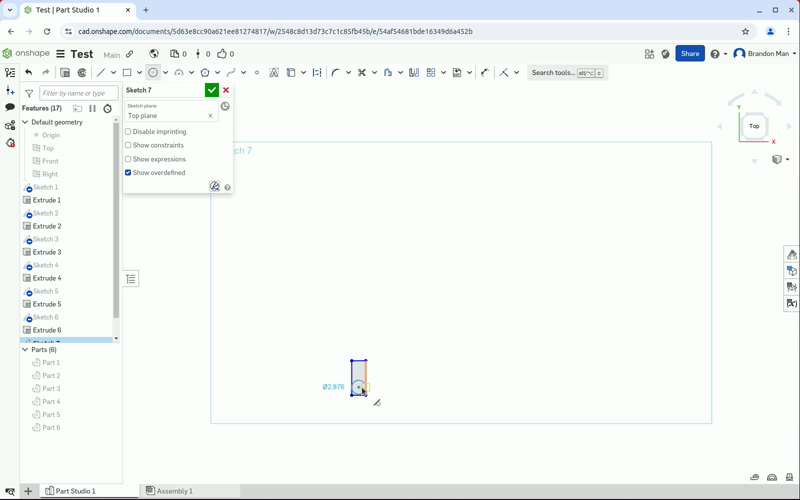
mouse_move(355, 390)
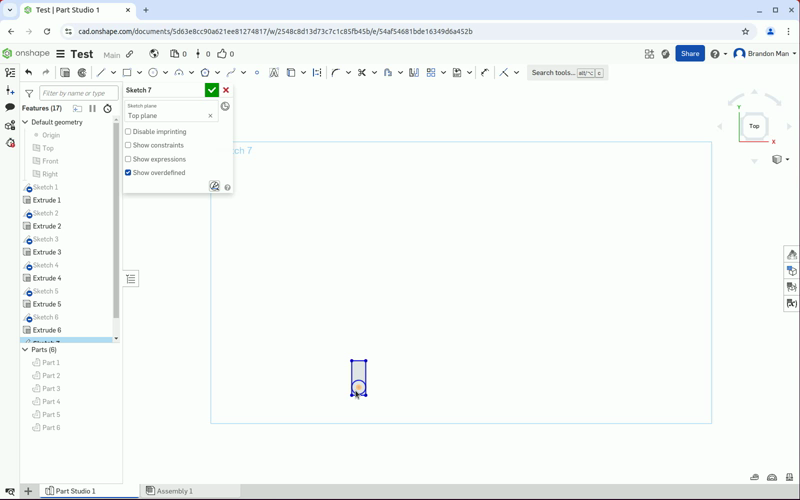
scroll(6)
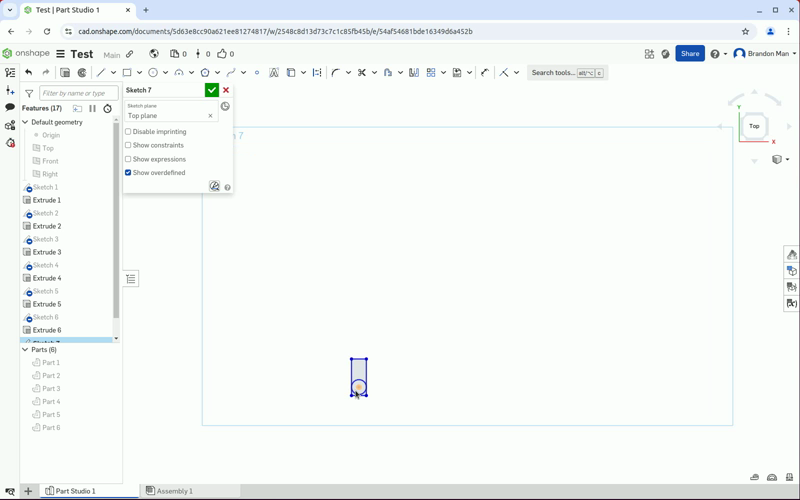
scroll(6)
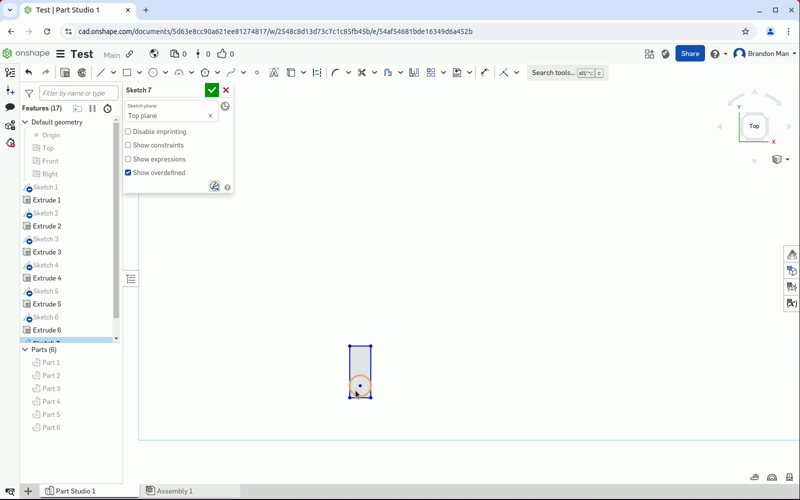
scroll(6)
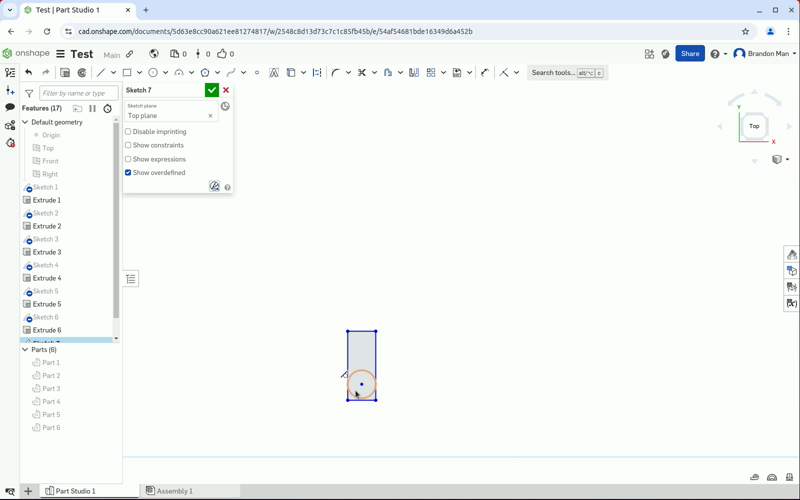
scroll(6)
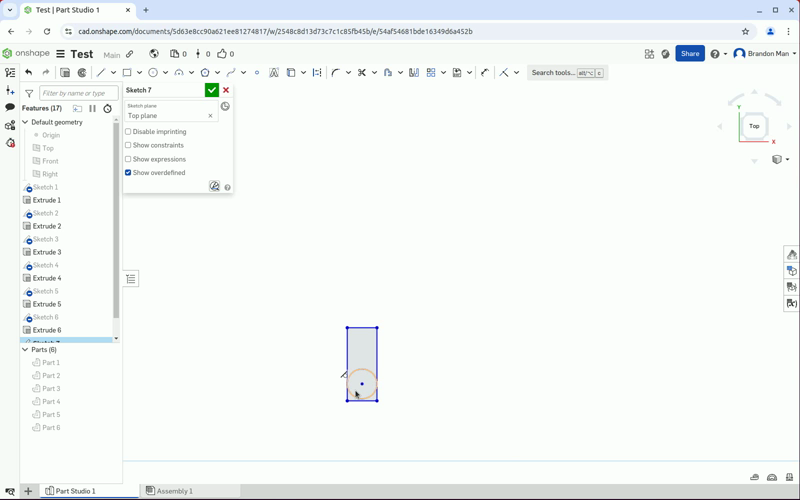
scroll(6)
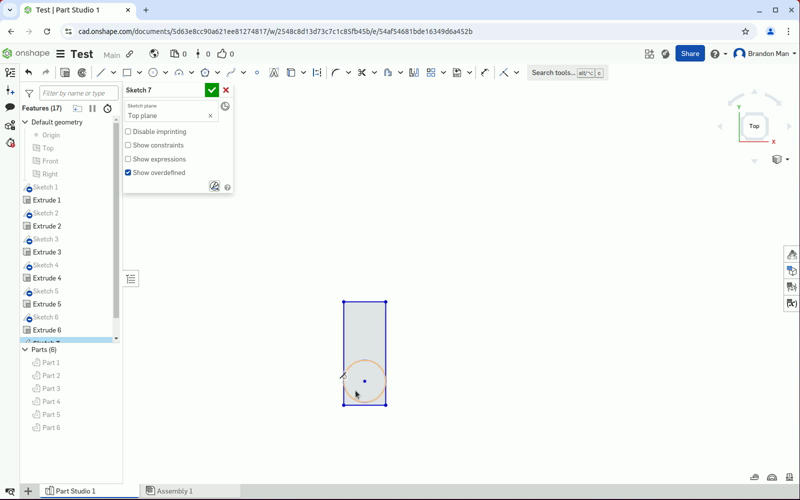
scroll(6)
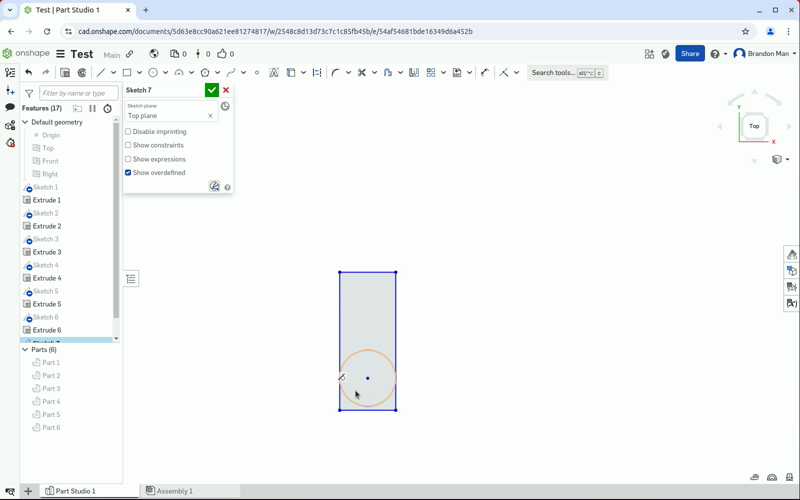
scroll(6)
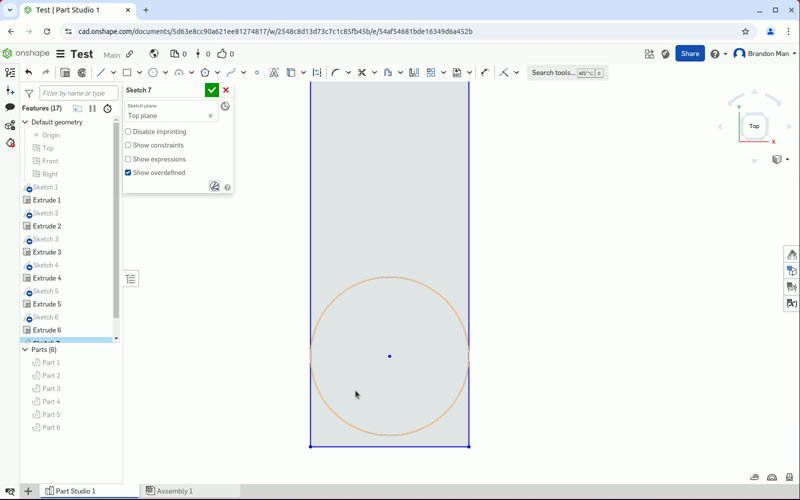
click(355, 390)
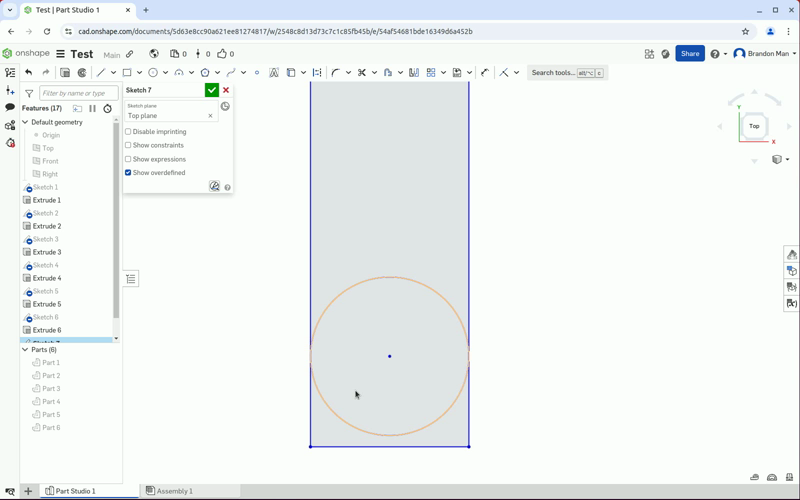
scroll(-6)
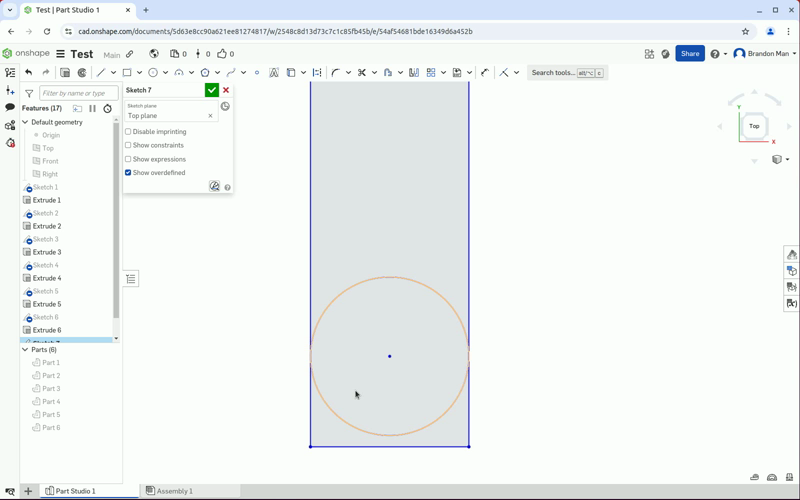
scroll(-6)
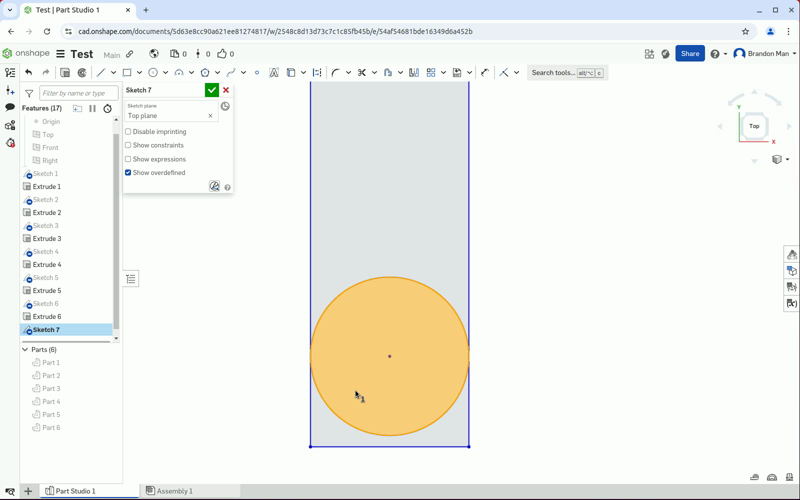
scroll(-6)
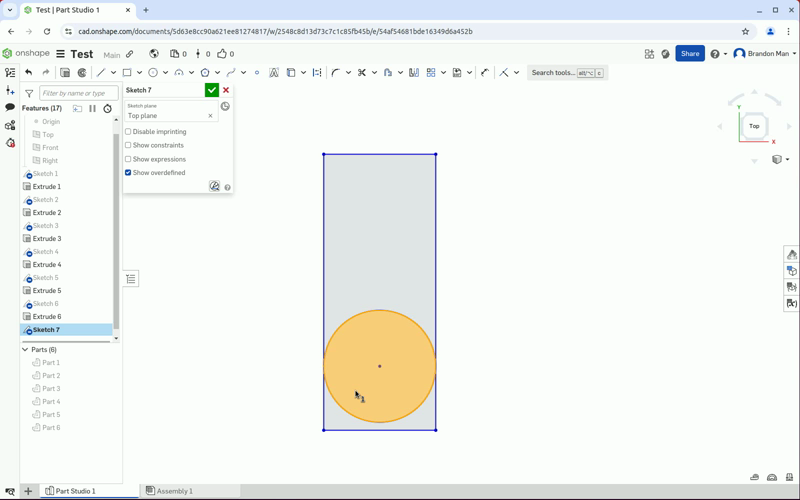
scroll(-6)
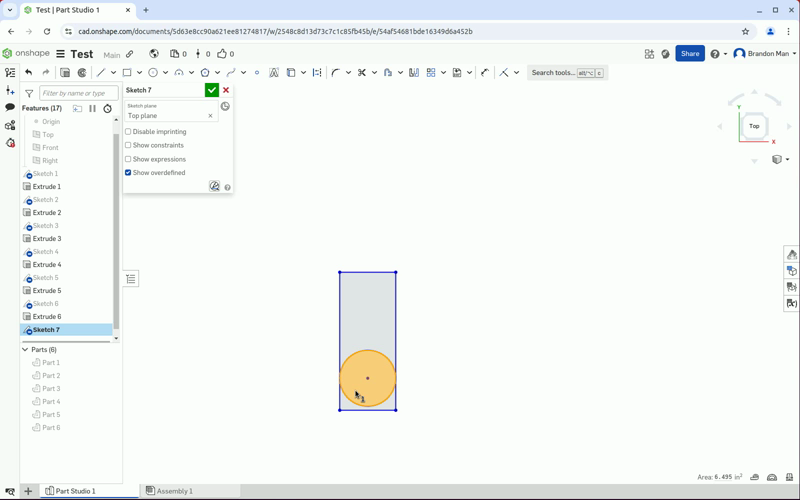
scroll(-6)
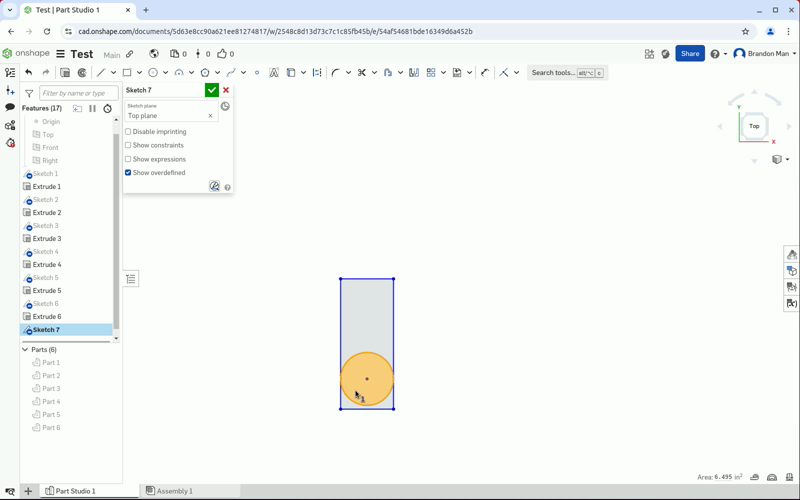
scroll(-6)
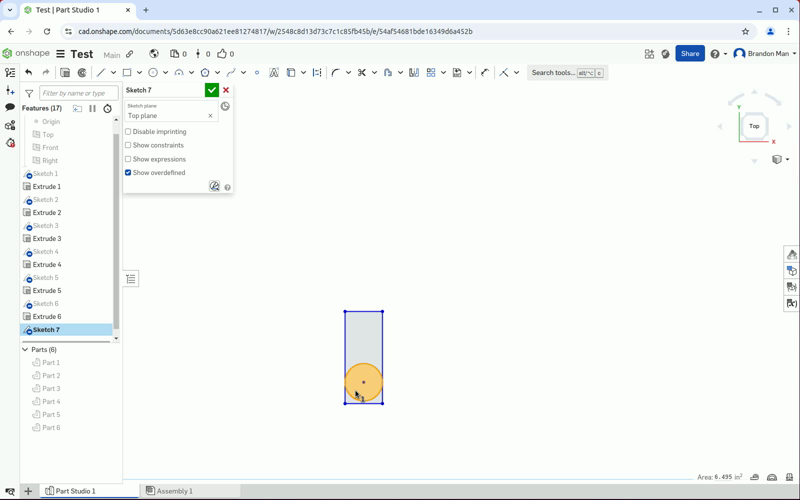
scroll(-6)
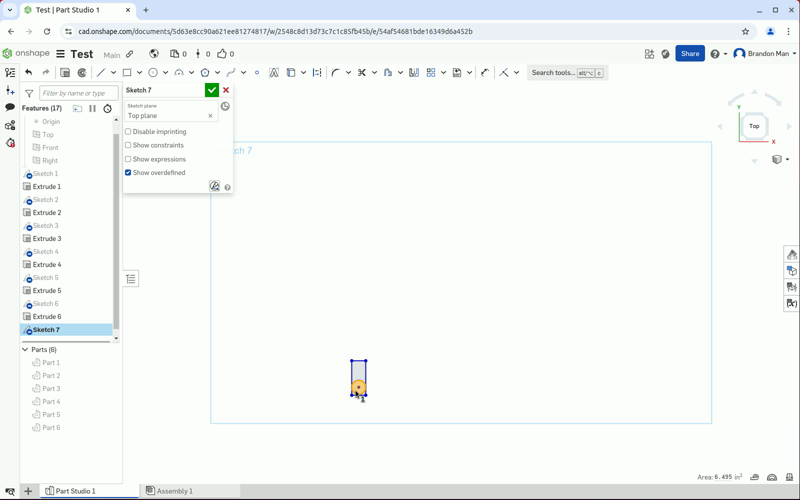
mouse_move(73, 352)
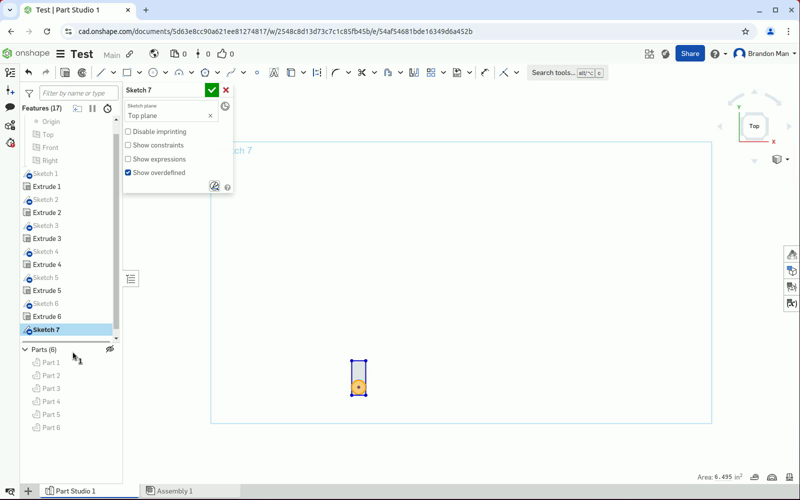
key(shift+y)
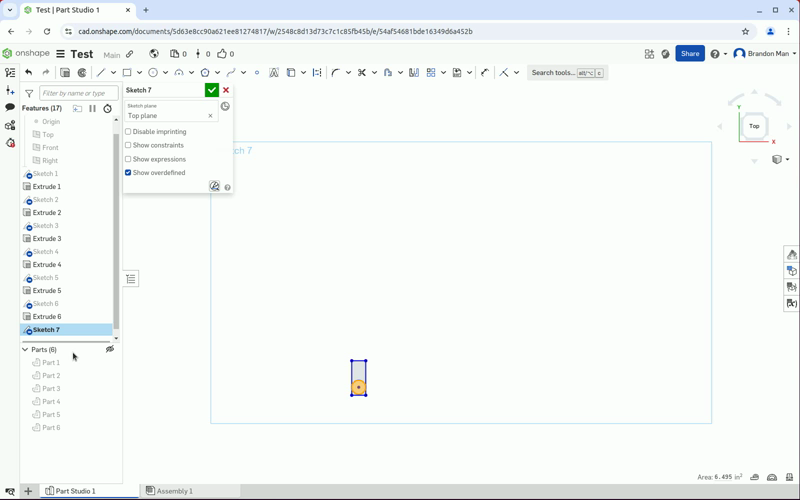
key(shift+e)
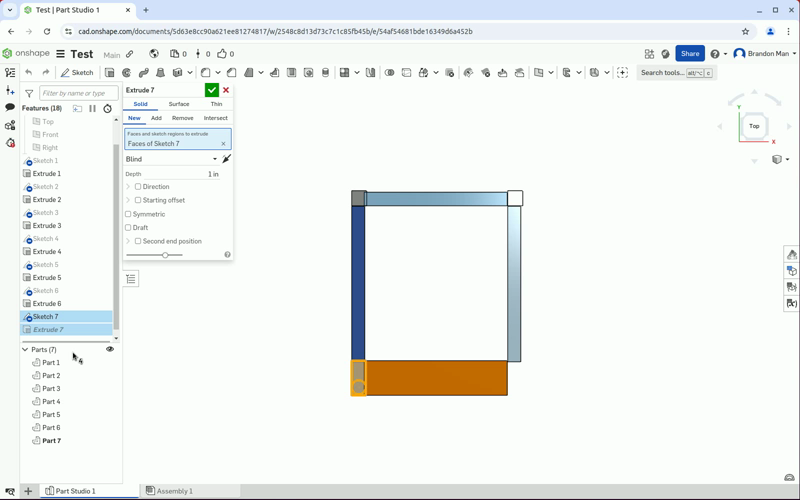
mouse_move(143, 106)
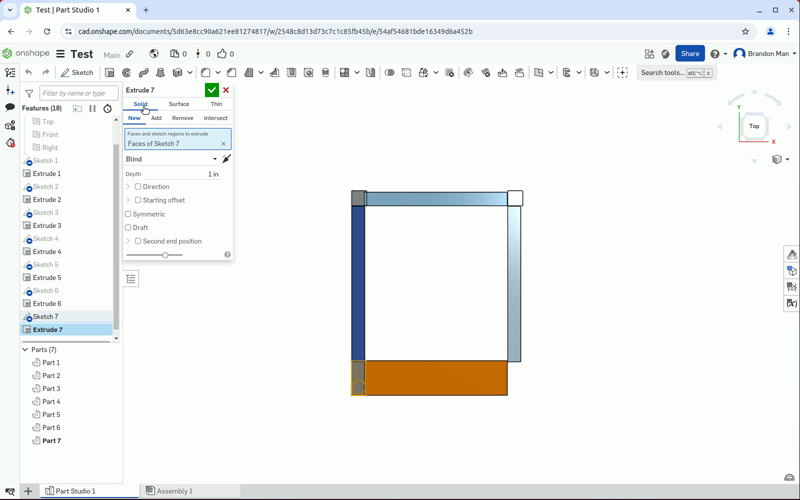
click(143, 106)
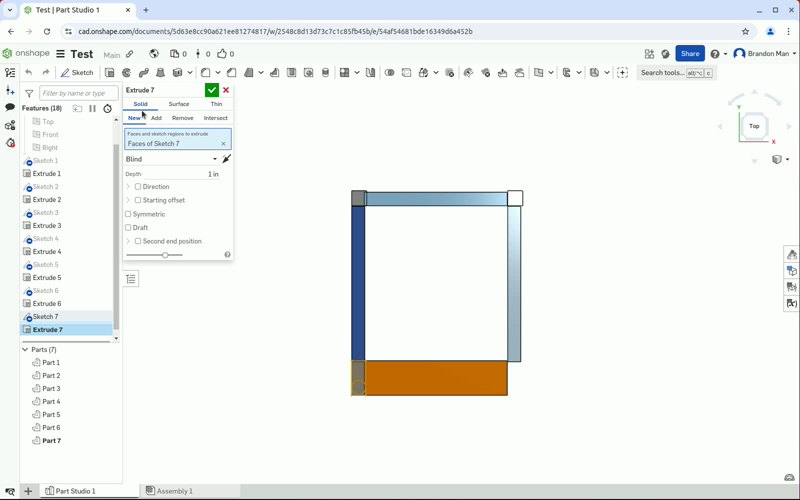
mouse_move(137, 120)
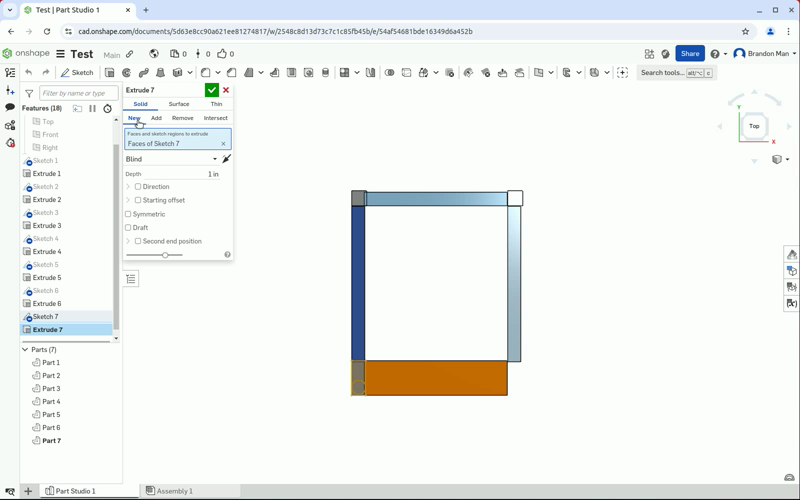
click(137, 120)
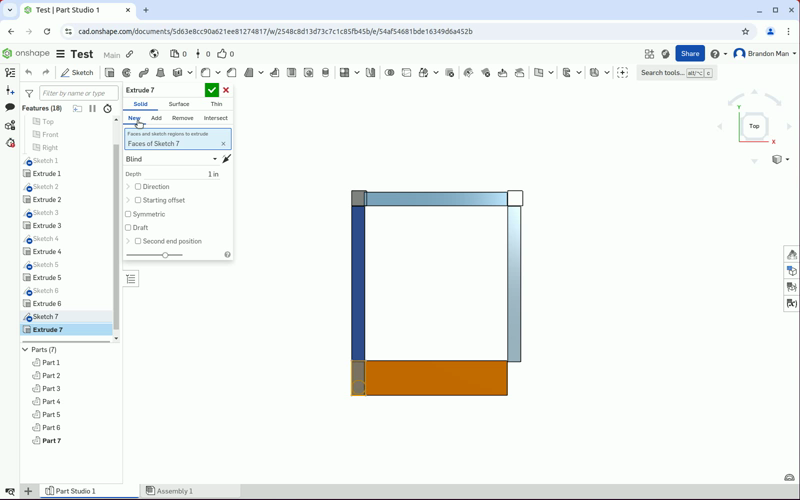
key(tab, 4)
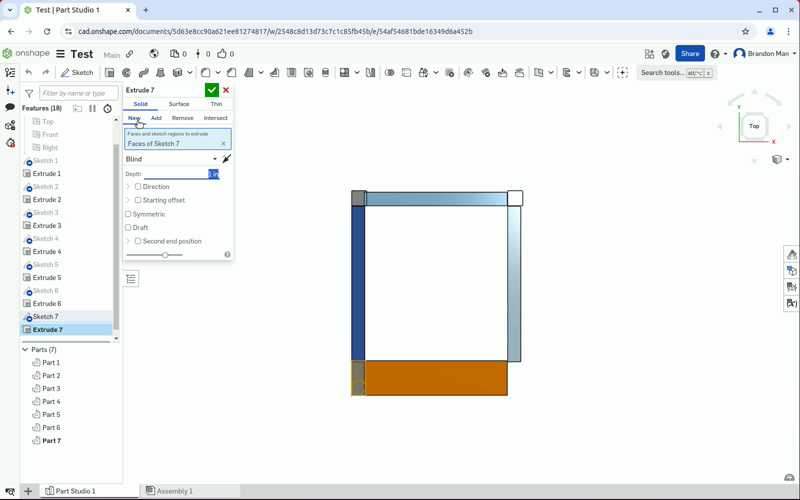
text(2.889)
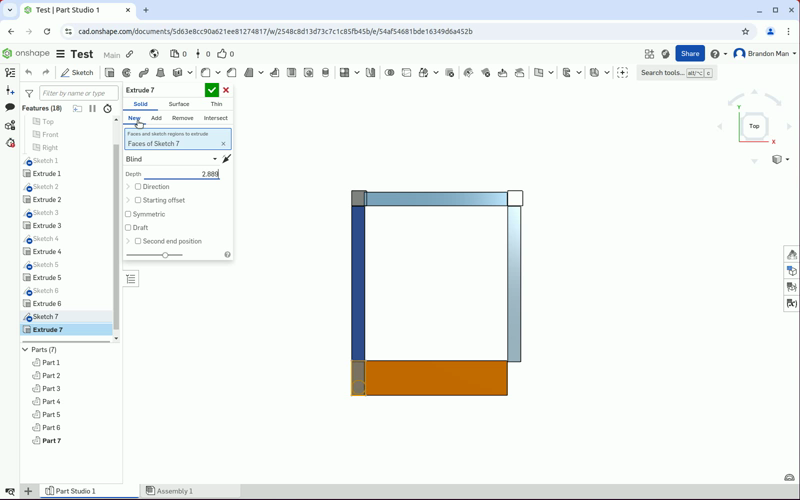
key(enter)
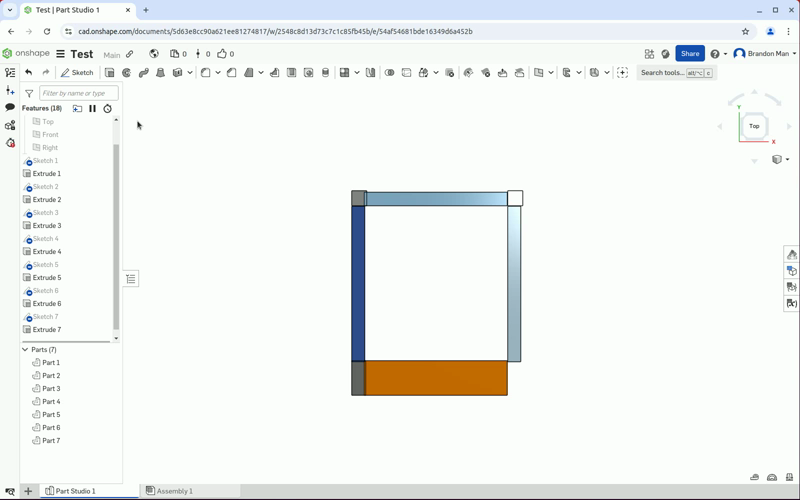
key(shift+h)
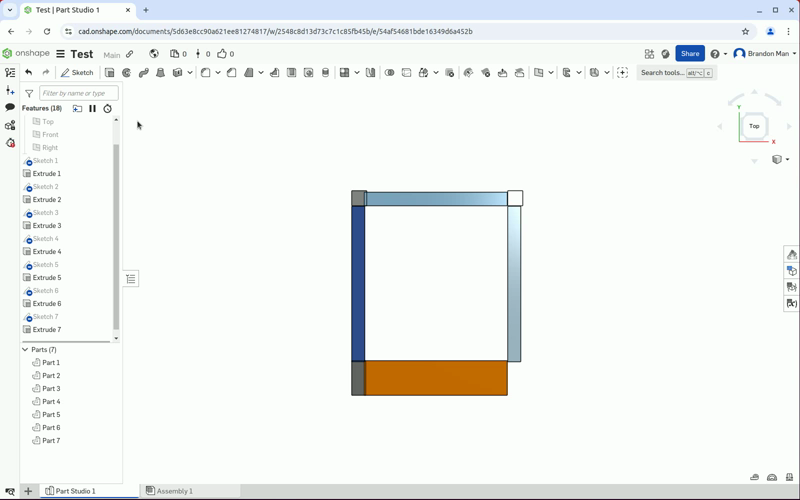
key(shift+h)
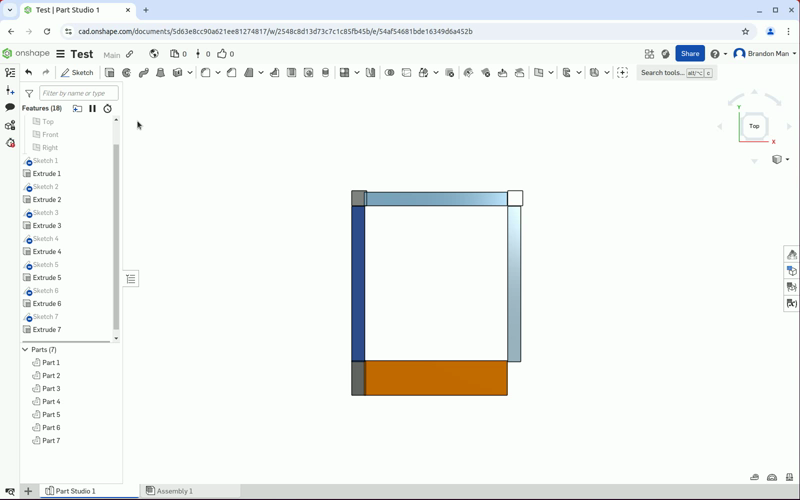
mouse_move(69, 163)
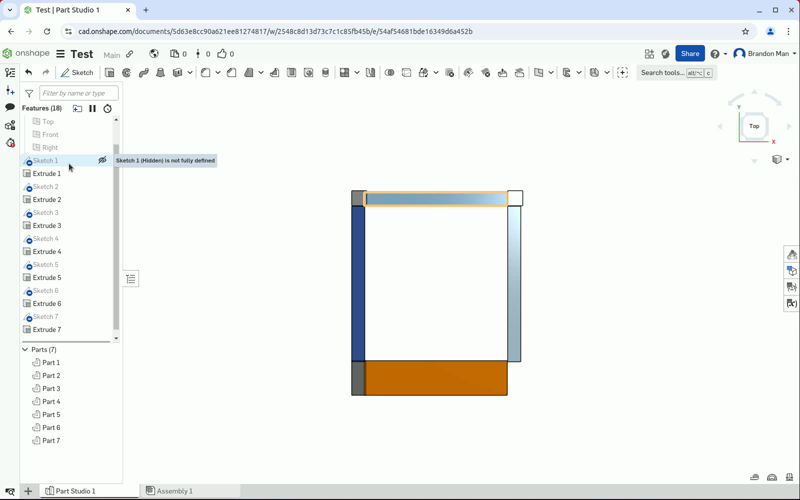
click(69, 163)
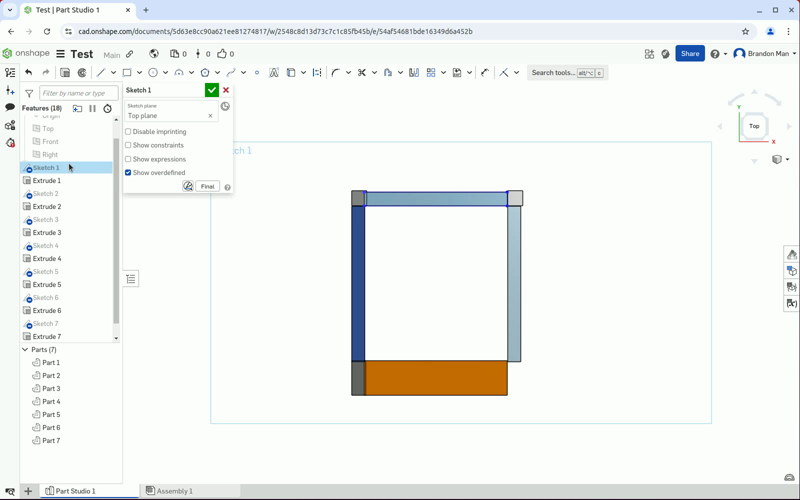
mouse_move(229, 92)
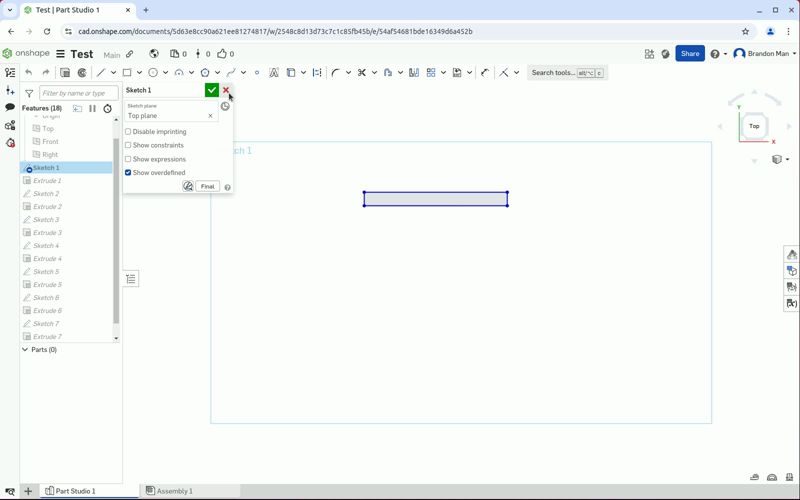
click(229, 92)
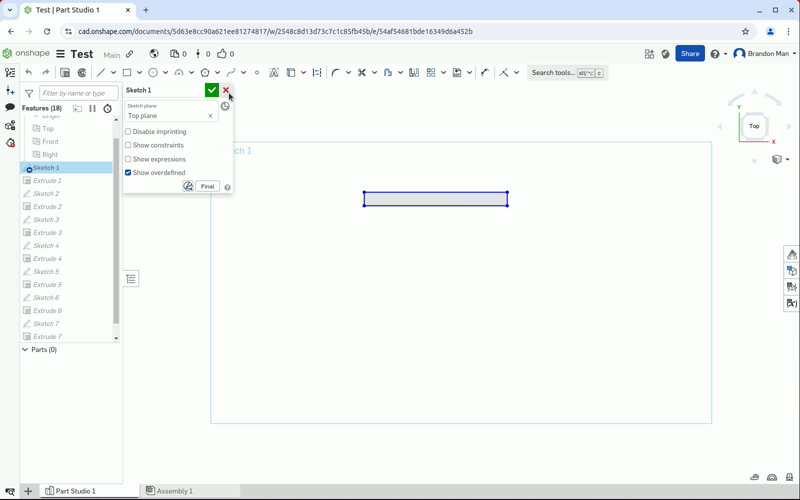
key(shift+s)
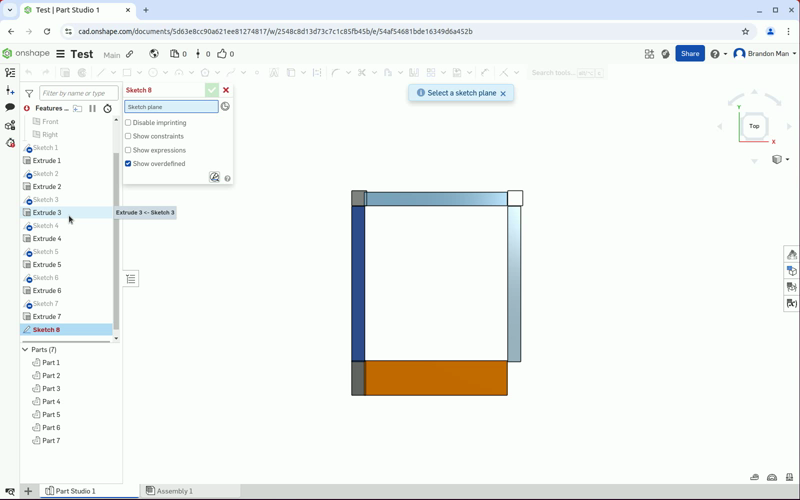
scroll(3)
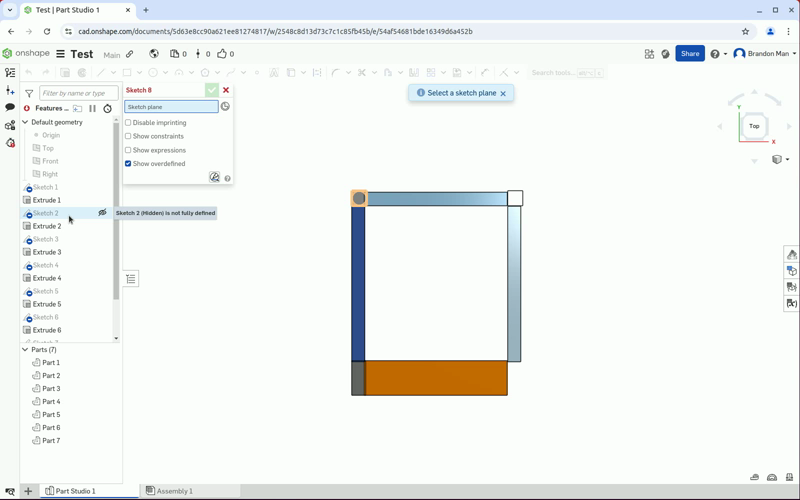
mouse_move(69, 150)
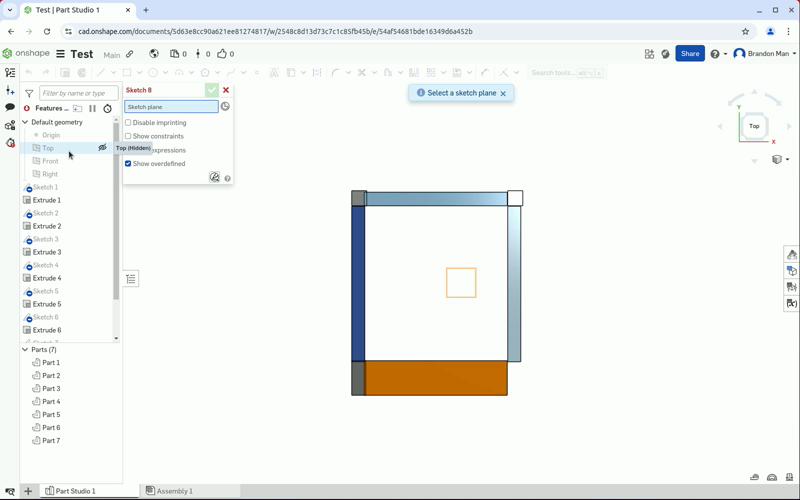
click(69, 150)
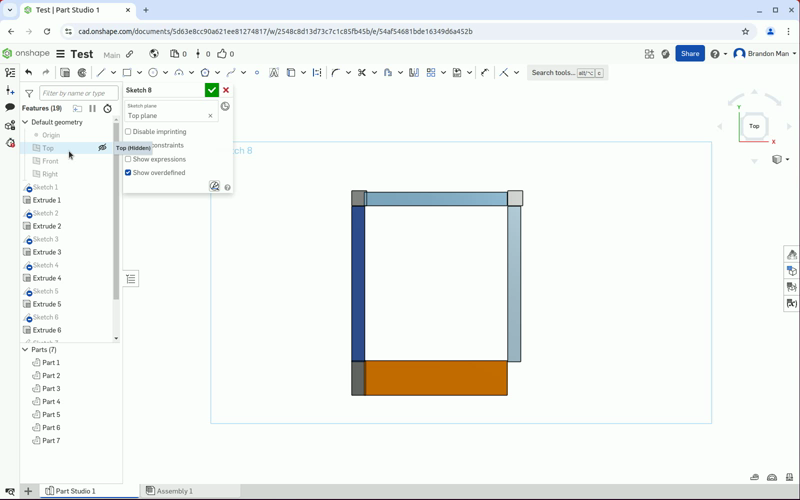
mouse_move(73, 352)
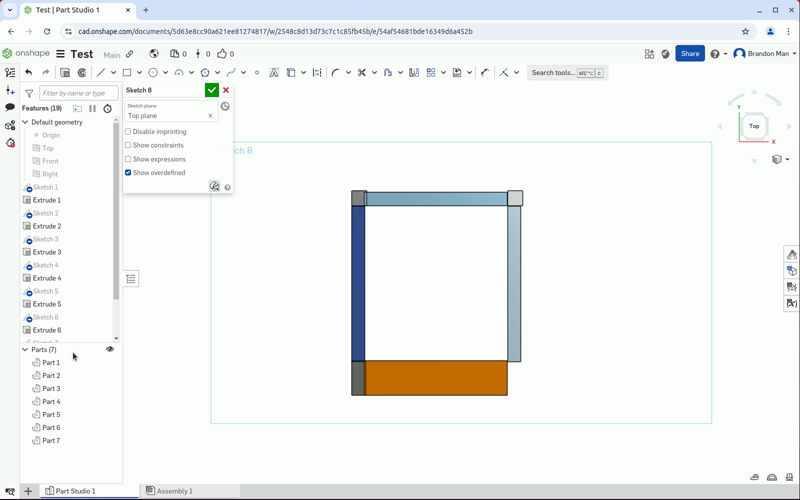
key(y)
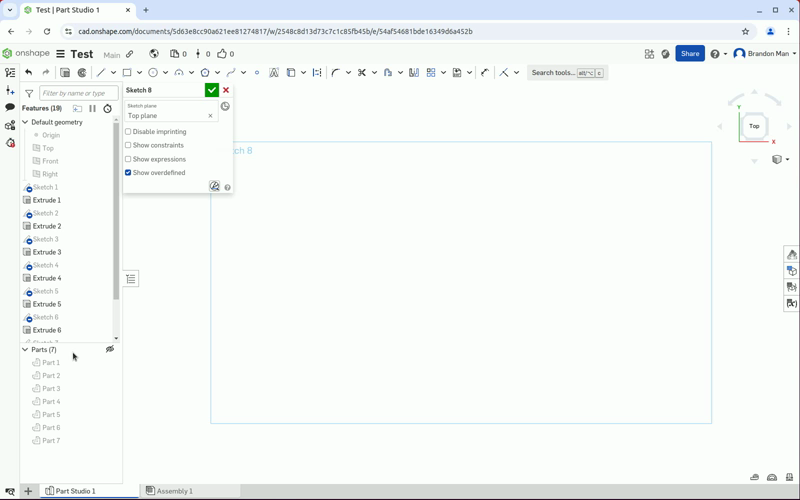
key(l)
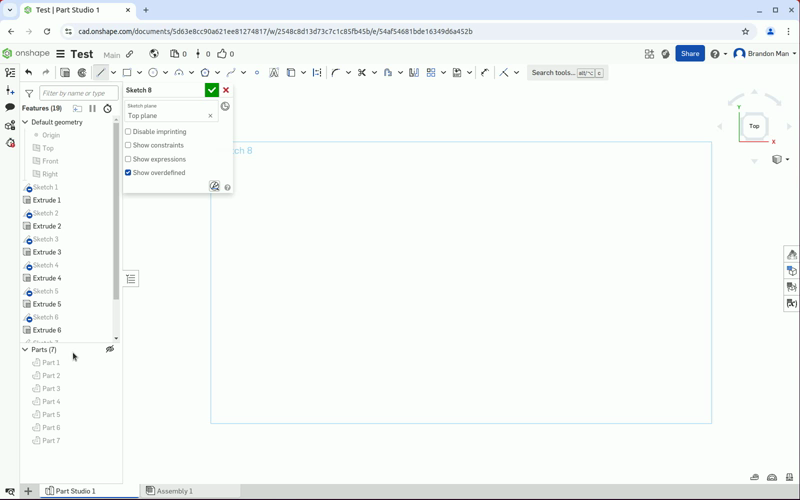
key_down(shift)
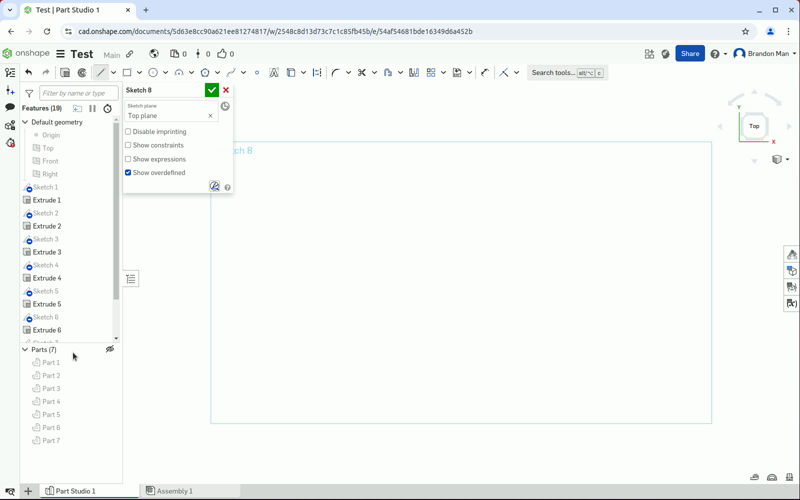
mouse_move(507, 395)
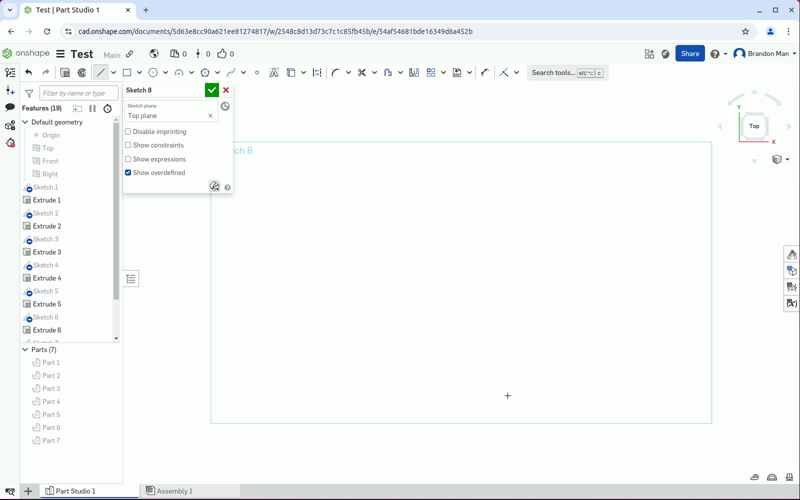
click(507, 395)
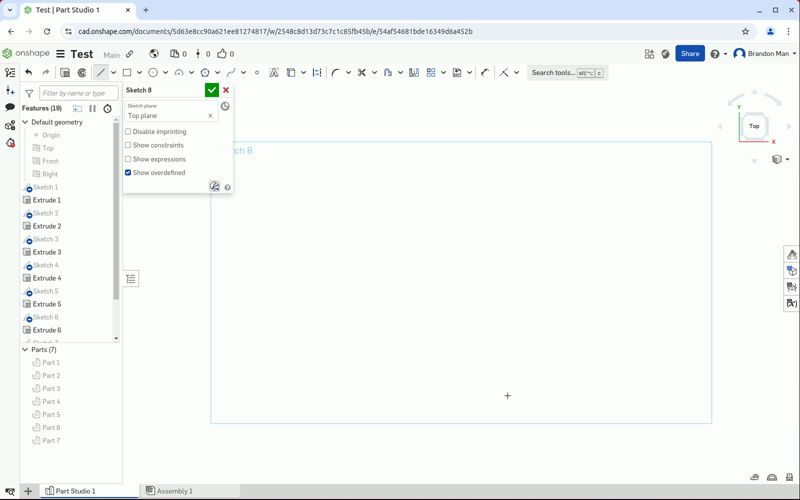
key_up(shift)
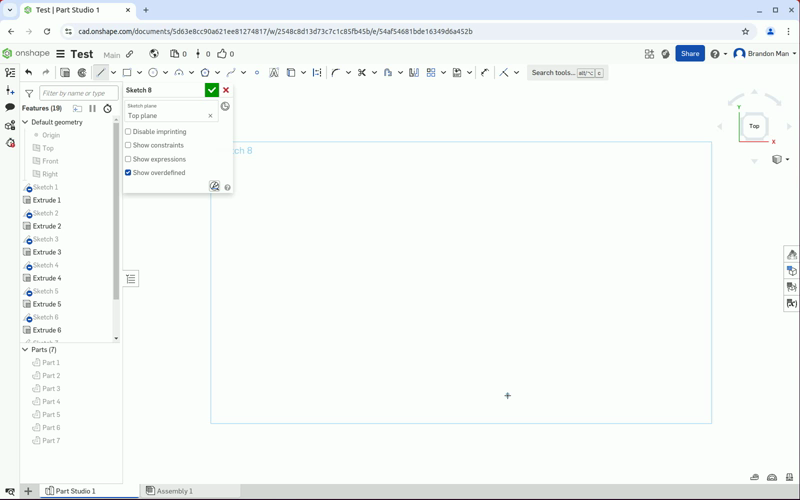
key_down(shift)
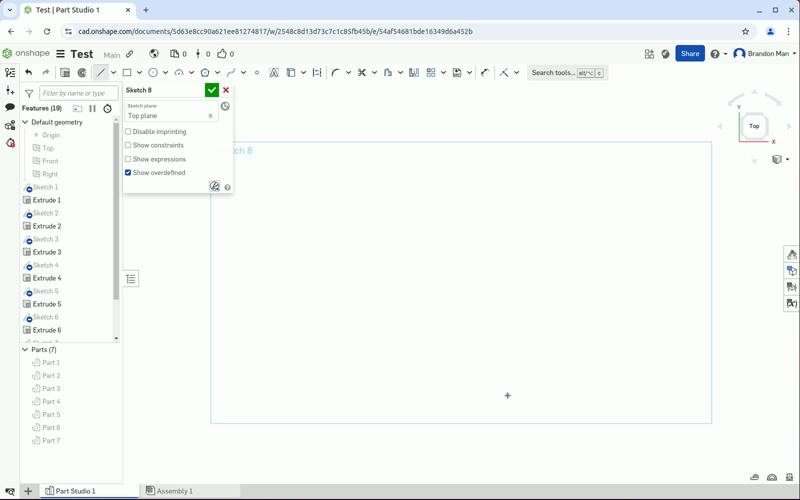
mouse_move(537, 395)
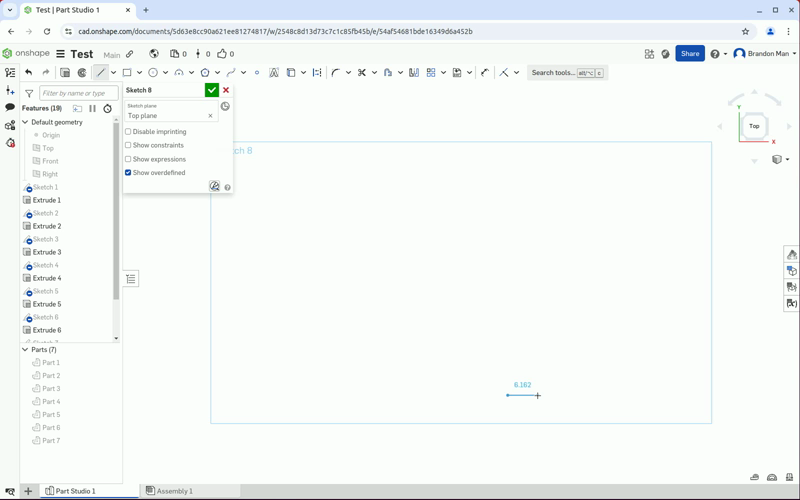
mouse_move(521, 395)
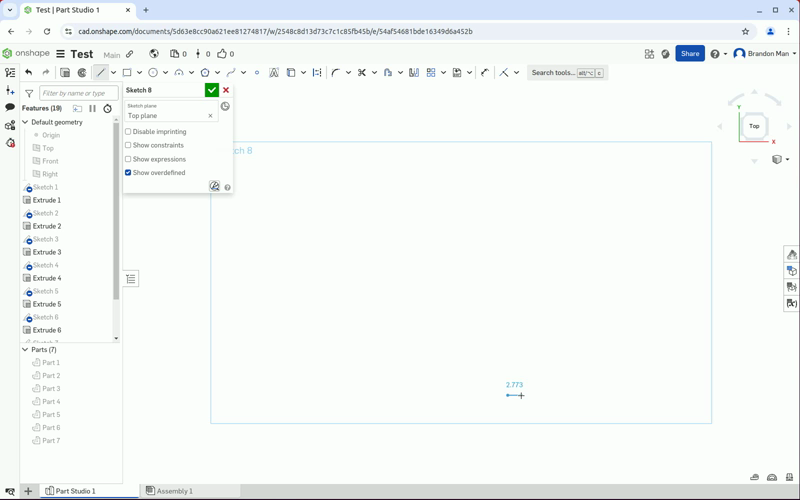
click(521, 395)
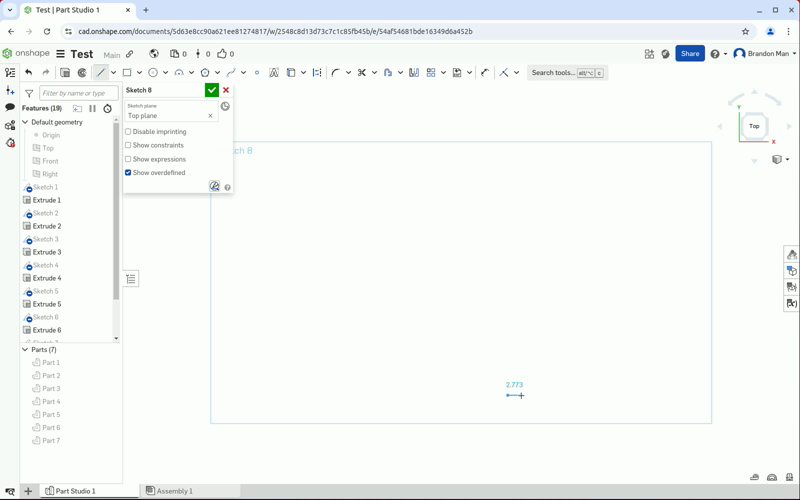
key_up(shift)
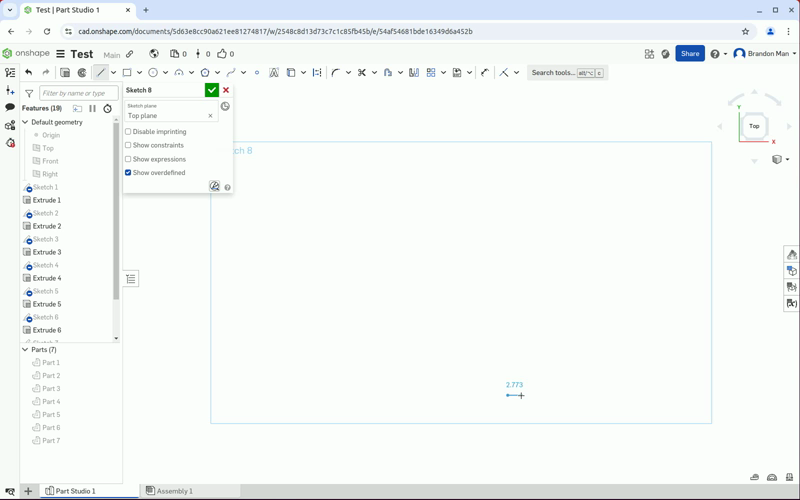
key_down(shift)
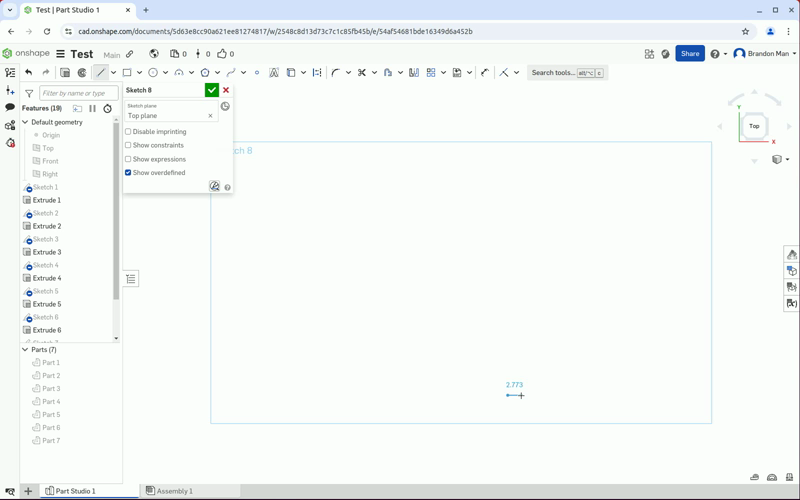
mouse_move(551, 395)
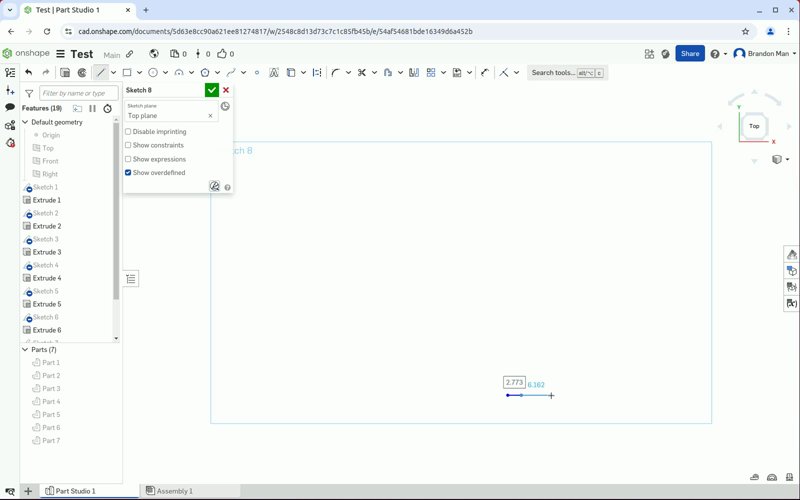
mouse_move(521, 360)
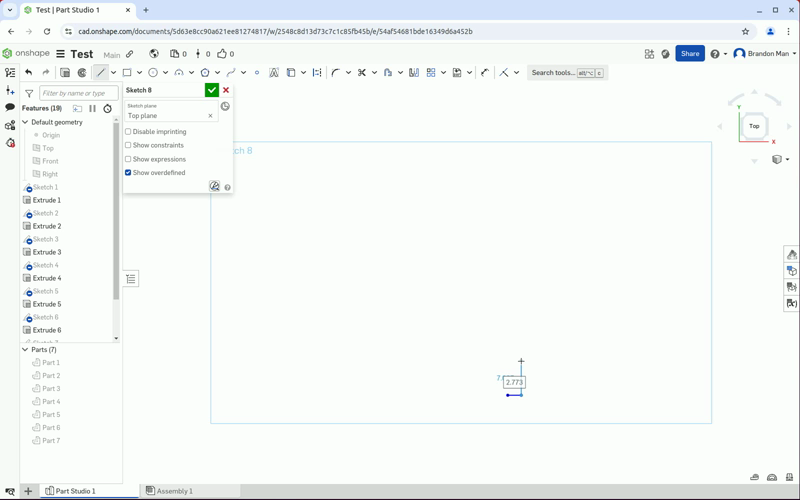
click(521, 360)
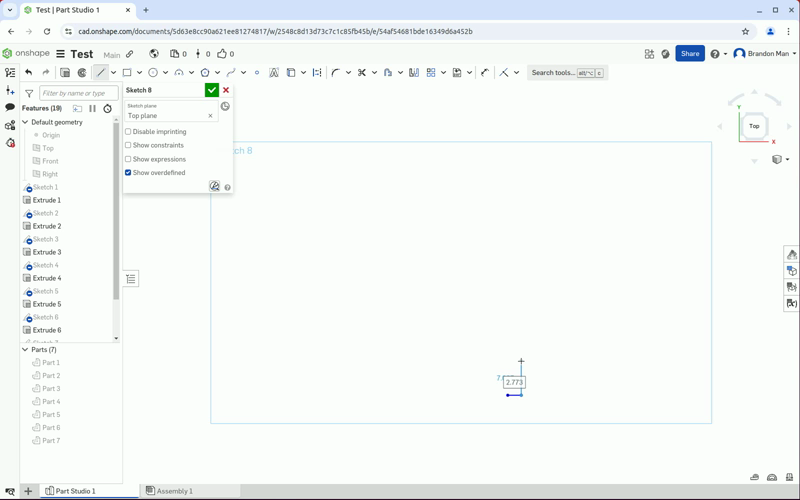
key_up(shift)
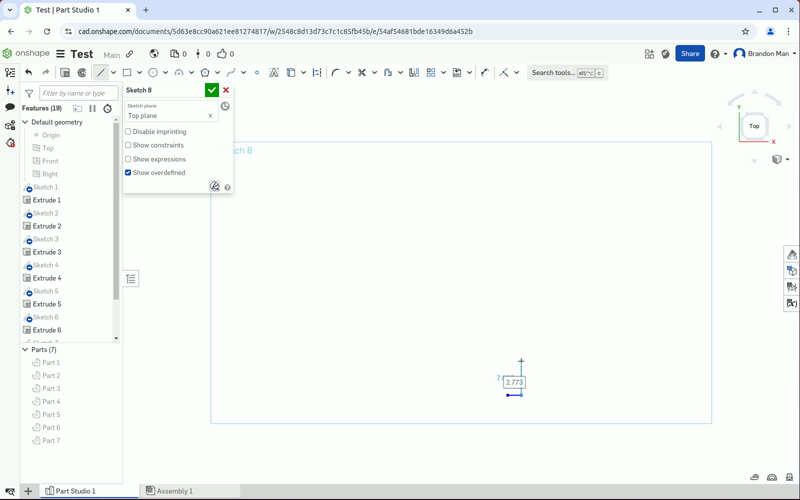
key_down(shift)
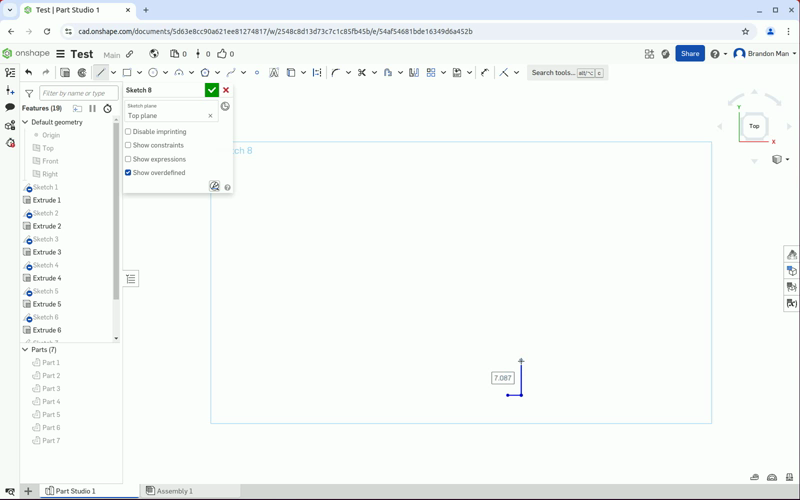
mouse_move(551, 360)
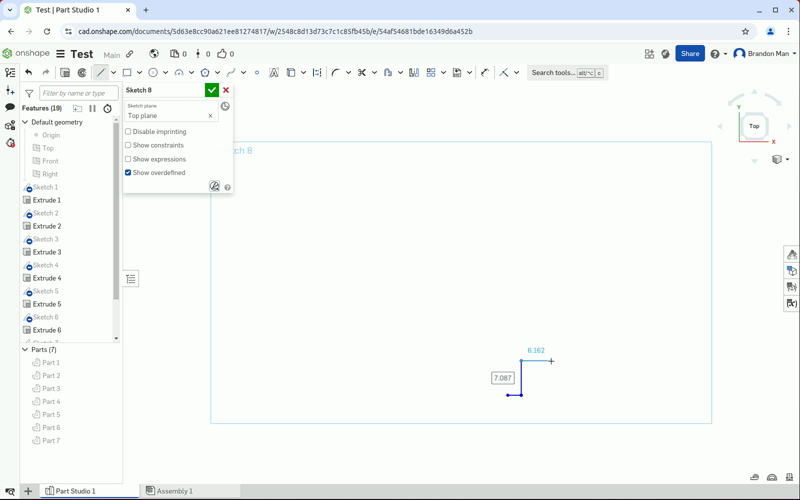
mouse_move(507, 360)
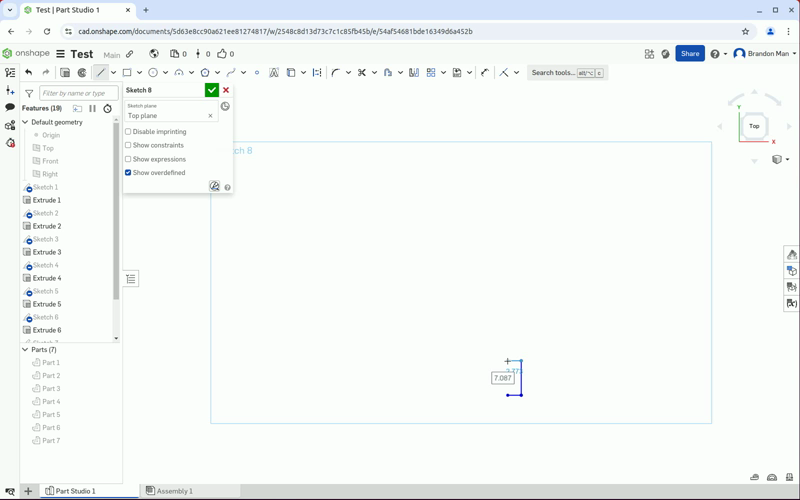
click(507, 360)
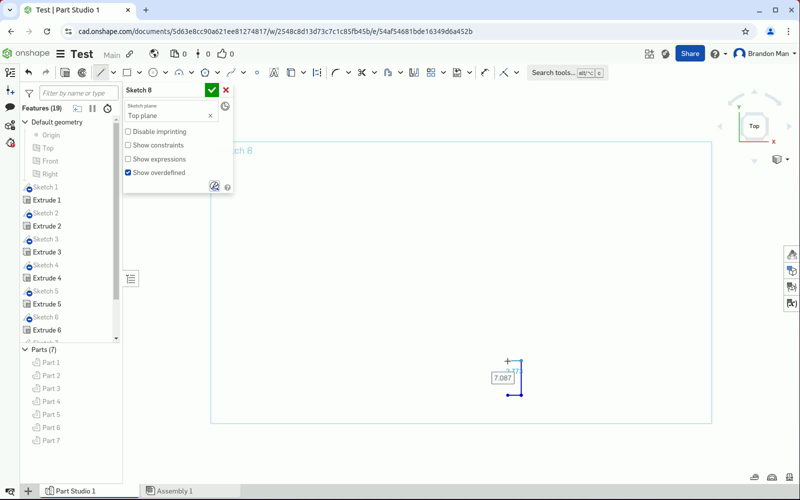
key_up(shift)
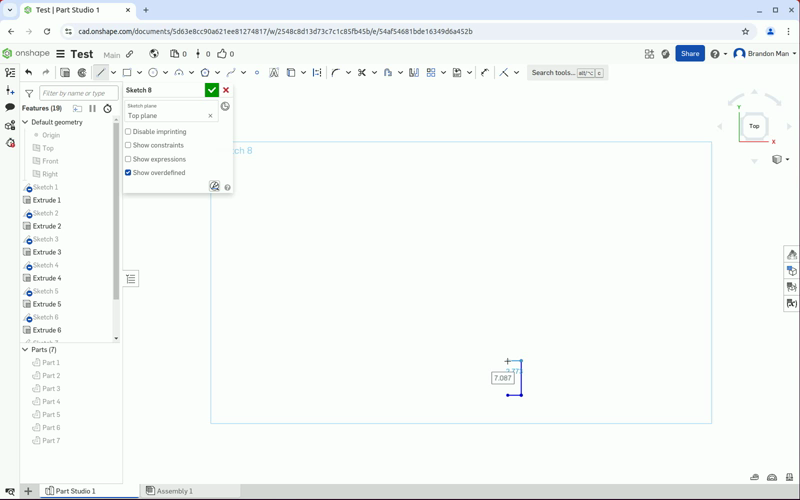
mouse_move(537, 360)
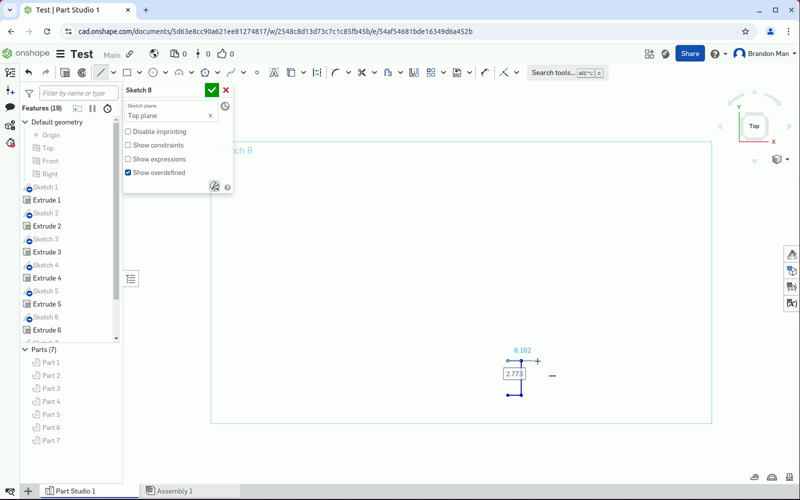
key_down(shift)
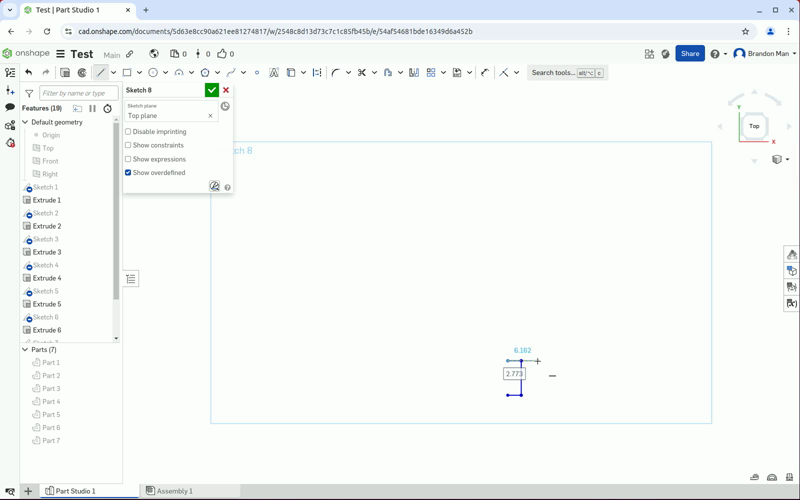
mouse_move(507, 395)
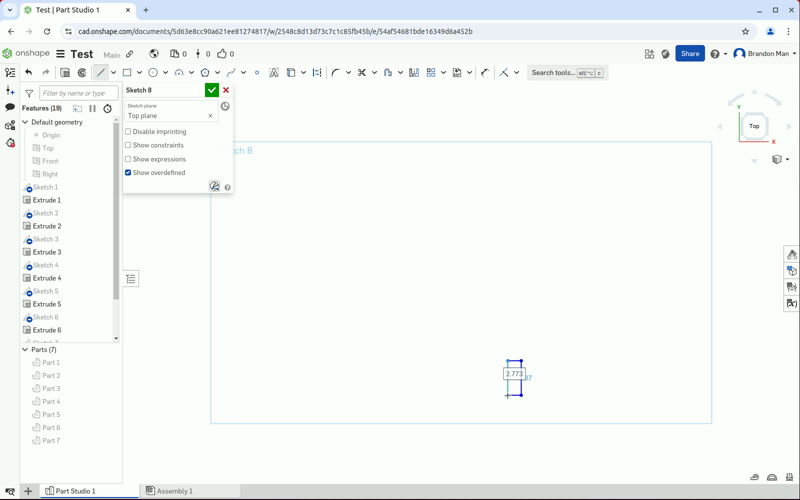
key_up(shift)
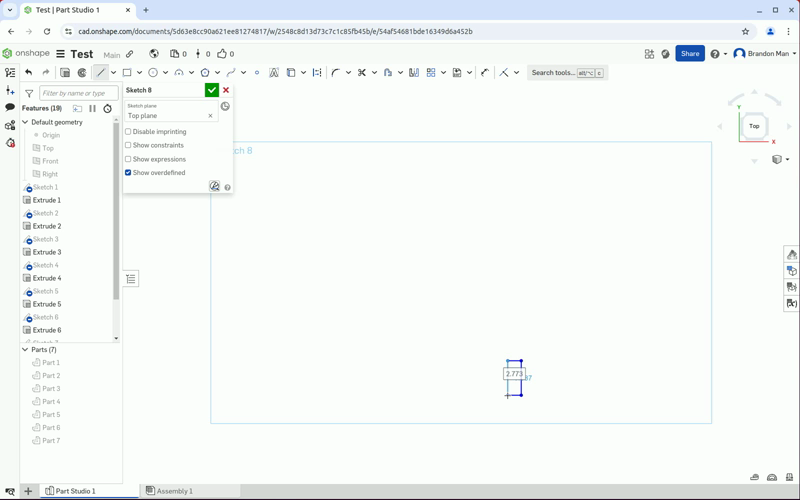
click(507, 395)
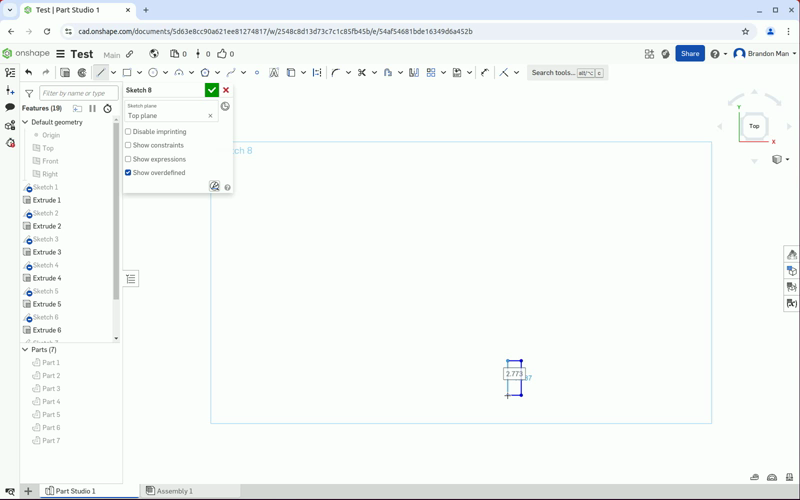
key(esc)
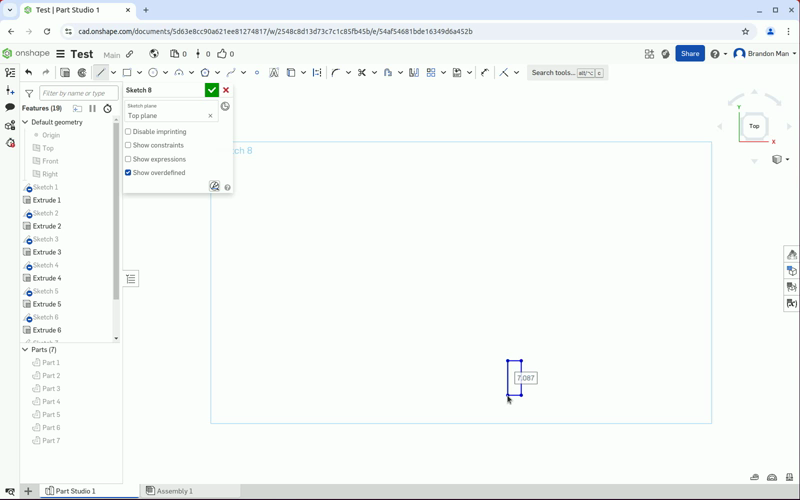
key(c)
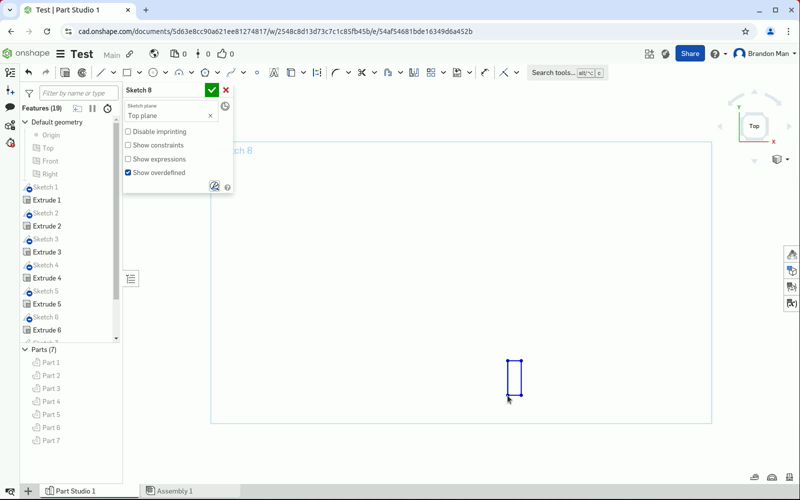
key_down(shift)
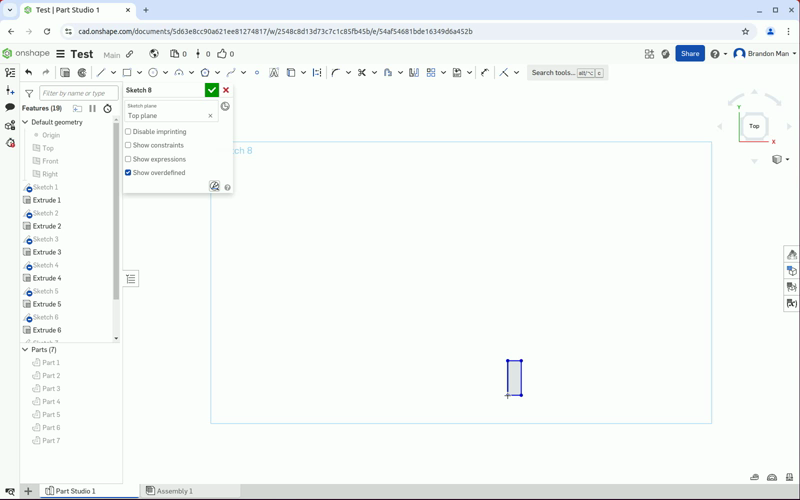
mouse_move(515, 387)
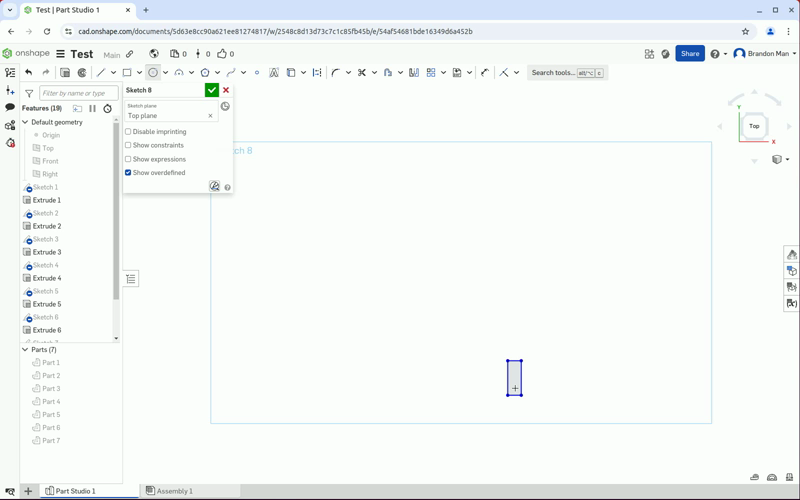
click(515, 387)
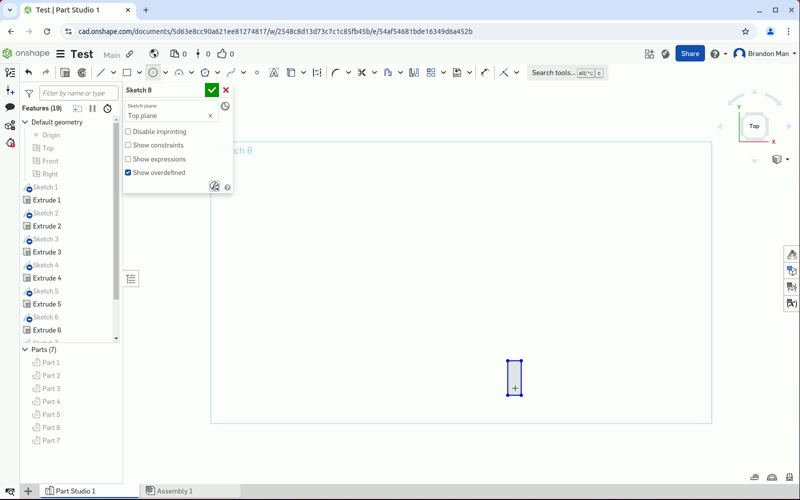
key_up(shift)
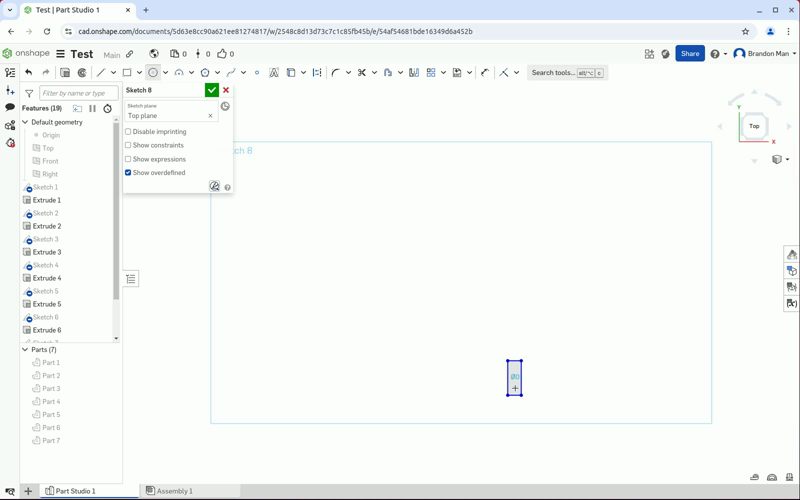
mouse_move(519, 387)
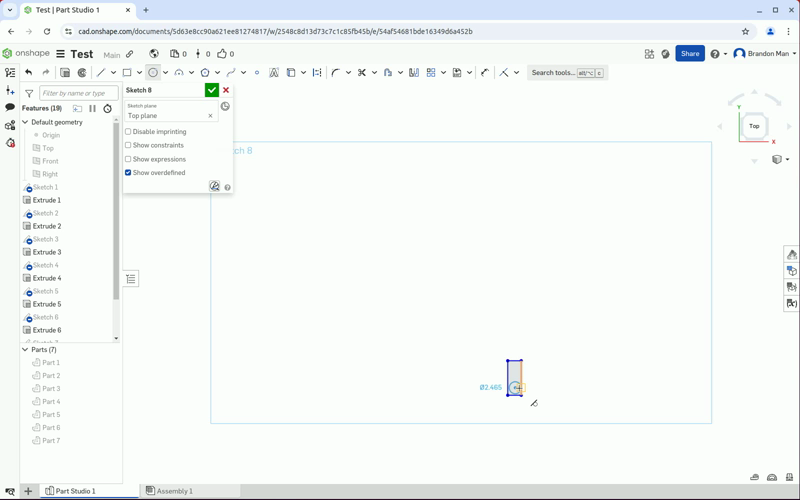
click(519, 387)
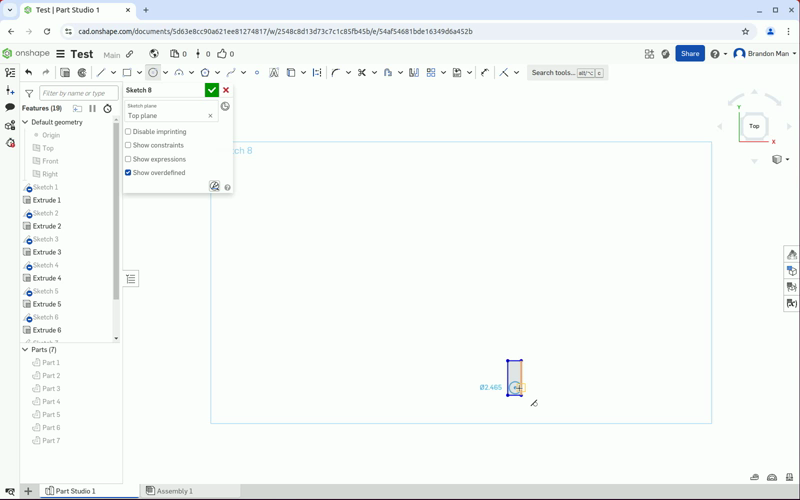
key(esc)
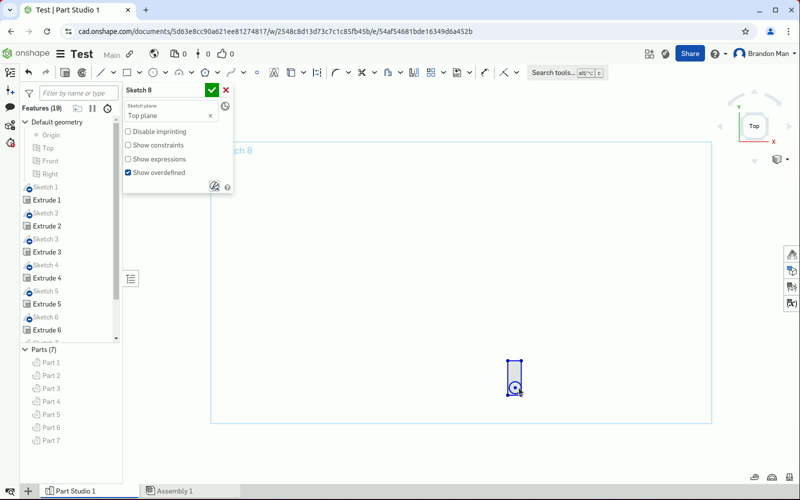
mouse_move(516, 364)
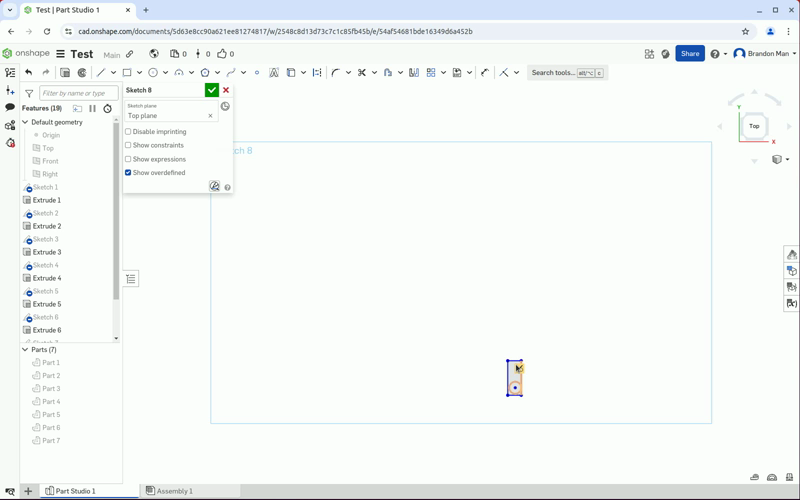
scroll(6)
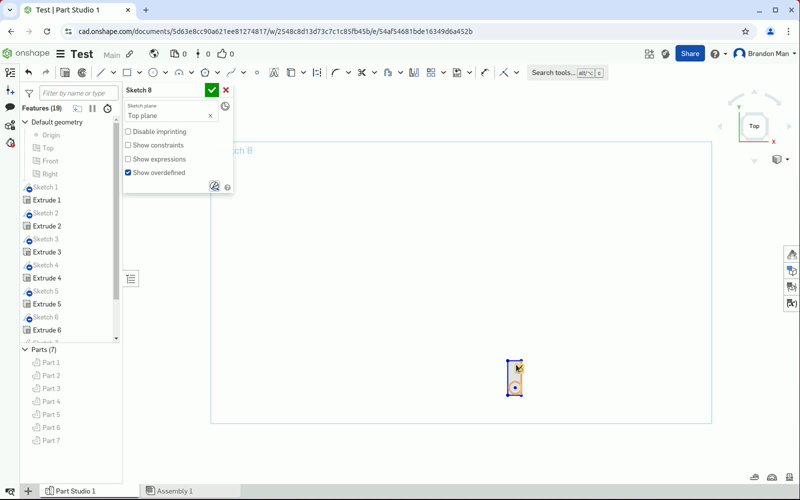
scroll(6)
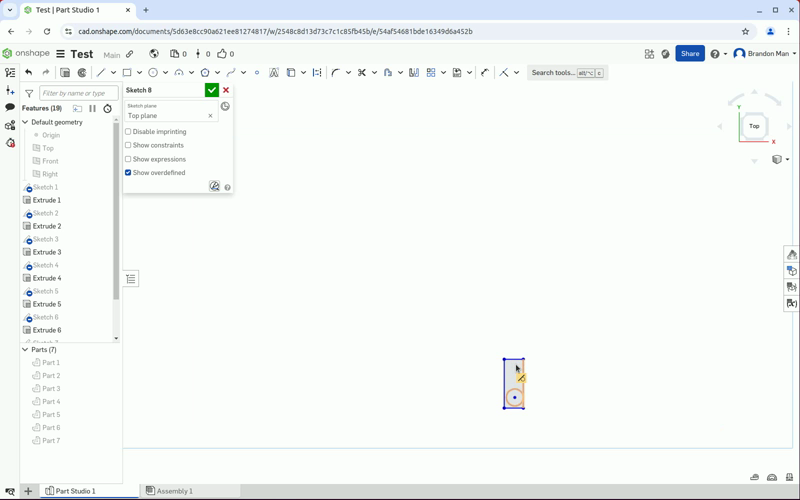
scroll(6)
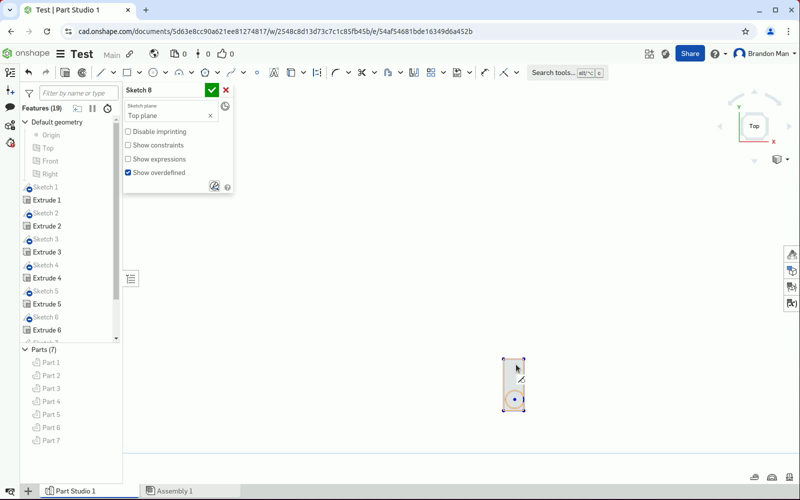
scroll(6)
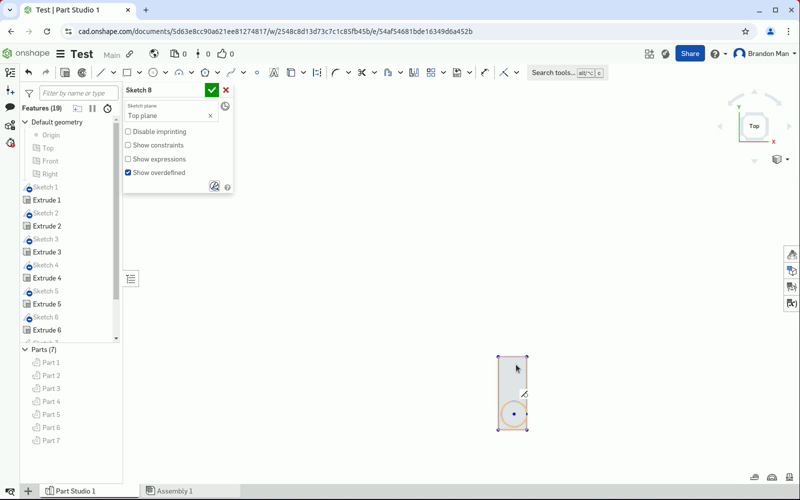
scroll(6)
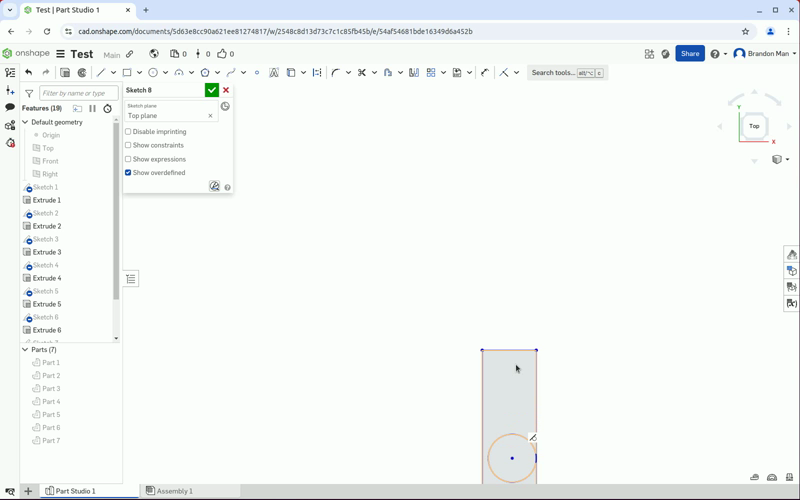
scroll(6)
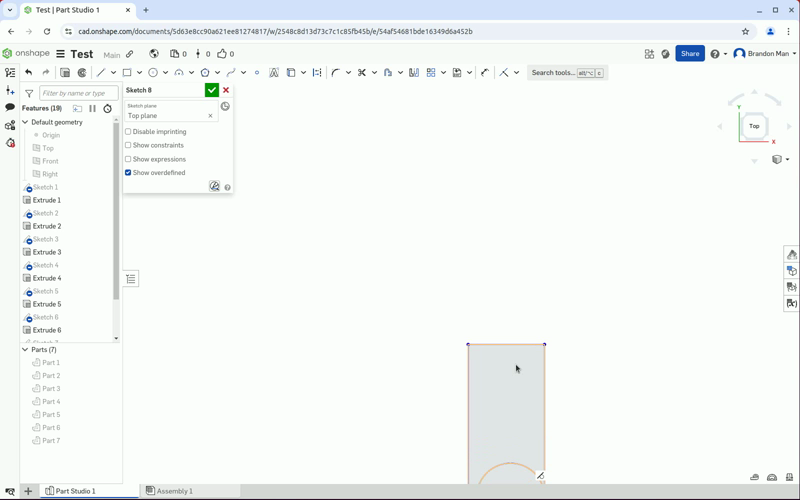
scroll(6)
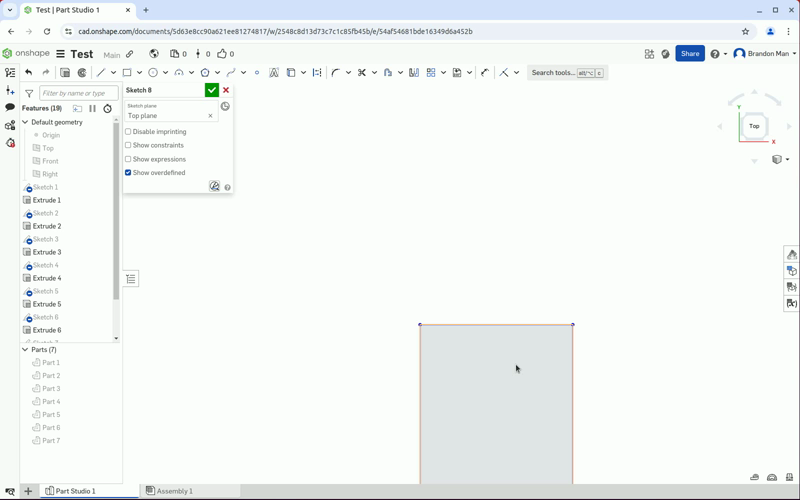
click(516, 364)
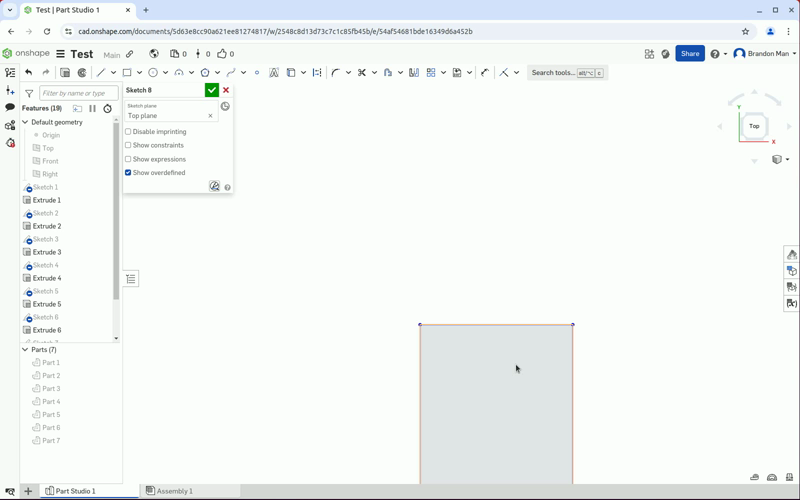
scroll(-6)
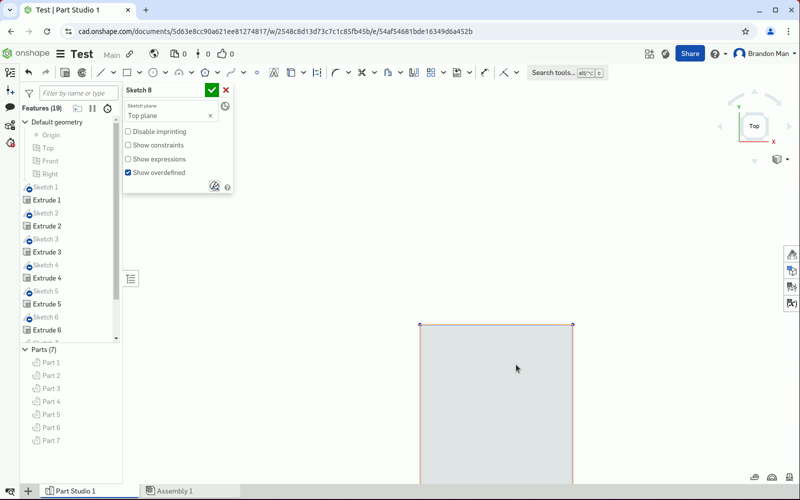
scroll(-6)
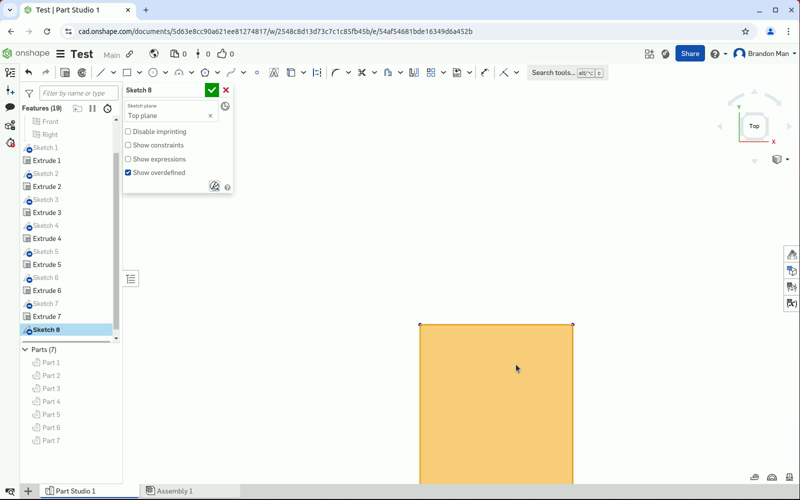
scroll(-6)
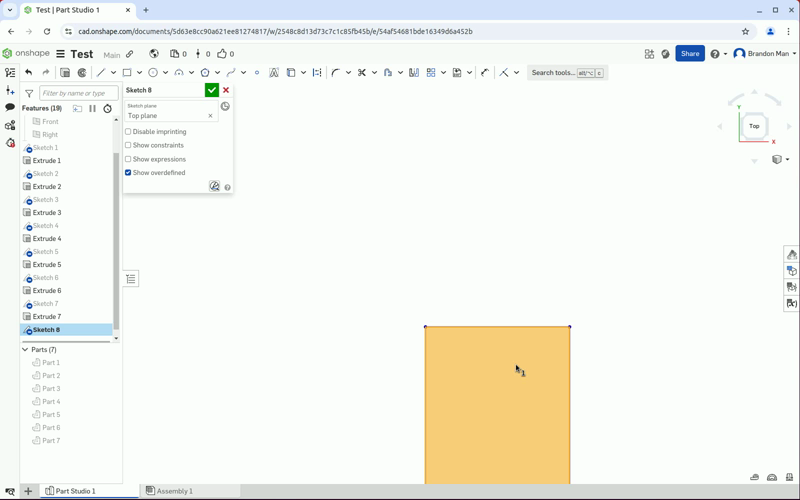
scroll(-6)
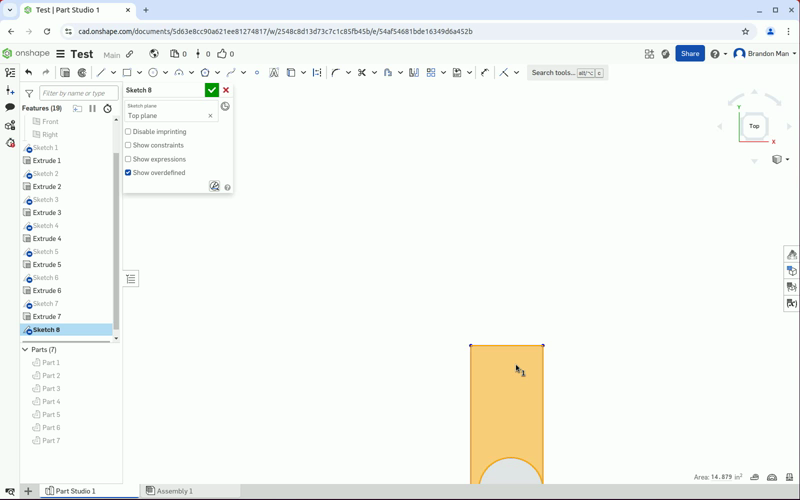
scroll(-6)
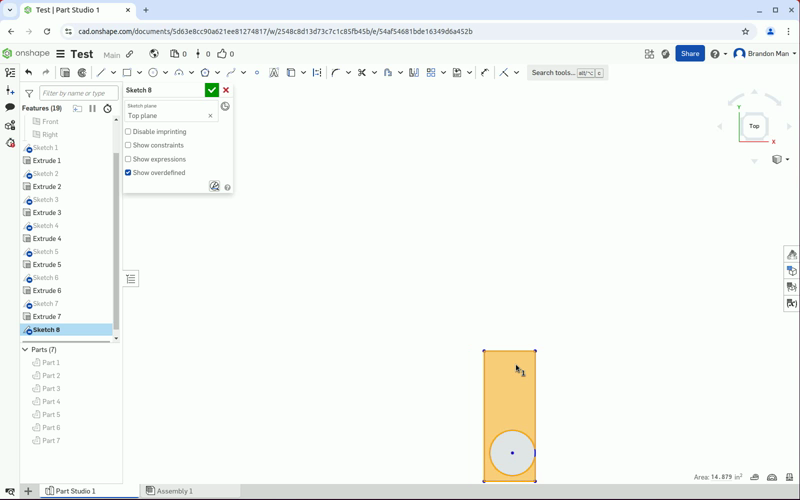
scroll(-6)
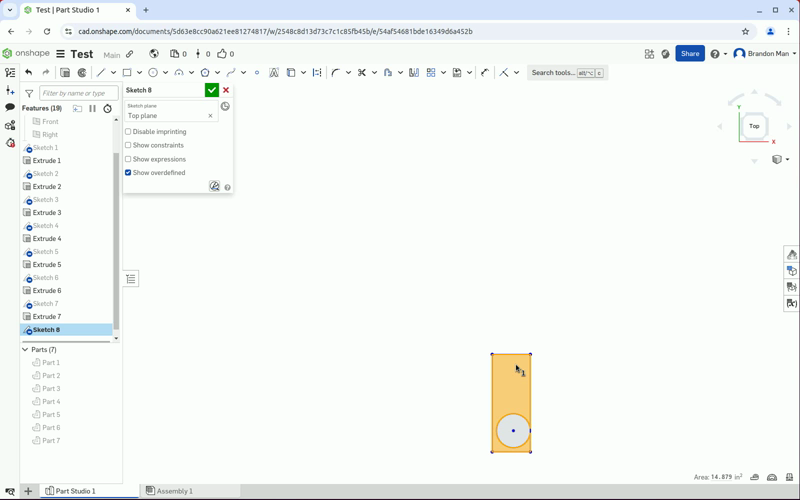
scroll(-6)
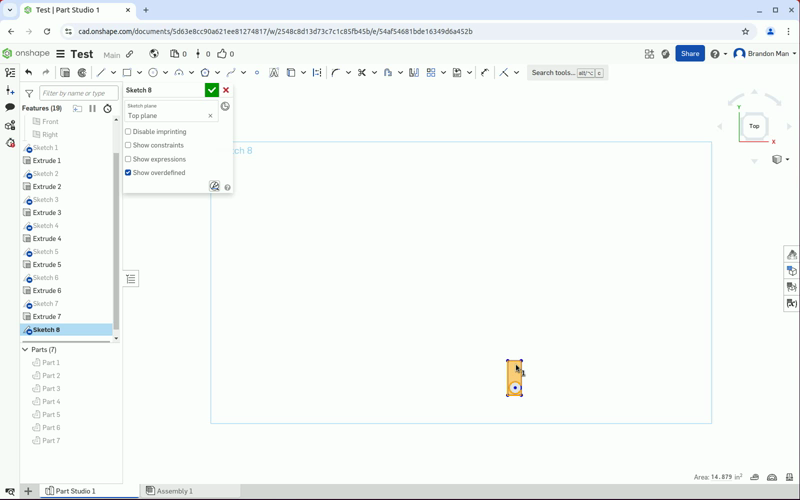
mouse_move(73, 352)
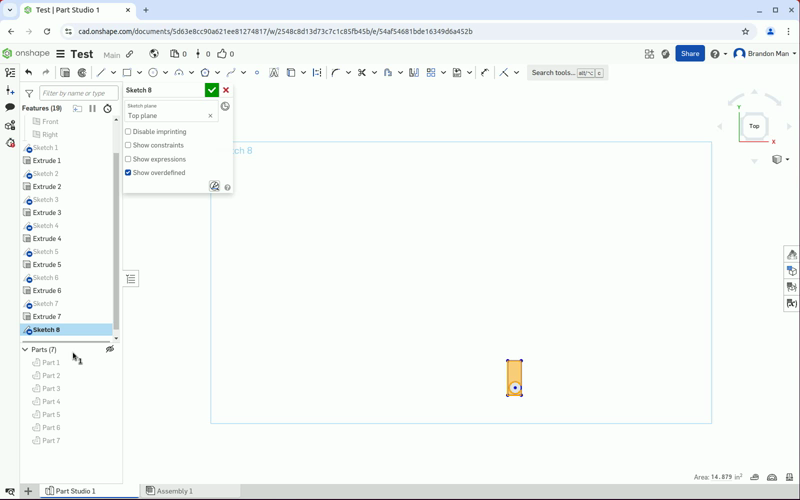
key(shift+y)
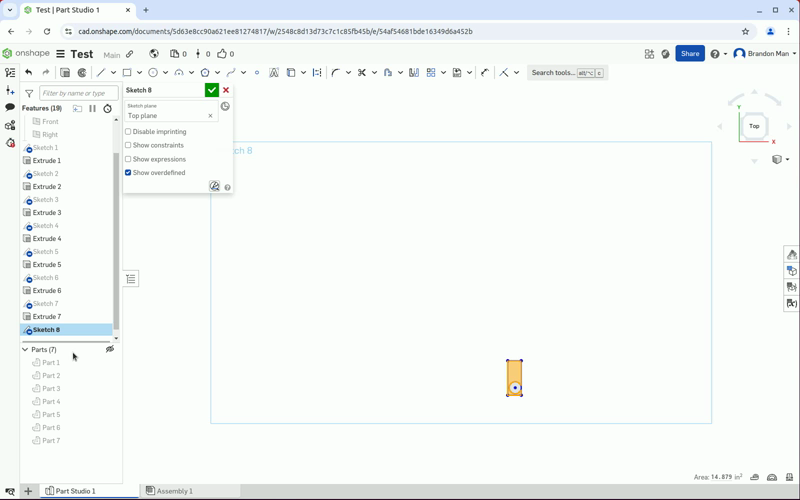
key(shift+e)
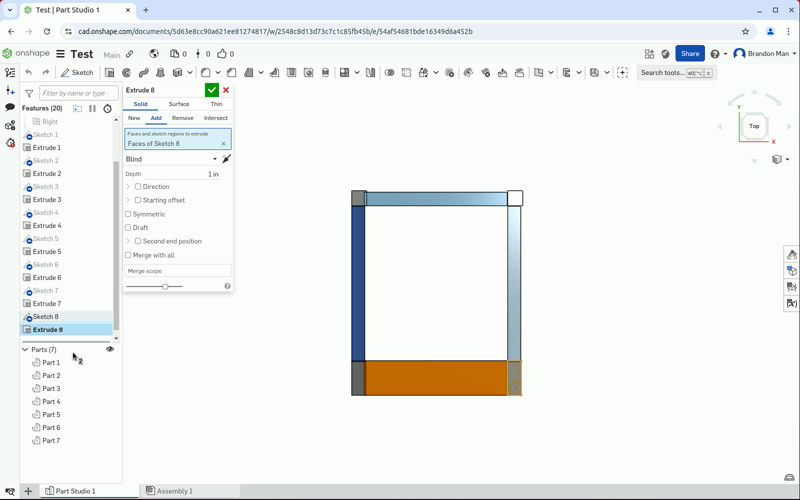
mouse_move(143, 106)
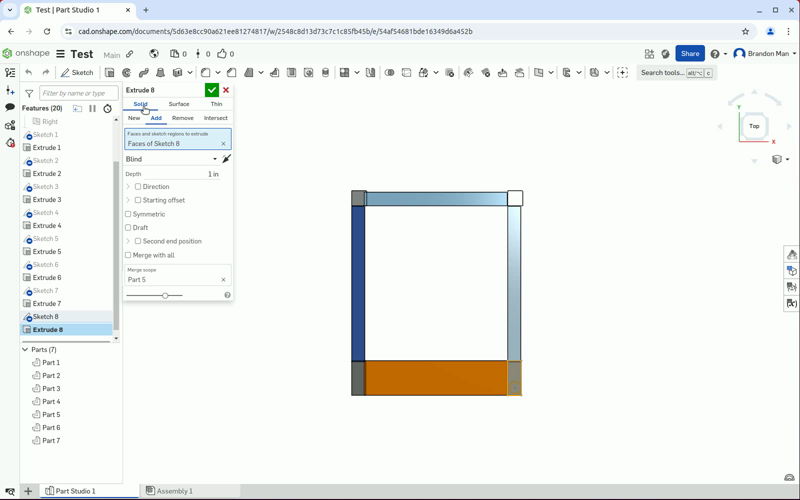
click(143, 106)
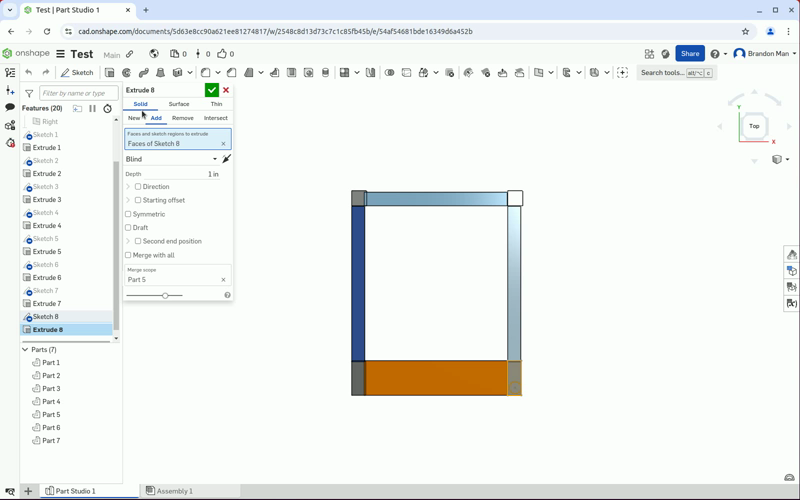
mouse_move(137, 120)
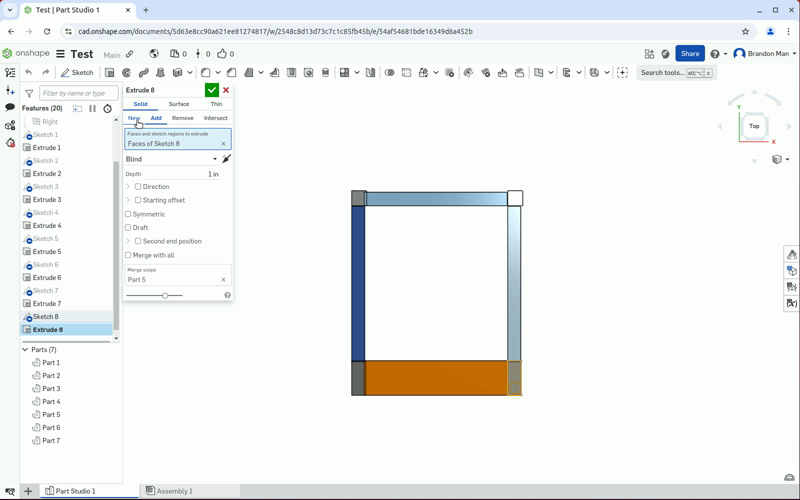
click(137, 120)
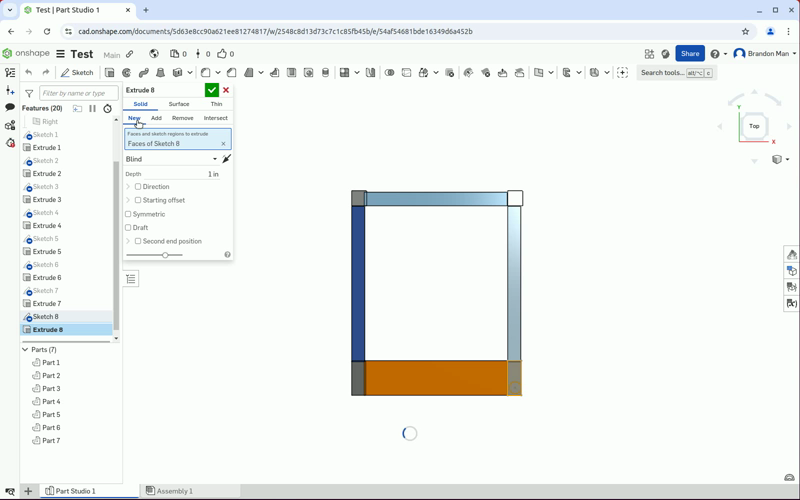
key(tab, 4)
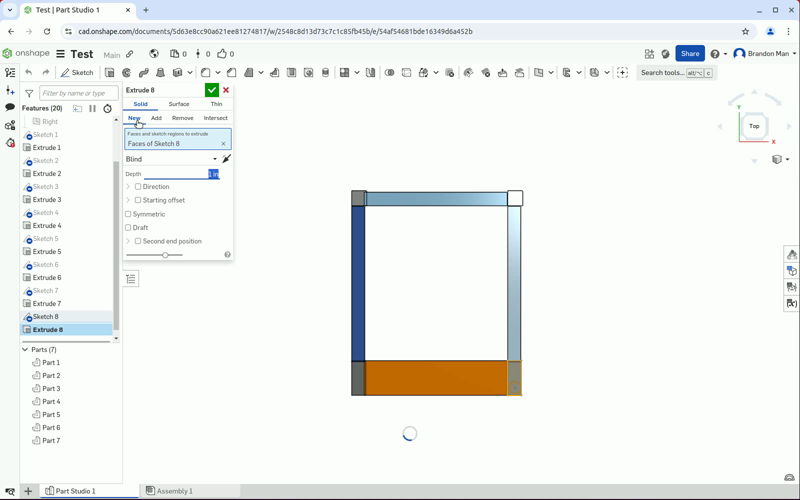
text(2.889)
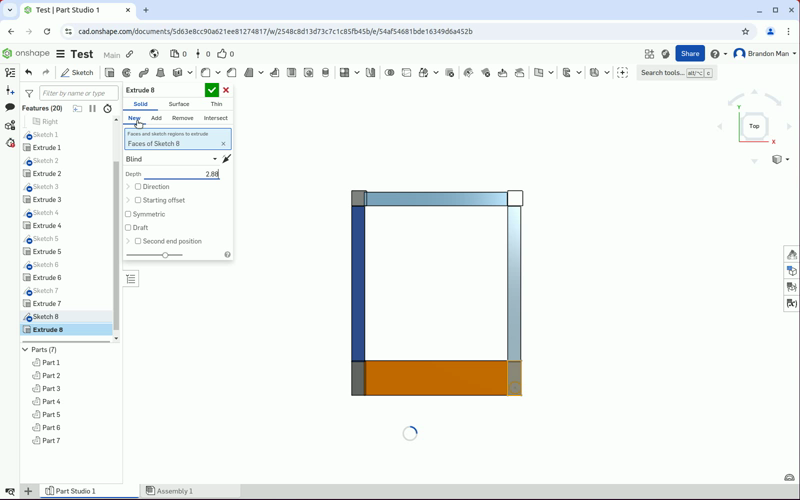
key(enter)
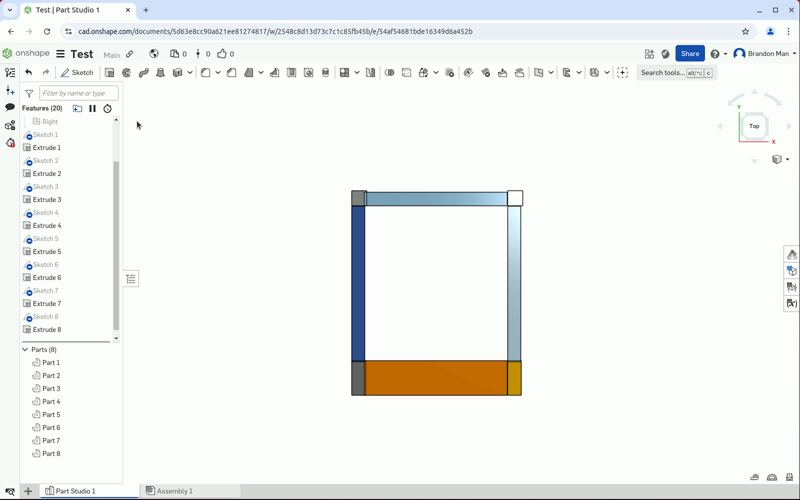
key(shift+h)
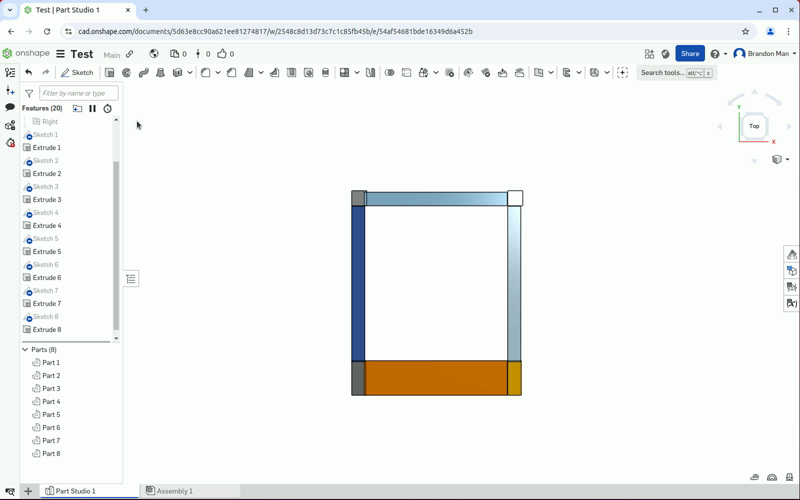
key(shift+h)
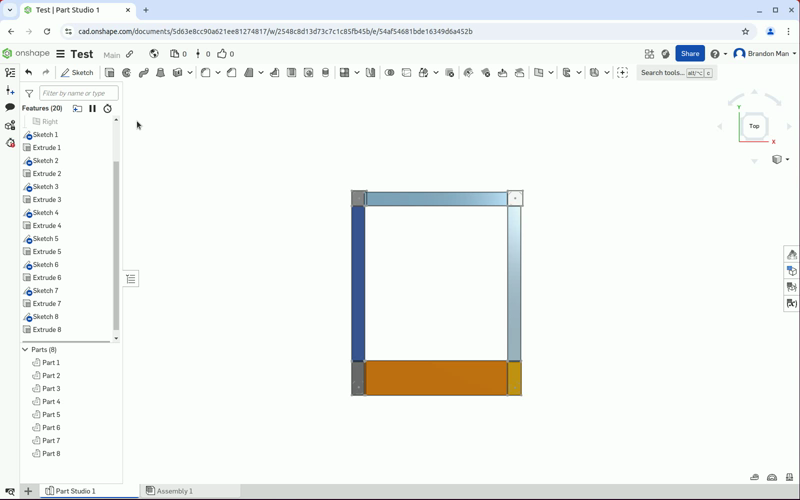
key(shift+7)
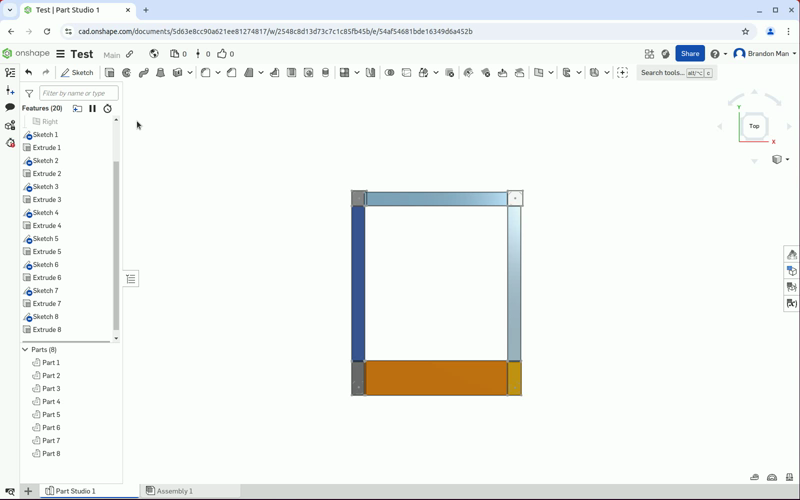
key(up, 3)
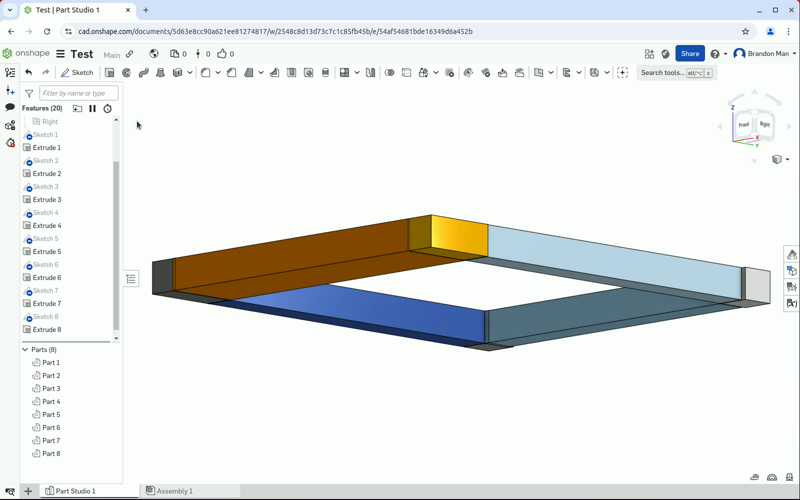
key(left, 3)
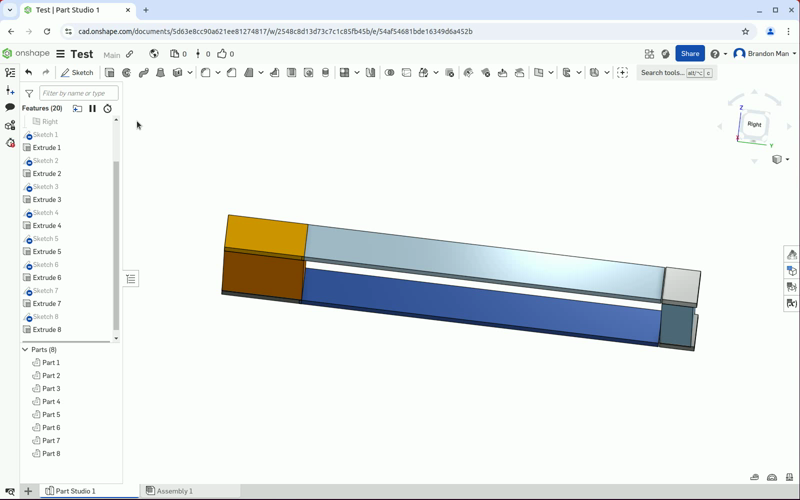
key(right, 3)
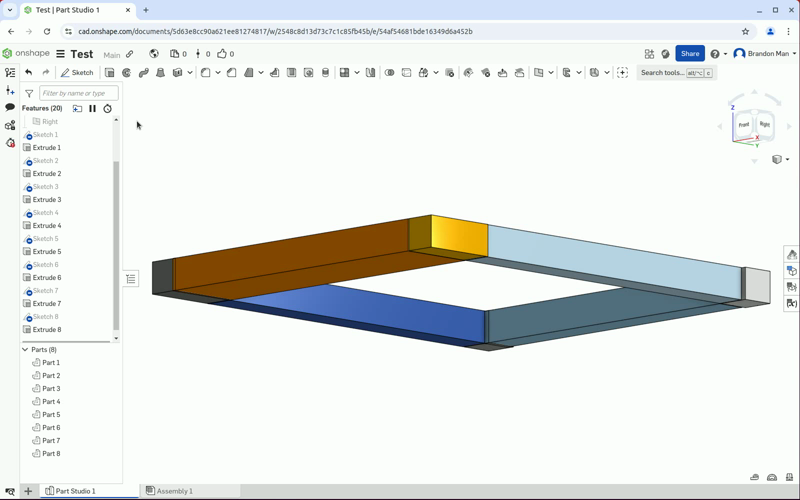
key(down, 3)
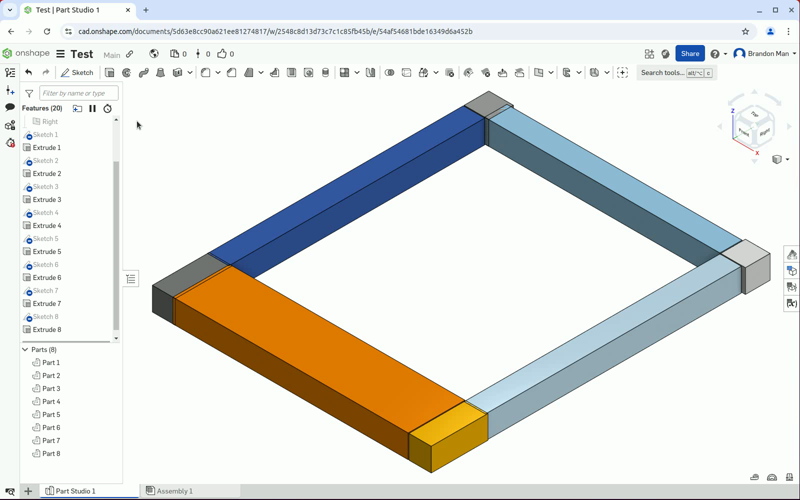
mouse_move(69, 137)
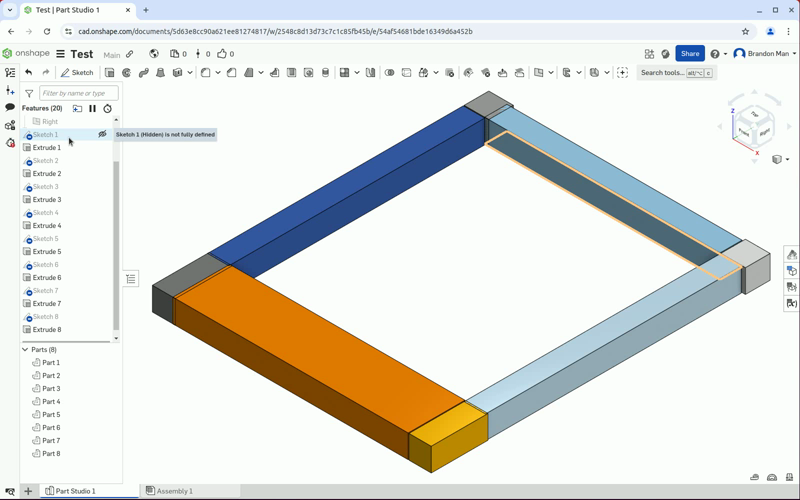
click(69, 137)